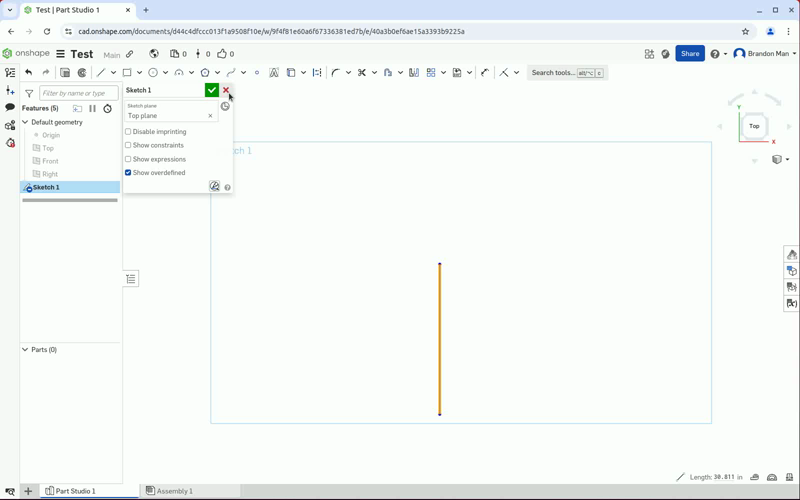
key(shift+h)
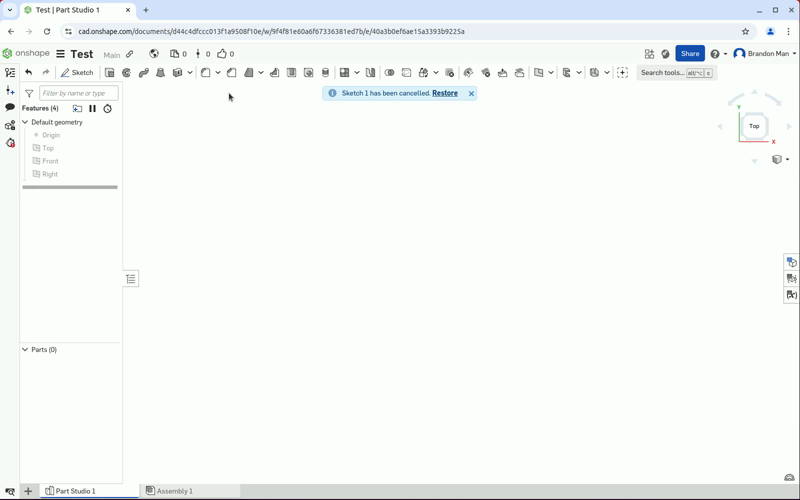
mouse_move(73, 352)
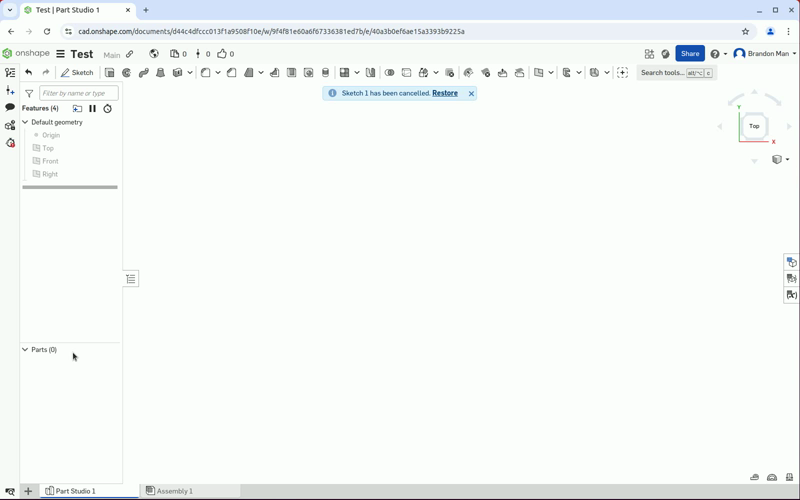
key(y)
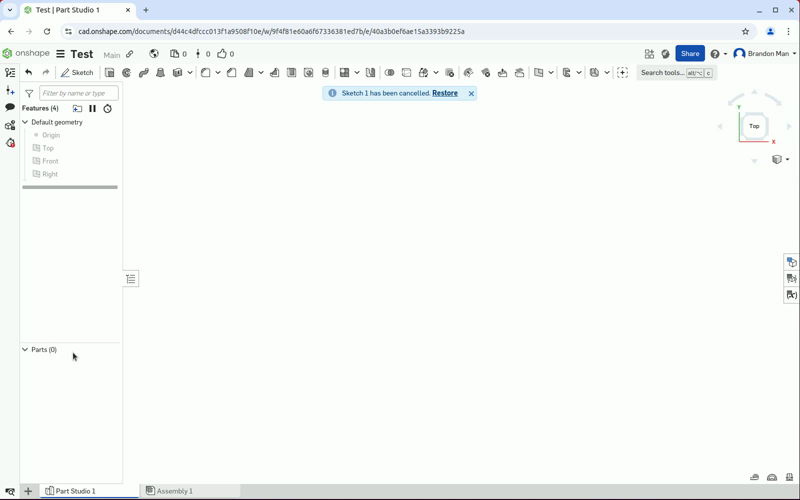
key(shift+p)
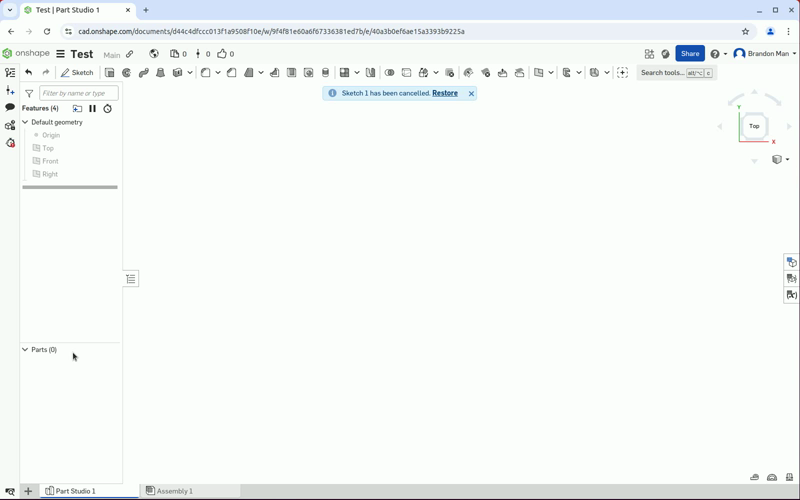
key(space)
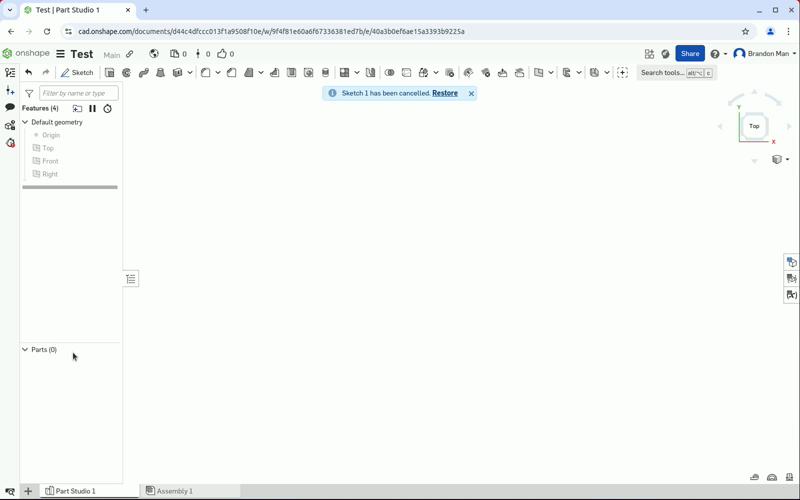
key_down(shift)
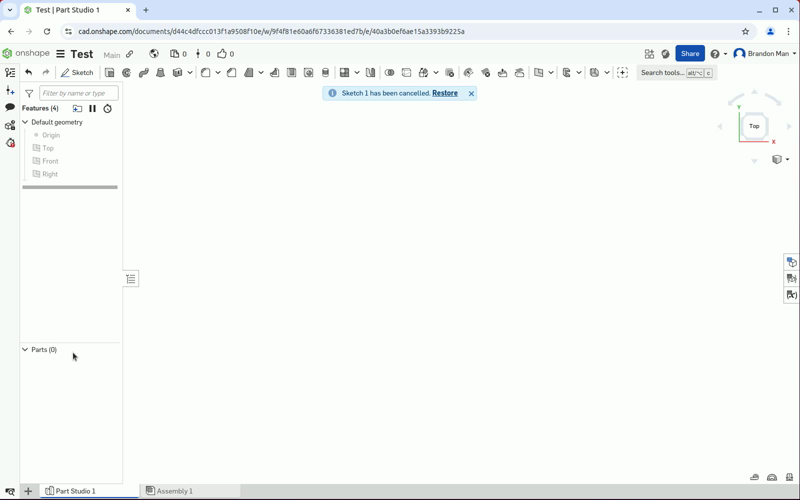
key(up)
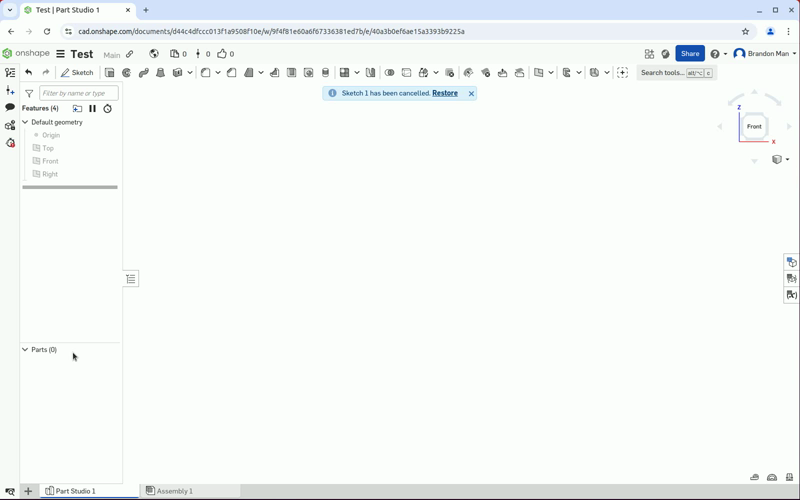
key_up(shift)
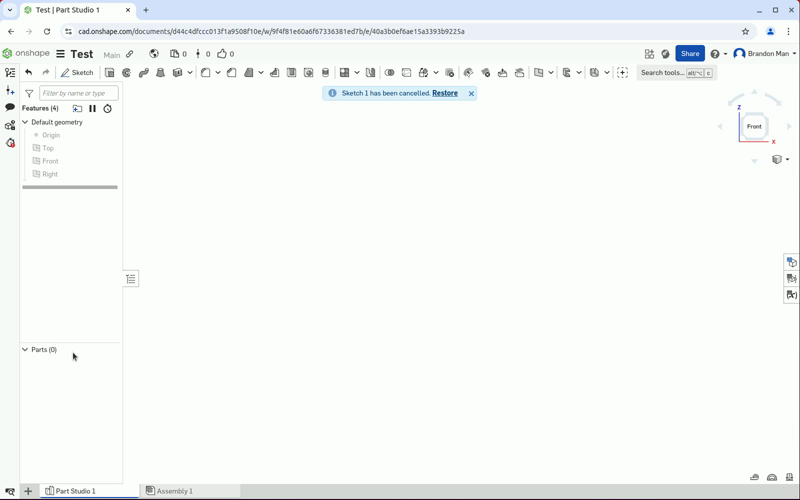
mouse_move(73, 352)
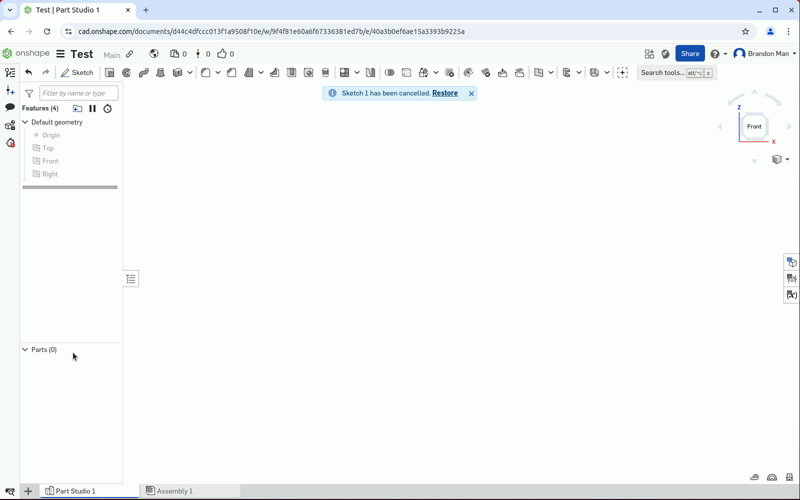
key(shift+y)
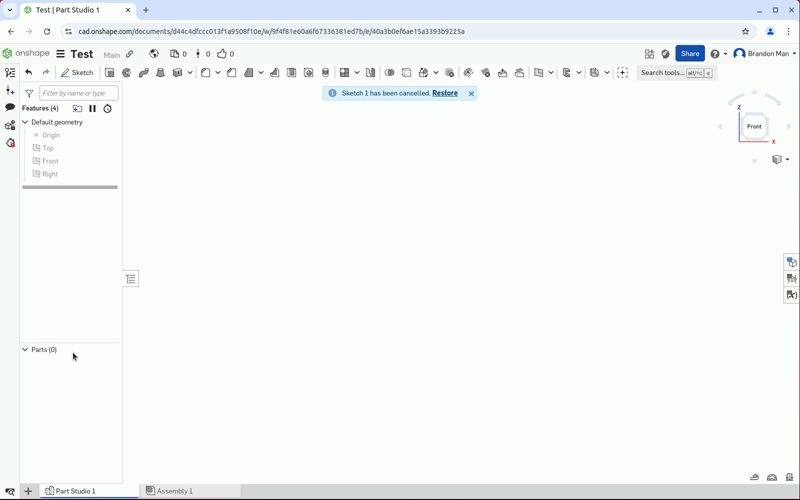
key(shift+s)
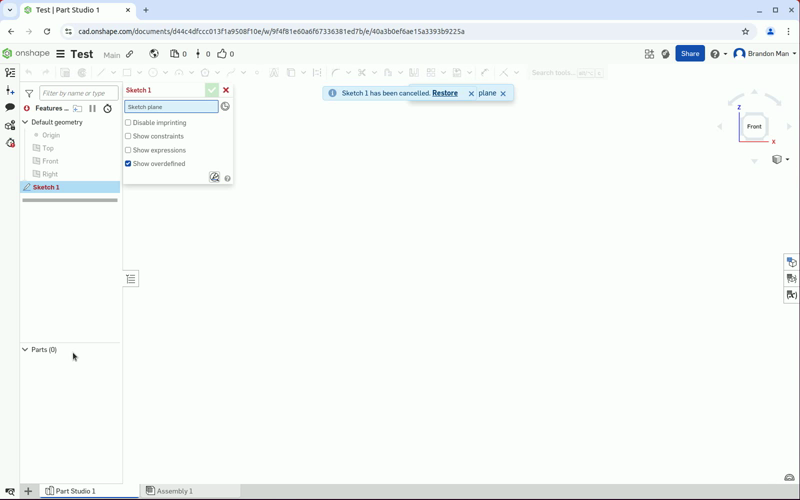
mouse_move(73, 163)
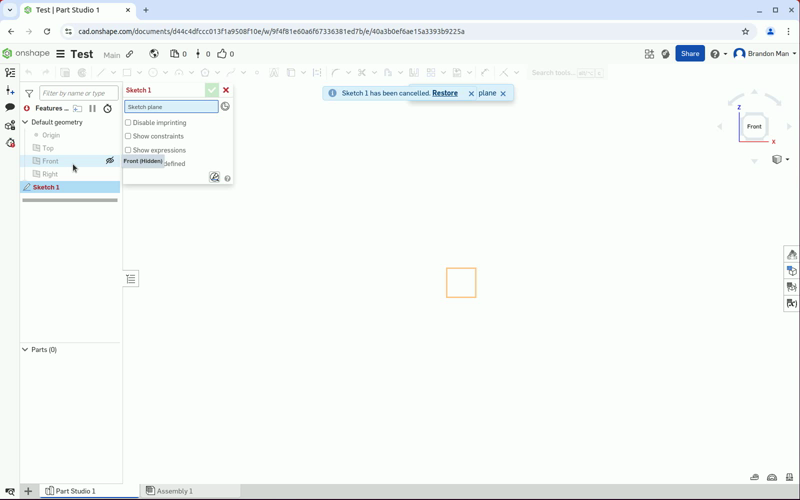
click(73, 163)
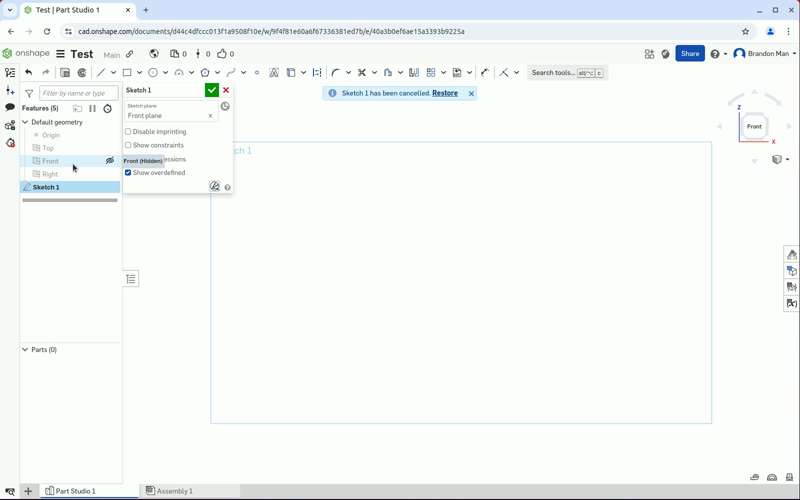
mouse_move(73, 352)
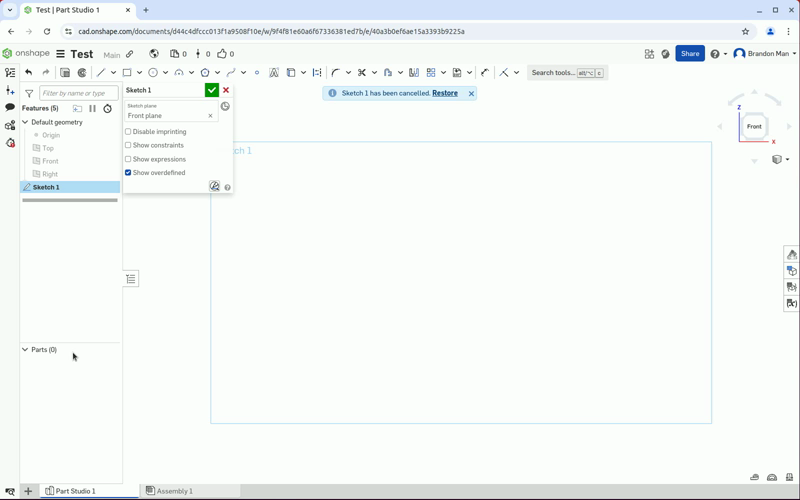
key(y)
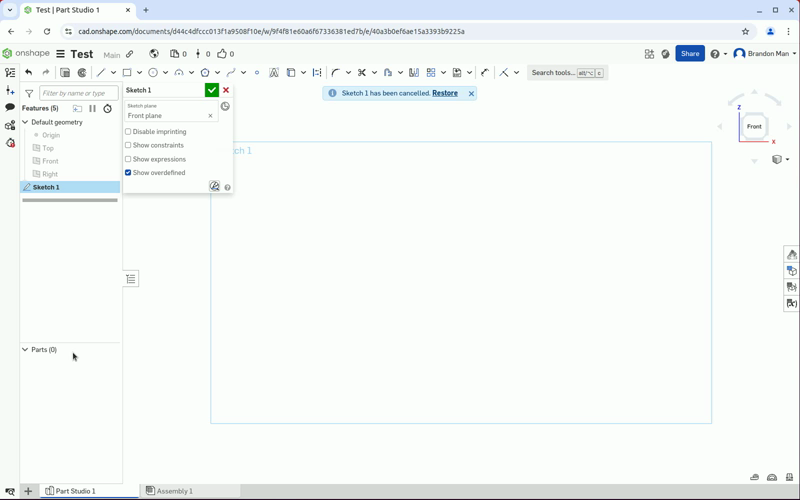
key(l)
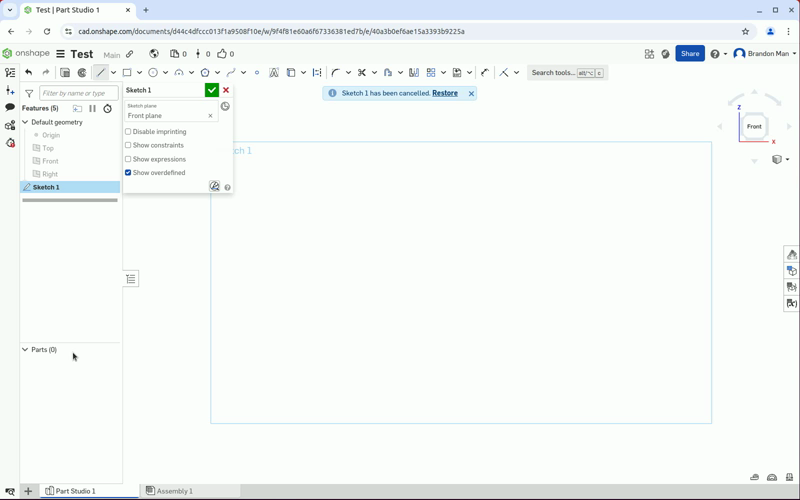
key_down(shift)
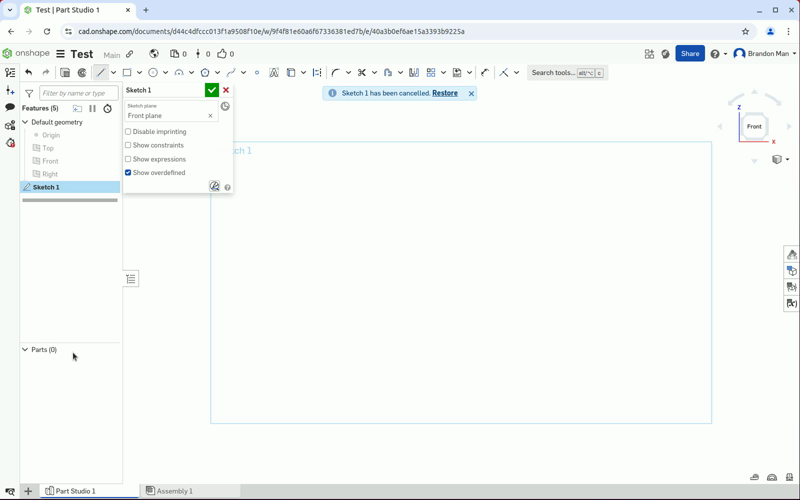
mouse_move(349, 292)
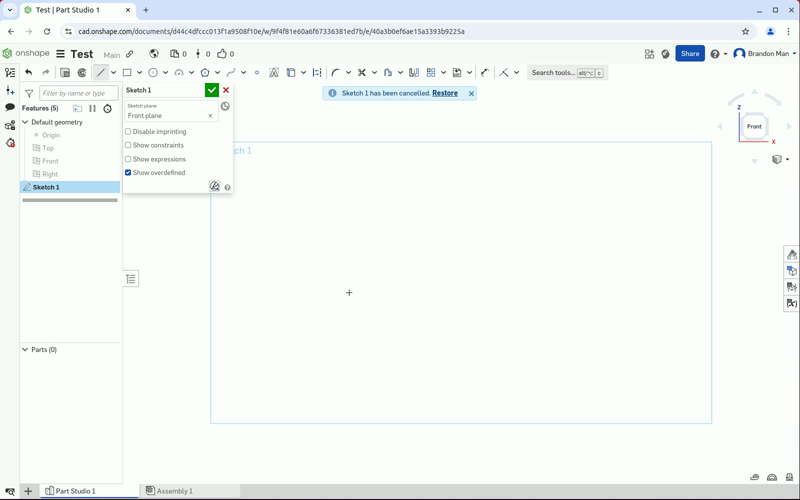
click(349, 292)
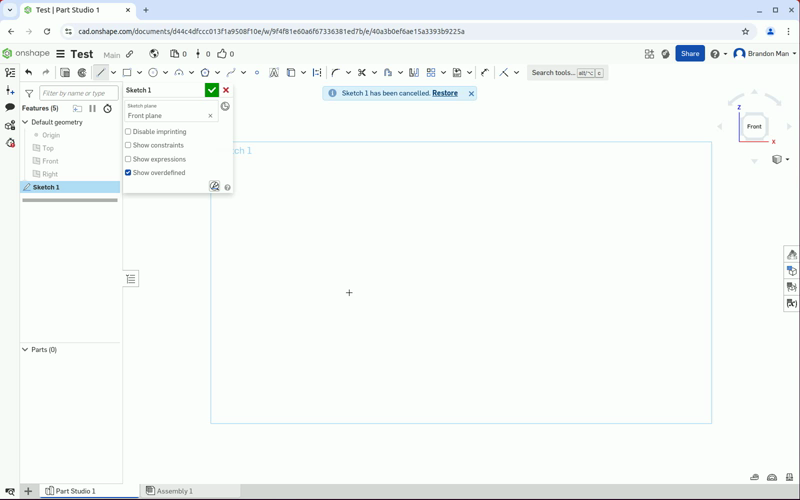
key_up(shift)
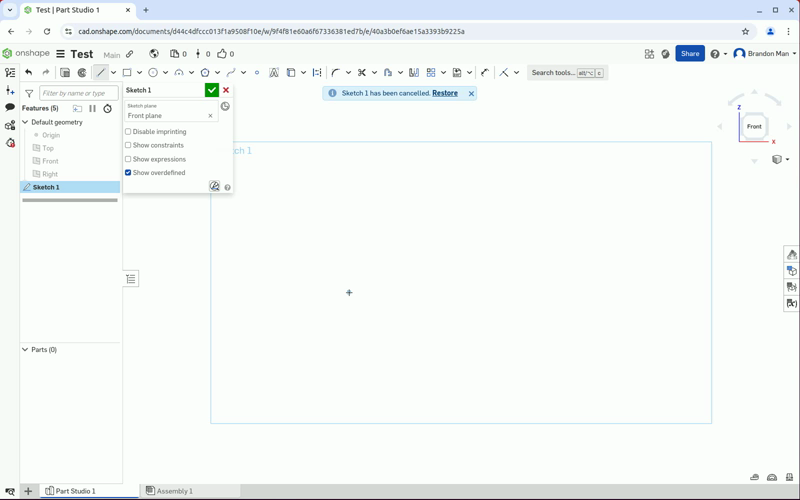
key_down(shift)
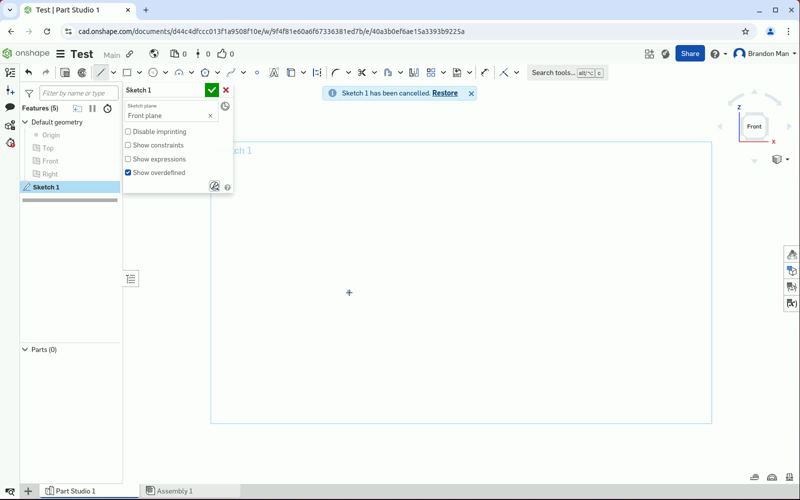
mouse_move(414, 292)
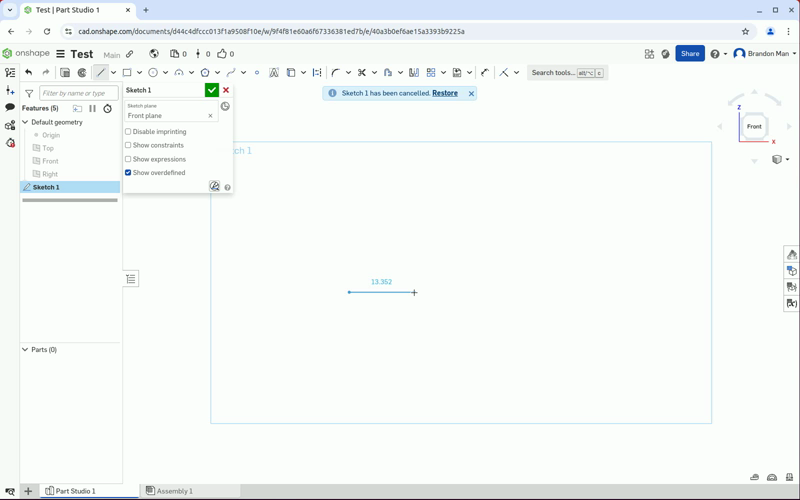
click(414, 292)
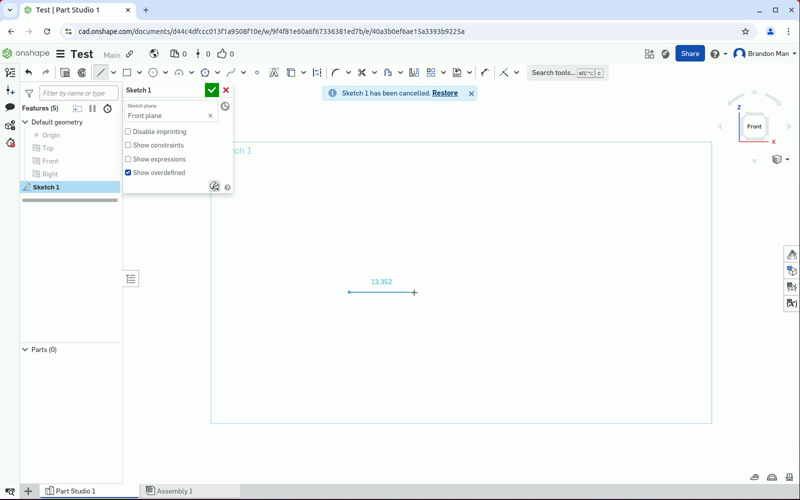
key_up(shift)
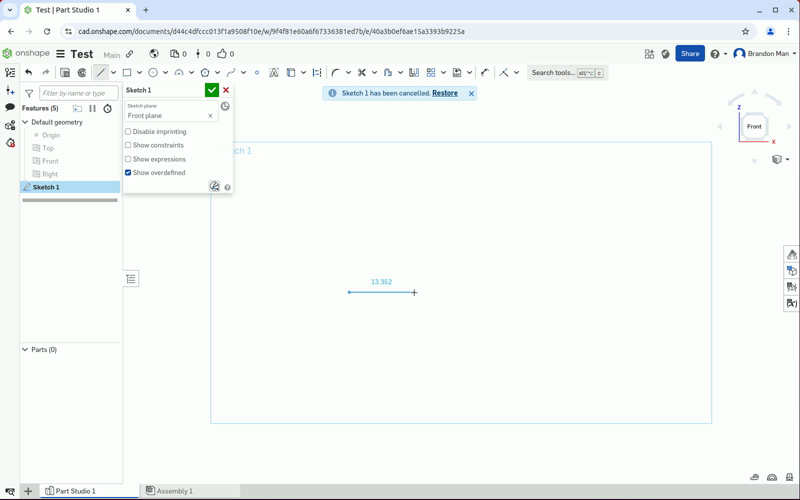
key_down(shift)
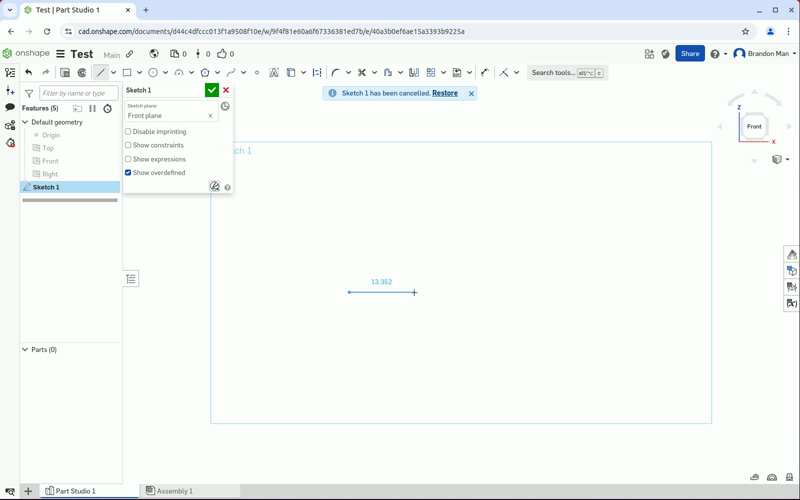
mouse_move(444, 292)
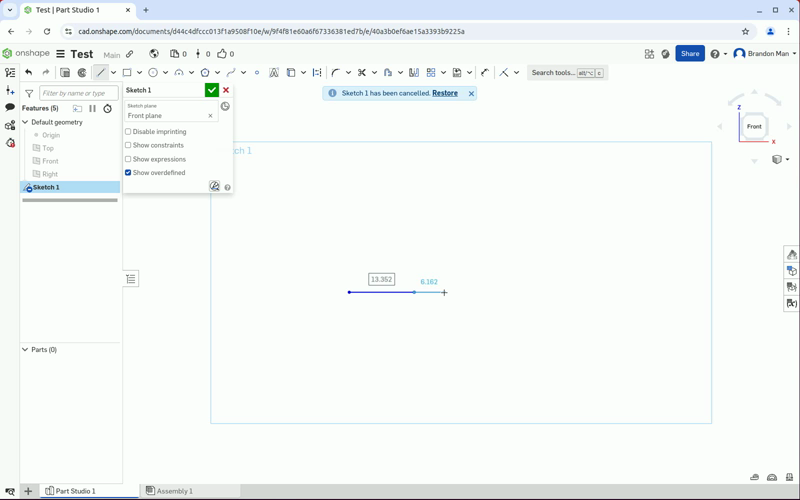
mouse_move(414, 247)
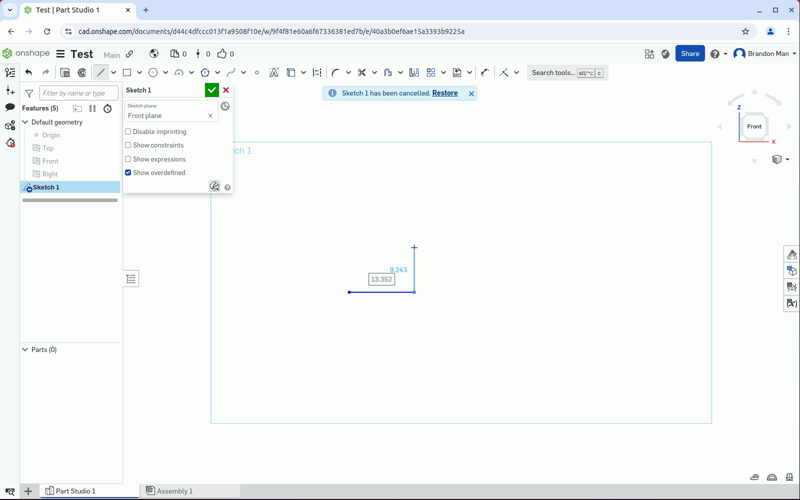
click(414, 247)
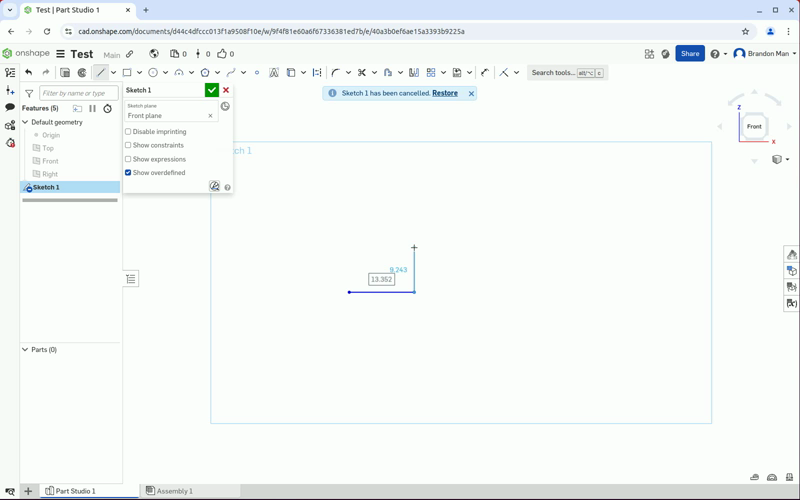
key_up(shift)
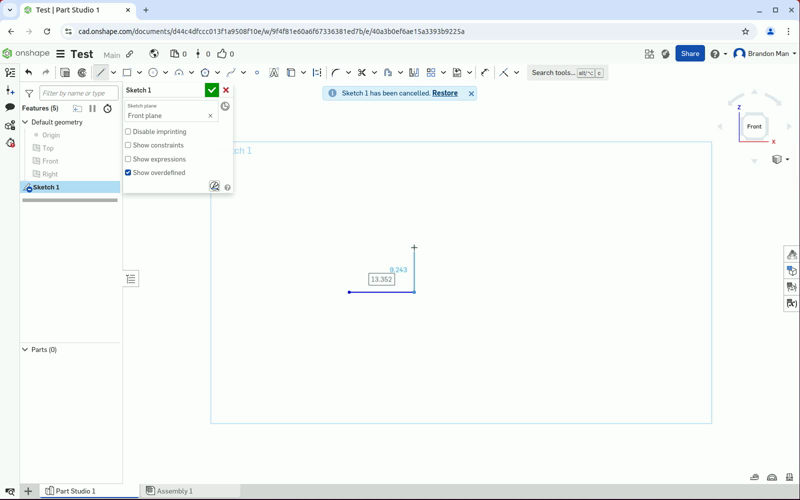
key_down(shift)
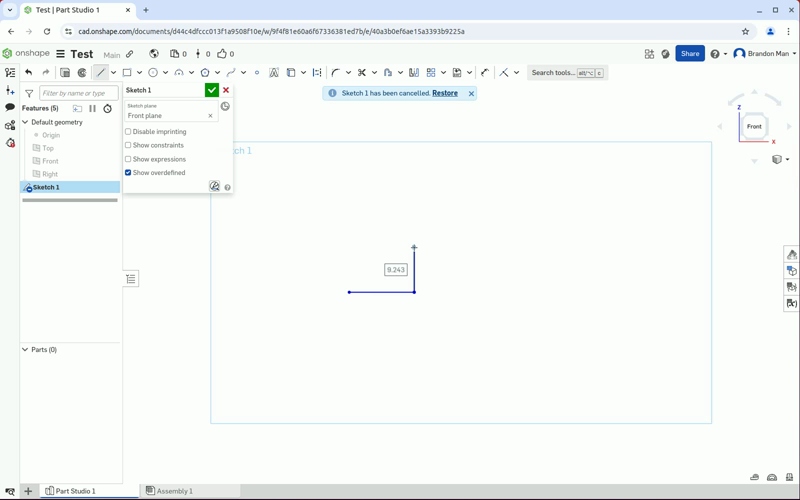
mouse_move(349, 247)
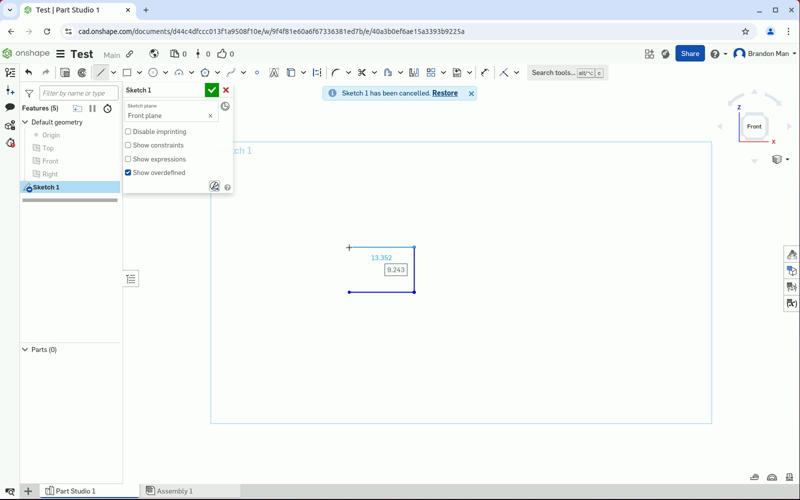
click(349, 247)
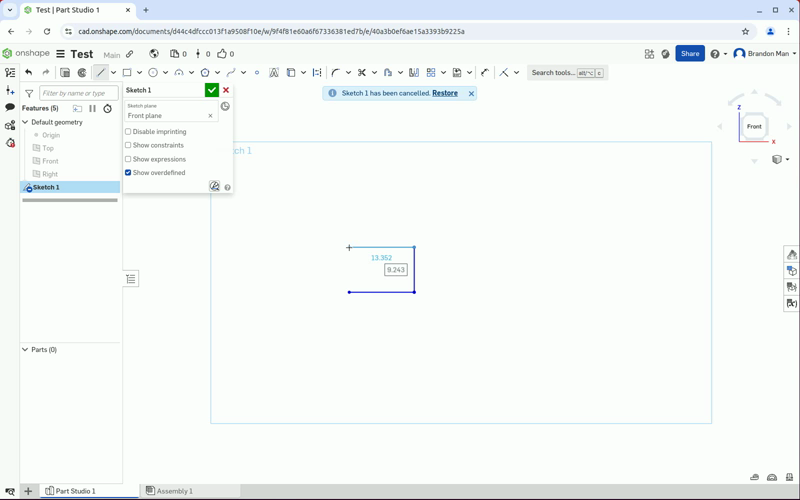
key_up(shift)
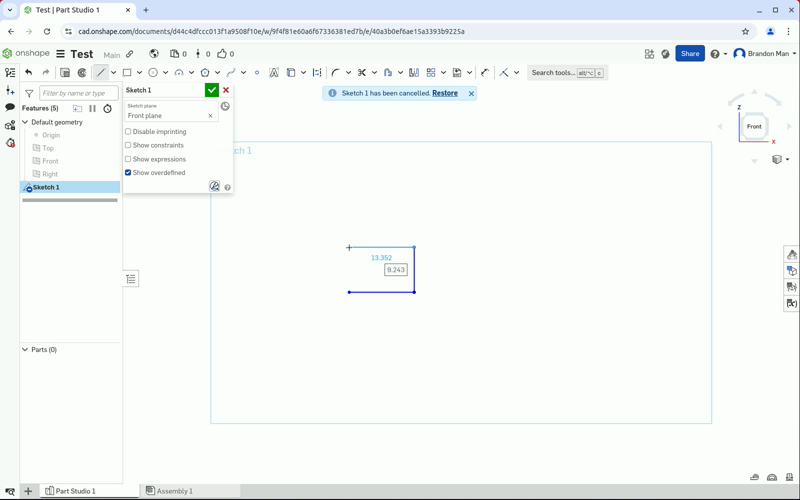
mouse_move(379, 247)
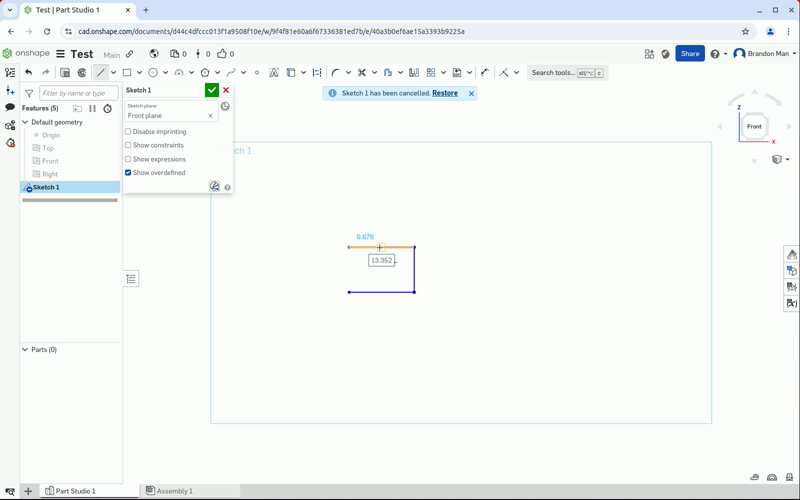
key_down(shift)
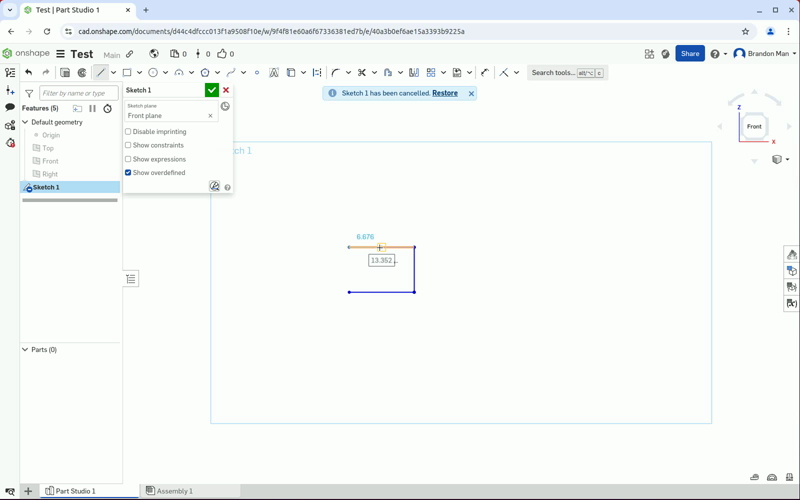
mouse_move(349, 292)
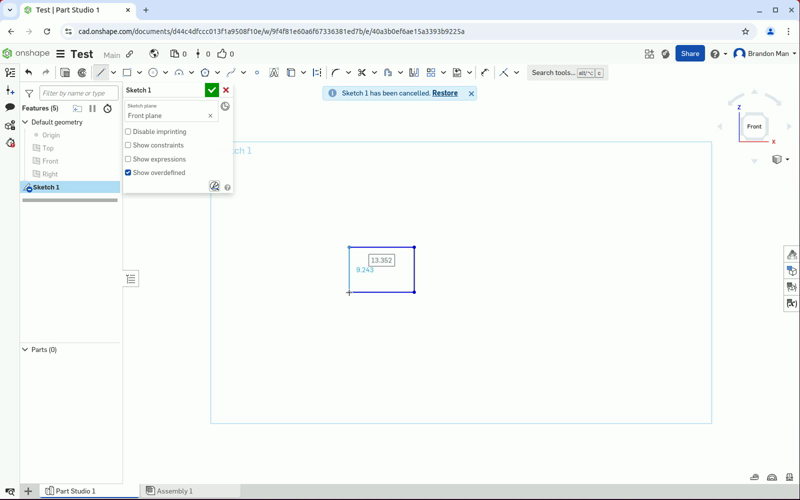
key_up(shift)
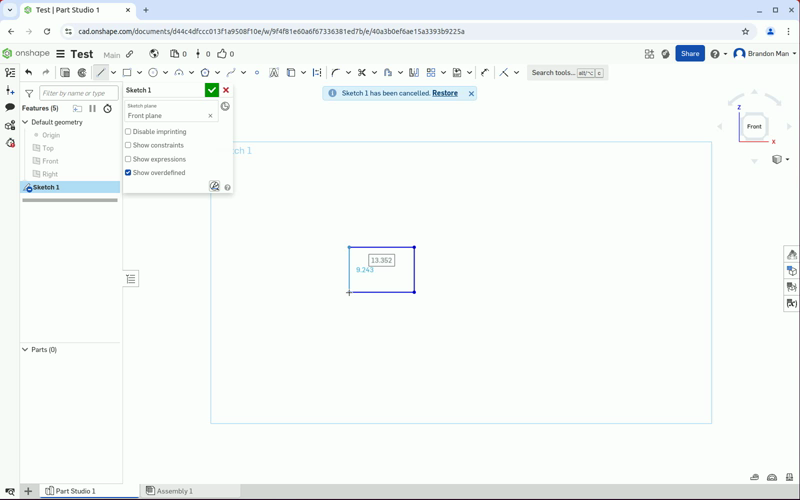
click(349, 292)
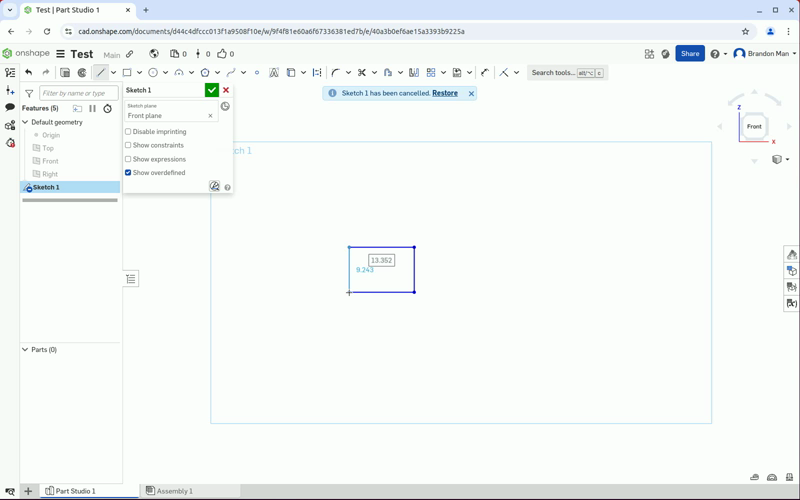
key(esc)
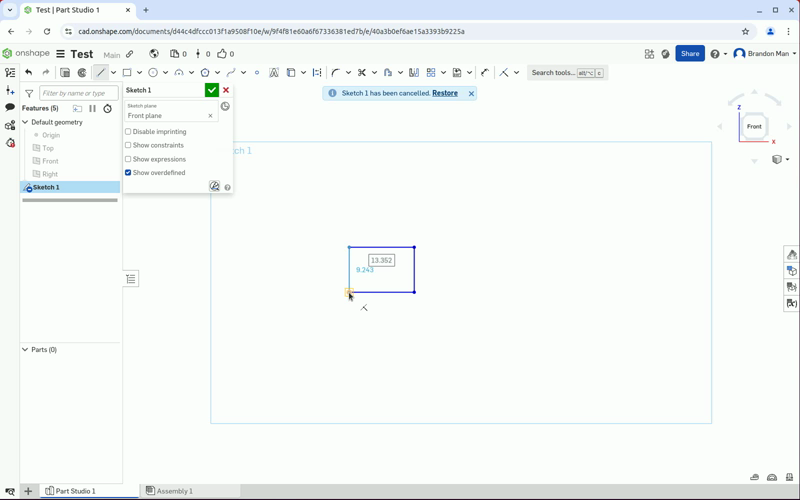
mouse_move(391, 264)
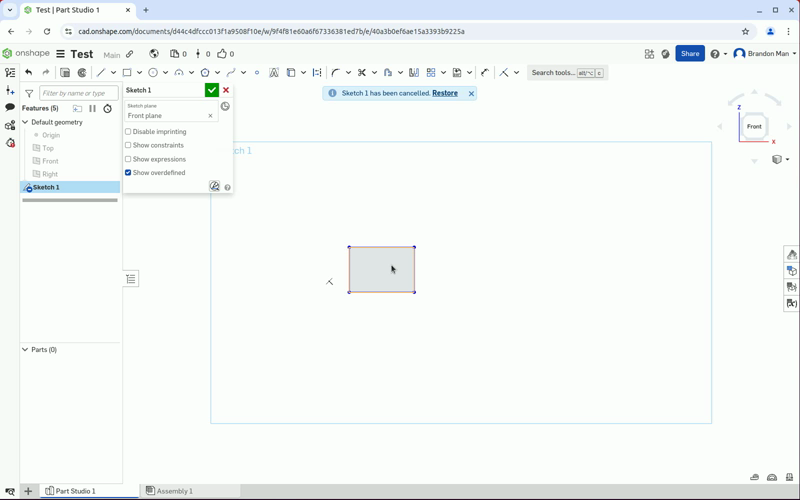
click(391, 264)
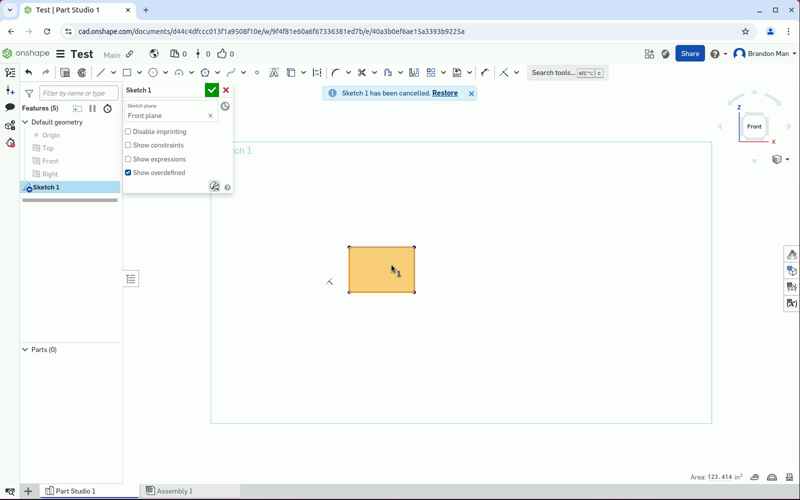
mouse_move(73, 352)
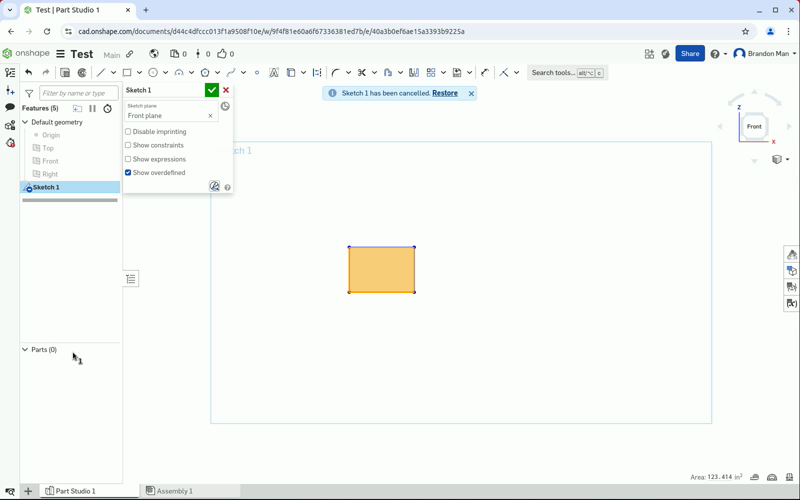
key(shift+y)
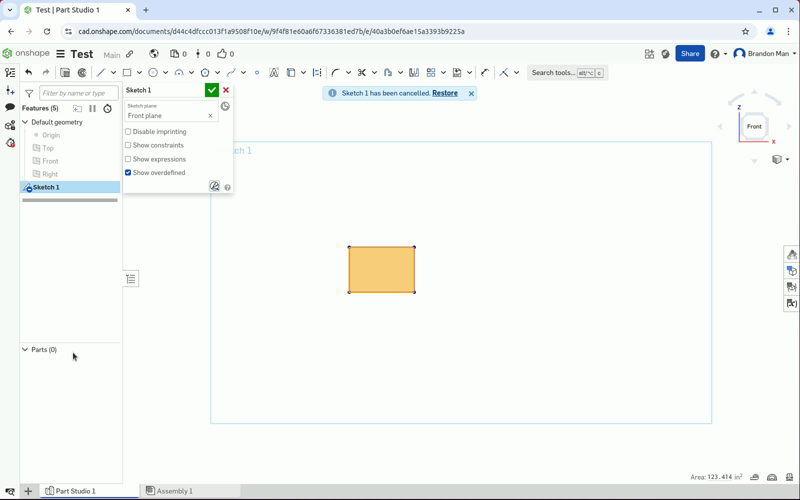
key(shift+e)
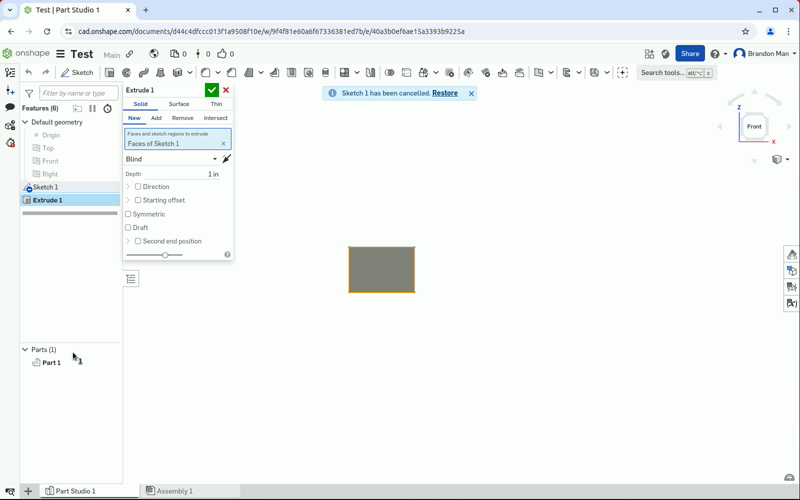
mouse_move(143, 106)
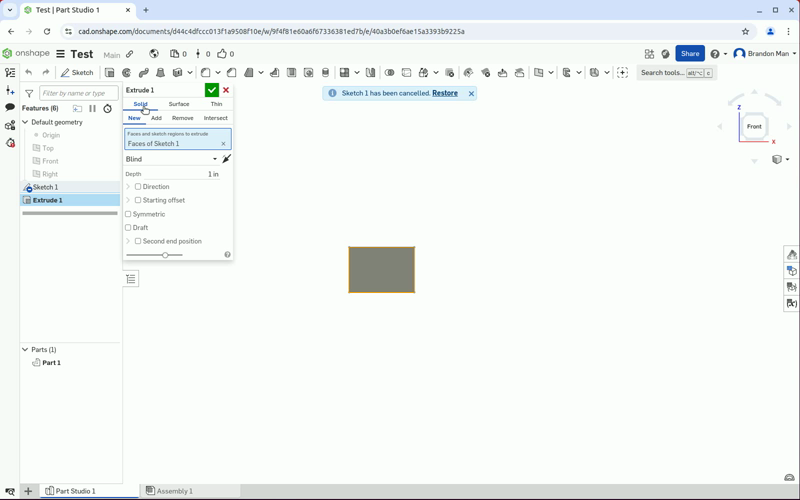
click(143, 106)
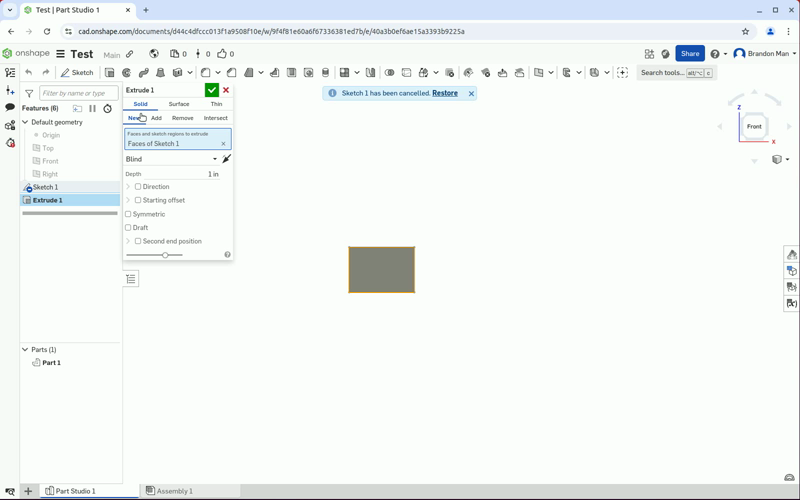
mouse_move(137, 120)
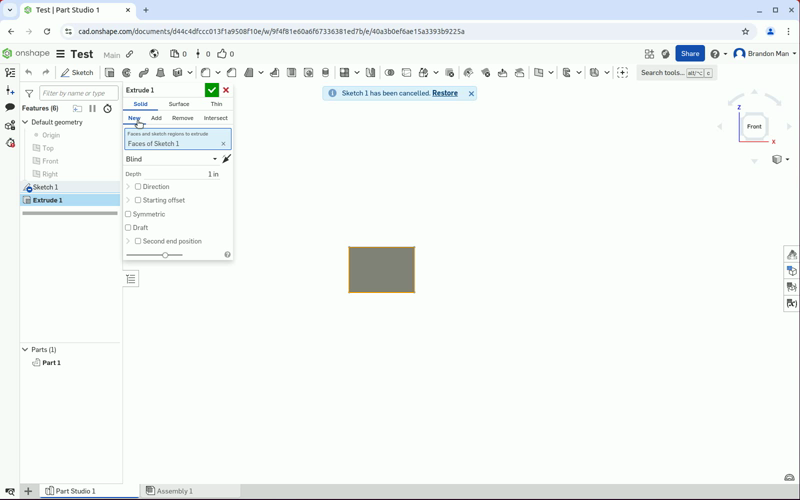
click(137, 120)
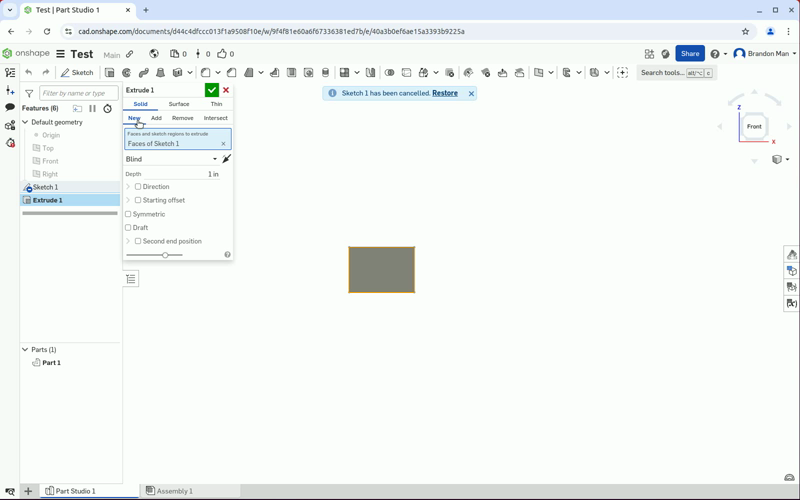
key(tab, 4)
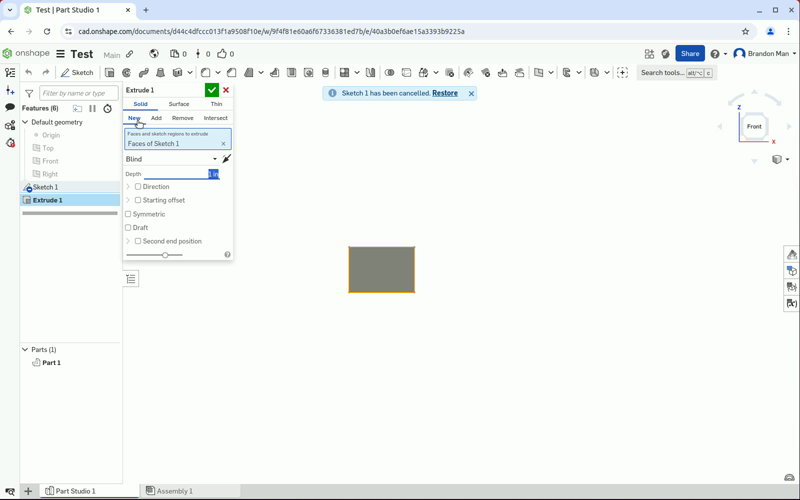
text(0.481)
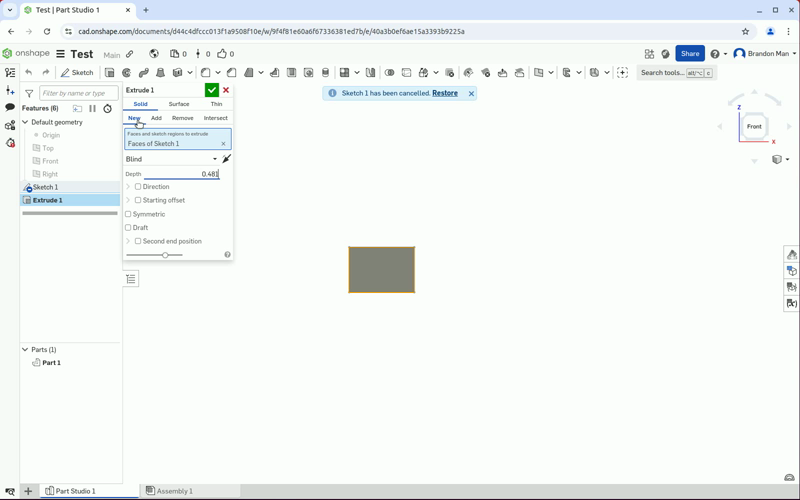
key(enter)
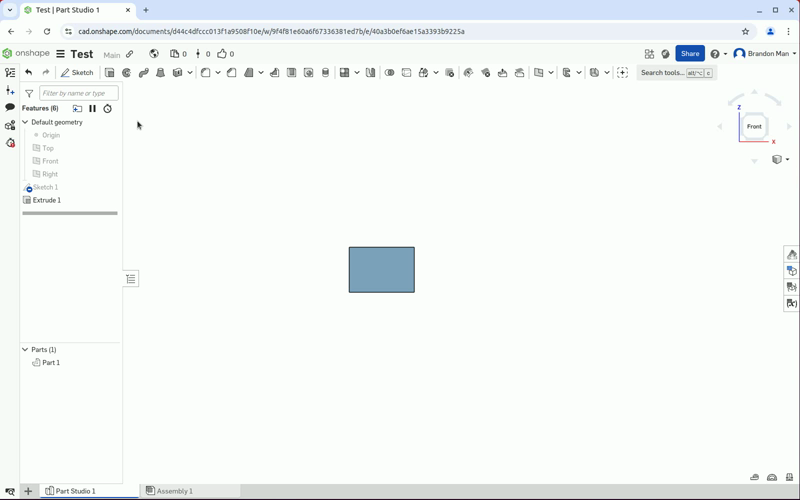
key(shift+h)
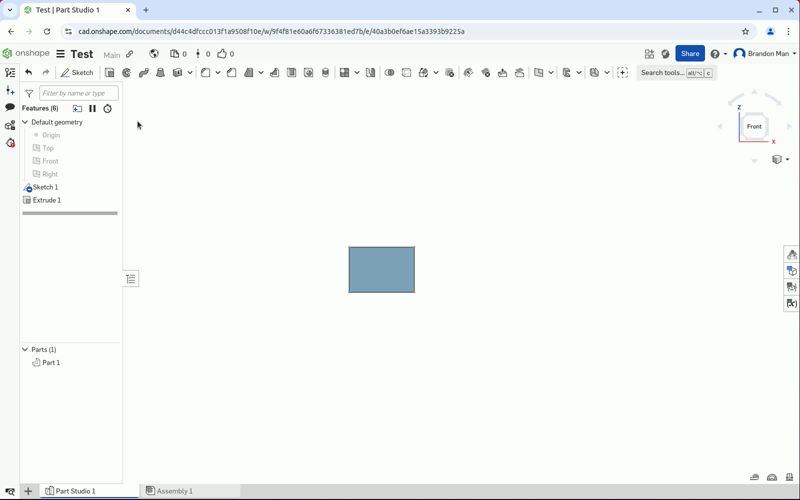
key(shift+h)
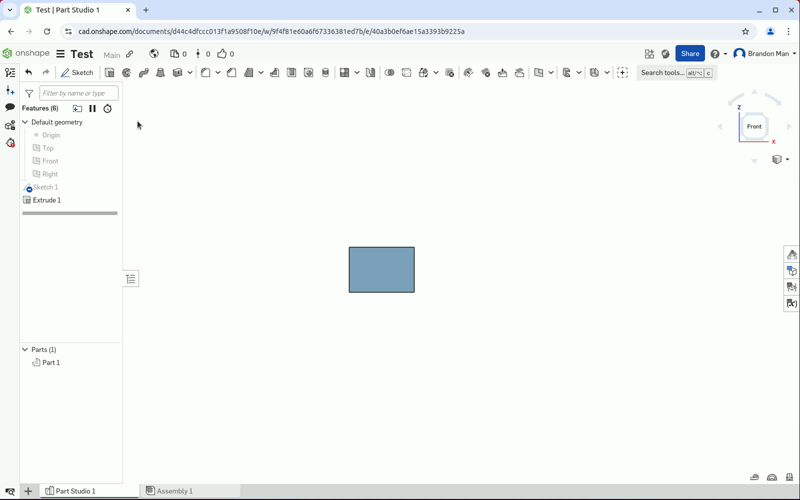
mouse_move(73, 189)
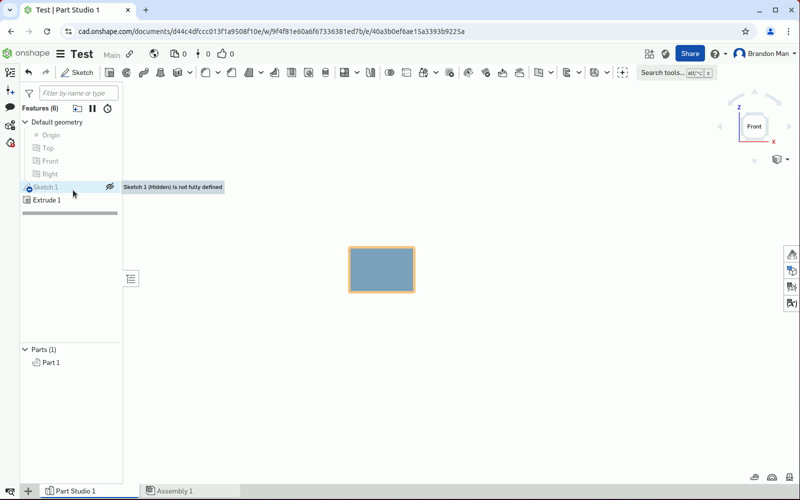
click(73, 189)
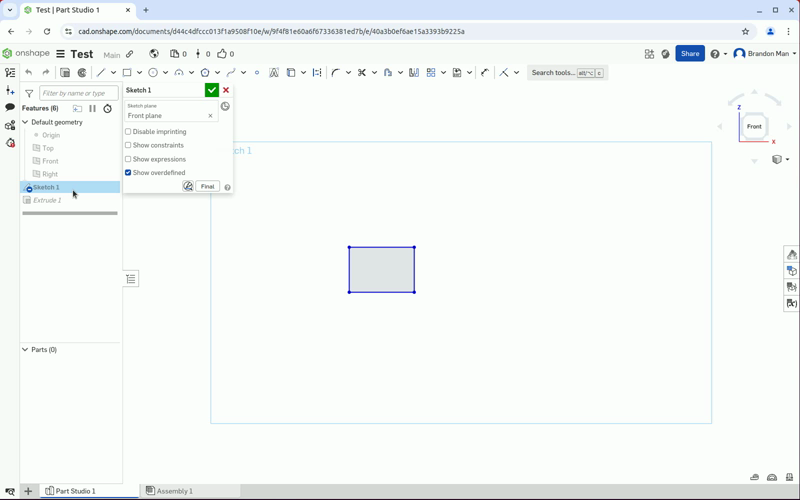
mouse_move(229, 92)
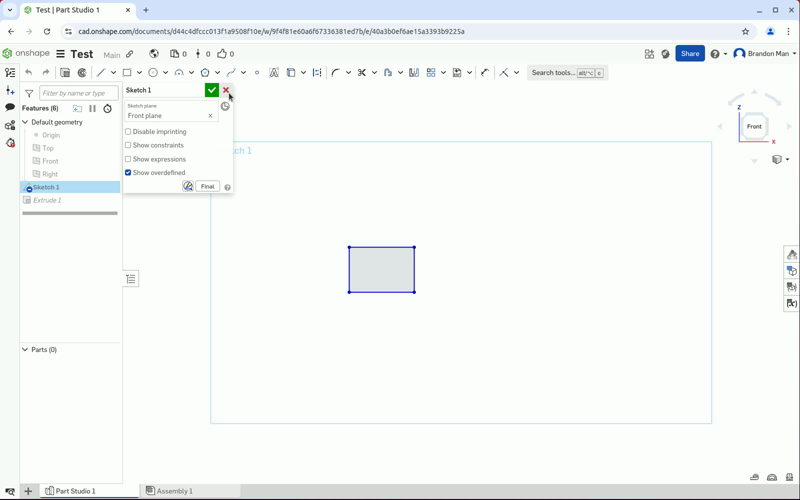
click(229, 92)
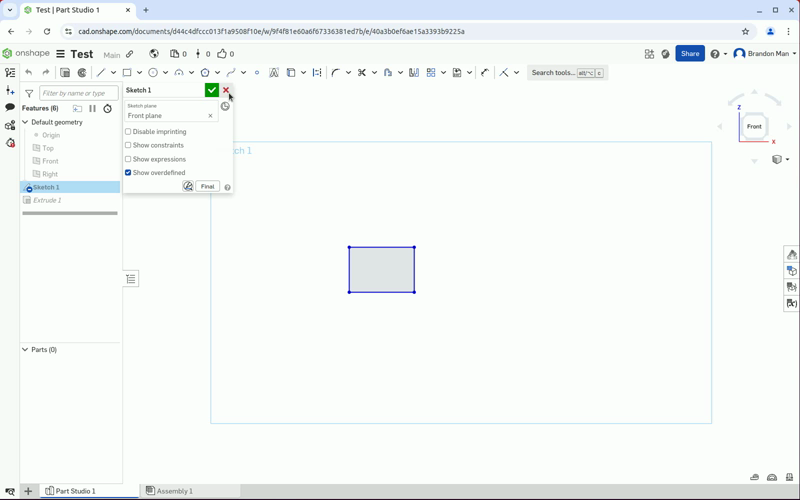
key(shift+s)
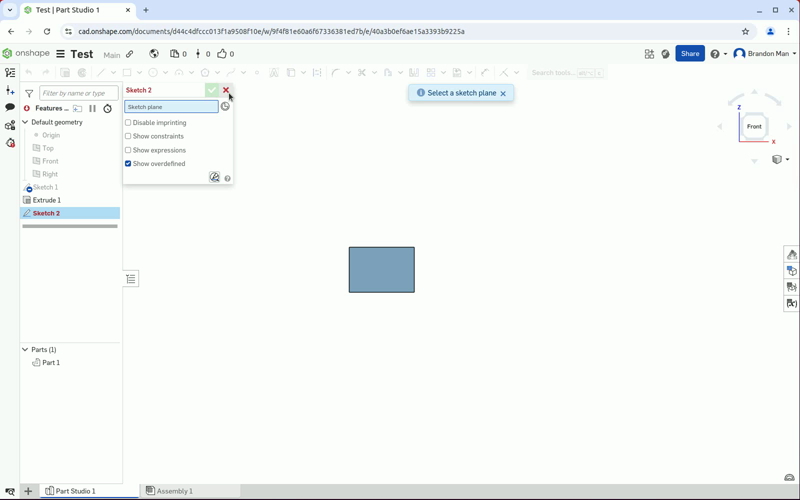
mouse_move(73, 163)
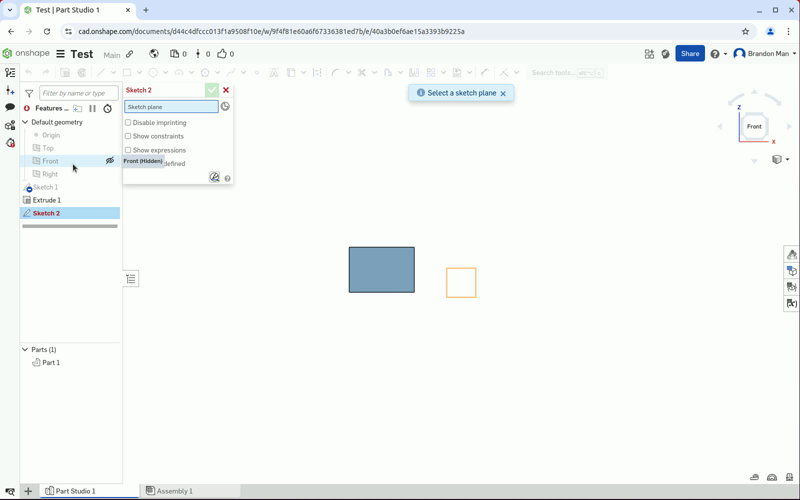
click(73, 163)
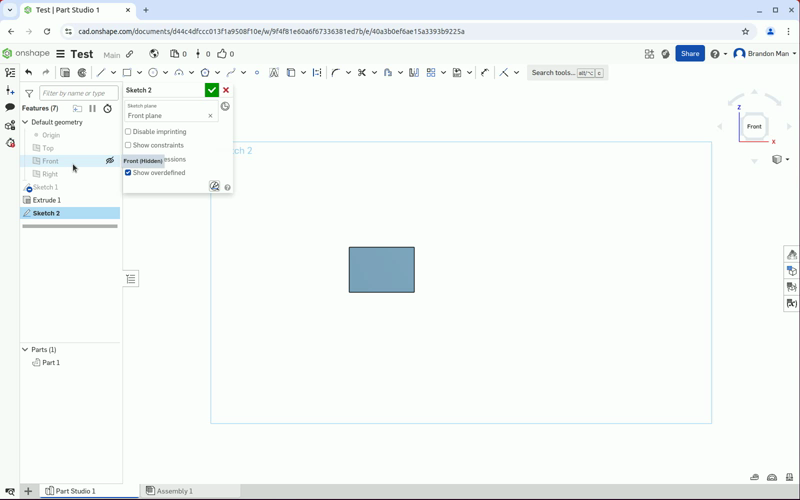
mouse_move(73, 352)
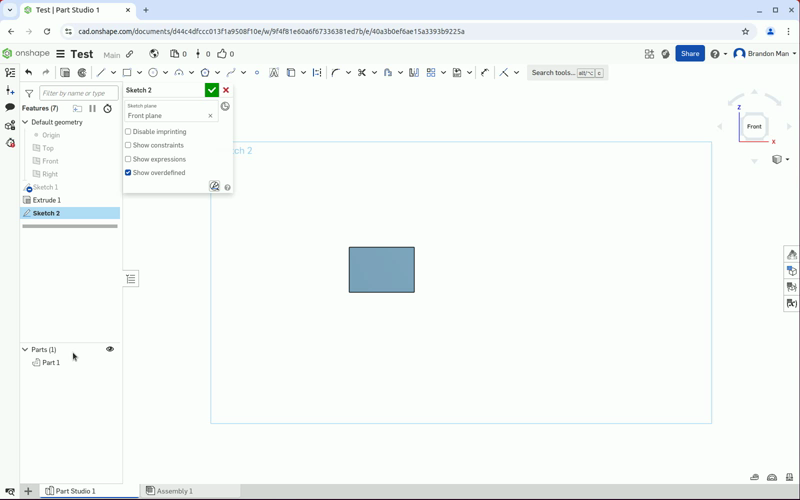
key(y)
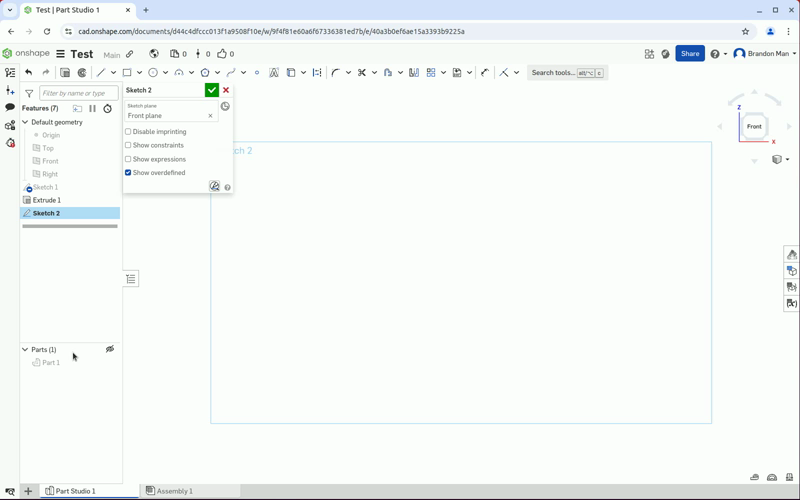
key(l)
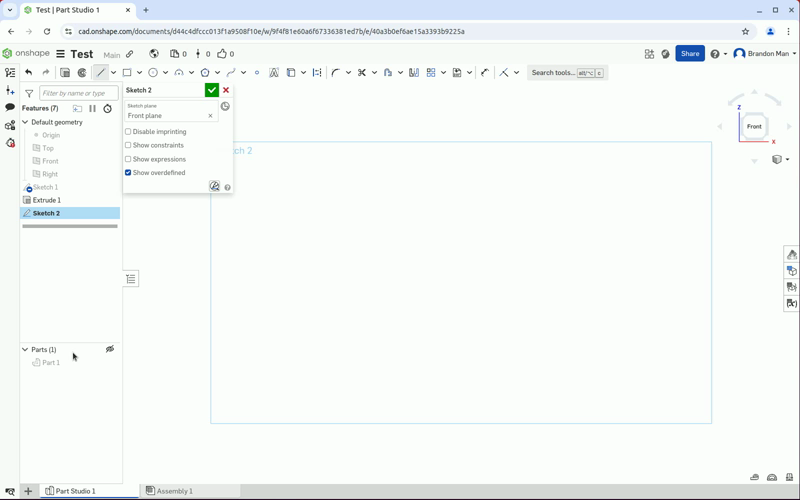
key_down(shift)
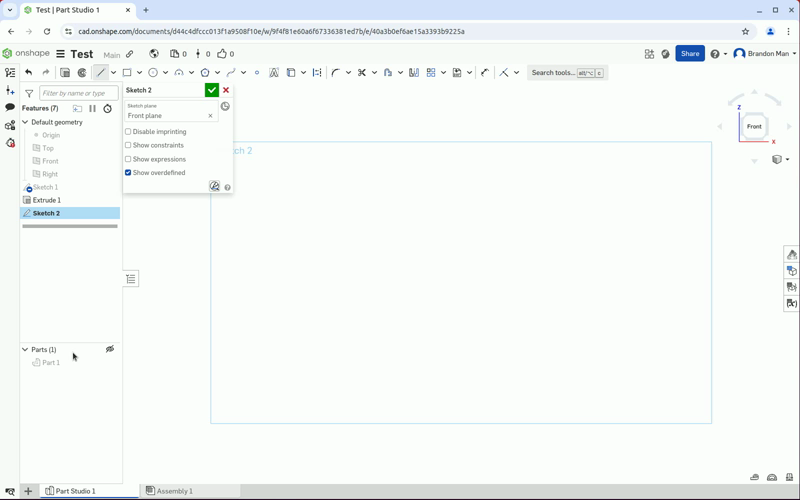
mouse_move(430, 280)
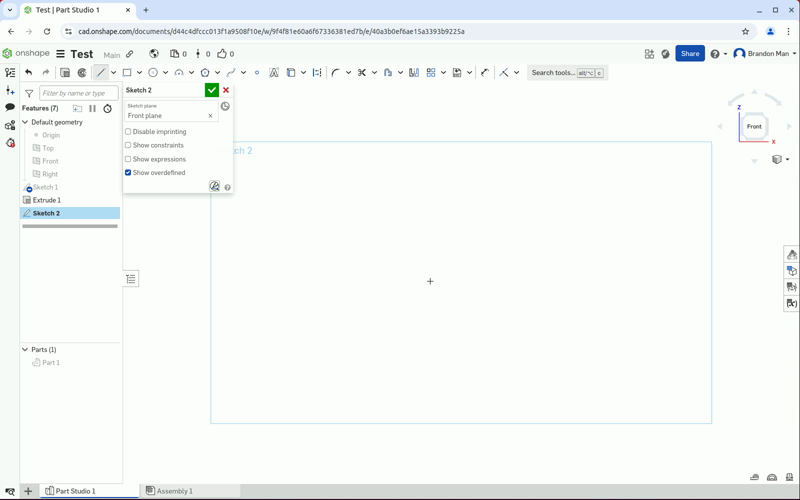
click(430, 280)
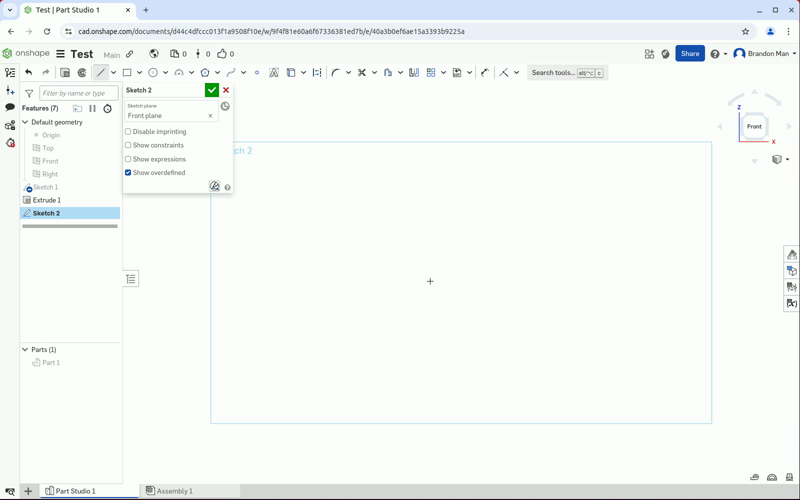
key_up(shift)
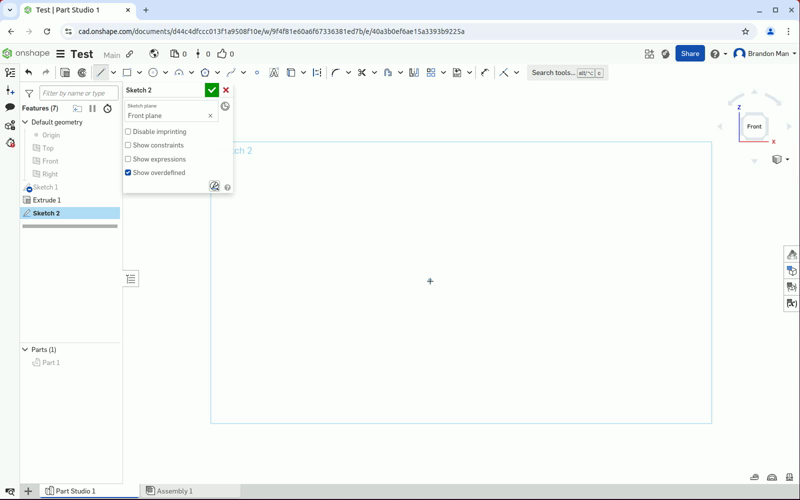
key_down(shift)
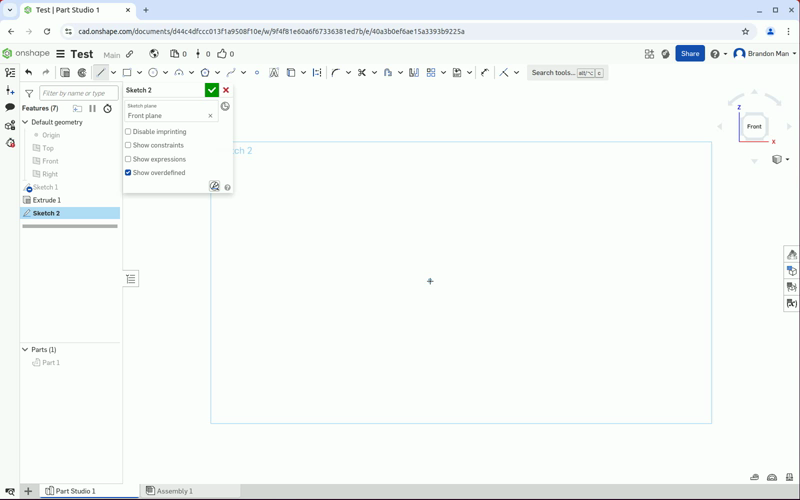
mouse_move(460, 280)
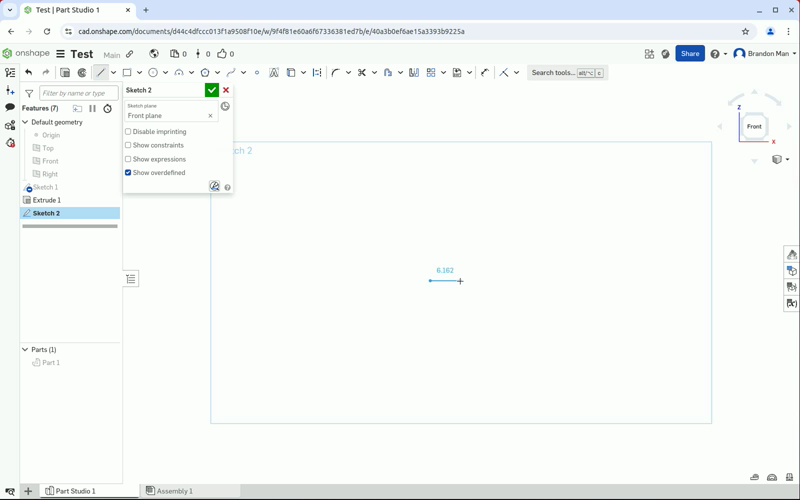
mouse_move(453, 280)
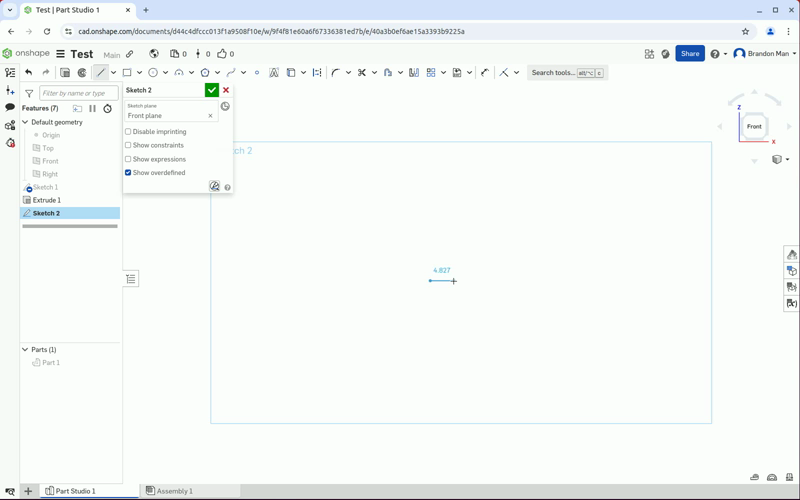
click(453, 280)
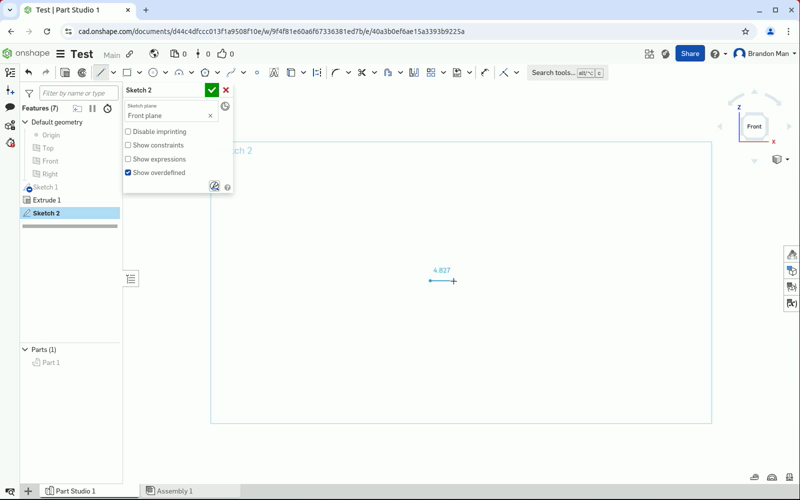
key_up(shift)
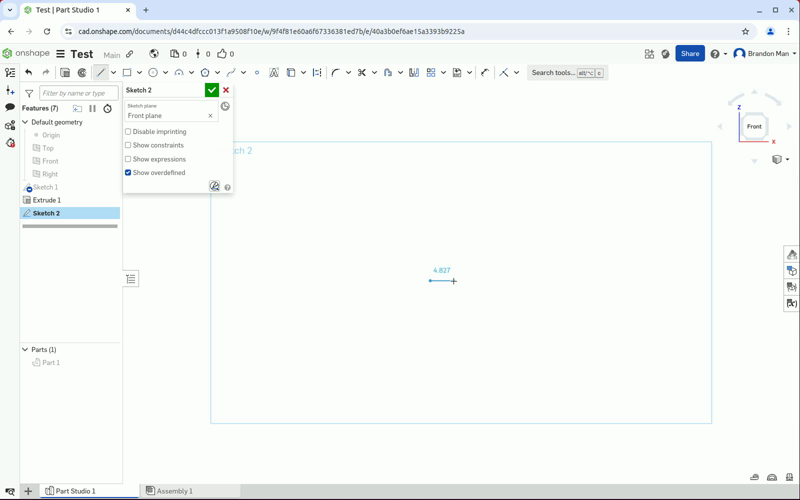
key_down(shift)
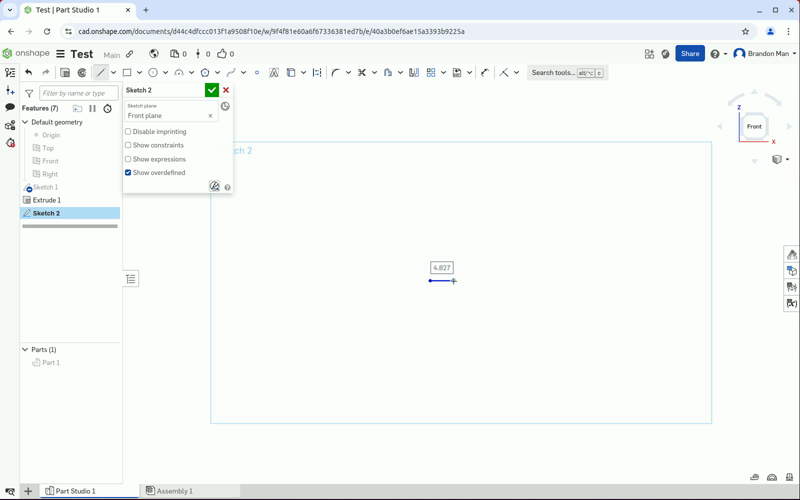
mouse_move(483, 280)
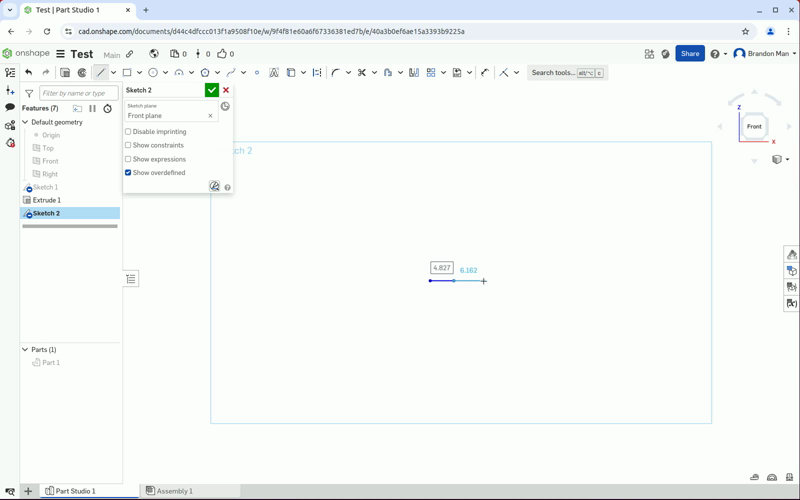
mouse_move(453, 235)
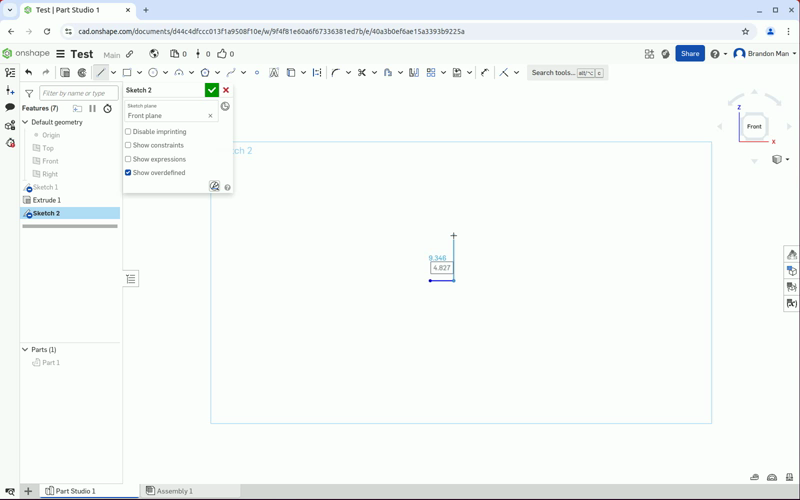
click(453, 235)
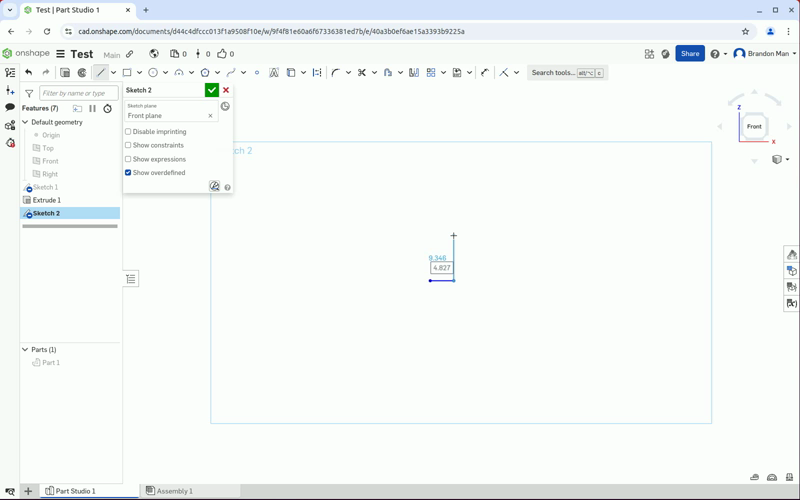
key_up(shift)
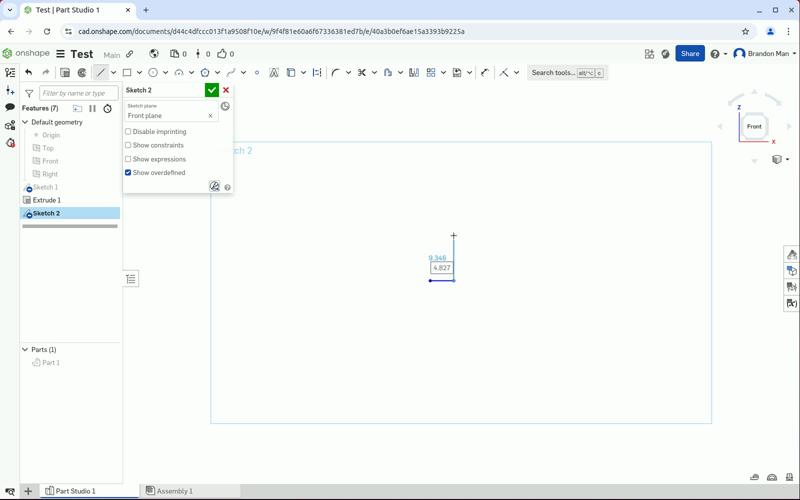
key_down(shift)
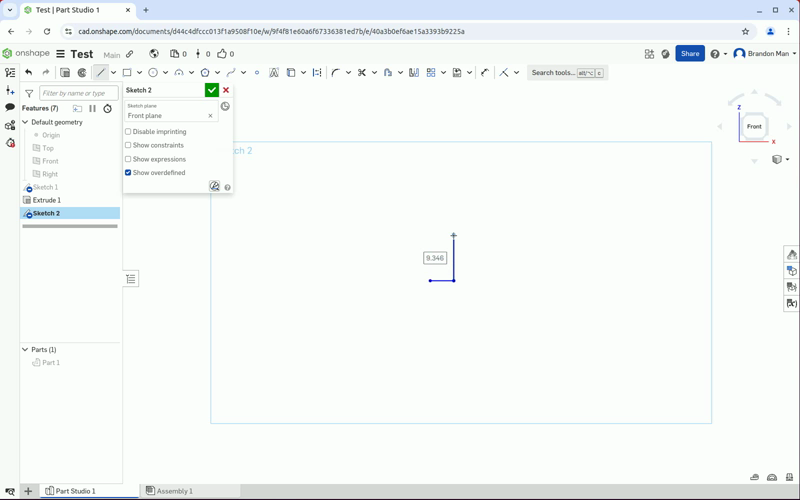
mouse_move(483, 235)
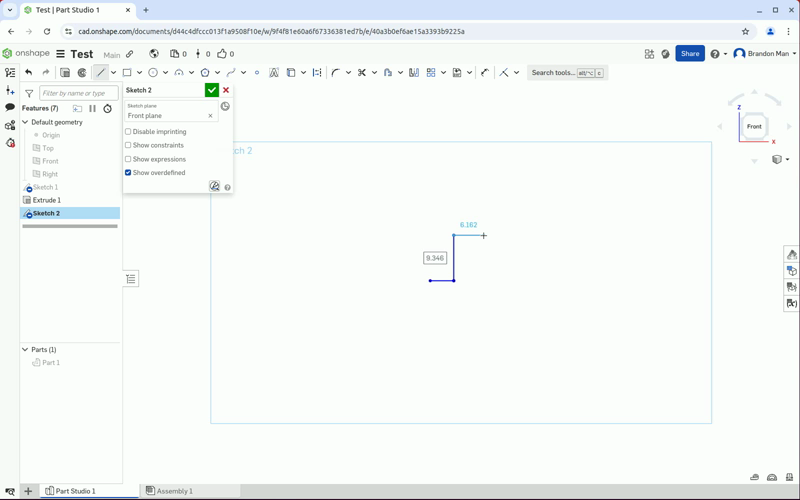
mouse_move(430, 235)
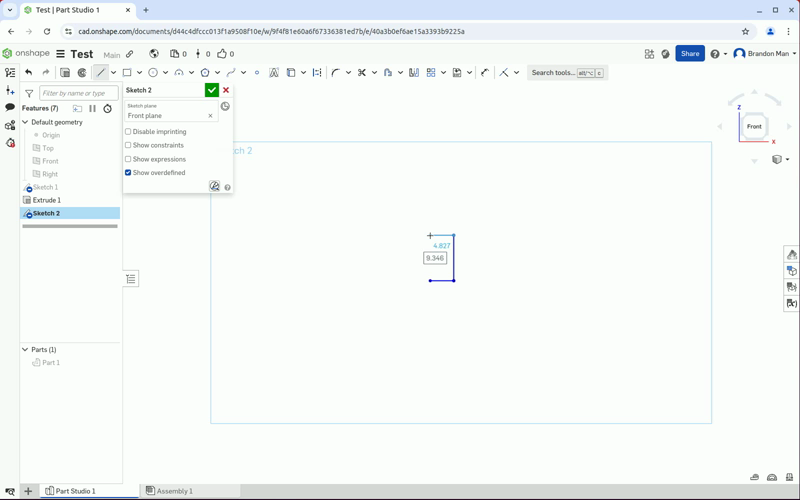
click(430, 235)
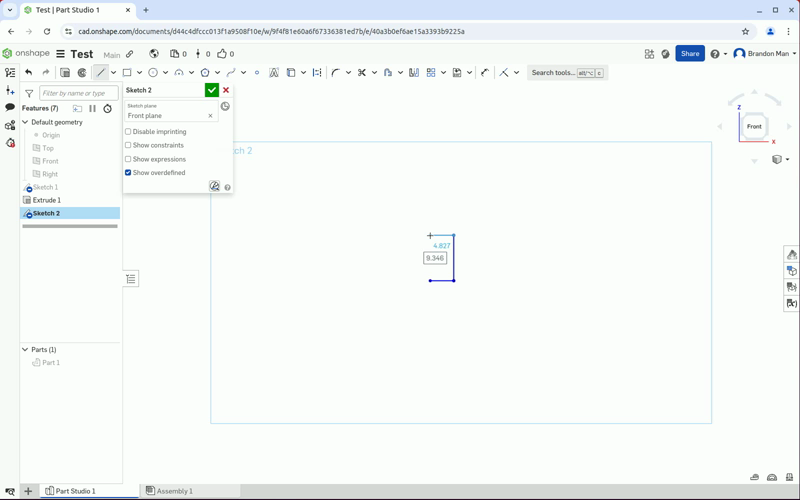
key_up(shift)
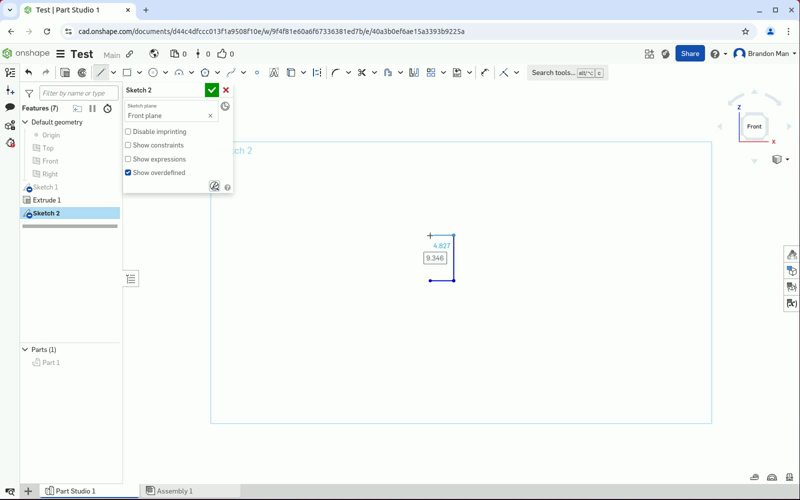
mouse_move(460, 235)
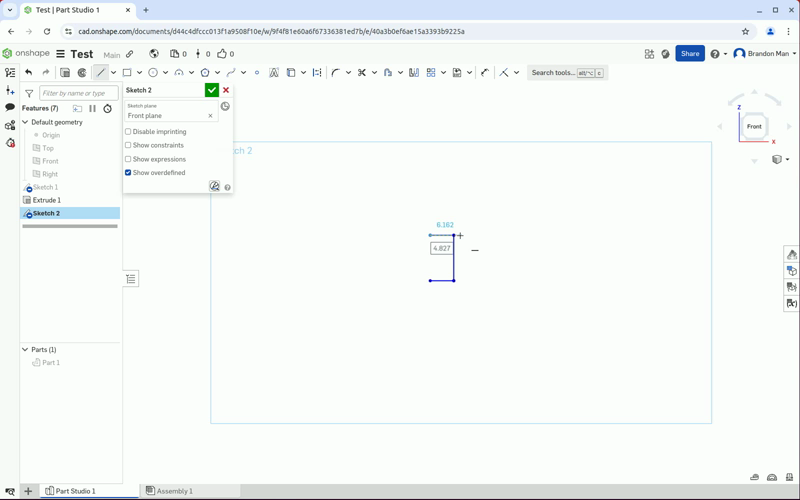
key_down(shift)
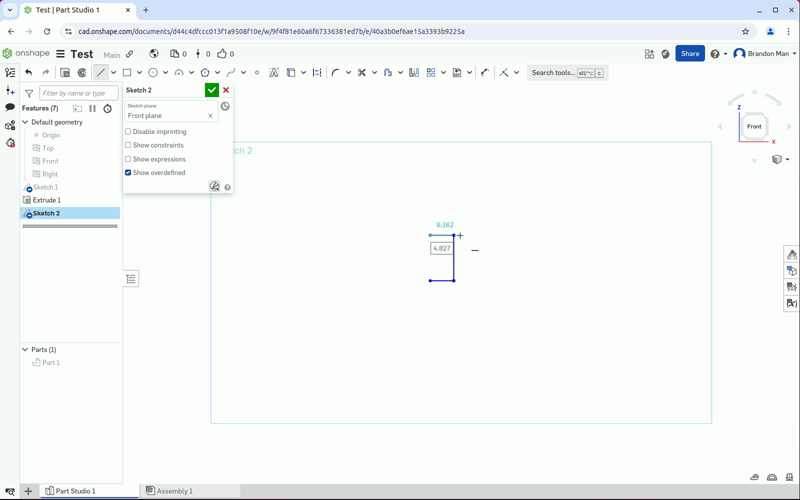
mouse_move(430, 280)
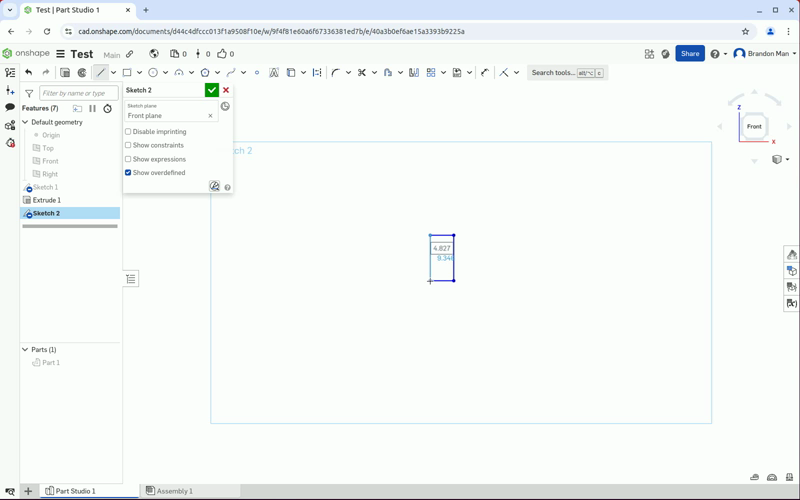
key_up(shift)
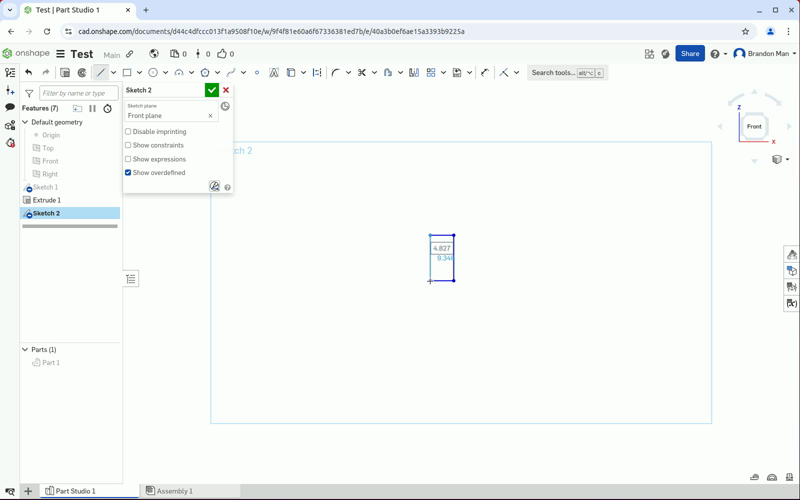
click(430, 280)
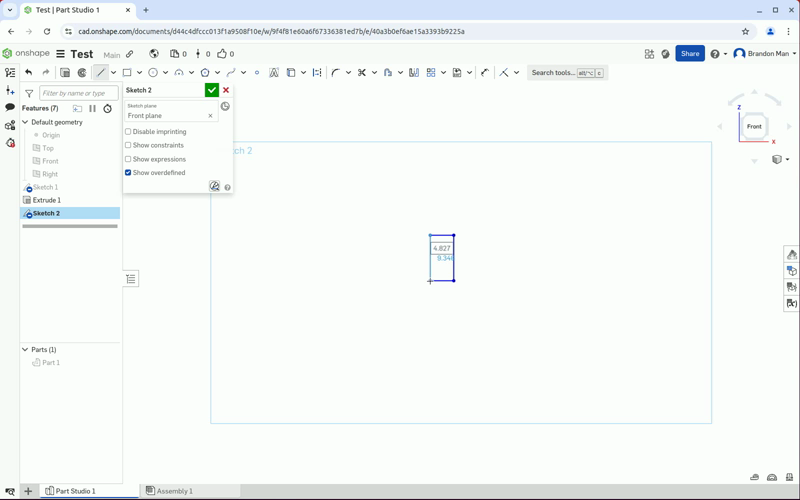
key(esc)
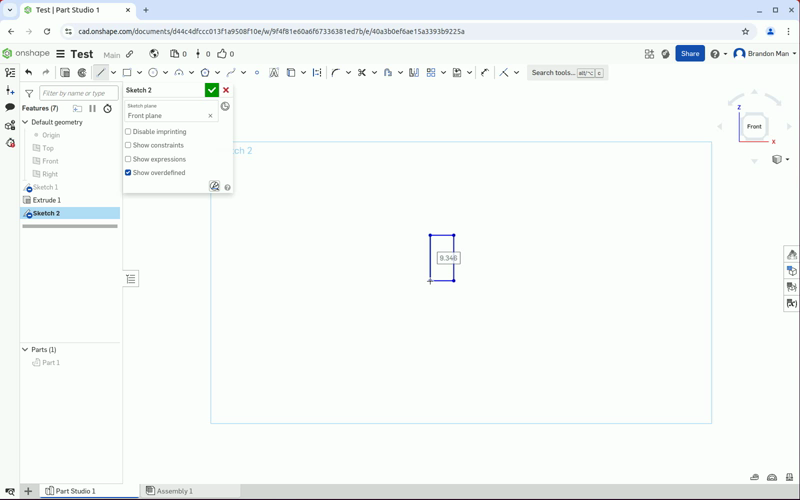
mouse_move(452, 275)
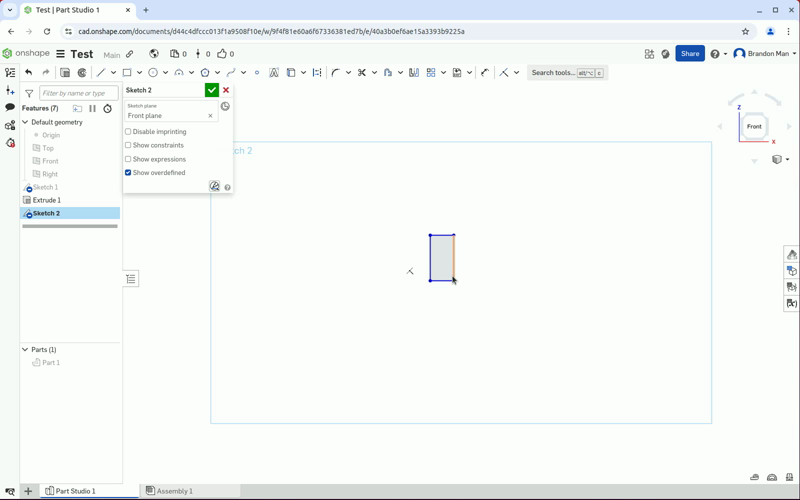
scroll(6)
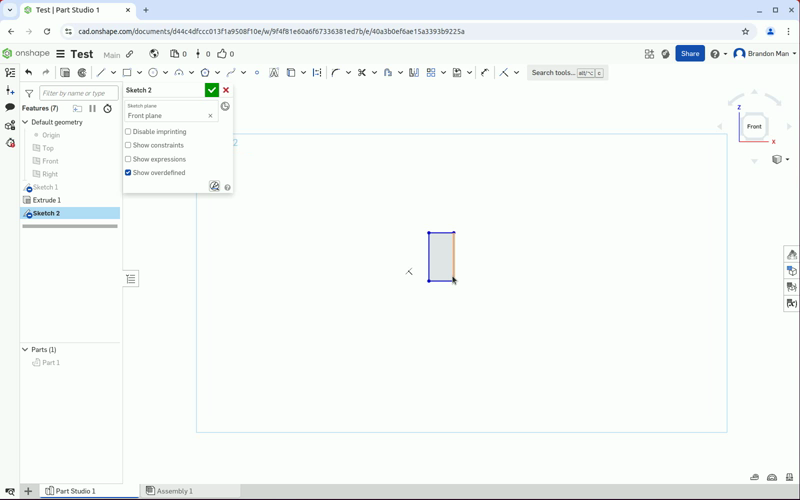
scroll(6)
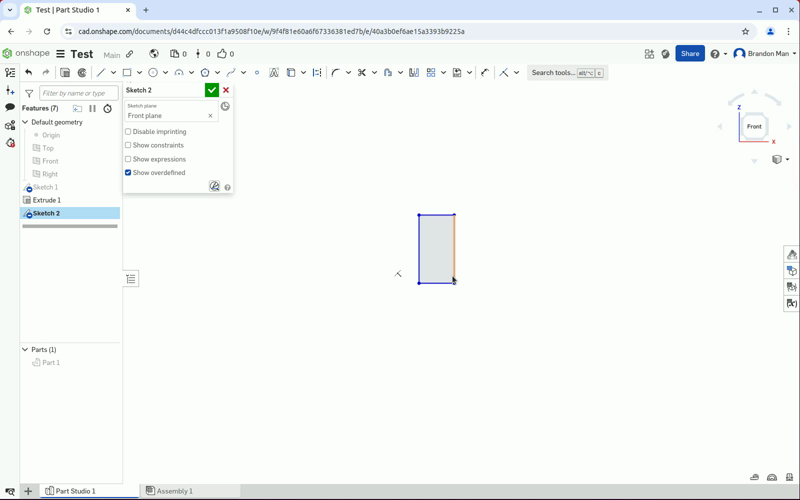
scroll(6)
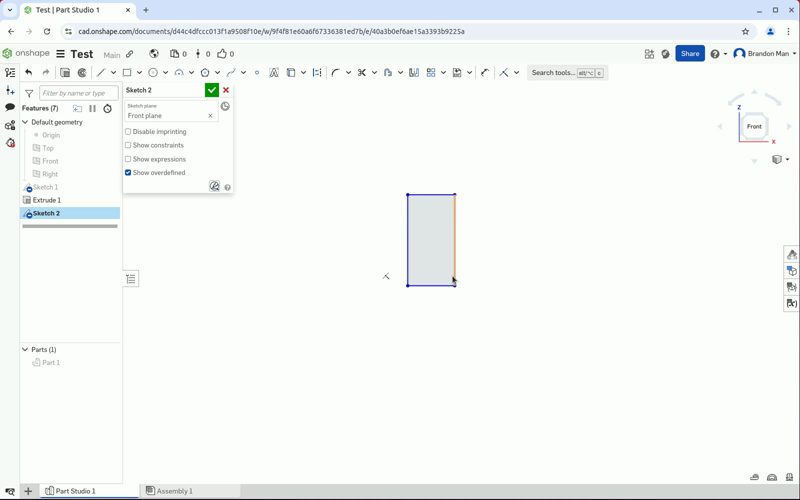
scroll(6)
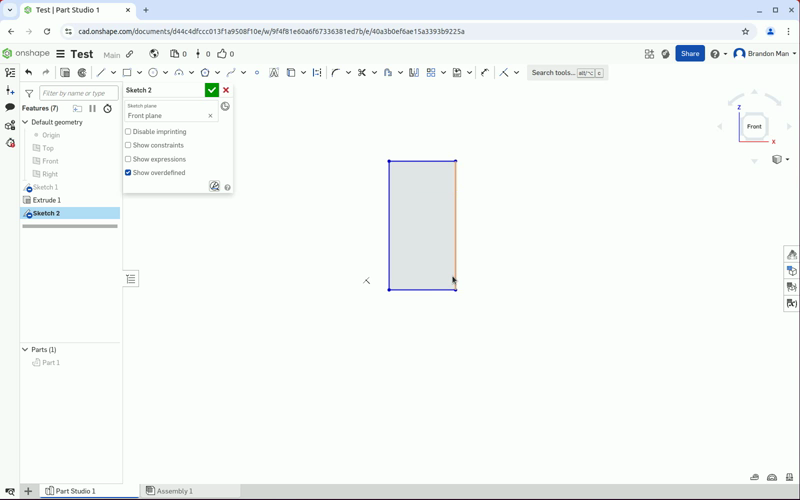
scroll(6)
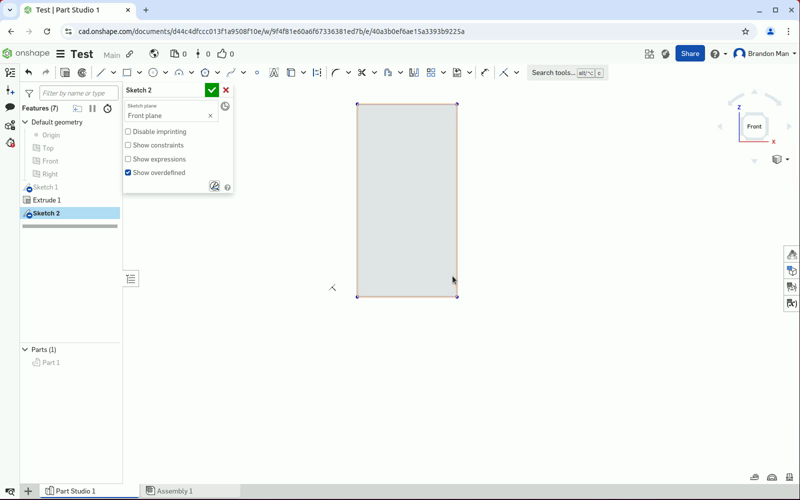
scroll(6)
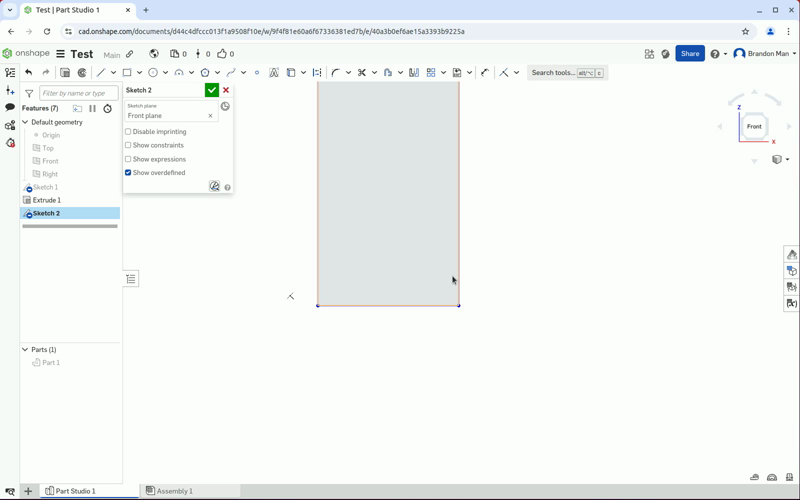
scroll(6)
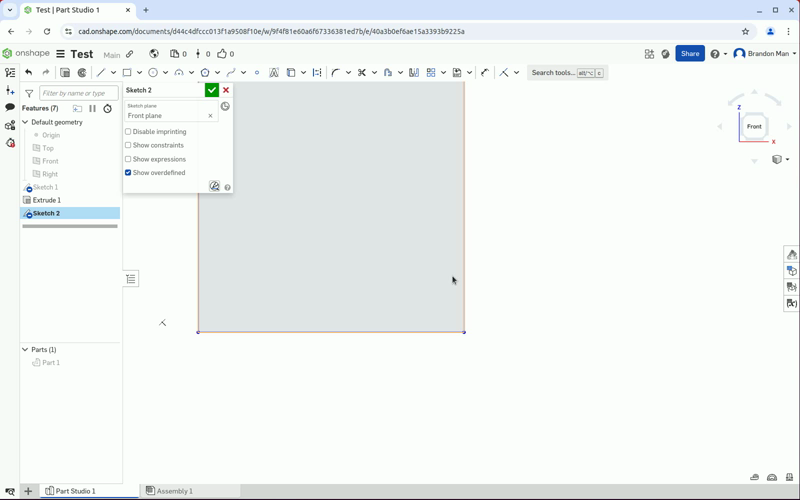
click(452, 275)
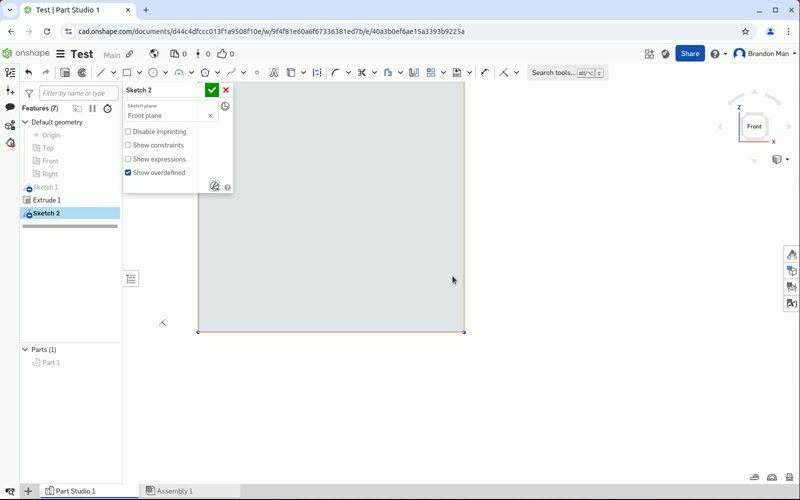
scroll(-6)
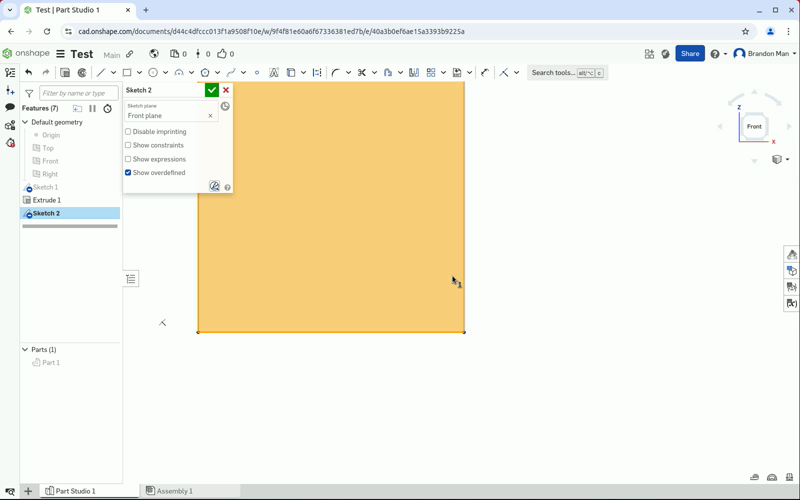
scroll(-6)
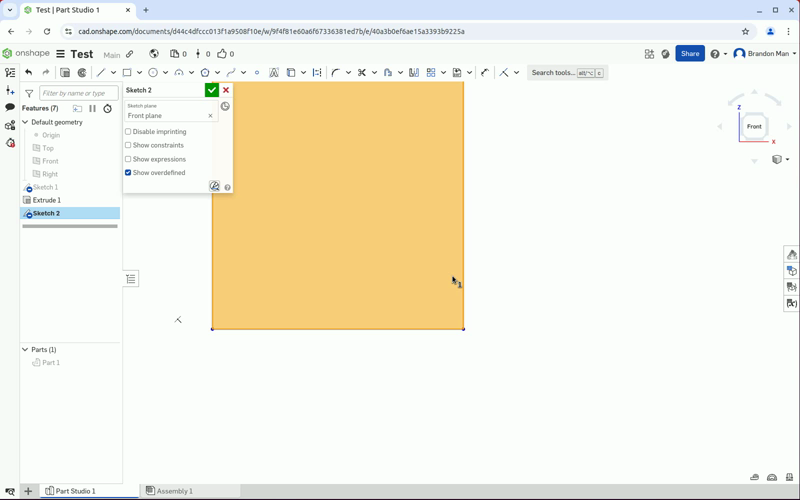
scroll(-6)
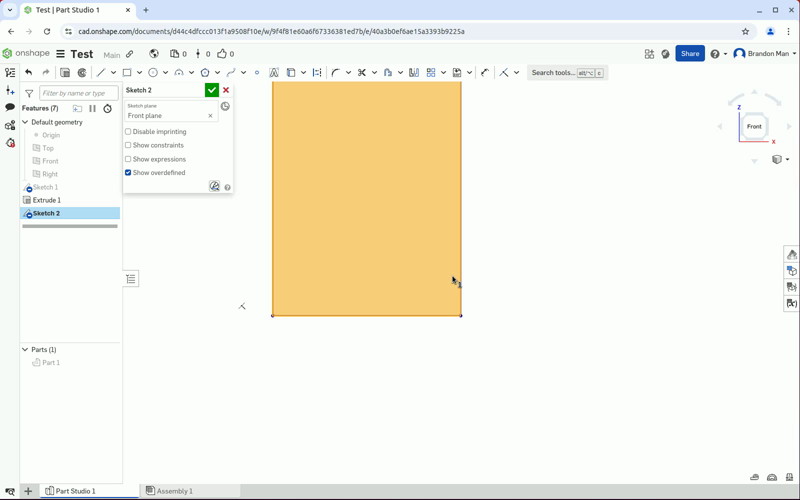
scroll(-6)
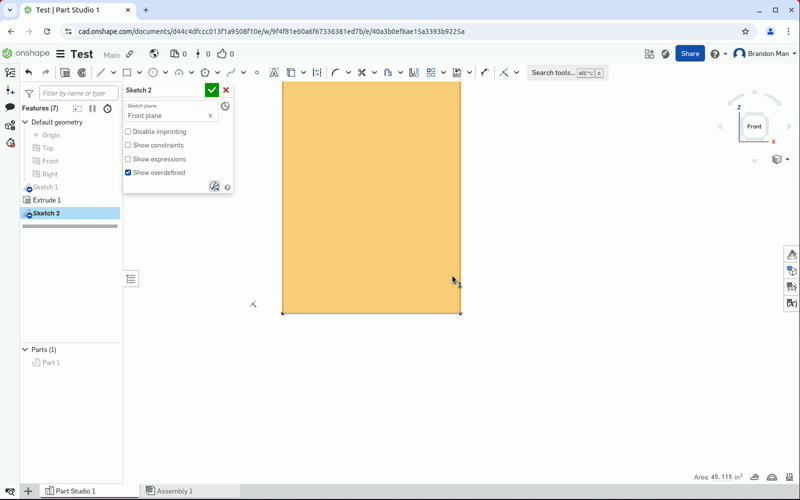
scroll(-6)
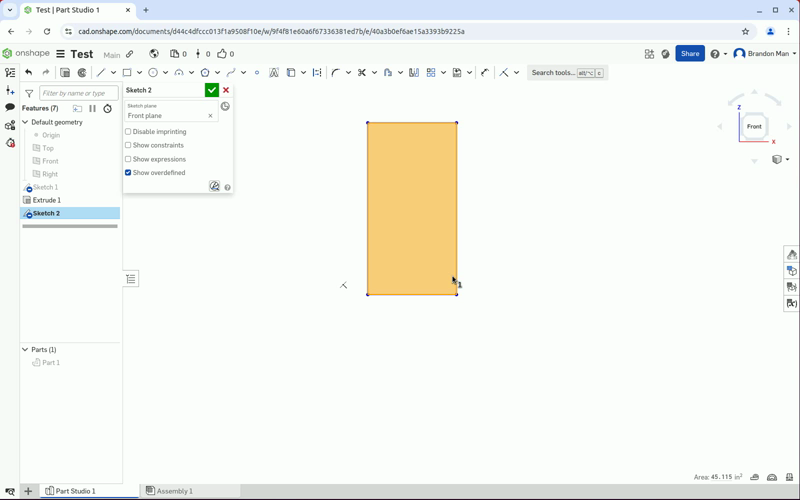
scroll(-6)
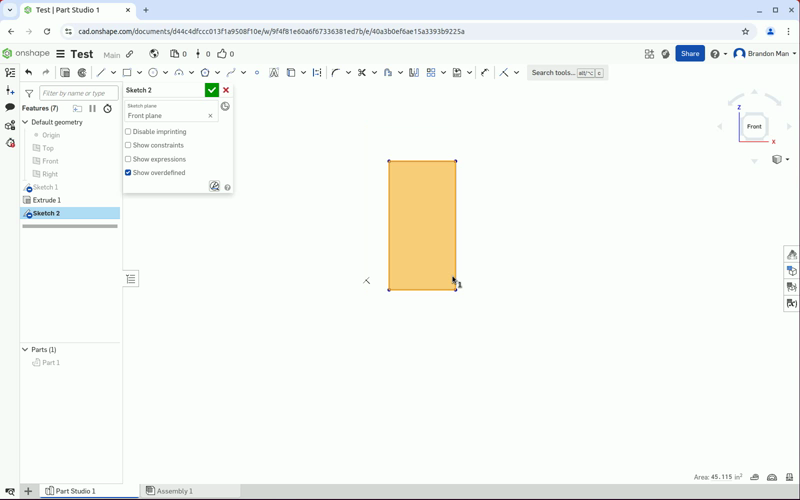
scroll(-6)
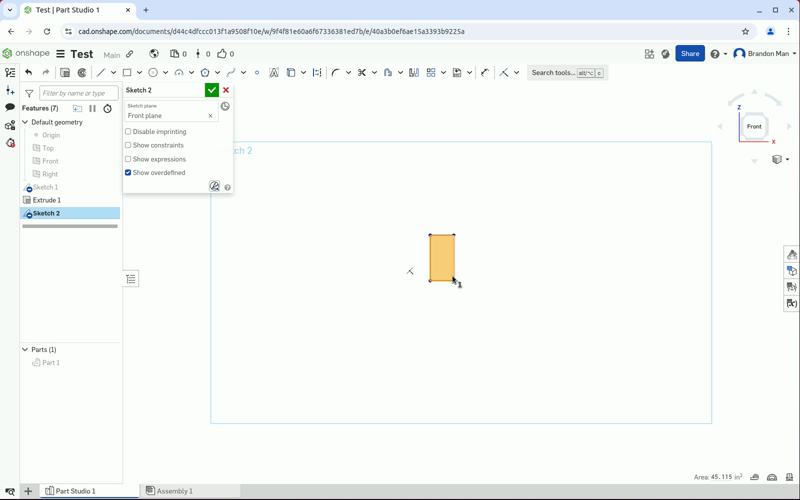
mouse_move(73, 352)
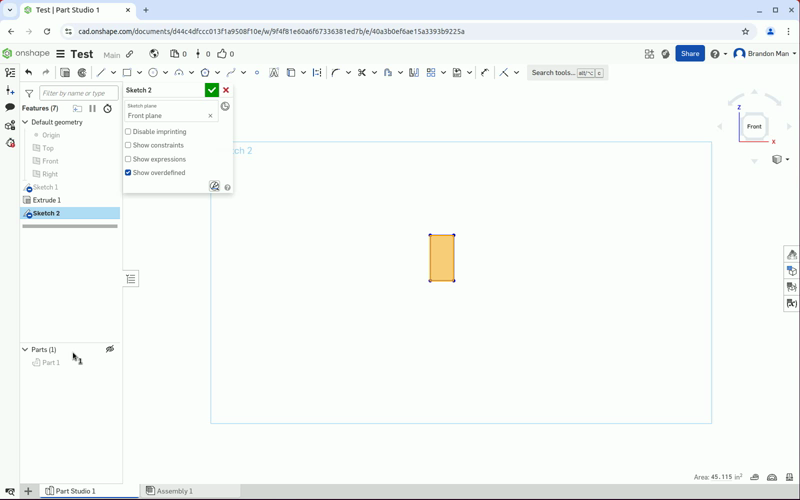
key(shift+y)
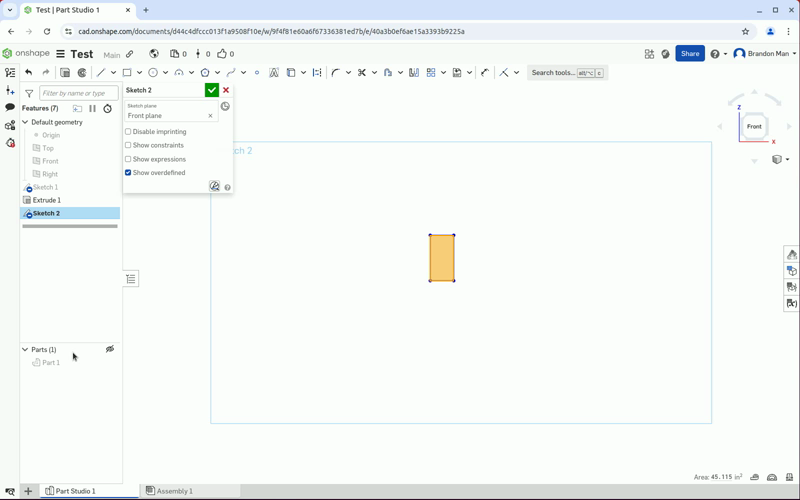
key(shift+e)
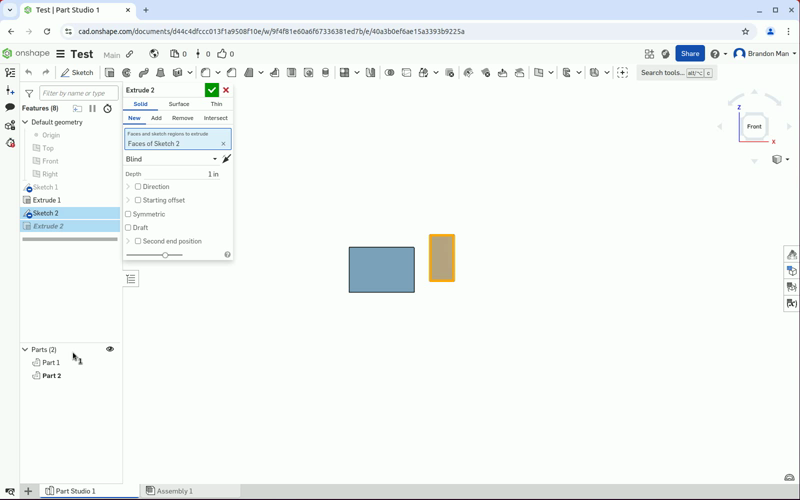
mouse_move(143, 106)
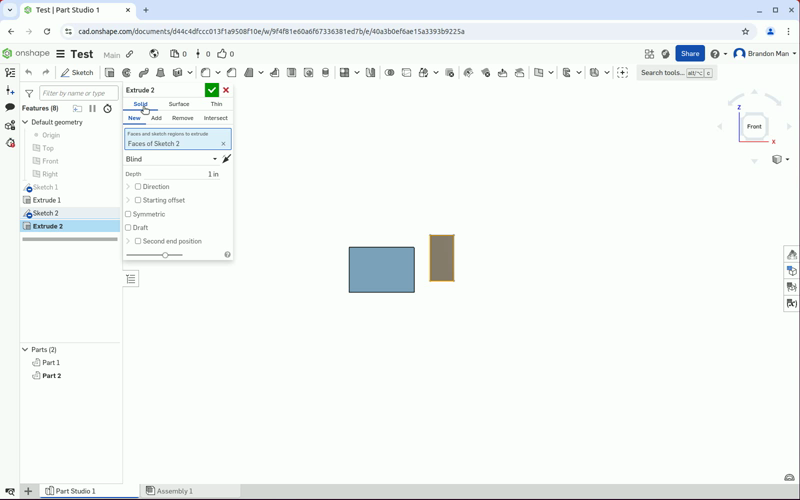
click(143, 106)
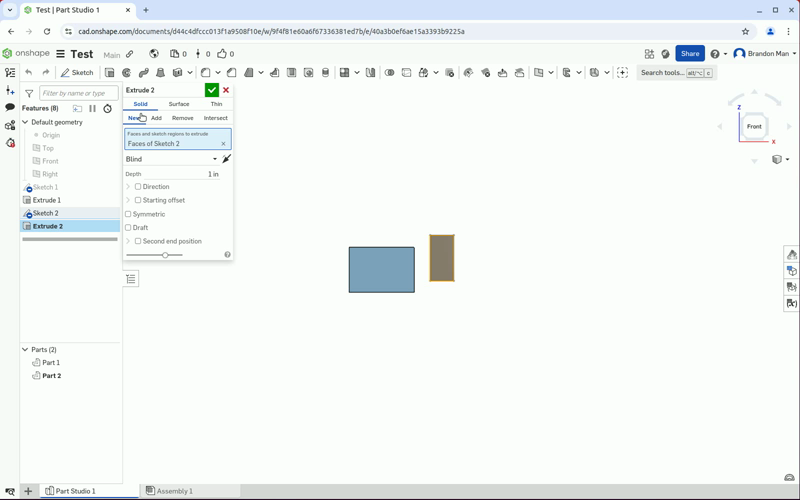
mouse_move(137, 120)
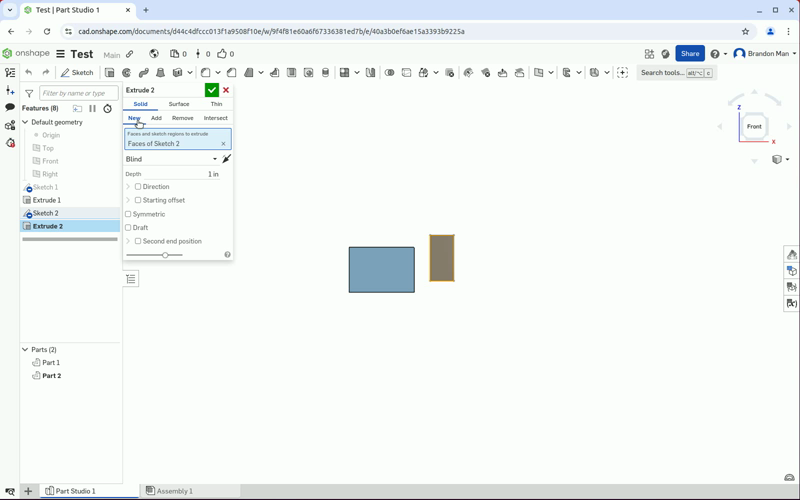
click(137, 120)
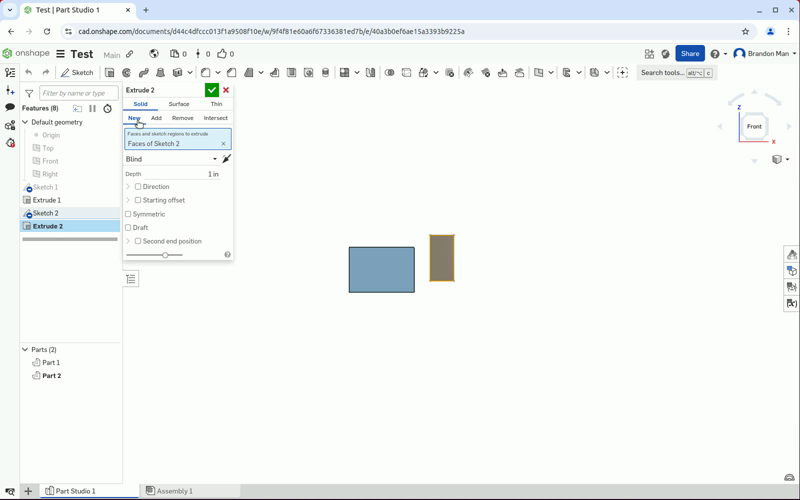
key(tab, 4)
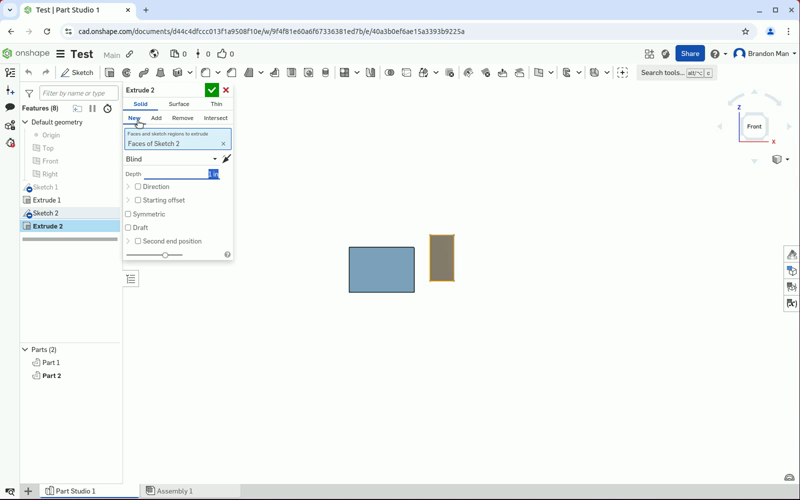
text(0.481)
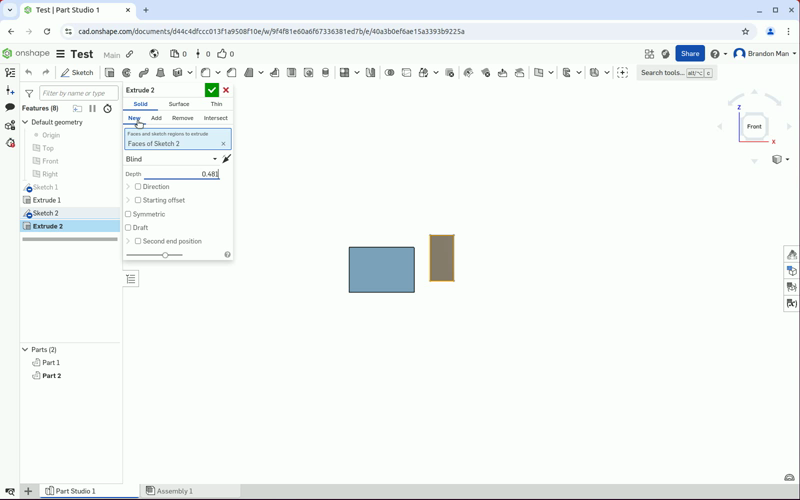
key(enter)
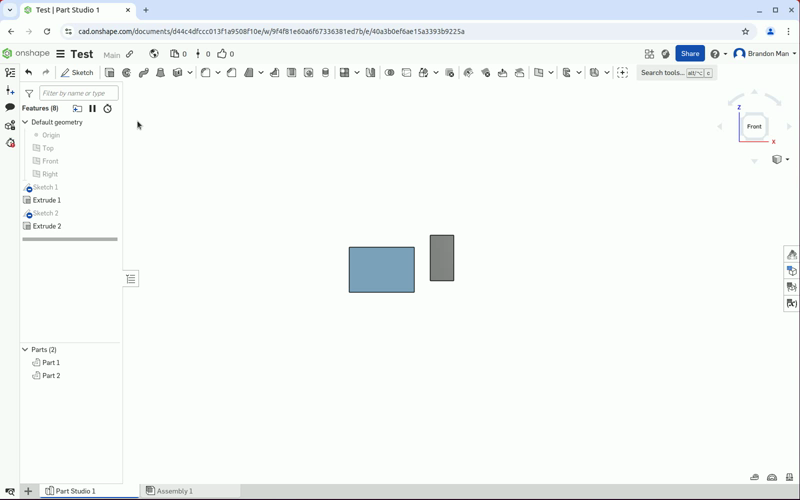
key(shift+h)
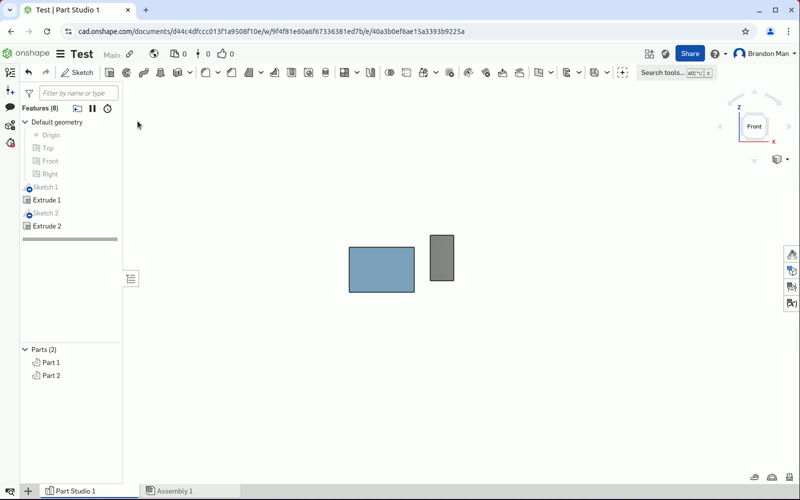
key(shift+h)
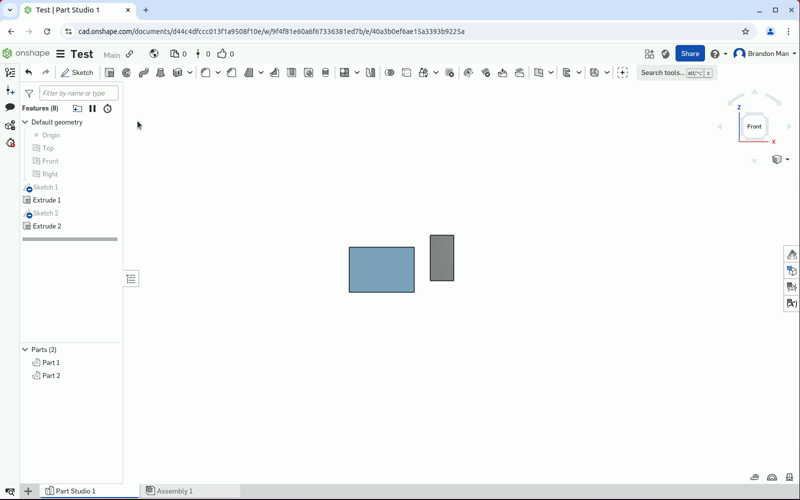
mouse_move(73, 189)
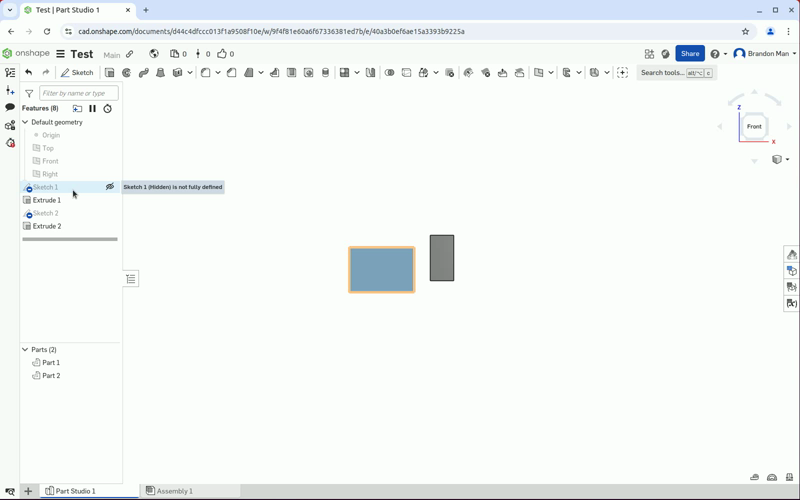
click(73, 189)
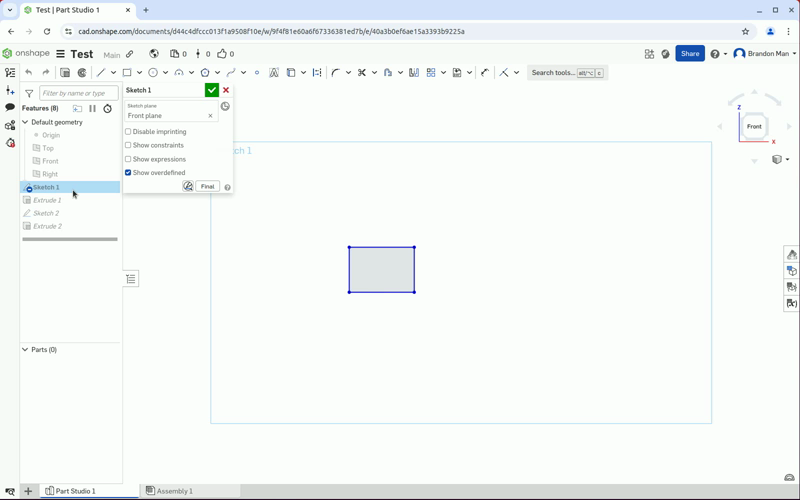
mouse_move(229, 92)
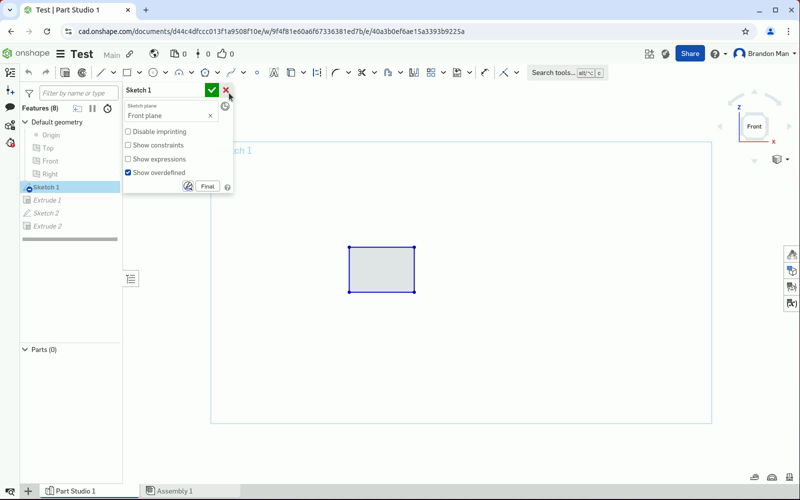
click(229, 92)
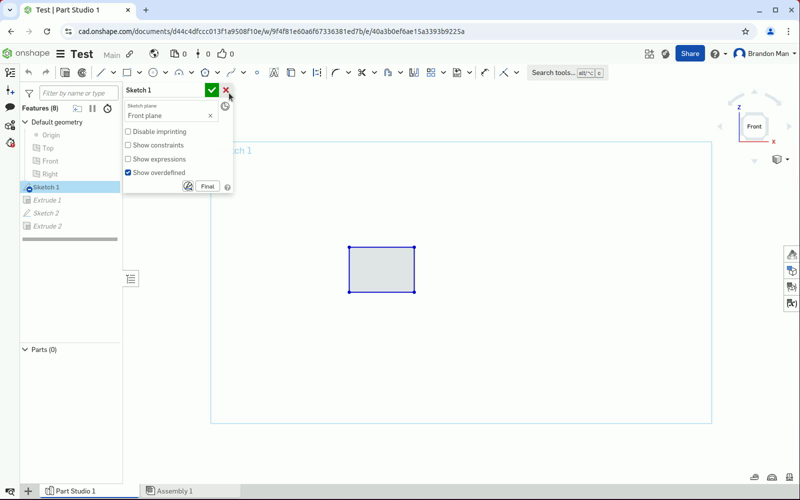
key(shift+s)
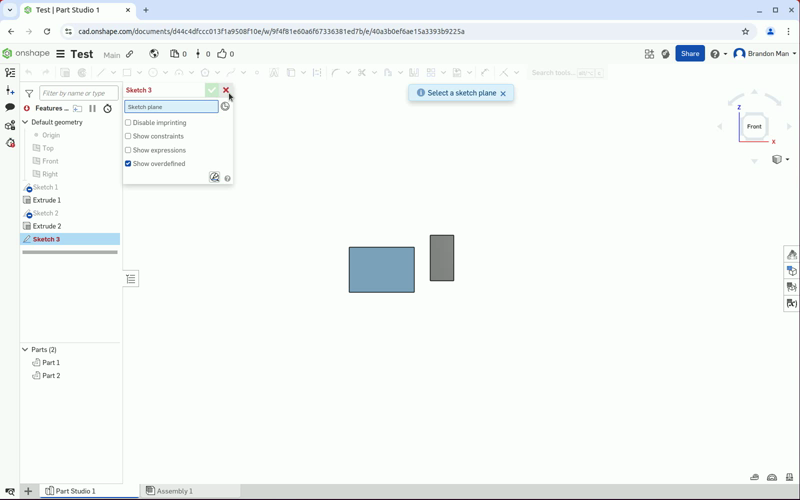
mouse_move(73, 163)
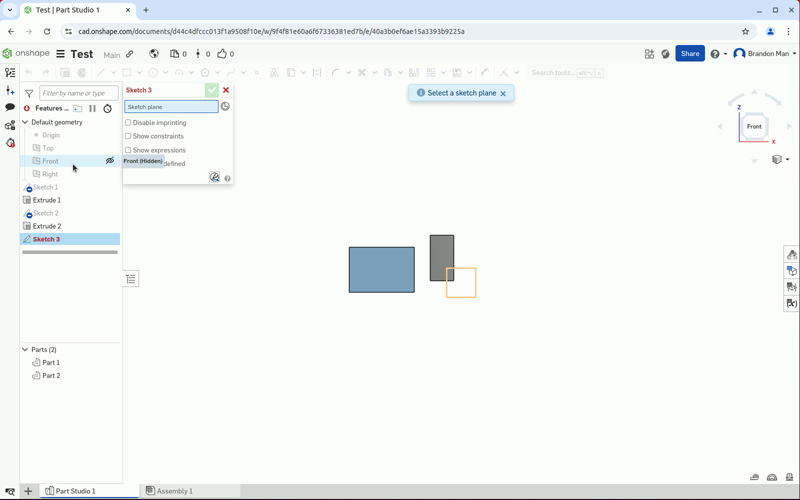
click(73, 163)
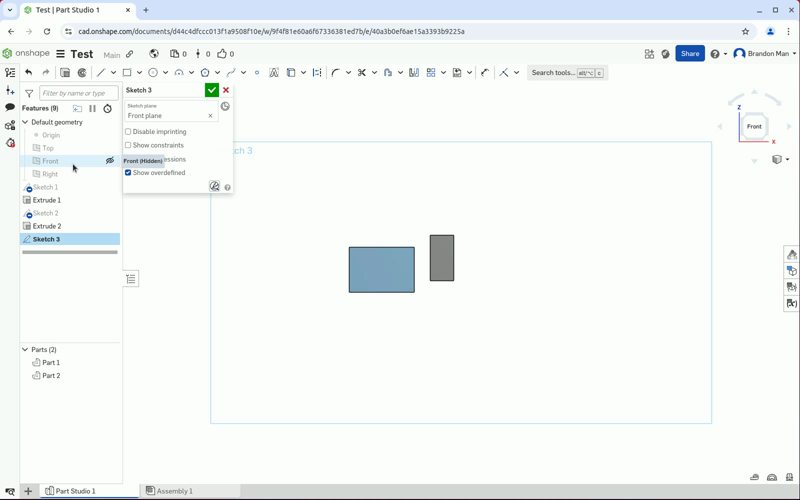
mouse_move(73, 352)
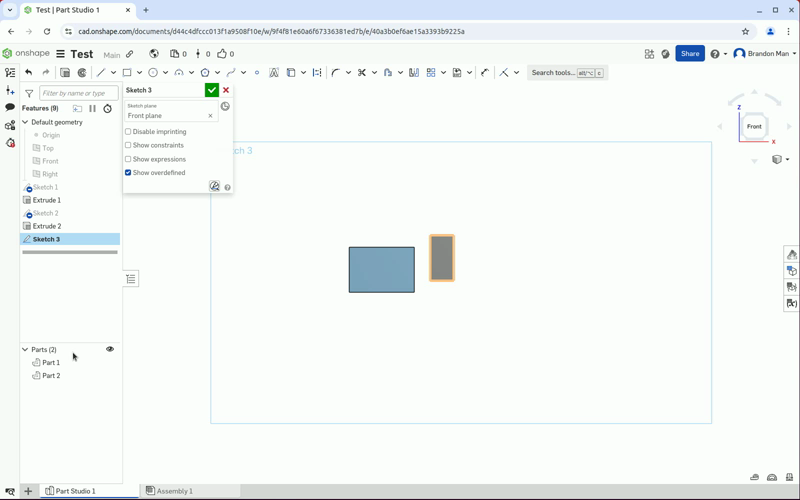
key(y)
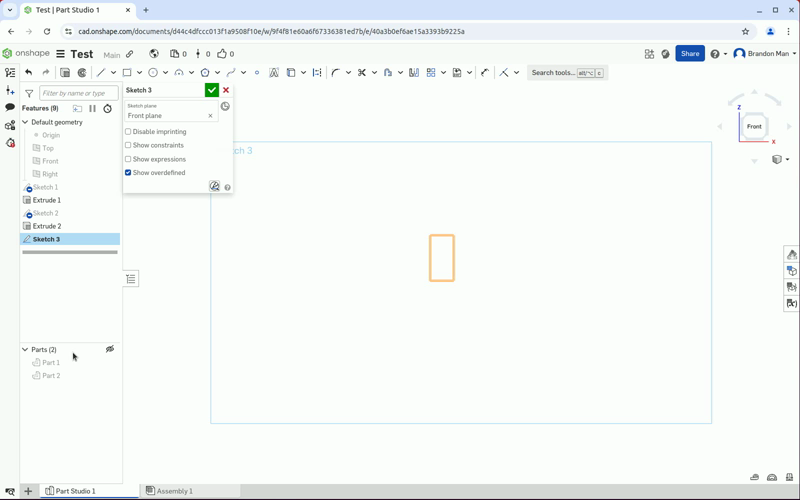
key(l)
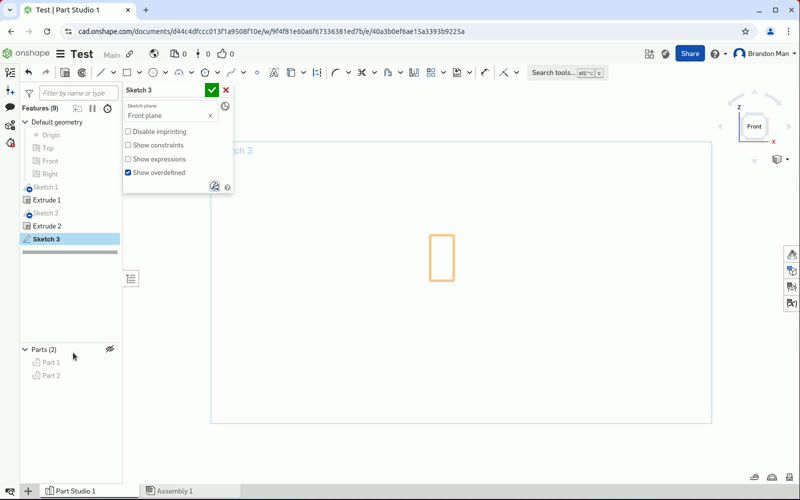
key_down(shift)
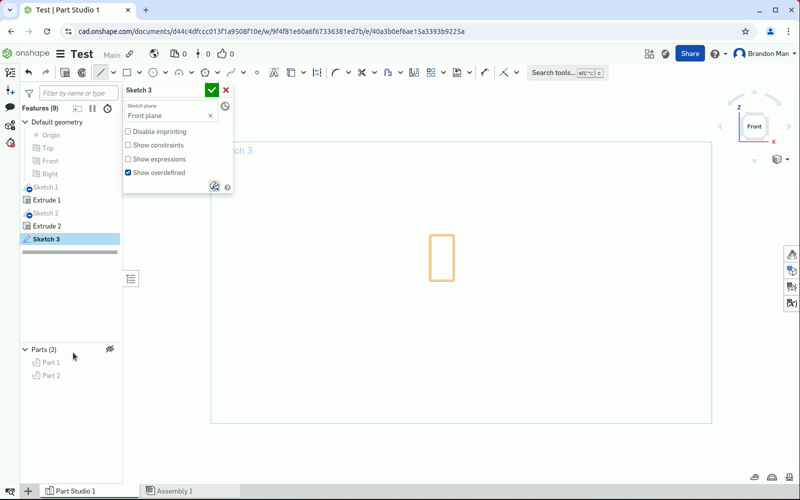
mouse_move(470, 278)
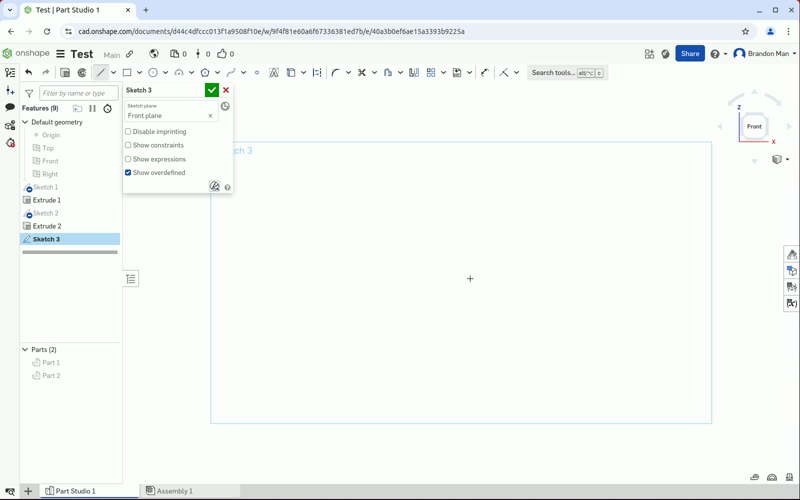
click(470, 278)
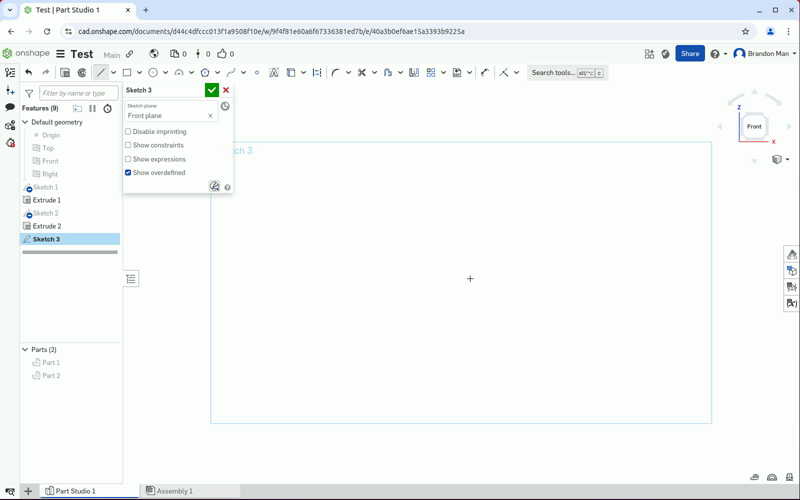
key_up(shift)
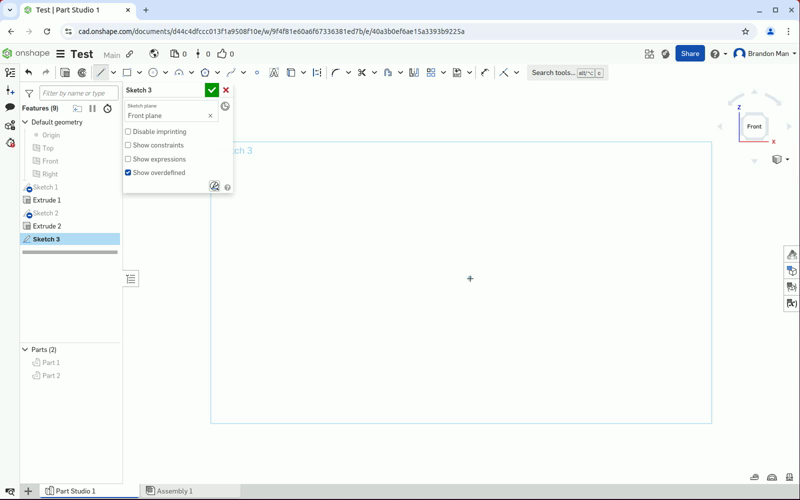
key_down(shift)
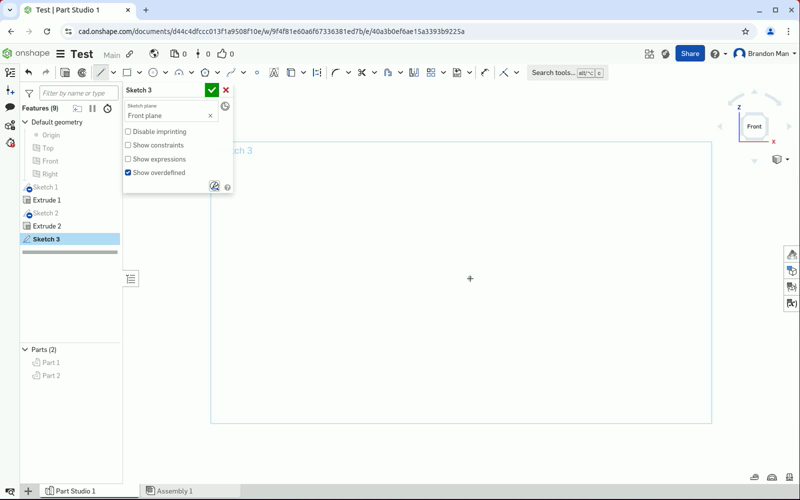
mouse_move(500, 278)
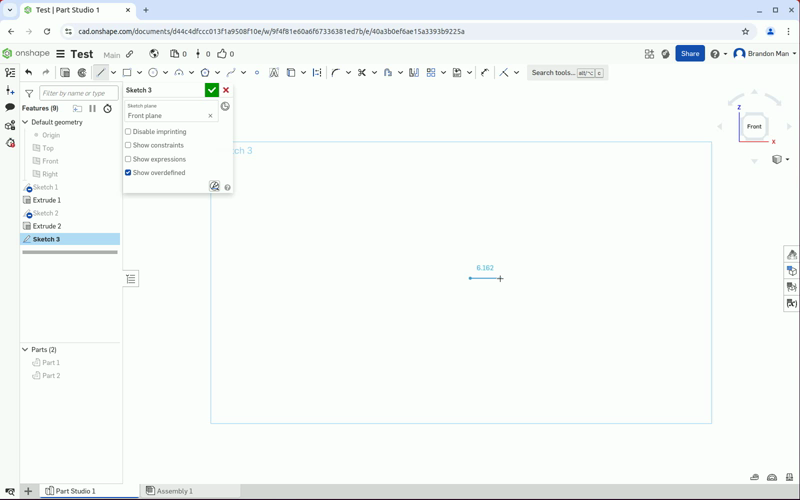
mouse_move(488, 278)
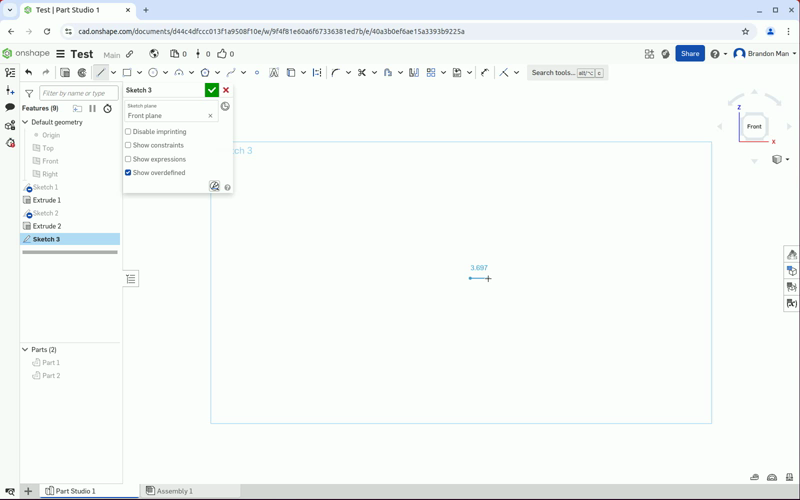
click(488, 278)
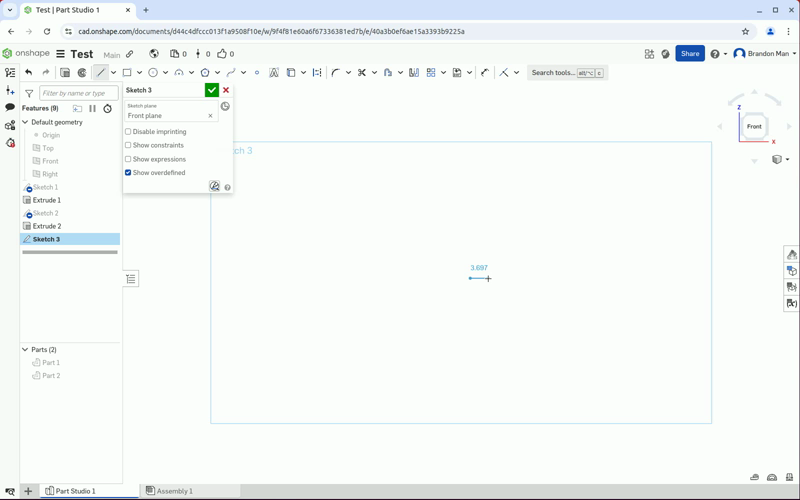
key_up(shift)
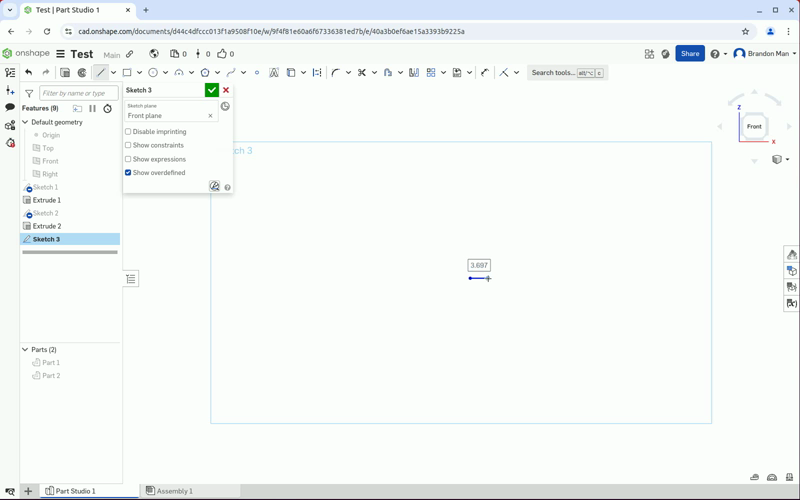
key_down(shift)
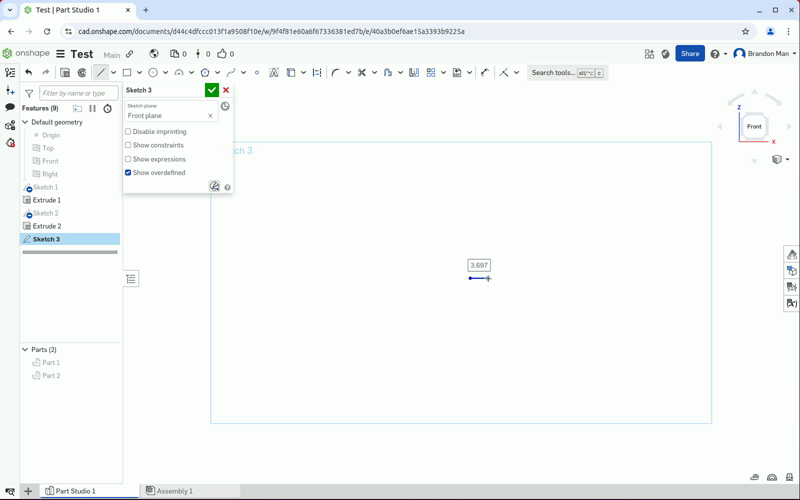
mouse_move(518, 278)
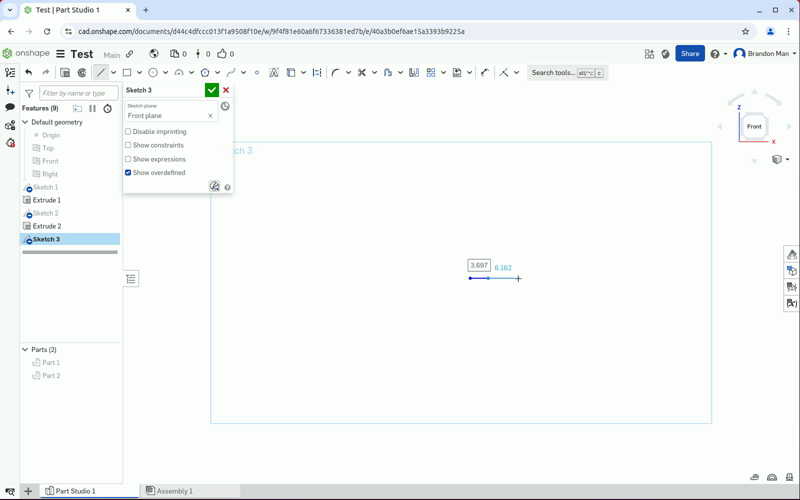
mouse_move(488, 233)
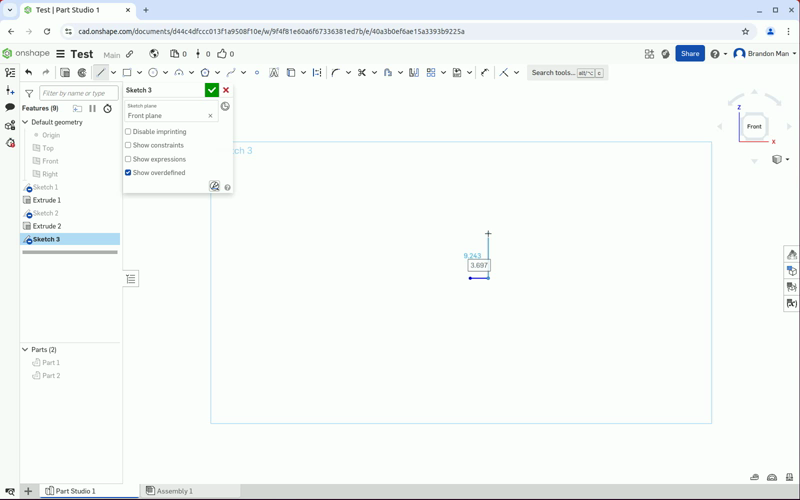
click(488, 233)
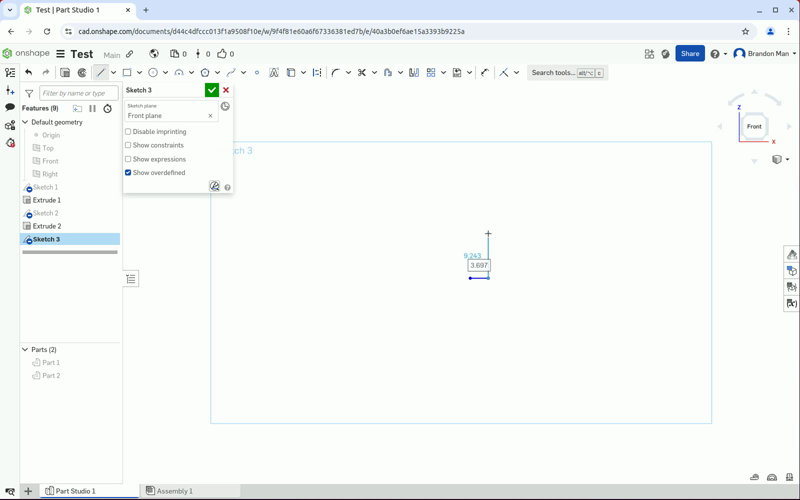
key_up(shift)
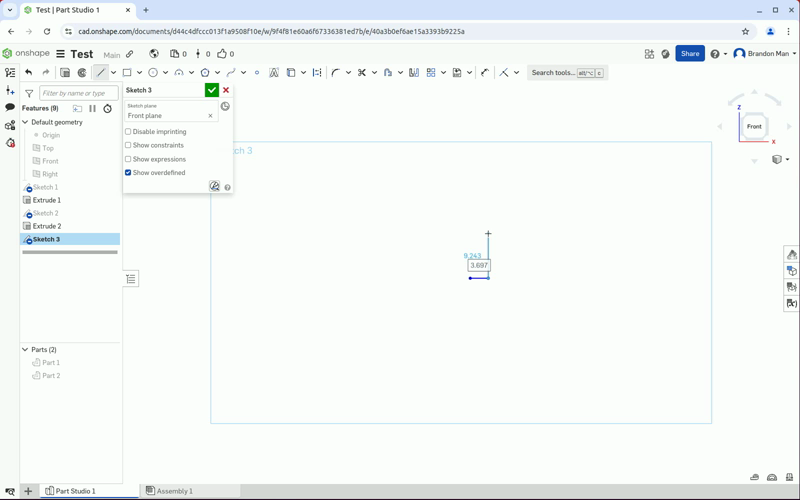
key_down(shift)
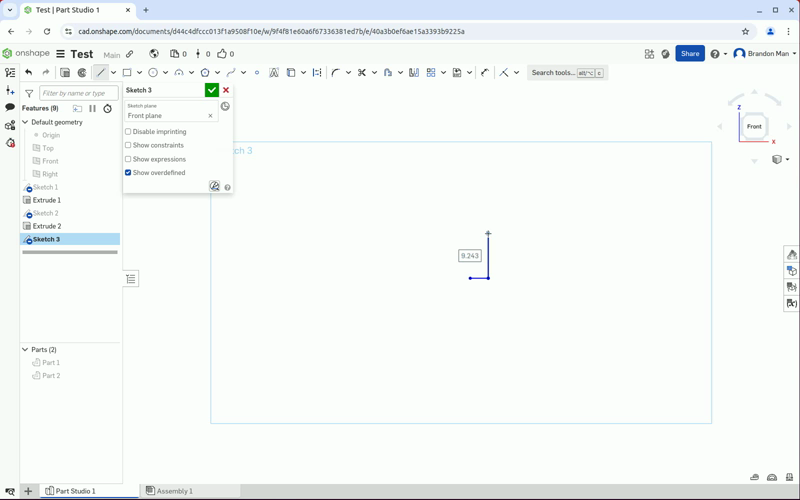
mouse_move(518, 233)
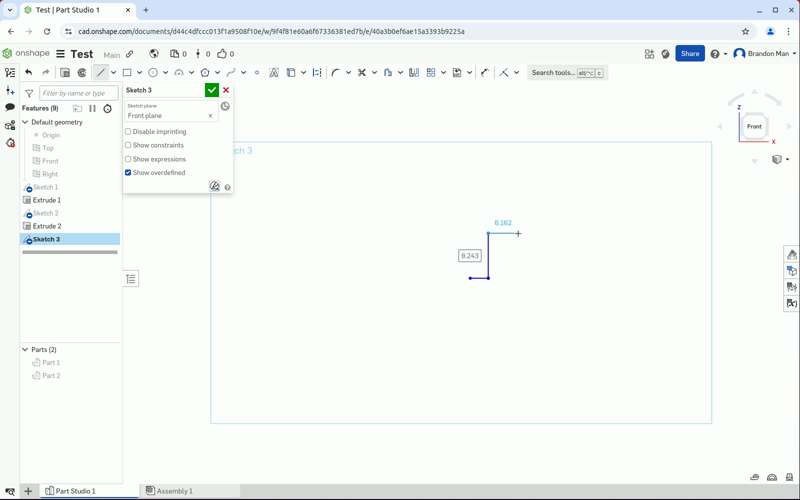
mouse_move(470, 233)
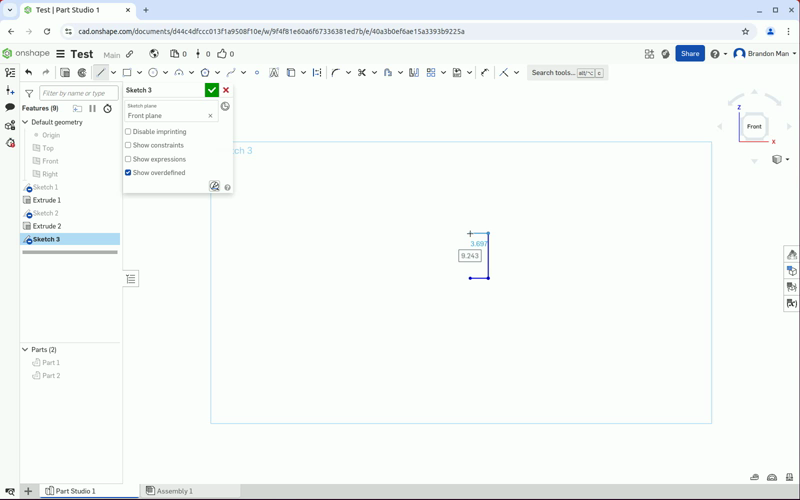
click(470, 233)
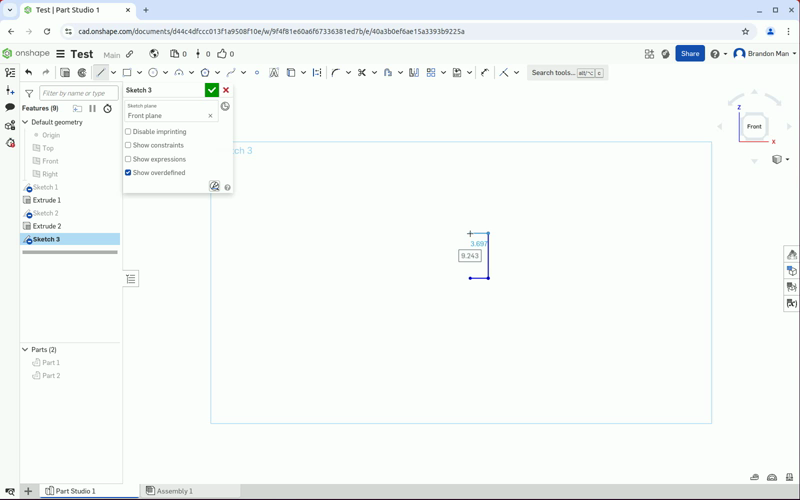
key_up(shift)
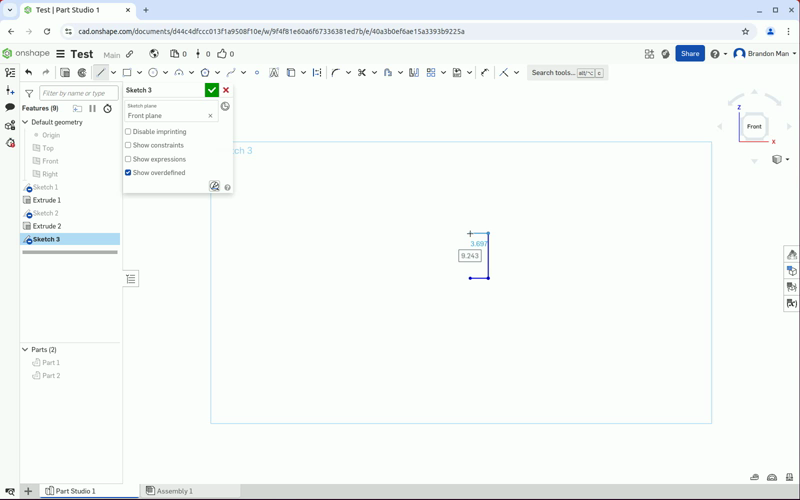
mouse_move(500, 233)
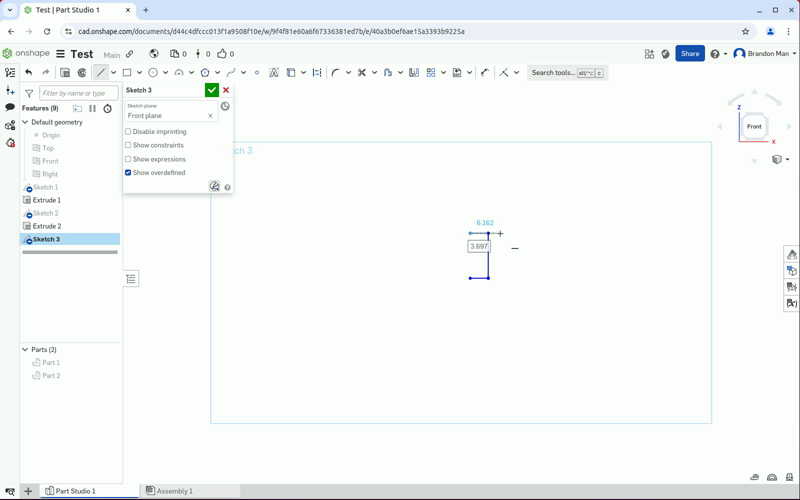
key_down(shift)
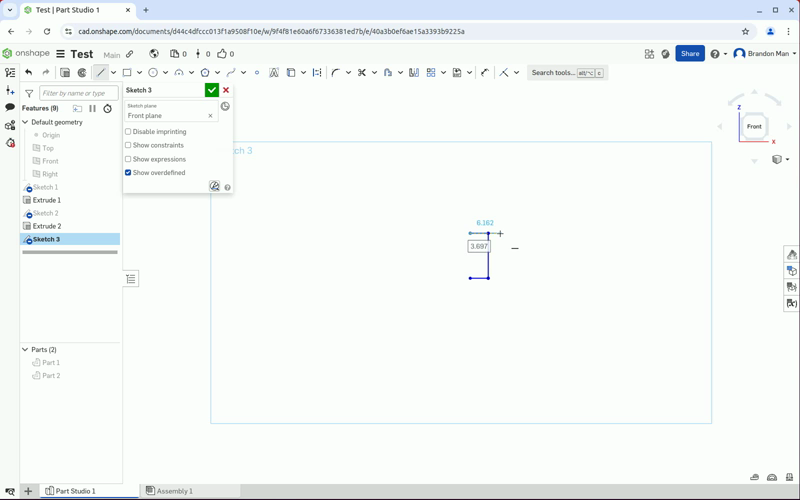
mouse_move(470, 278)
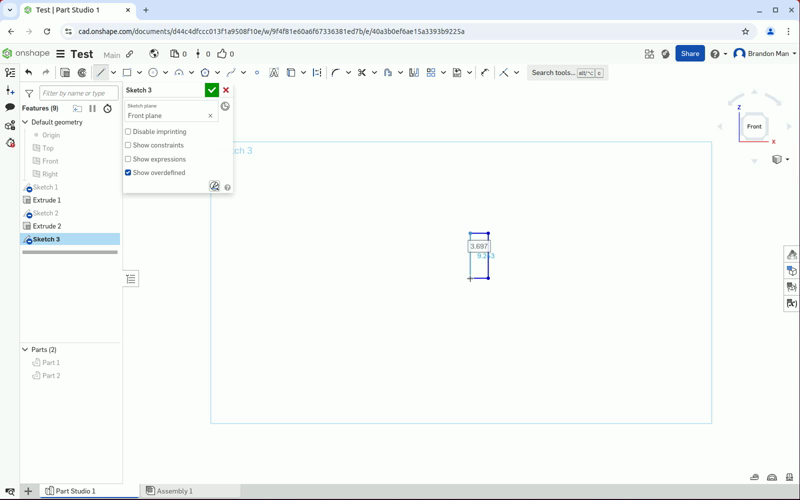
key_up(shift)
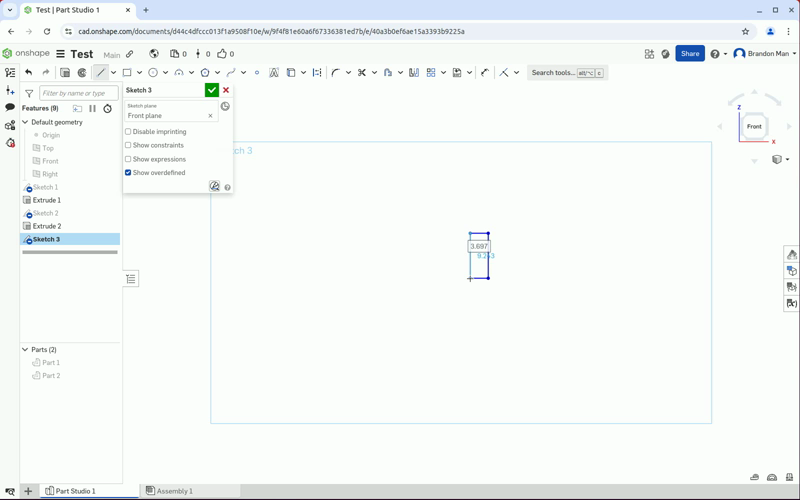
click(470, 278)
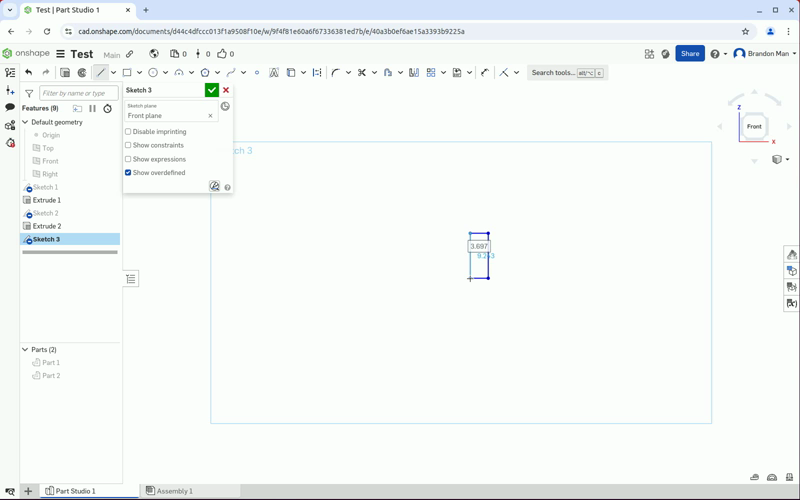
key(esc)
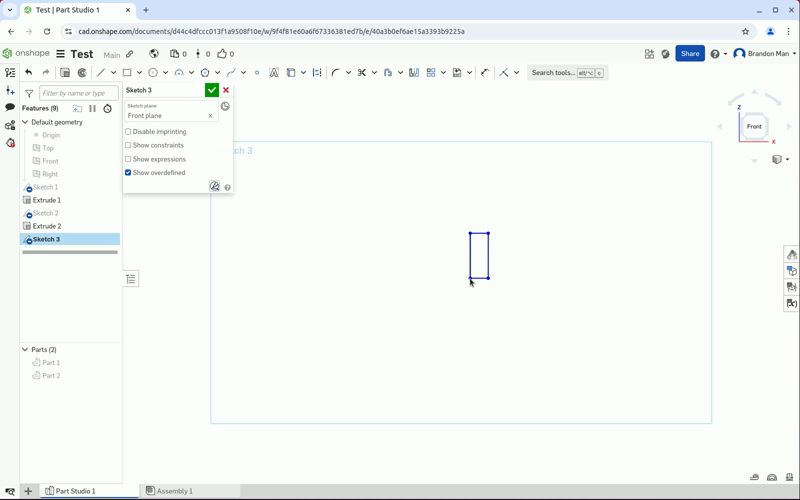
mouse_move(487, 273)
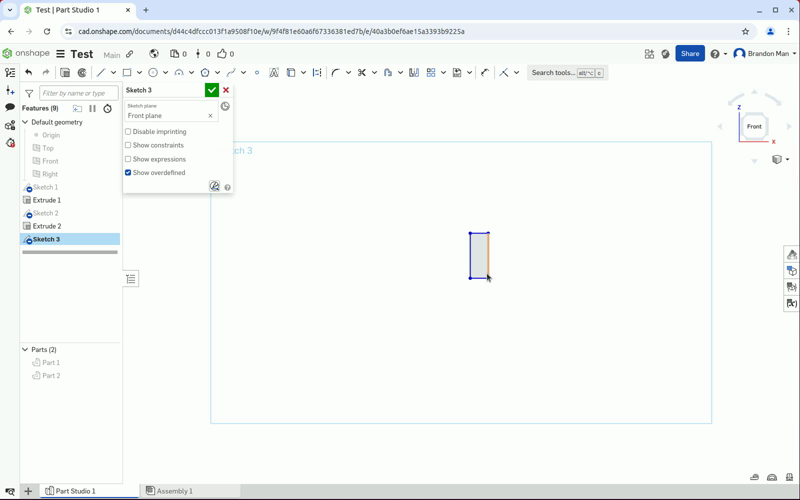
scroll(6)
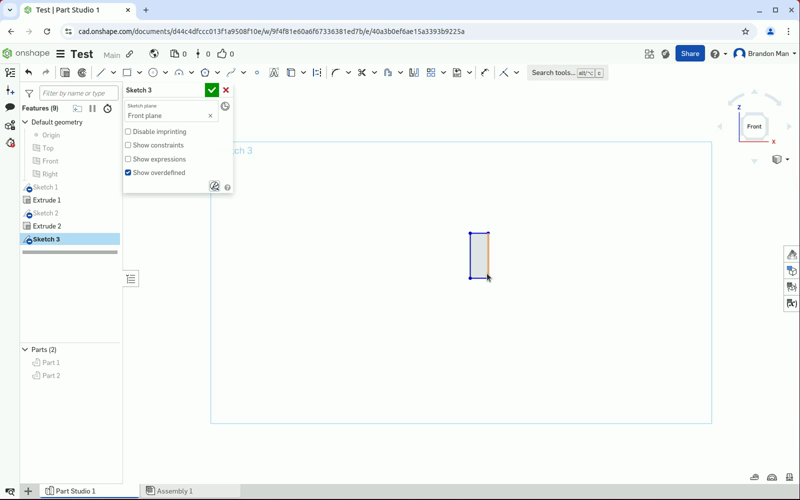
scroll(6)
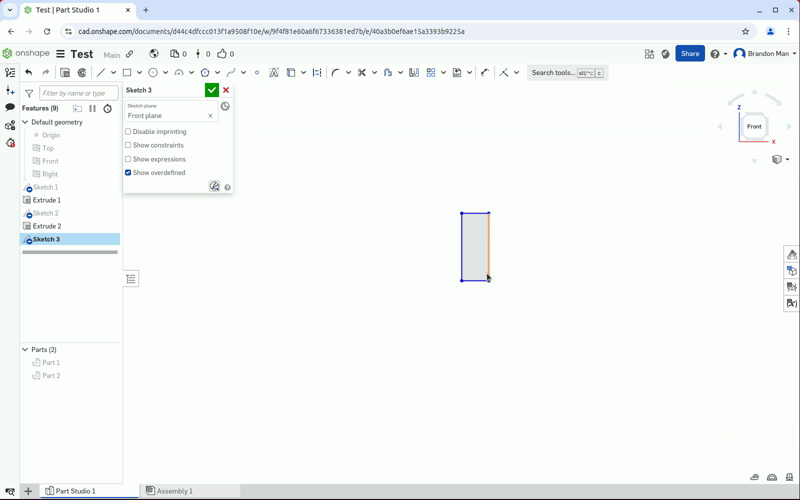
scroll(6)
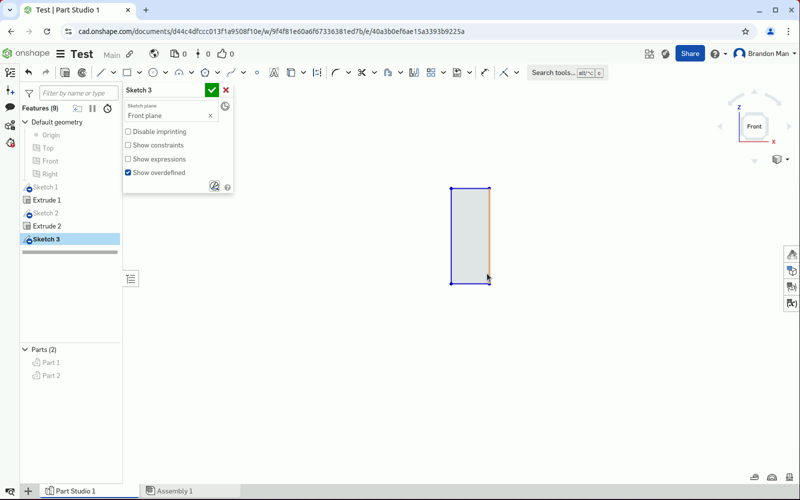
scroll(6)
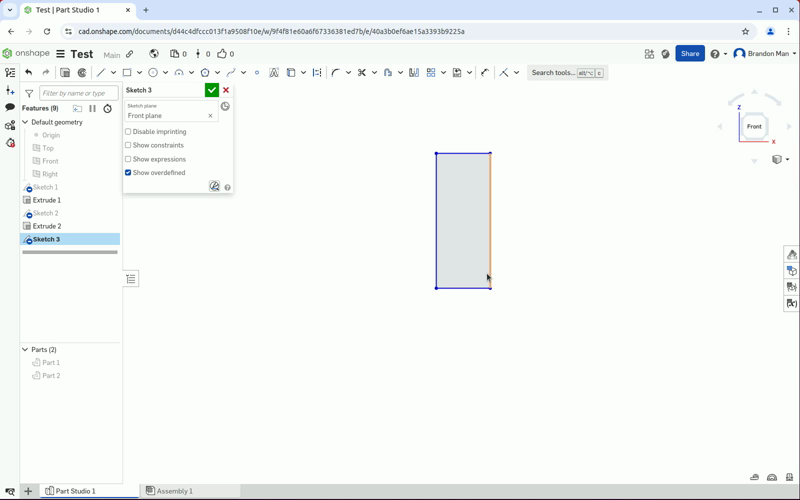
scroll(6)
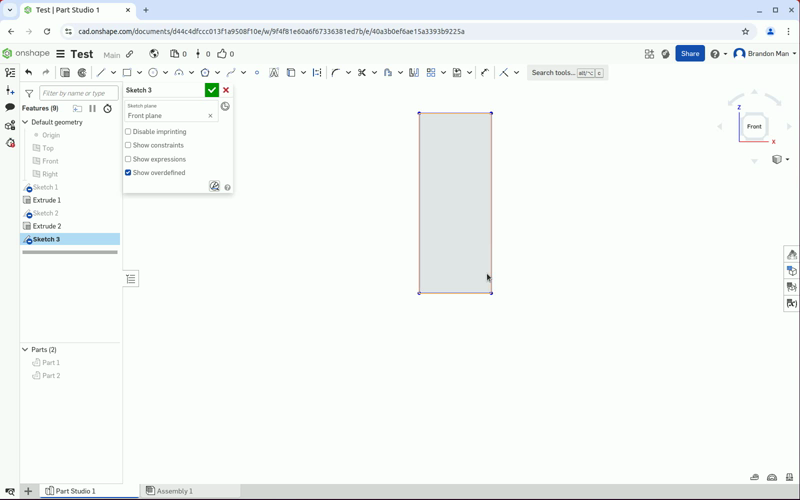
scroll(6)
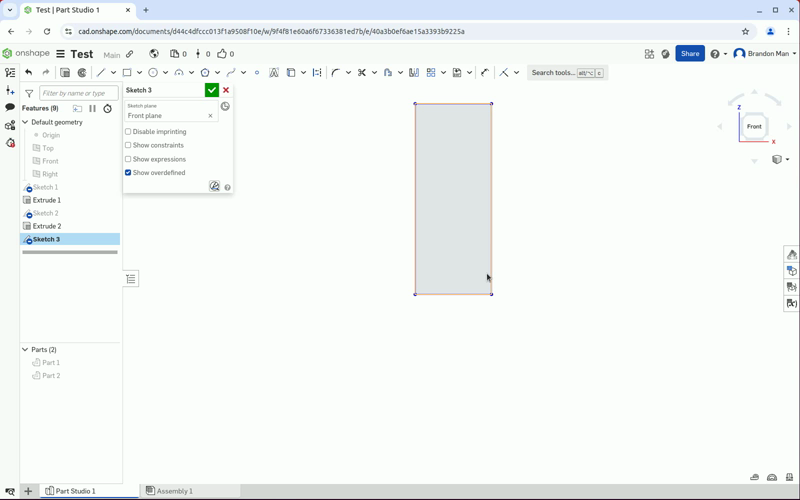
scroll(6)
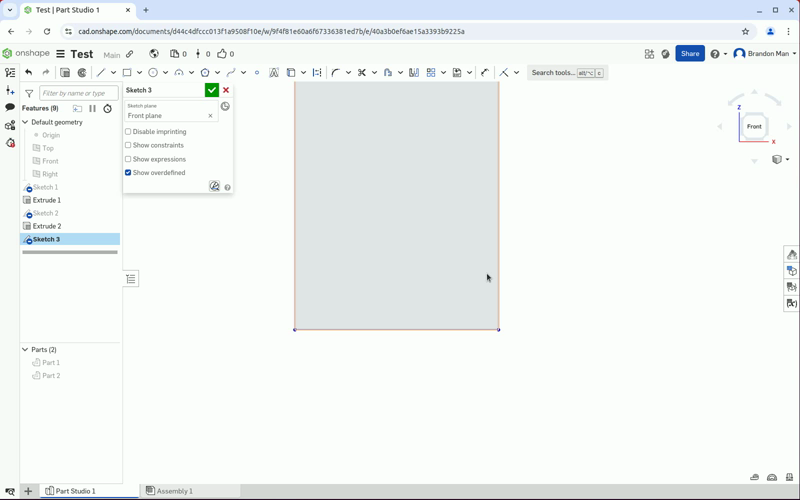
click(487, 273)
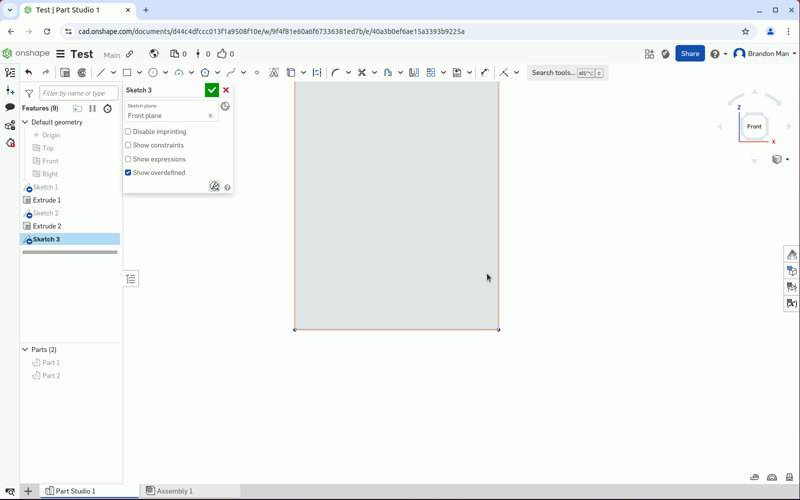
scroll(-6)
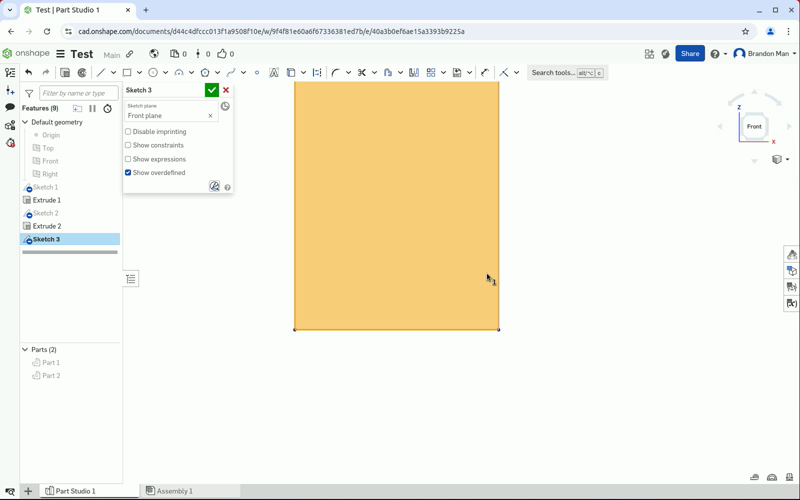
scroll(-6)
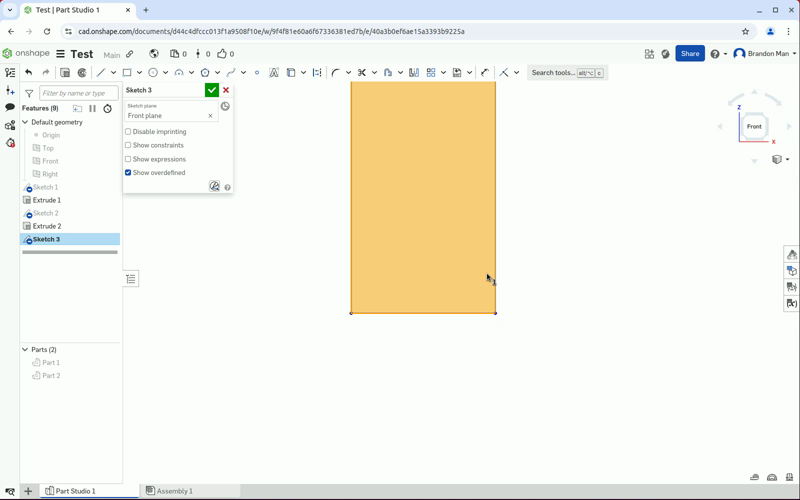
scroll(-6)
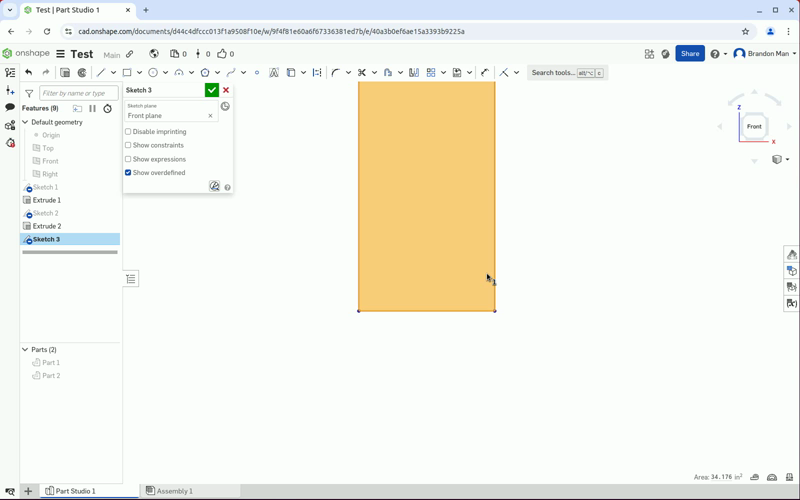
scroll(-6)
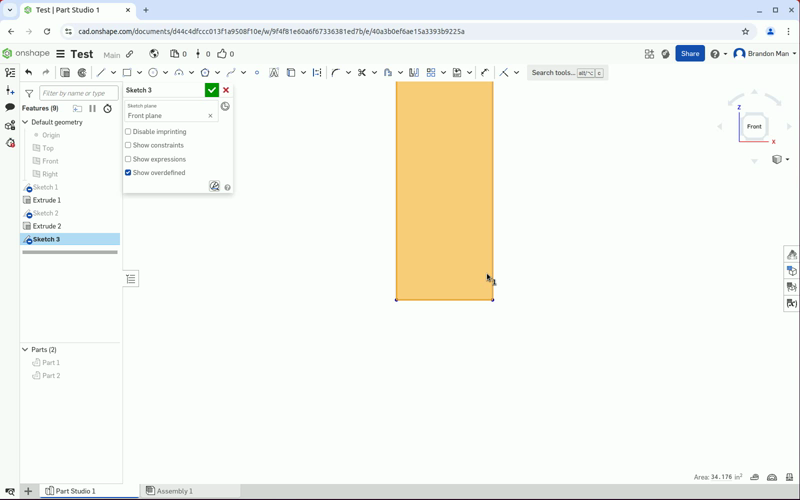
scroll(-6)
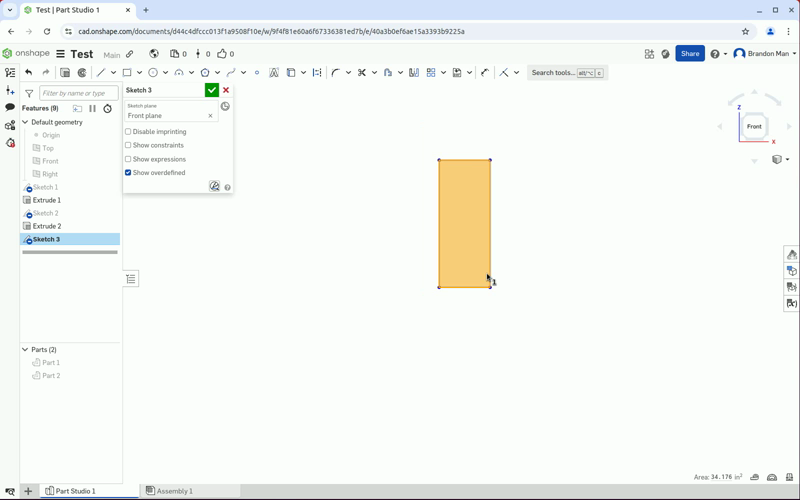
scroll(-6)
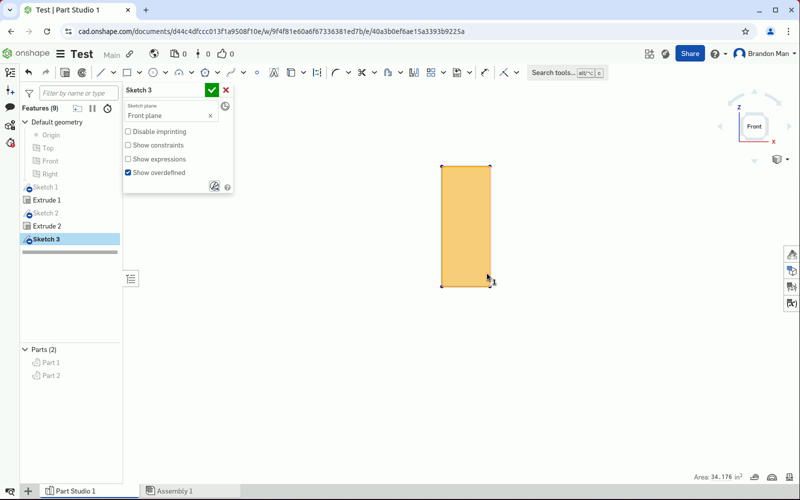
scroll(-6)
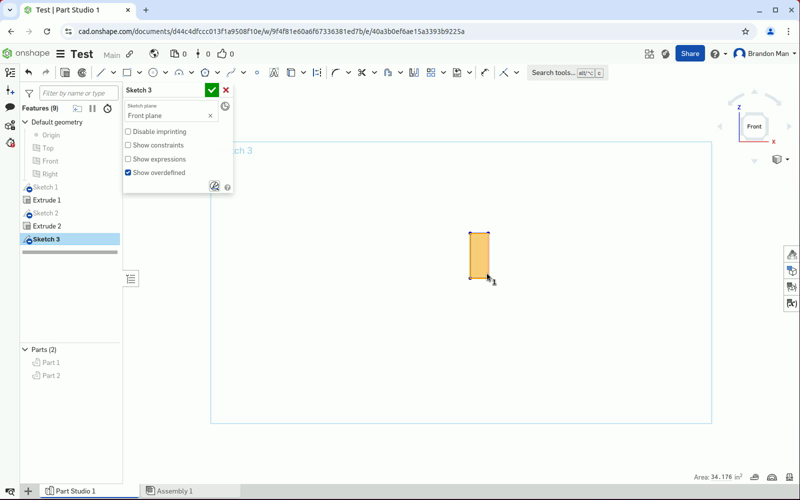
mouse_move(73, 352)
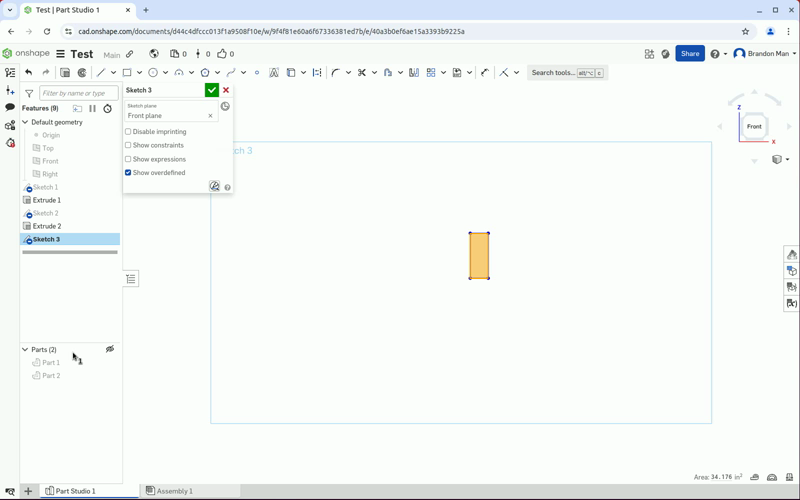
key(shift+y)
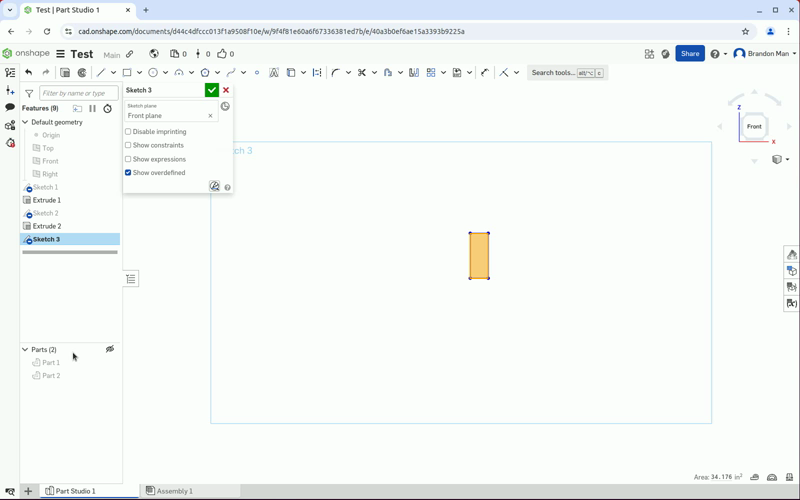
key(shift+e)
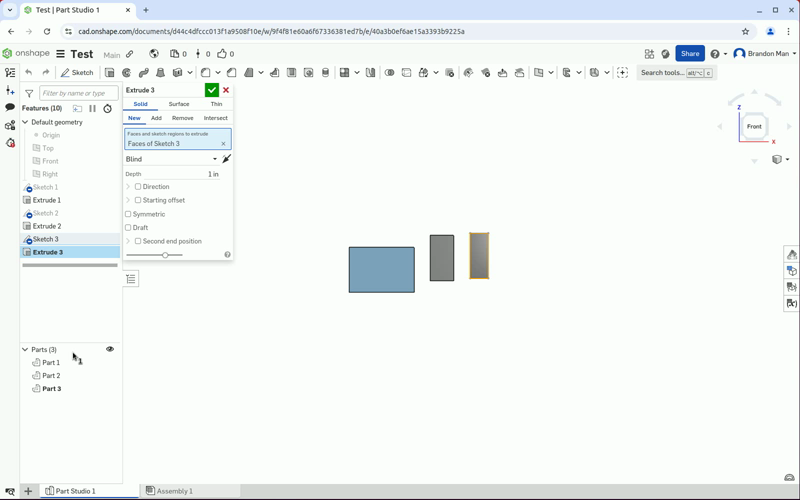
mouse_move(143, 106)
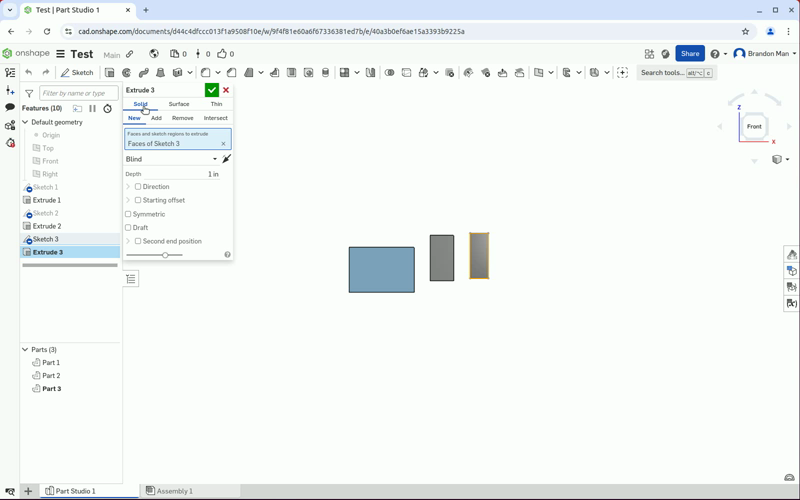
click(143, 106)
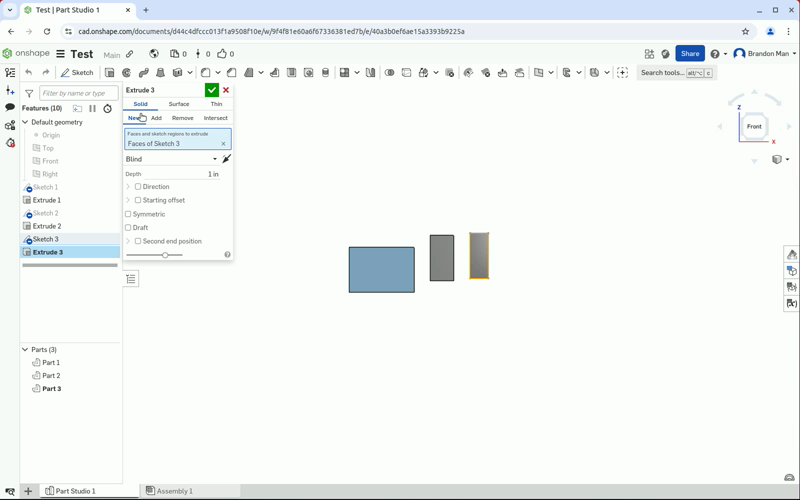
mouse_move(137, 120)
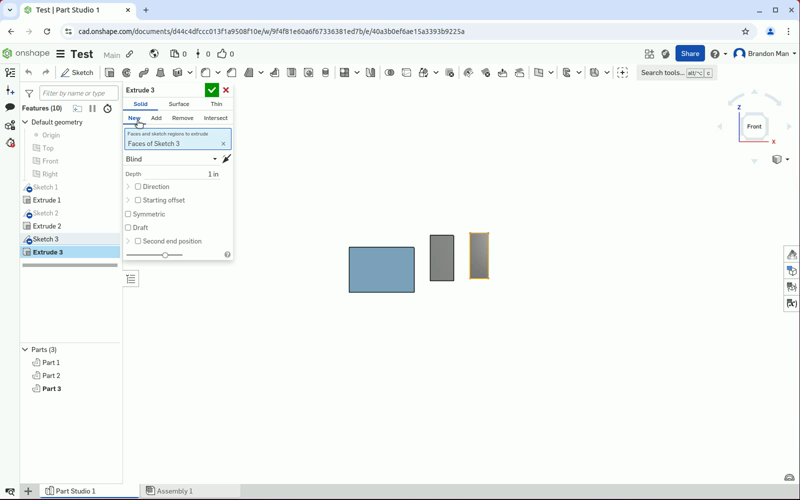
click(137, 120)
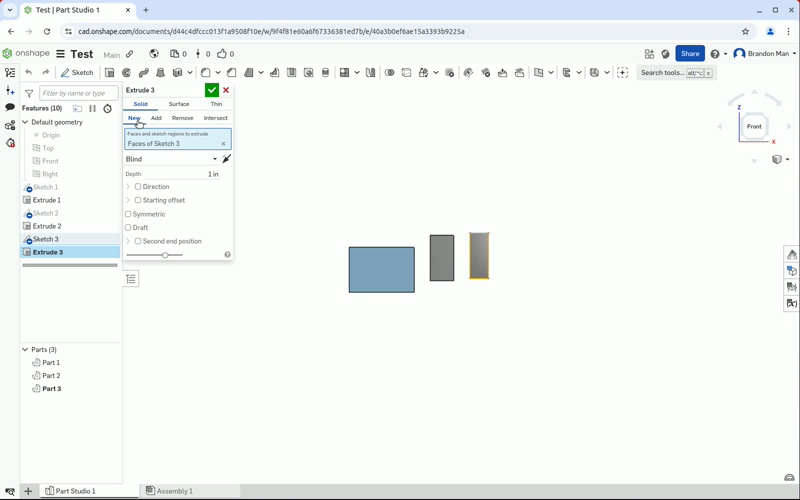
key(tab, 4)
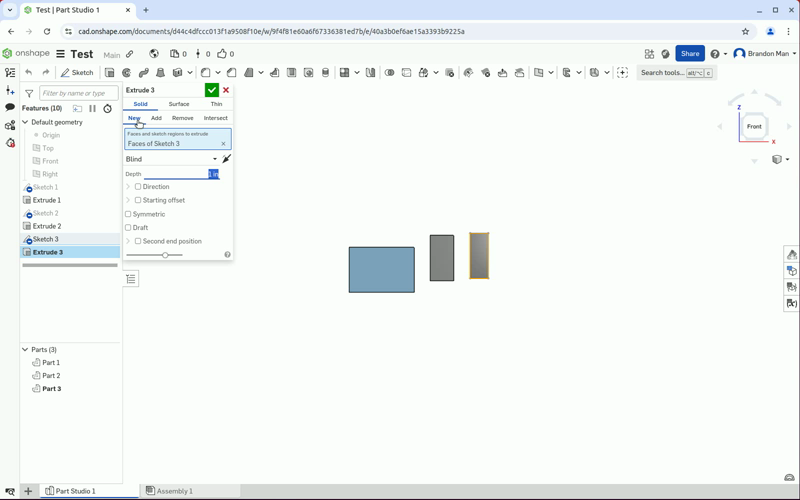
text(0.481)
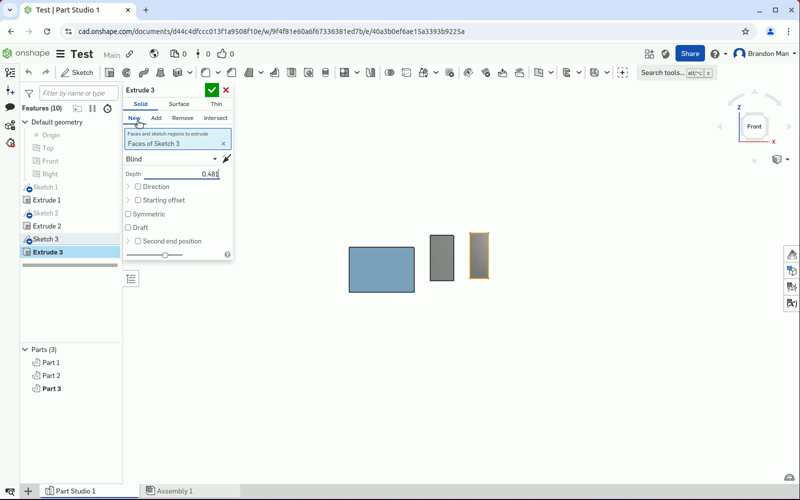
key(enter)
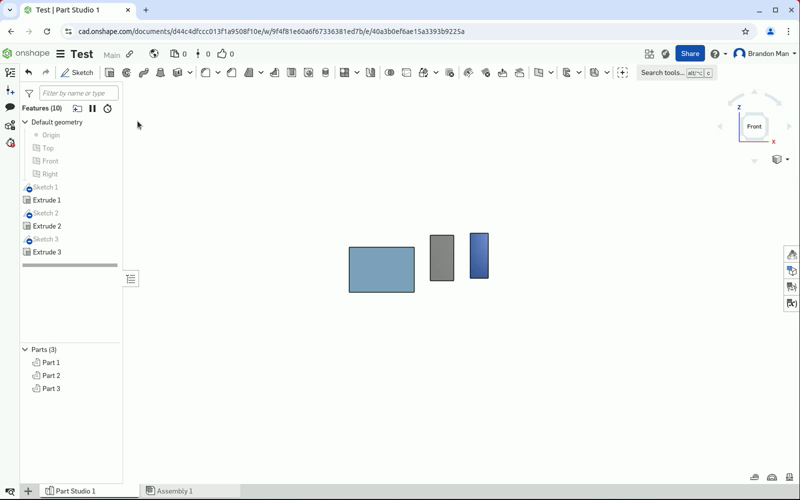
key(shift+h)
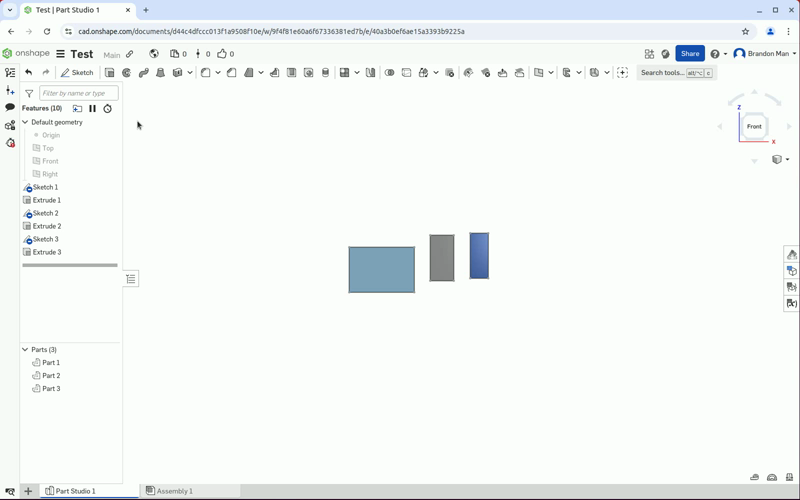
key(shift+h)
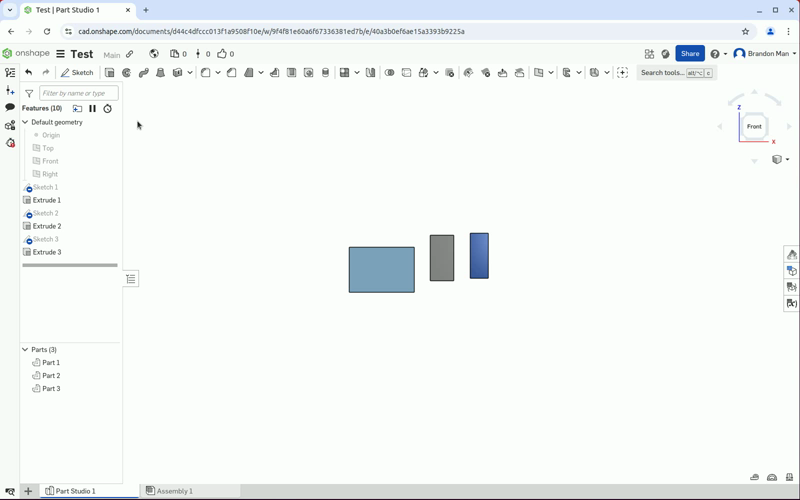
mouse_move(73, 189)
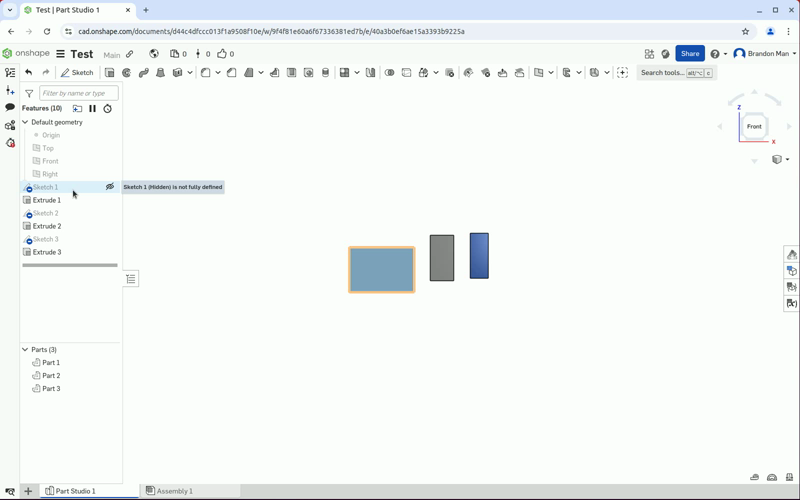
click(73, 189)
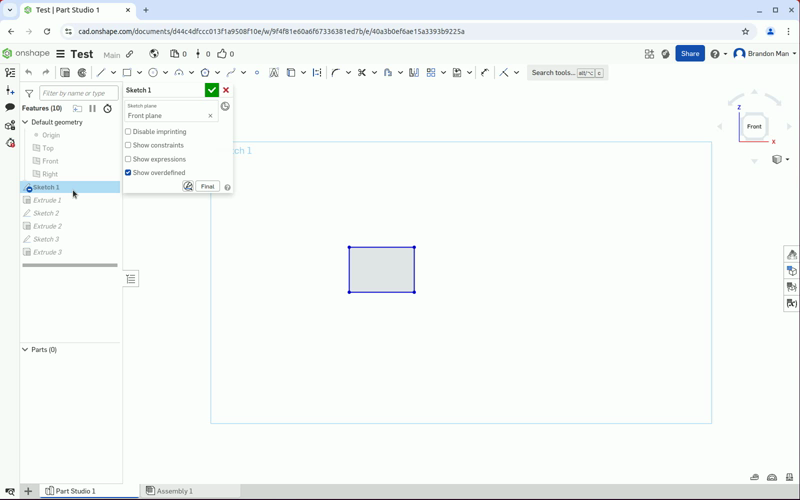
mouse_move(229, 92)
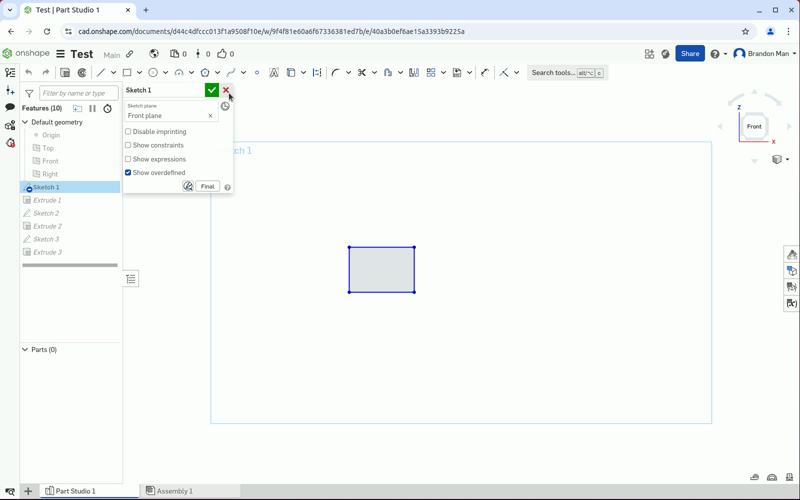
click(229, 92)
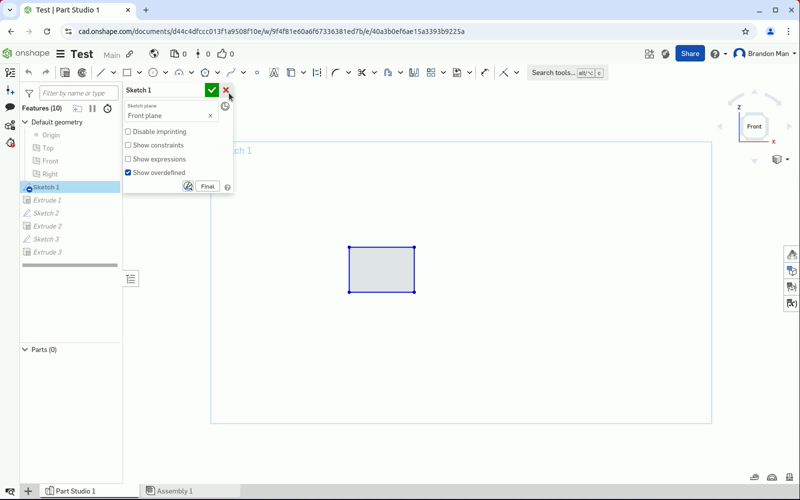
key(shift+s)
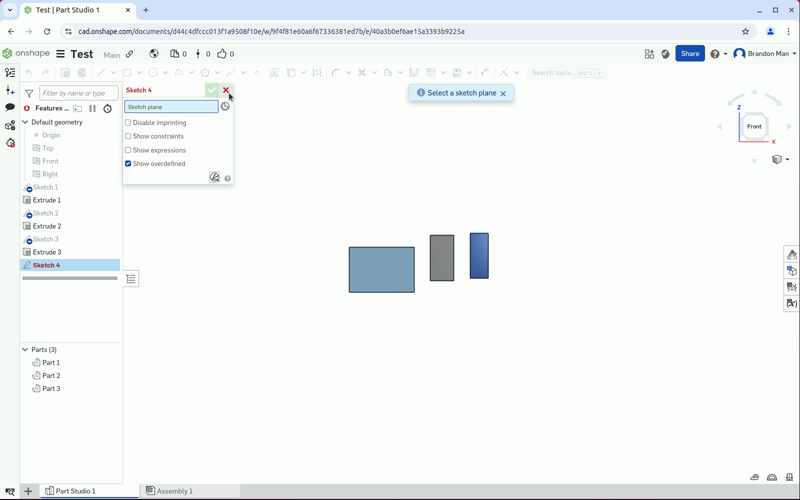
mouse_move(73, 163)
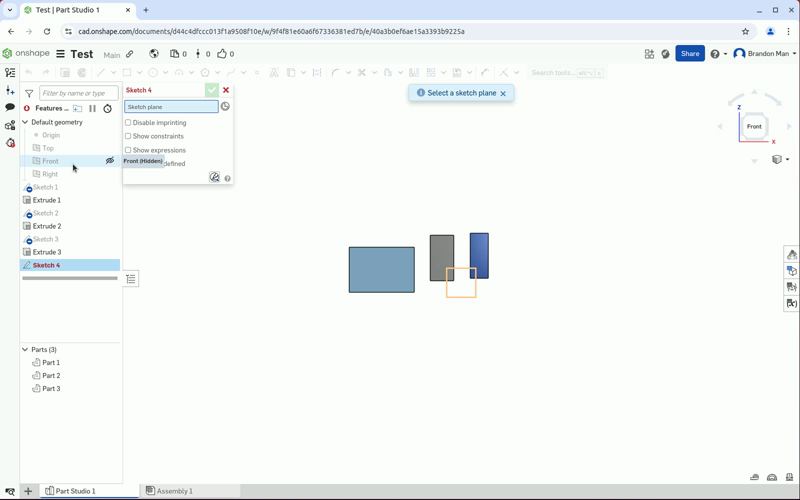
click(73, 163)
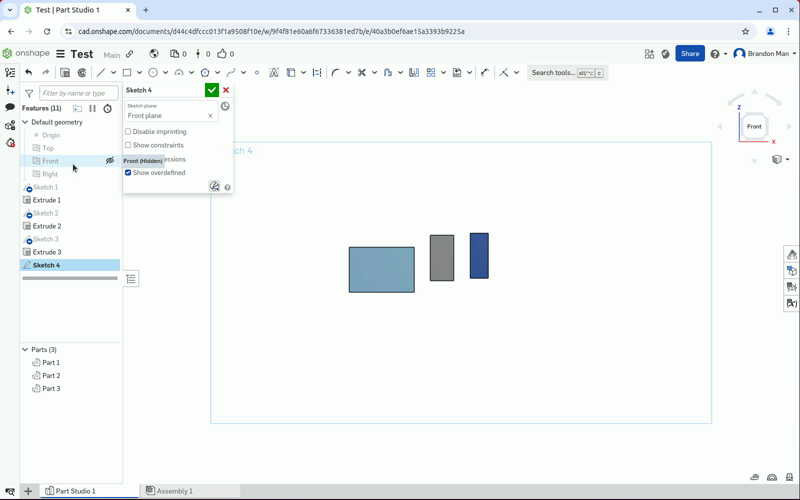
mouse_move(73, 352)
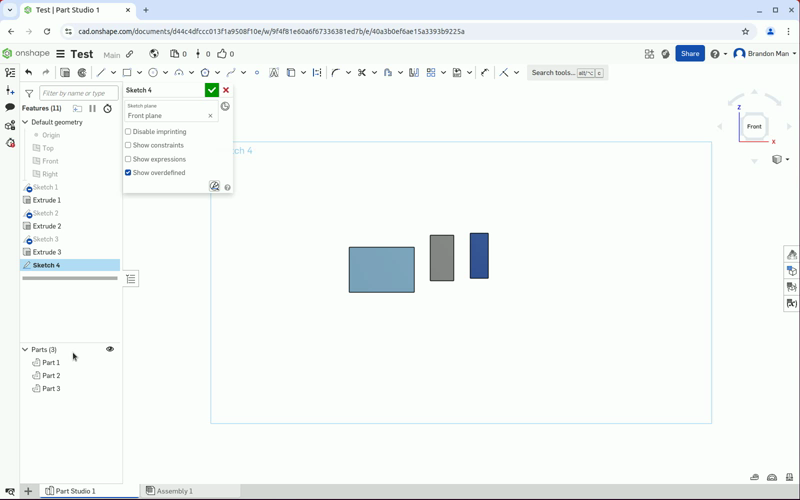
key(y)
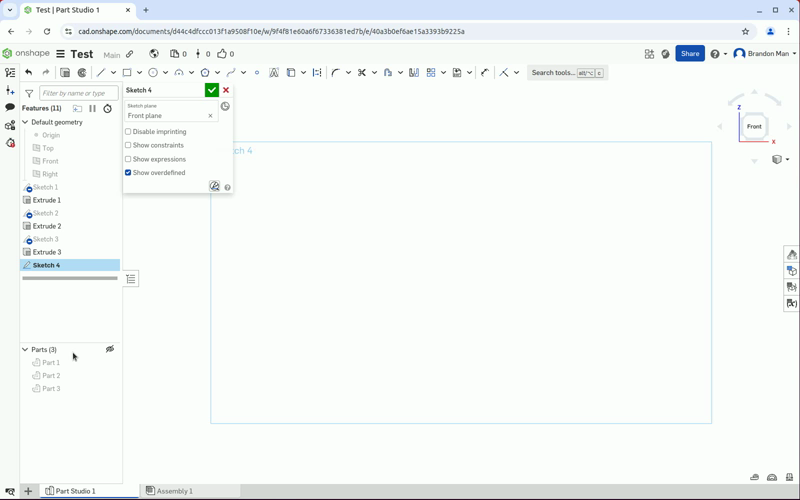
key(l)
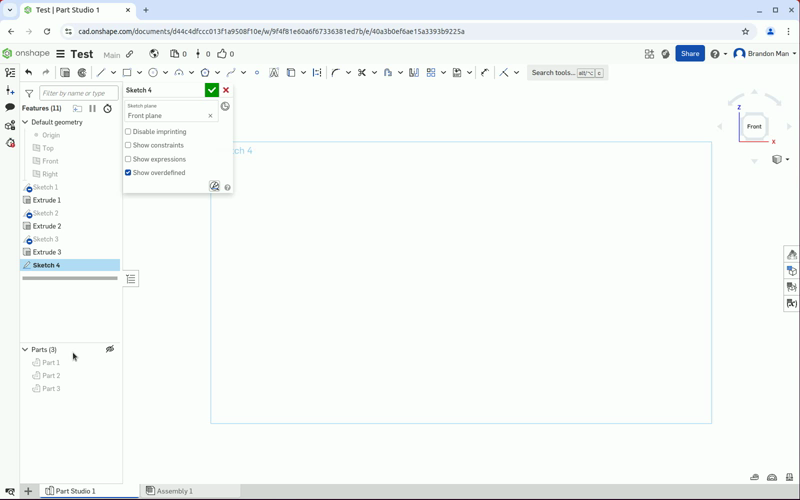
key_down(shift)
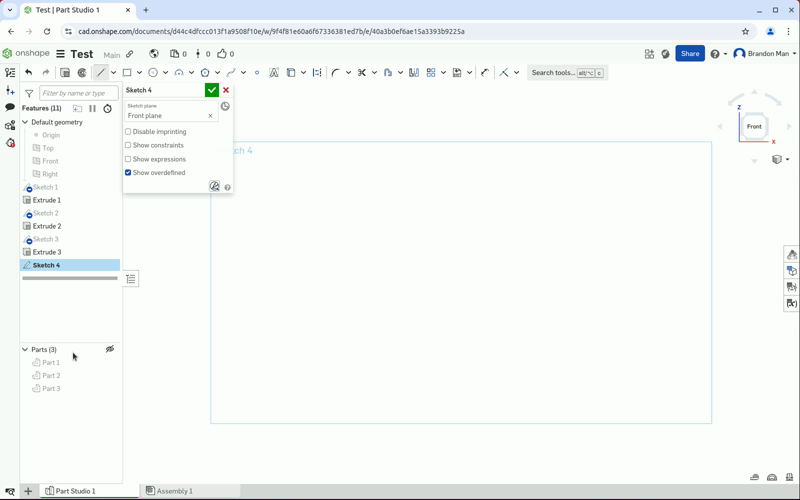
mouse_move(505, 303)
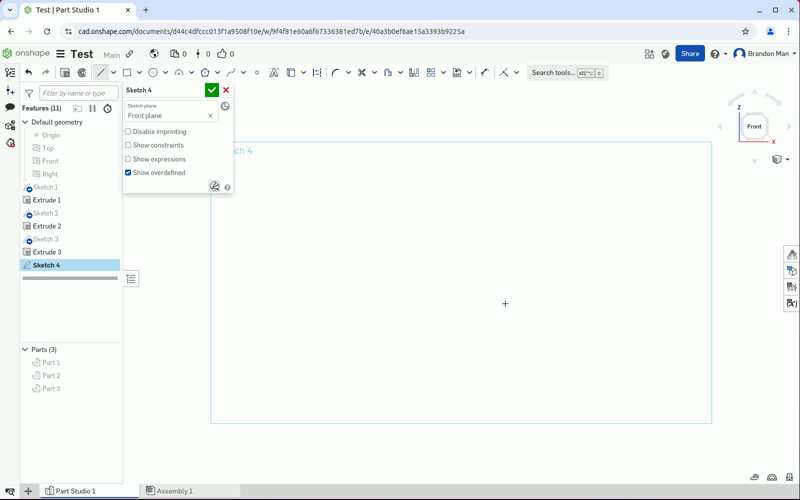
click(505, 303)
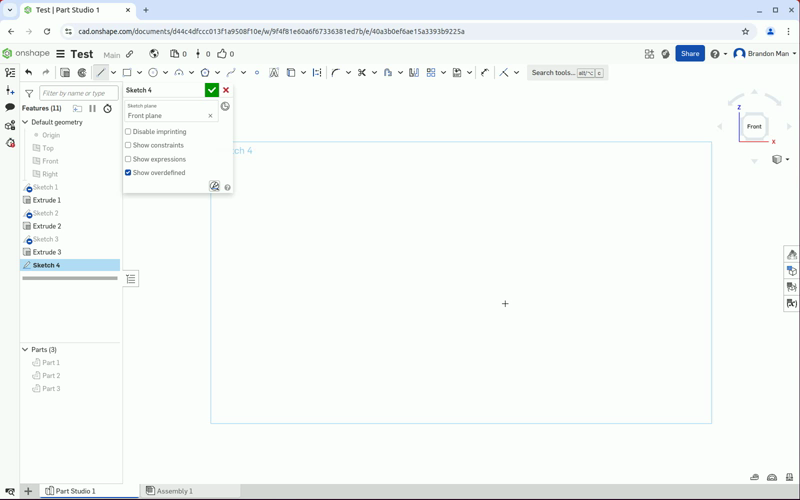
key_up(shift)
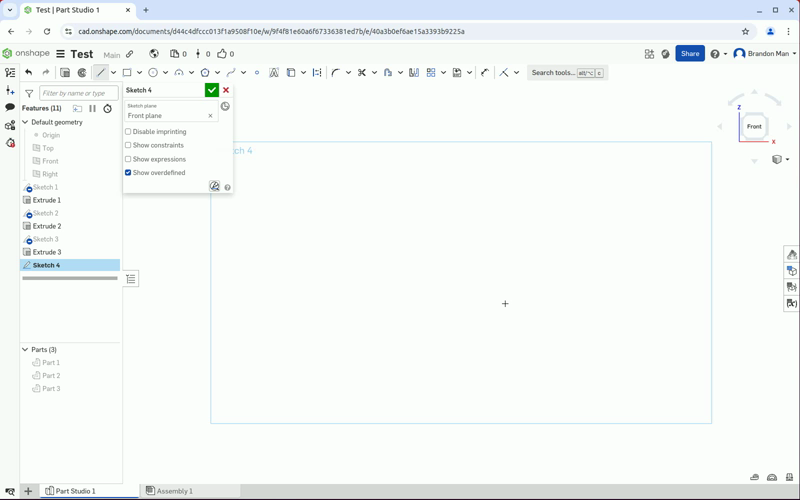
key_down(shift)
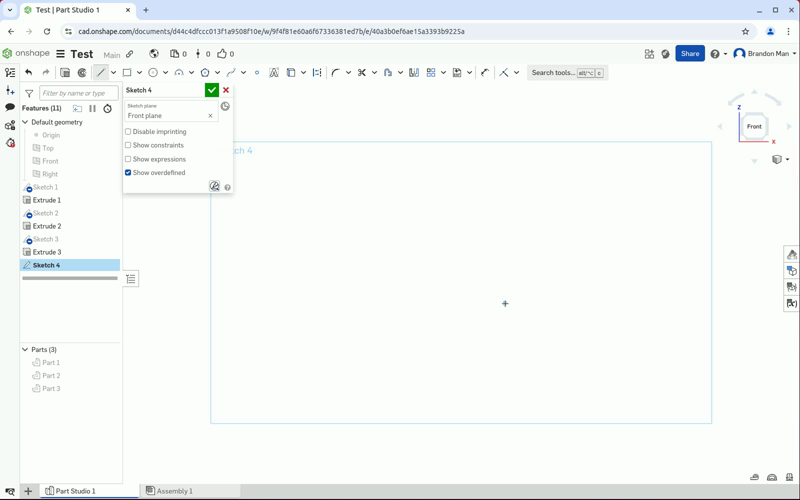
mouse_move(535, 303)
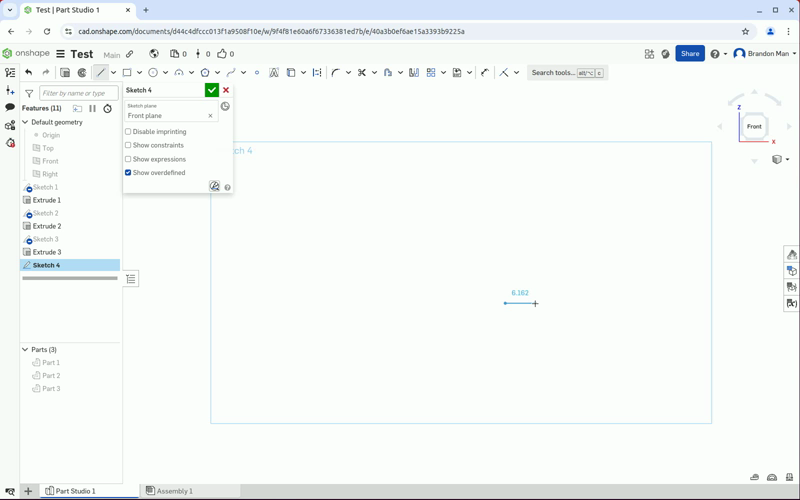
mouse_move(546, 303)
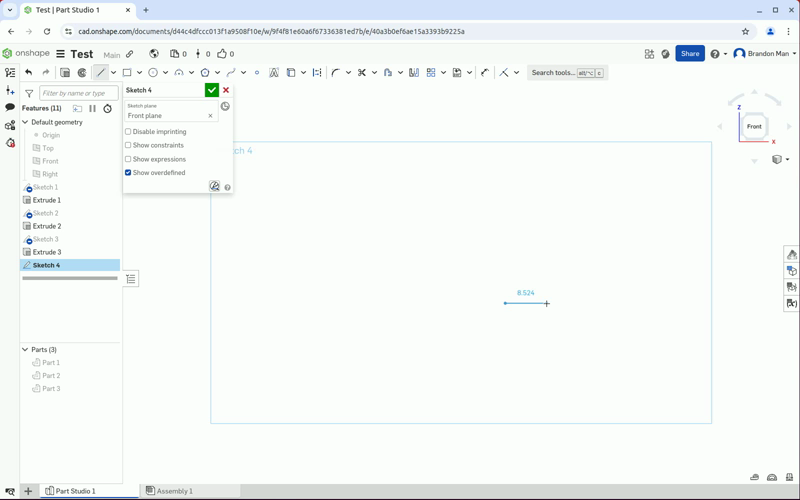
click(546, 303)
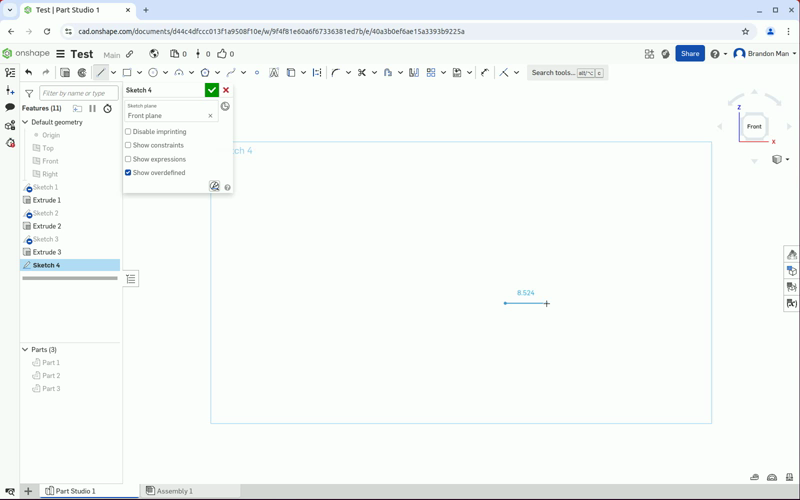
key_up(shift)
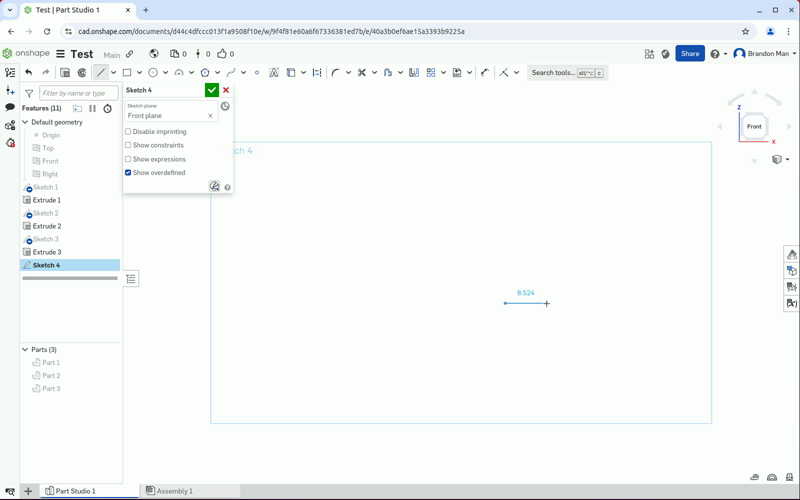
key_down(shift)
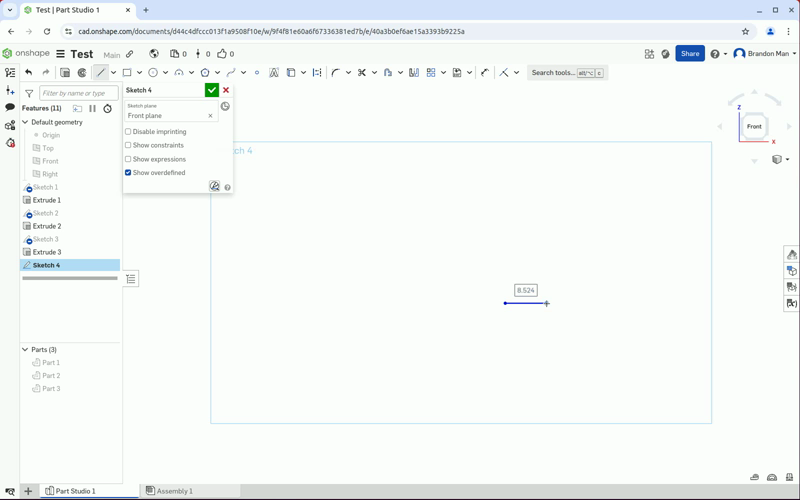
mouse_move(576, 303)
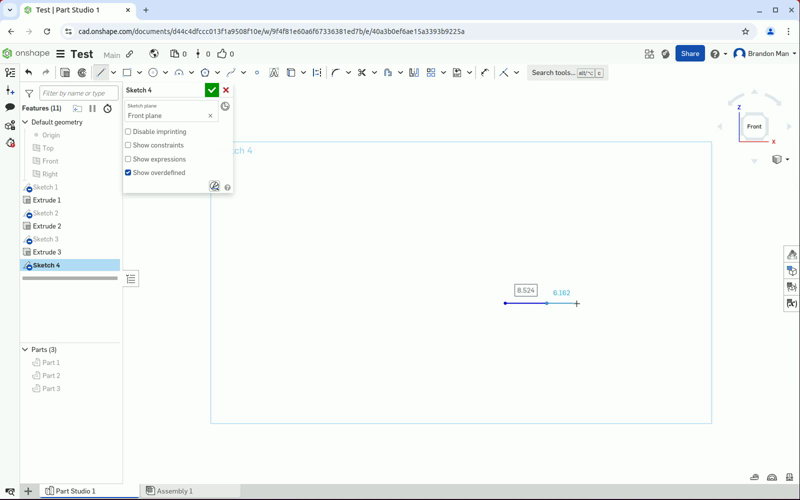
mouse_move(546, 257)
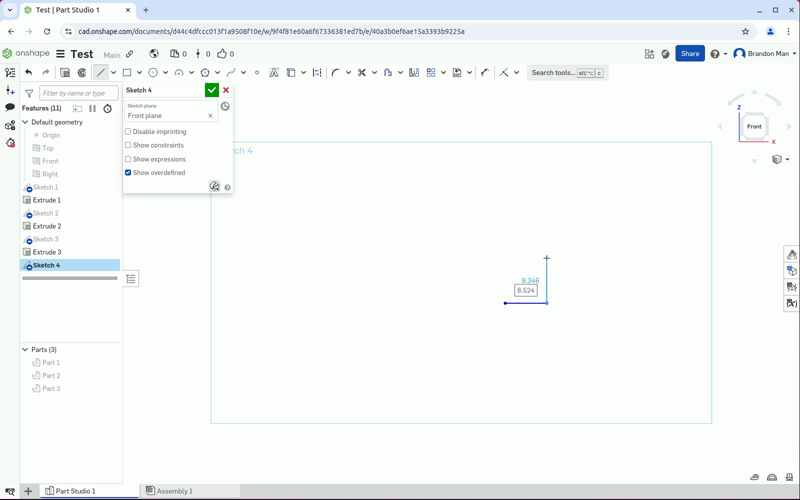
click(546, 257)
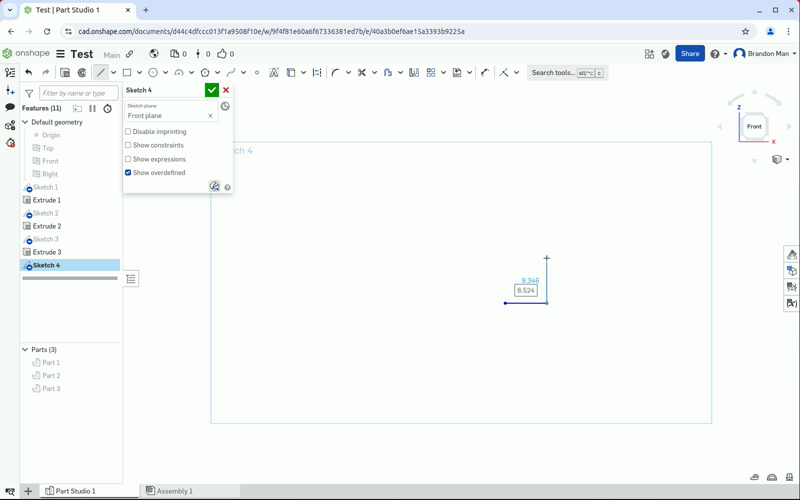
key_up(shift)
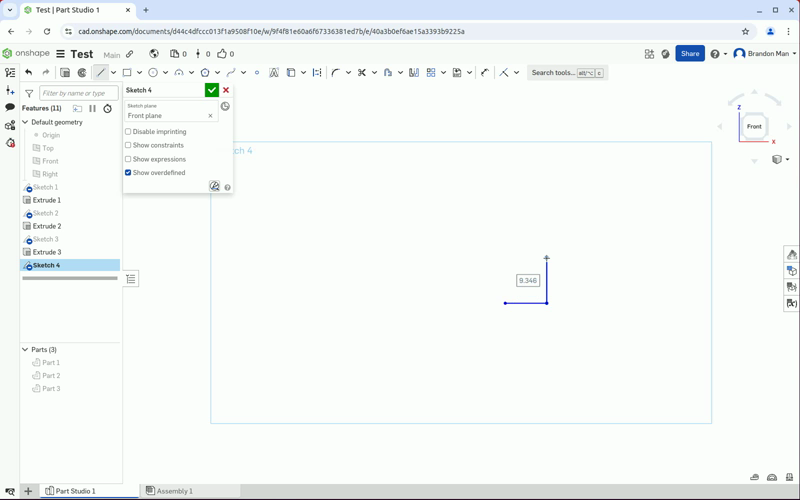
key_down(shift)
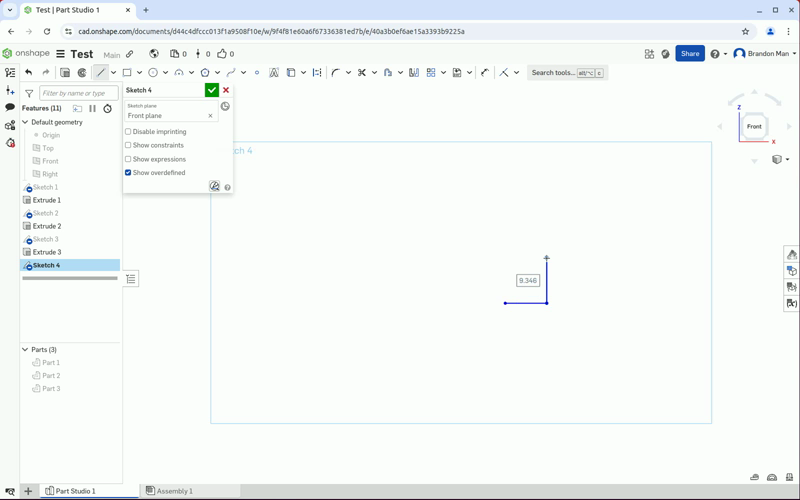
mouse_move(576, 257)
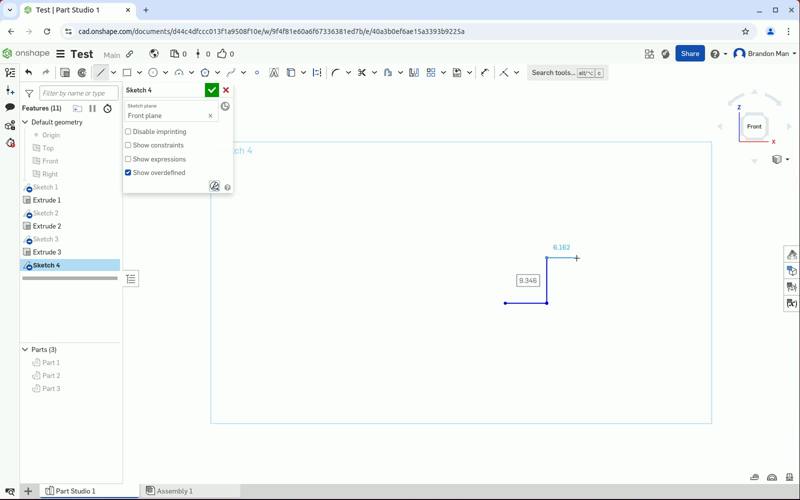
mouse_move(505, 257)
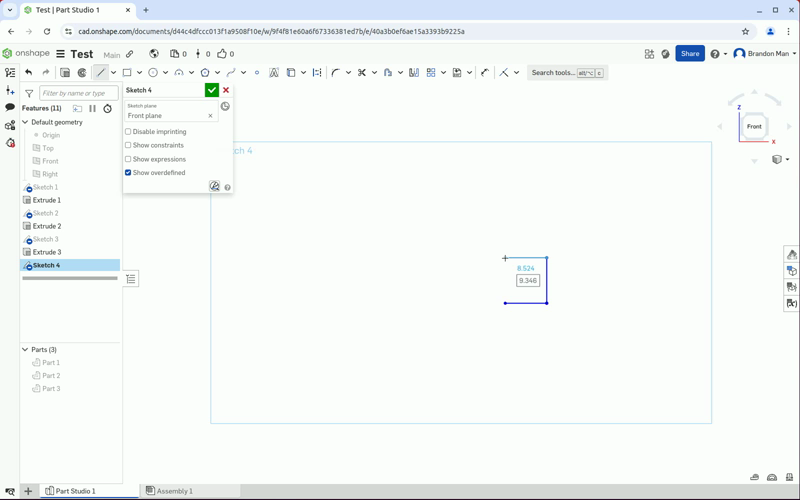
click(505, 257)
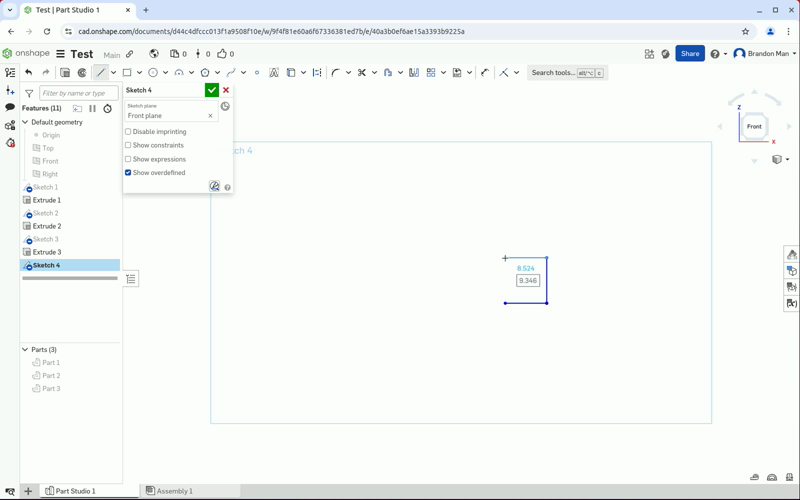
key_up(shift)
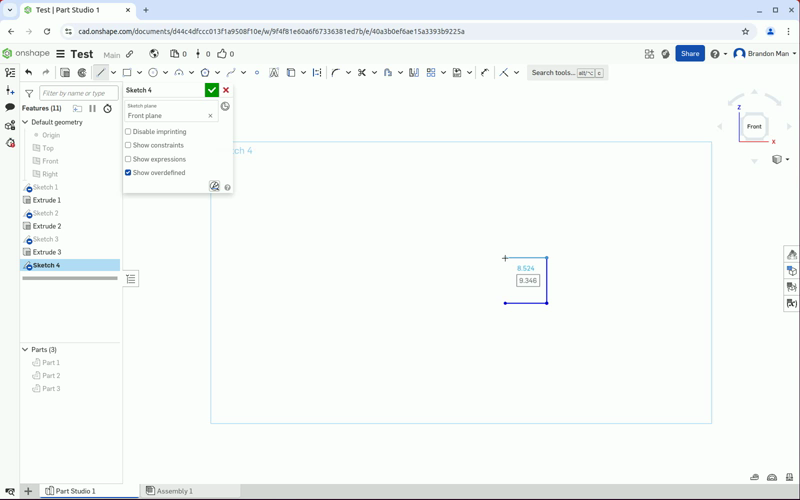
mouse_move(535, 257)
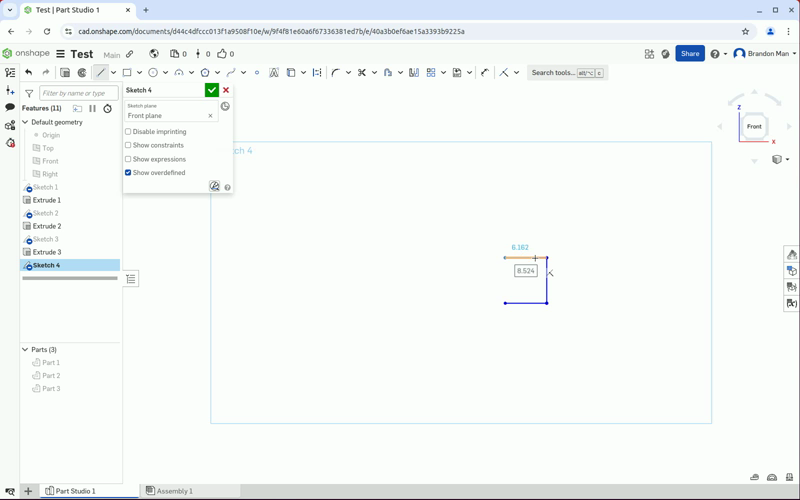
key_down(shift)
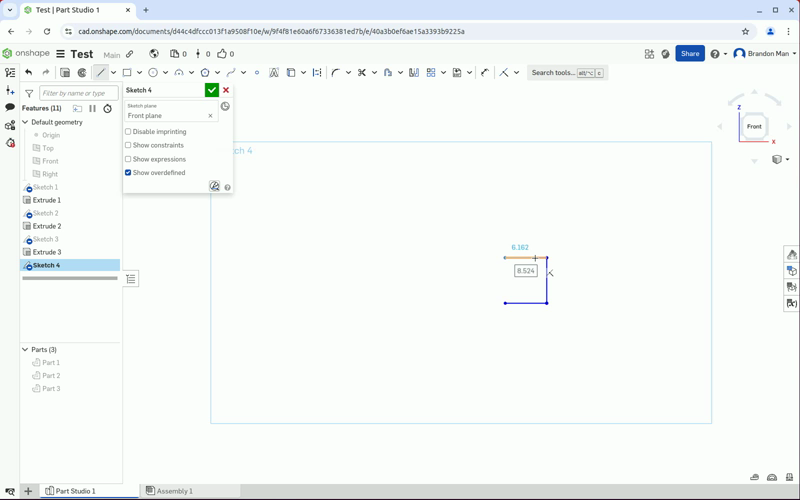
mouse_move(505, 303)
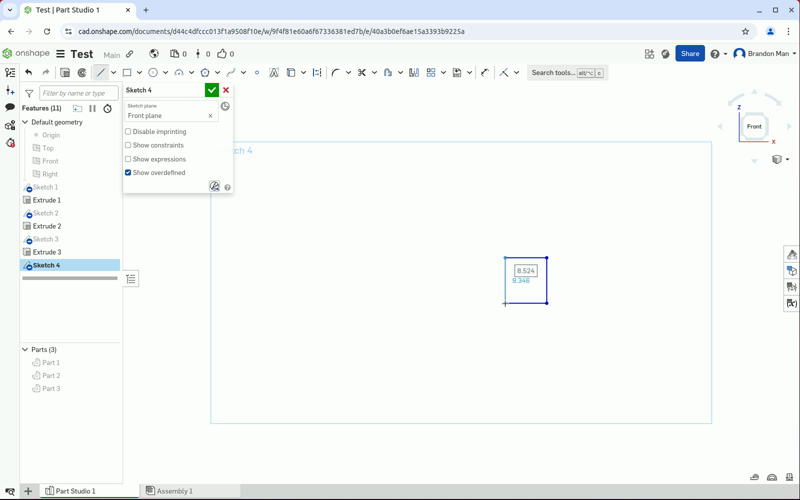
key_up(shift)
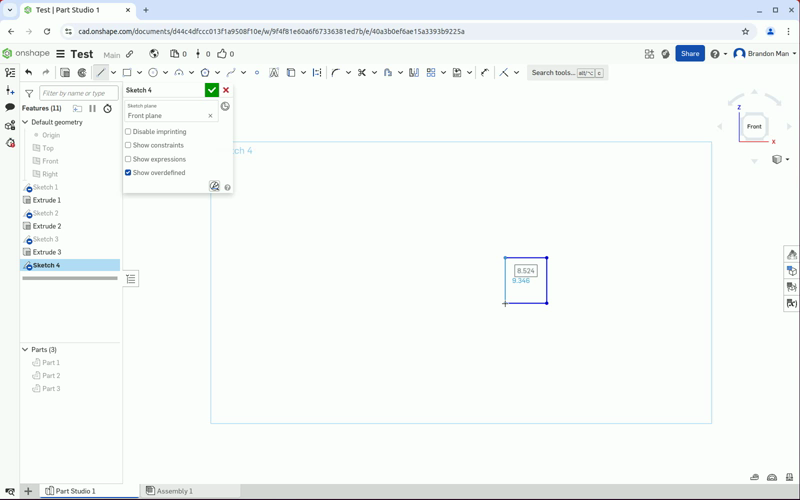
click(505, 303)
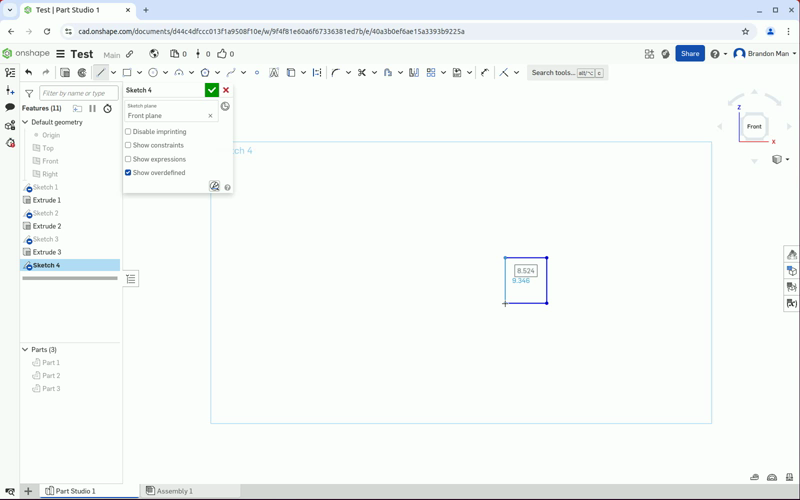
key(esc)
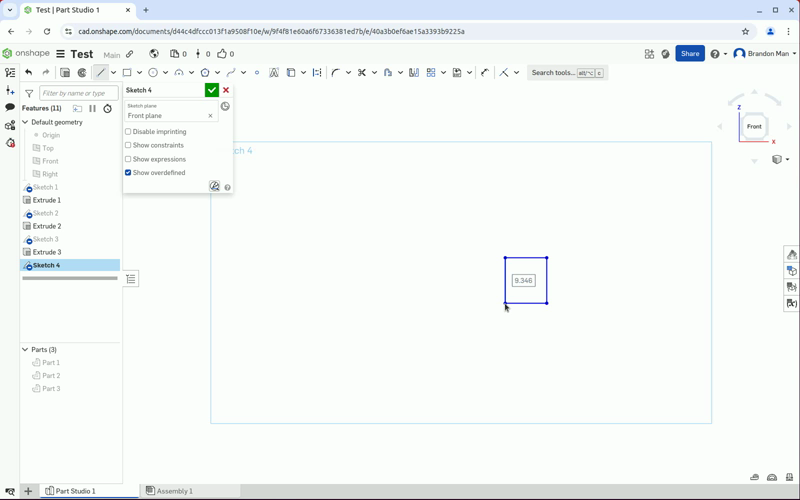
mouse_move(539, 275)
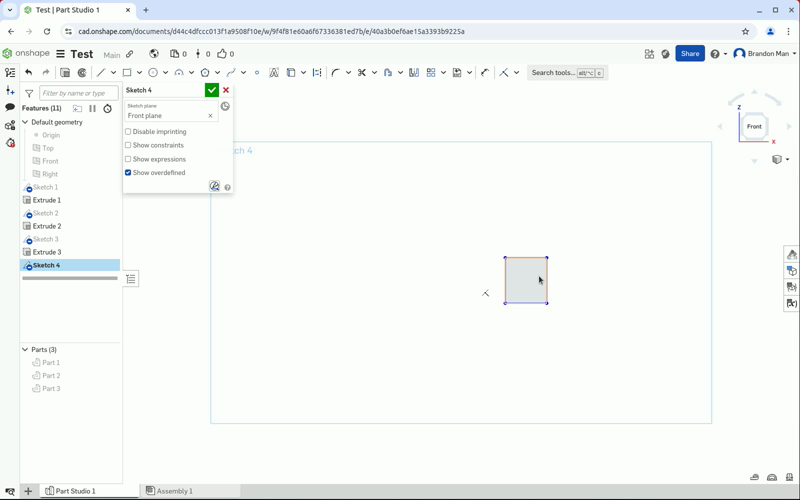
click(539, 275)
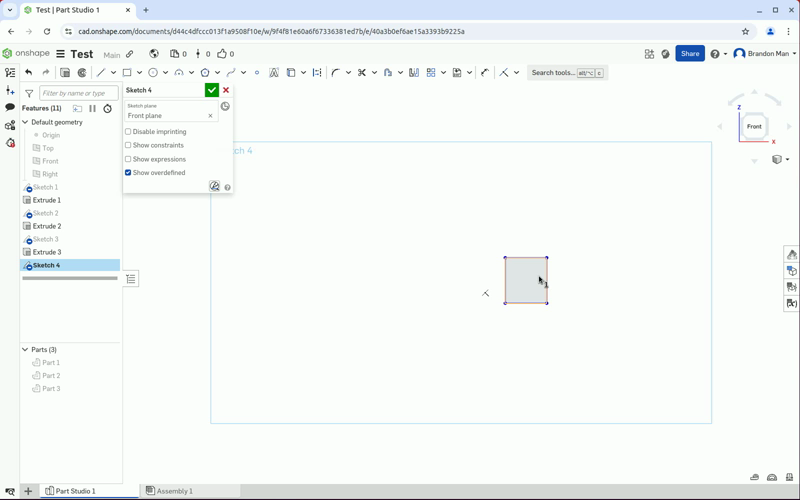
mouse_move(73, 352)
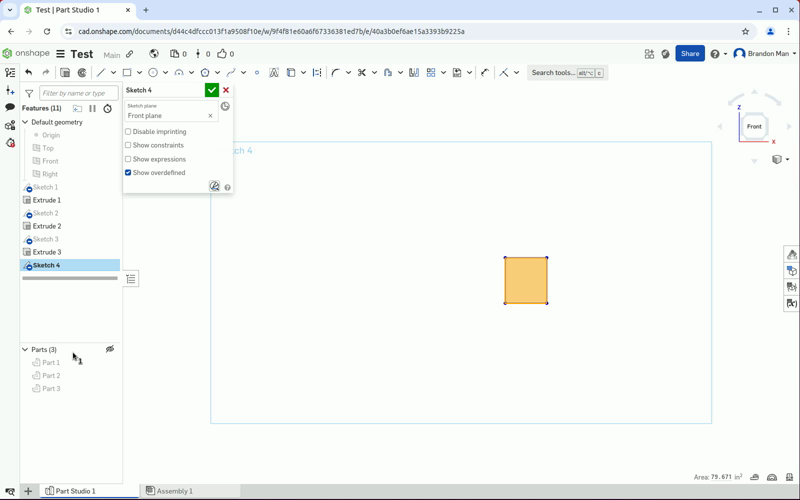
key(shift+y)
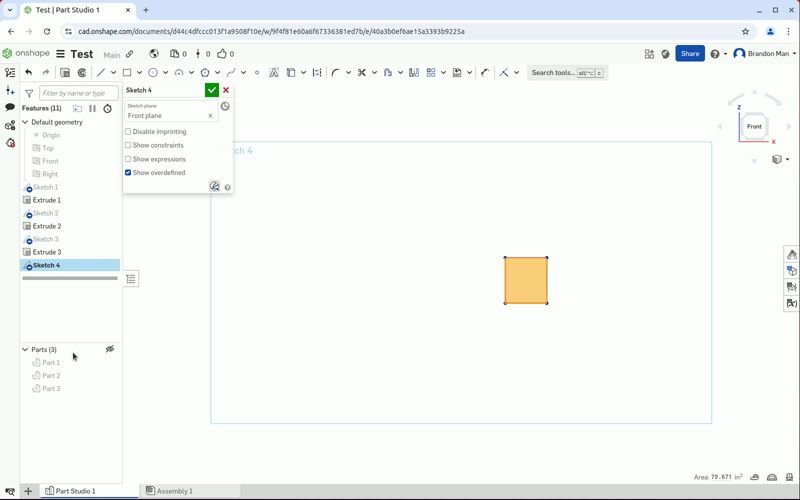
key(shift+e)
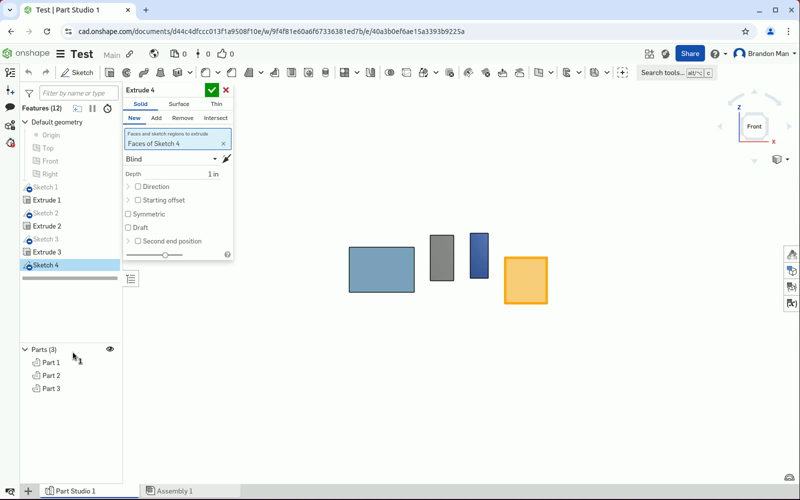
mouse_move(143, 106)
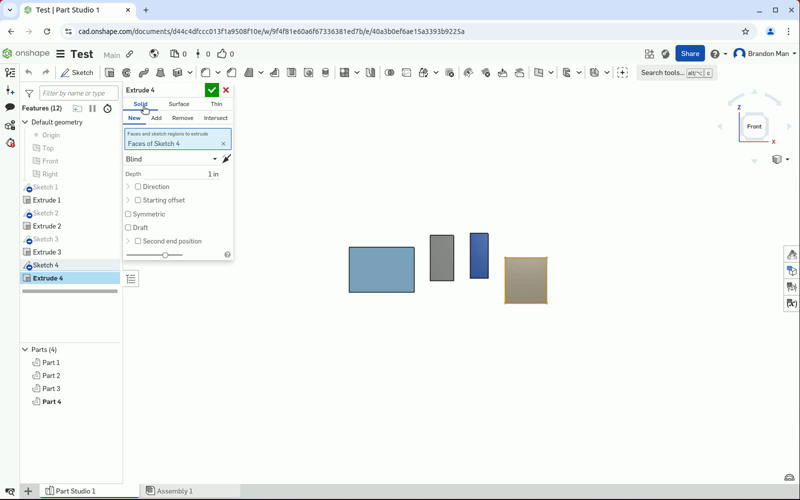
click(143, 106)
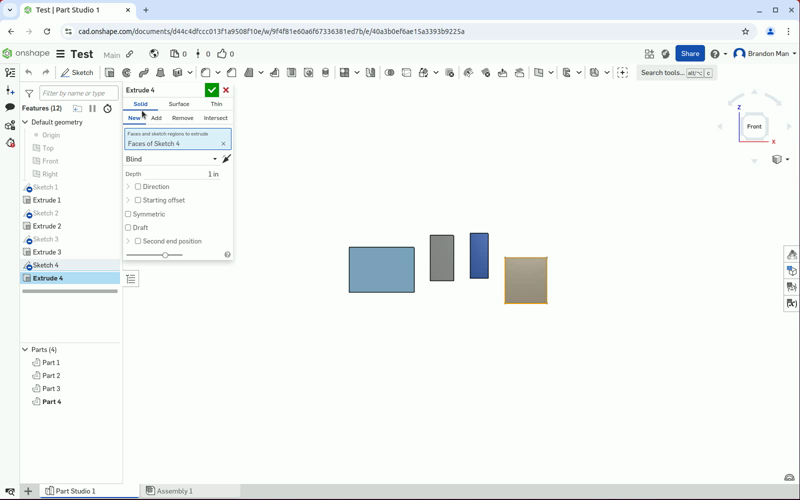
mouse_move(137, 120)
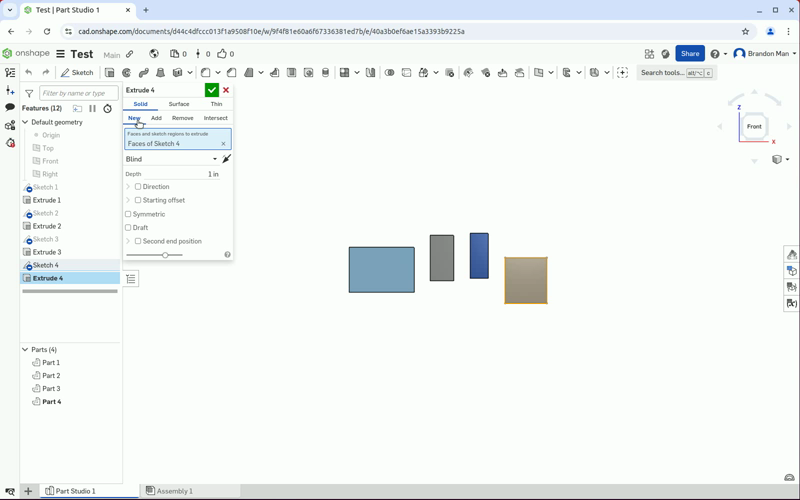
click(137, 120)
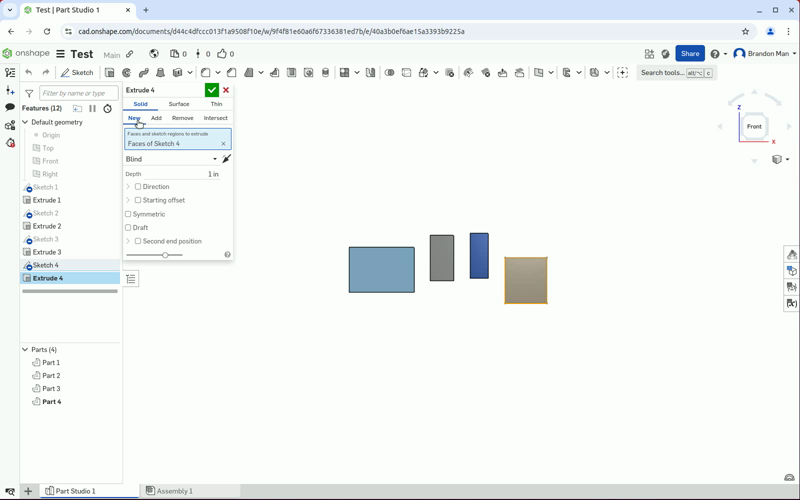
key(tab, 4)
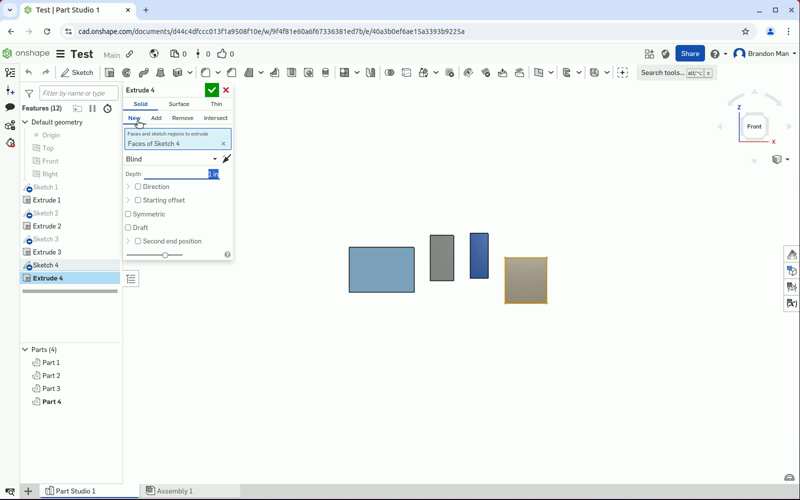
text(0.481)
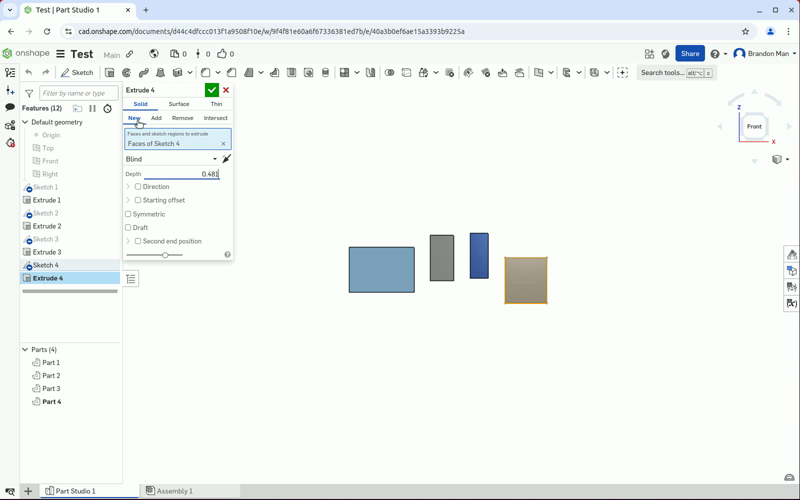
key(enter)
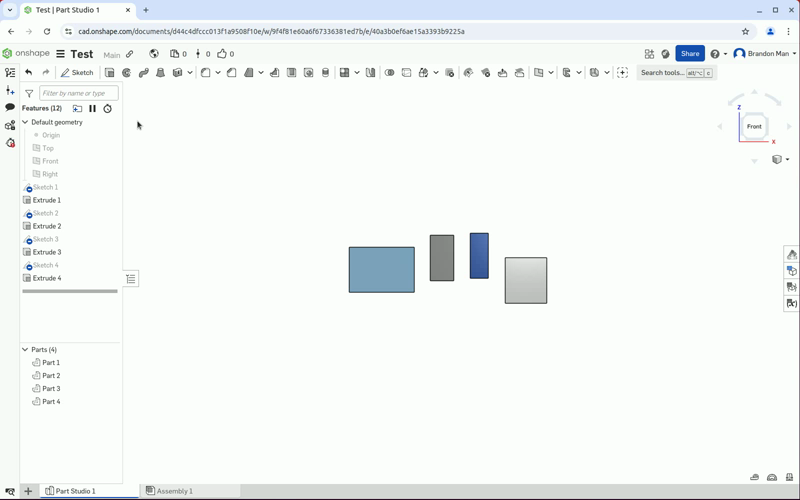
key(shift+h)
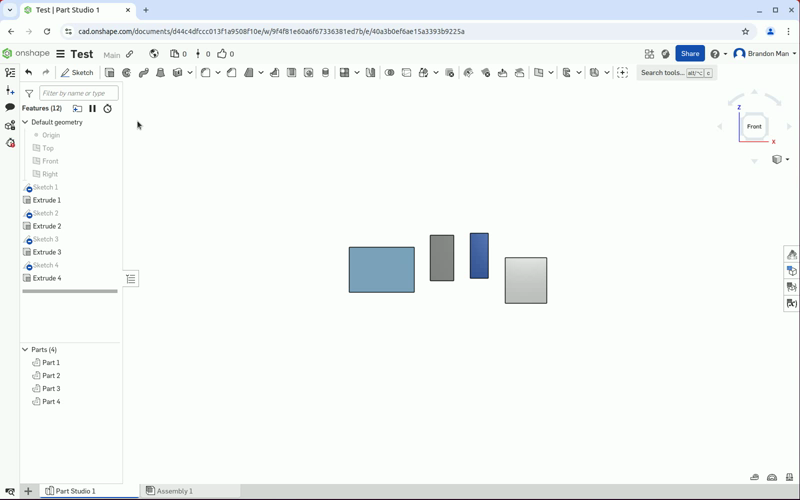
key(shift+h)
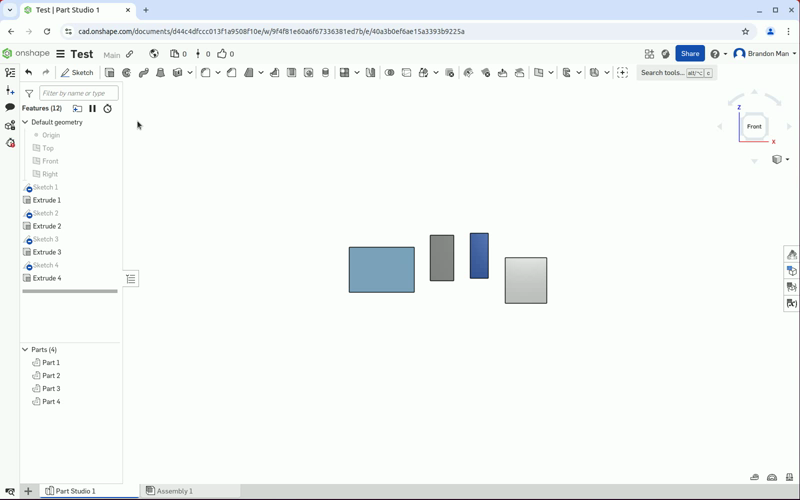
mouse_move(73, 189)
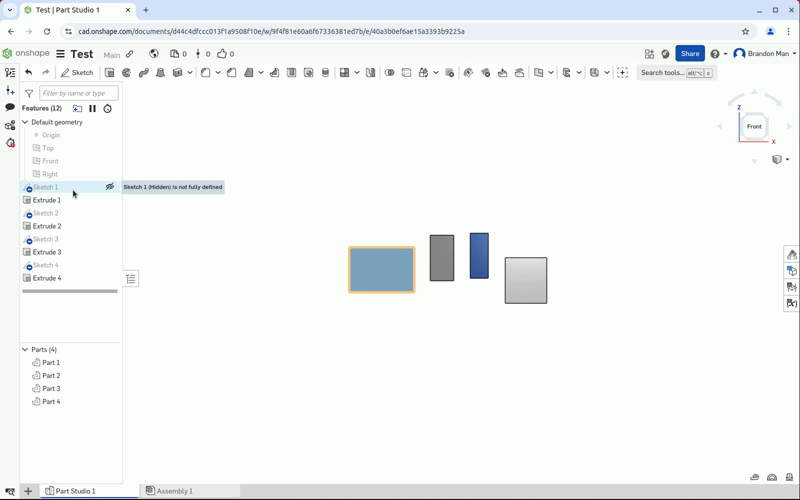
click(73, 189)
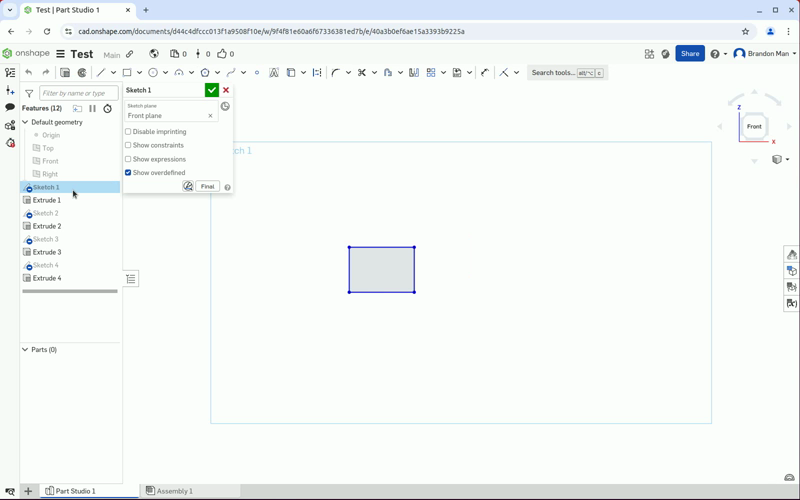
mouse_move(229, 92)
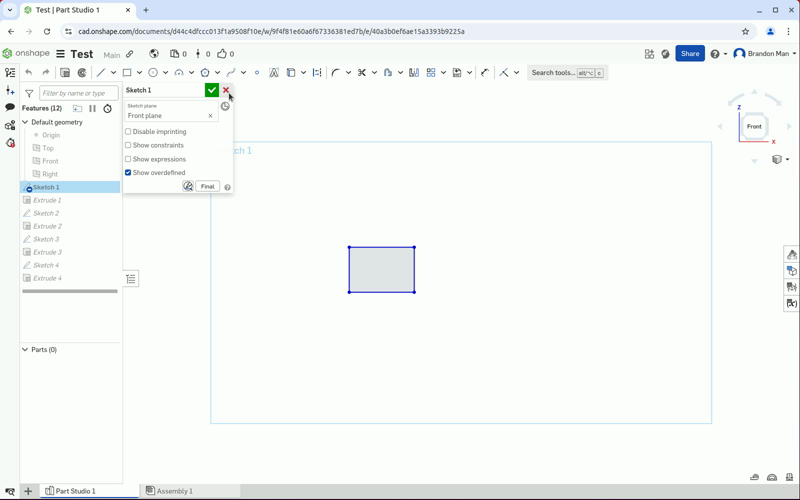
click(229, 92)
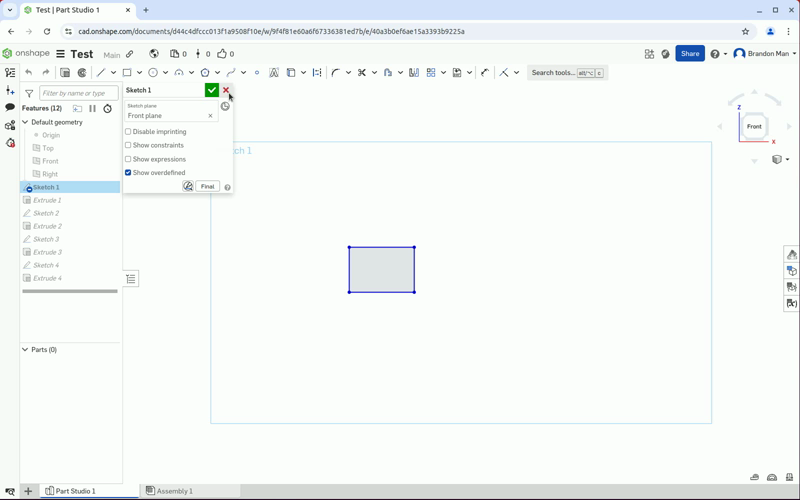
key(shift+s)
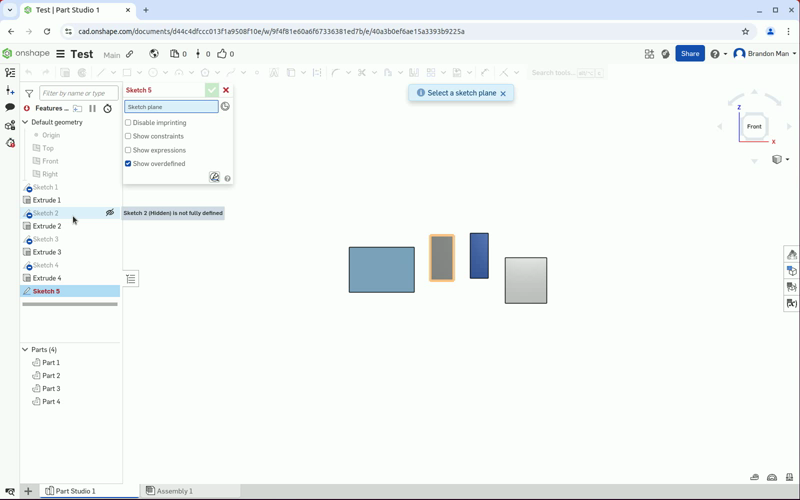
scroll(3)
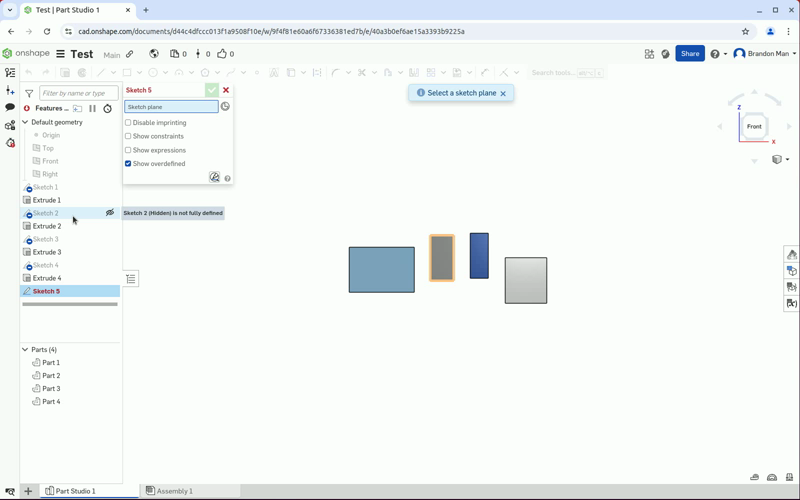
mouse_move(73, 163)
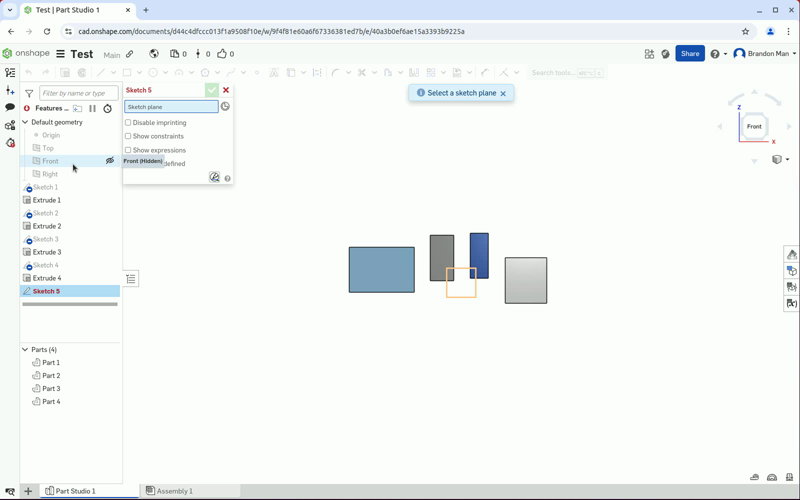
click(73, 163)
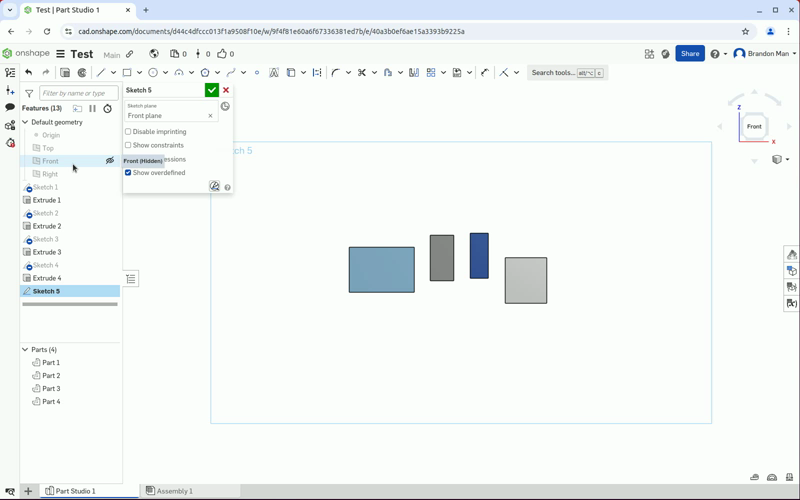
mouse_move(73, 352)
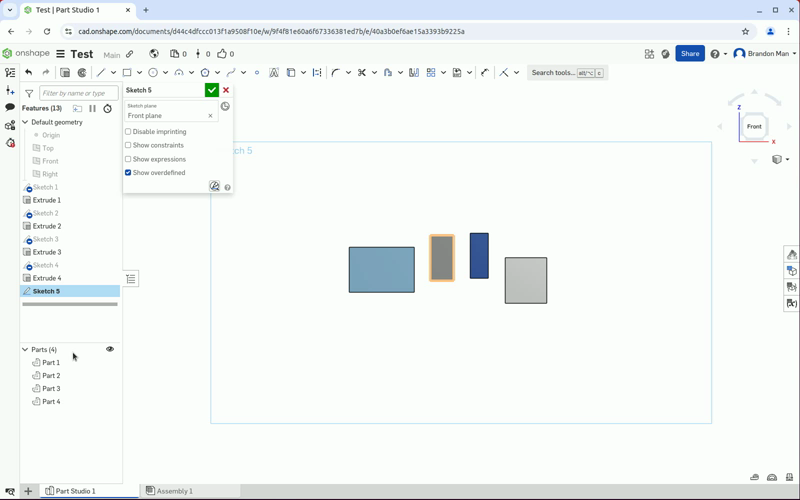
key(y)
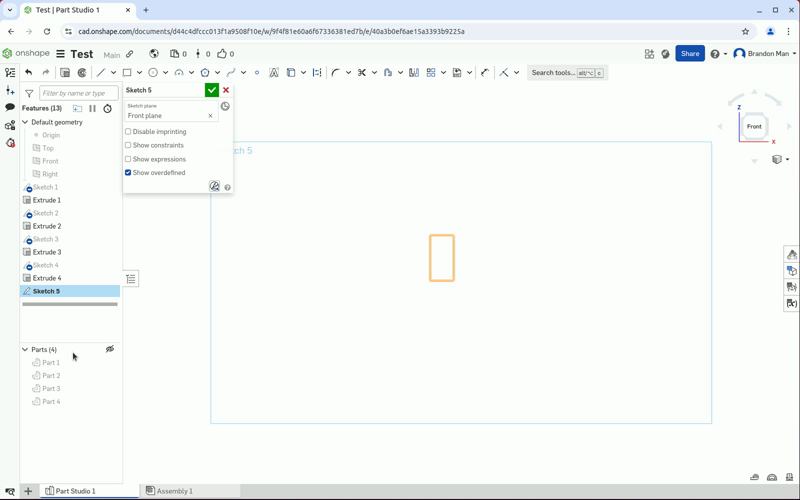
key(l)
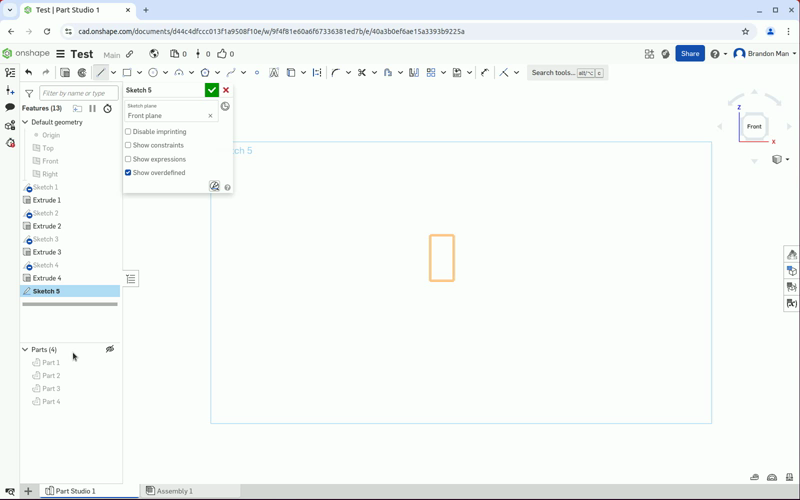
key_down(shift)
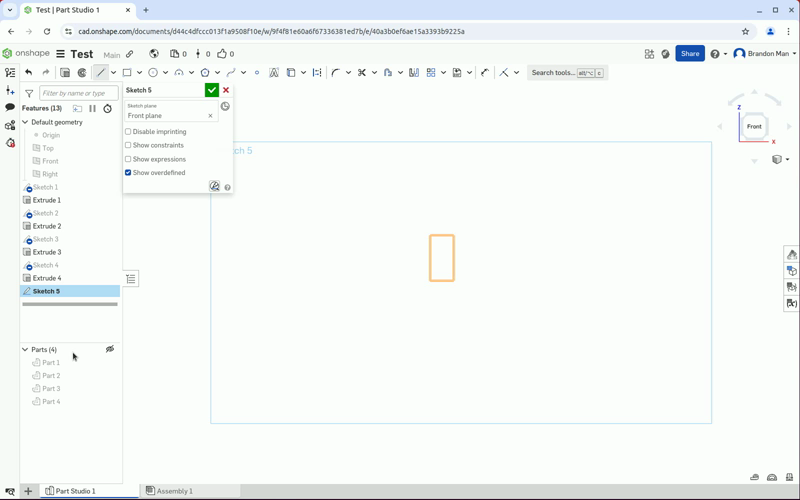
mouse_move(369, 348)
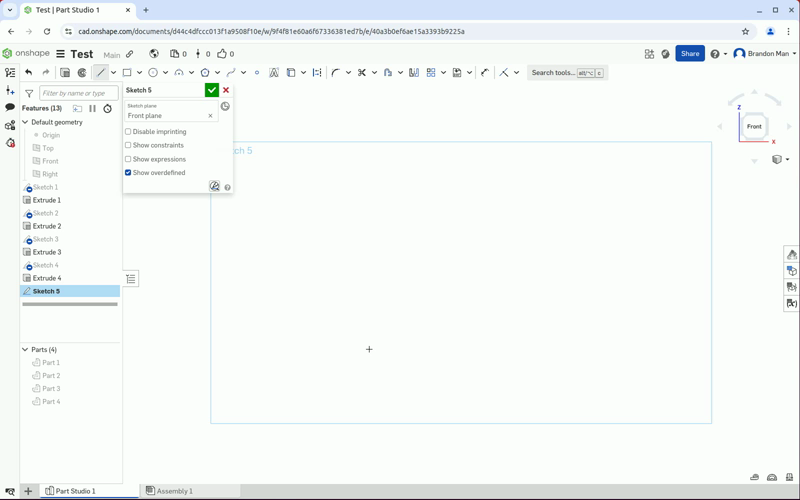
click(369, 348)
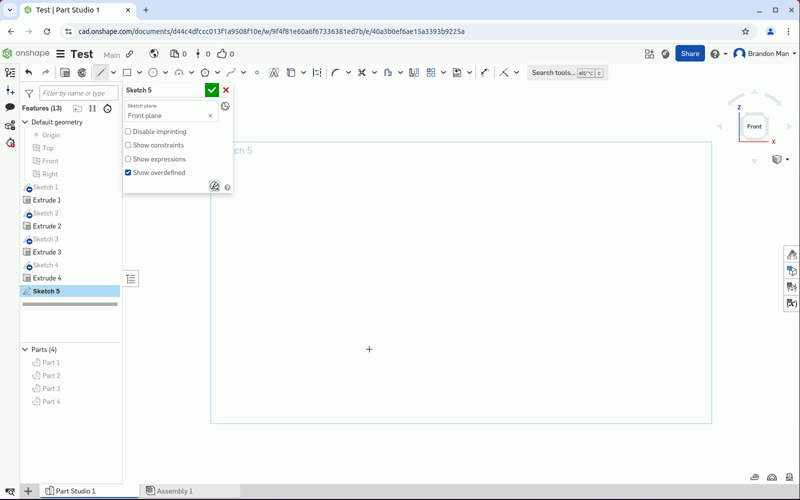
key_up(shift)
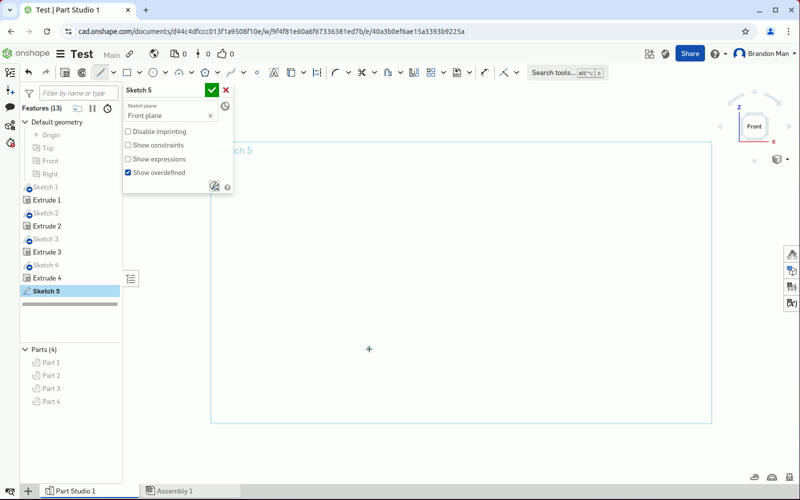
key_down(shift)
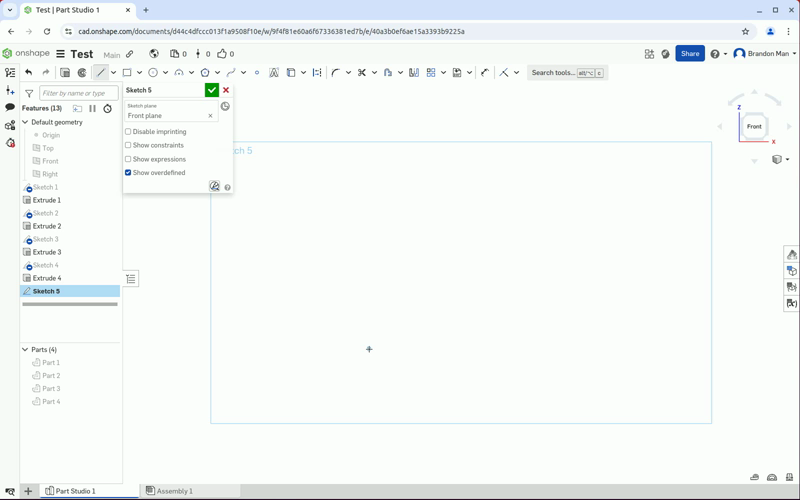
mouse_move(399, 348)
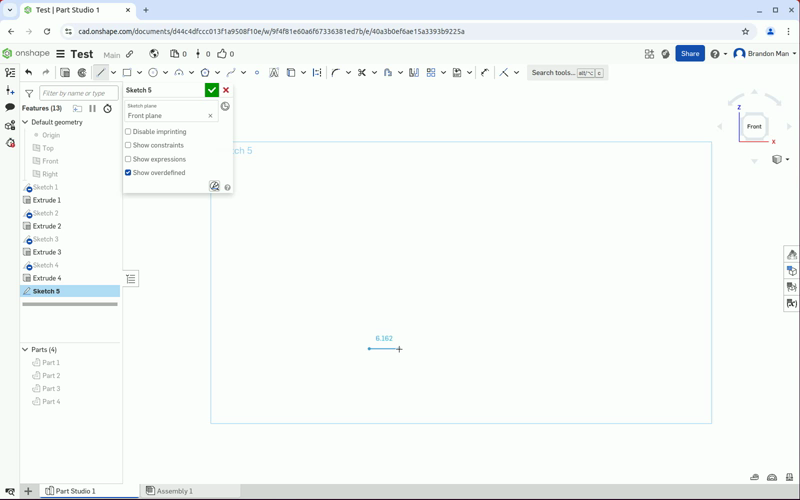
mouse_move(413, 348)
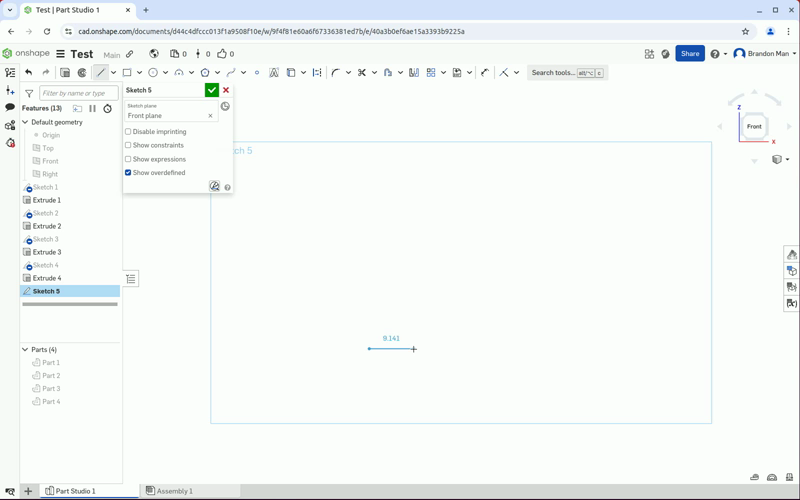
click(413, 348)
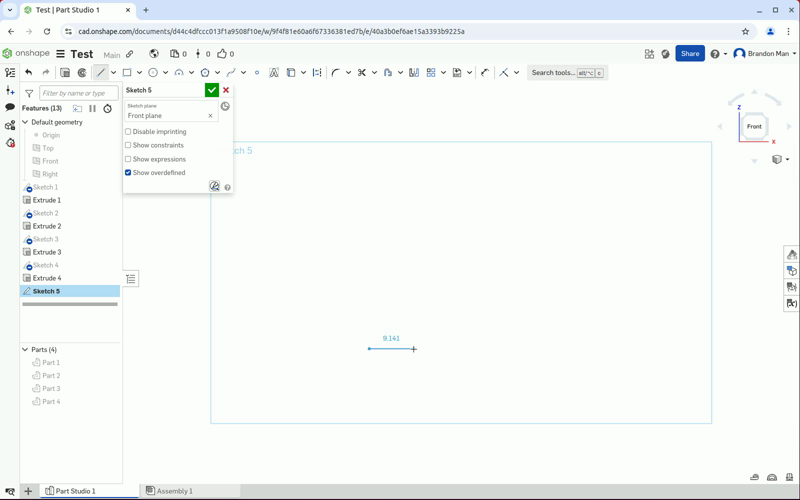
key_up(shift)
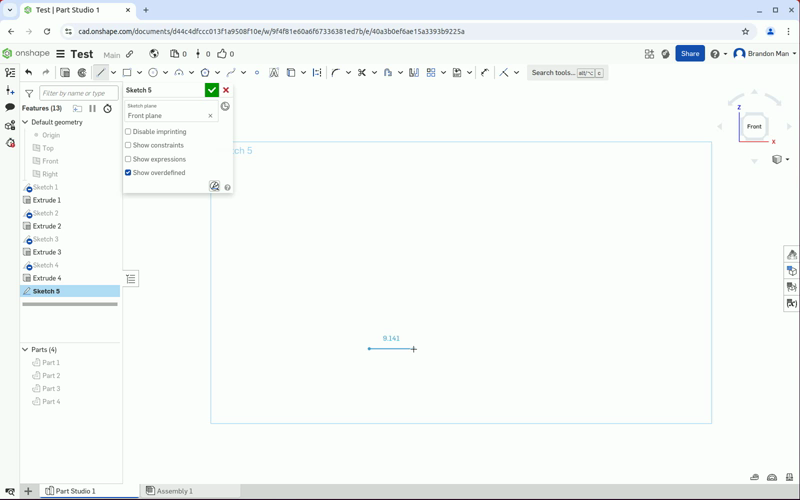
key_down(shift)
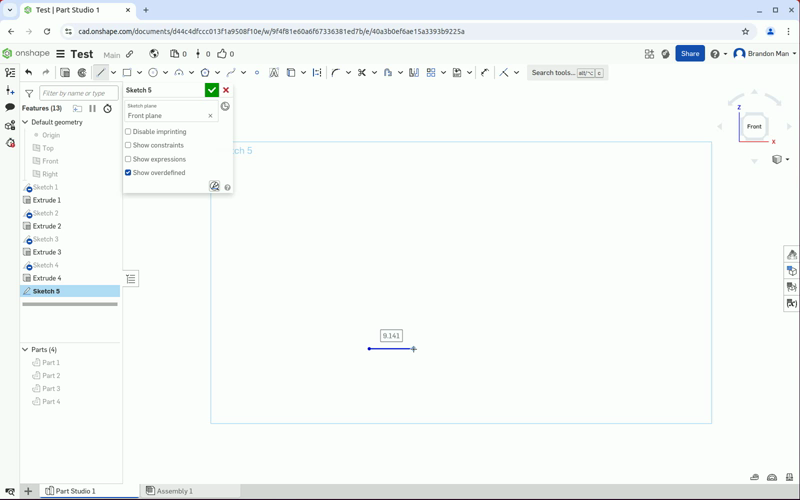
mouse_move(443, 348)
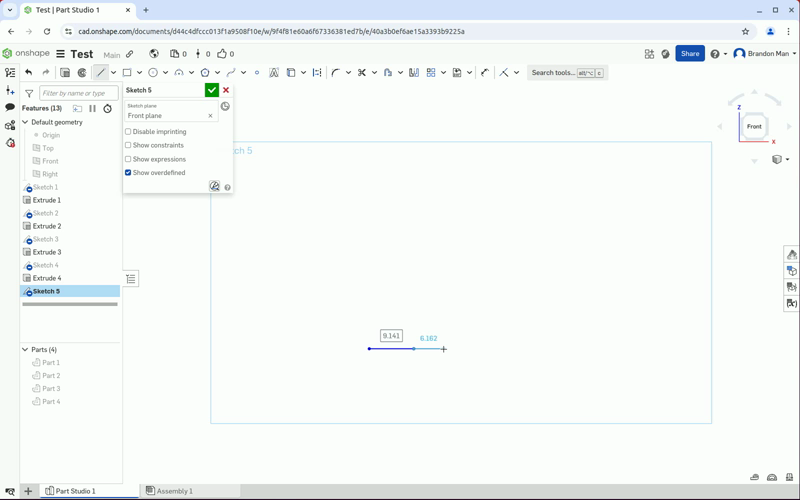
mouse_move(413, 303)
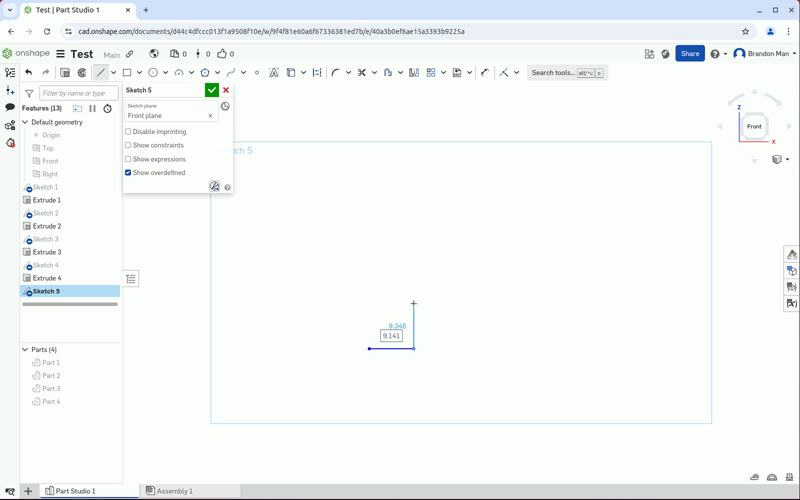
click(413, 303)
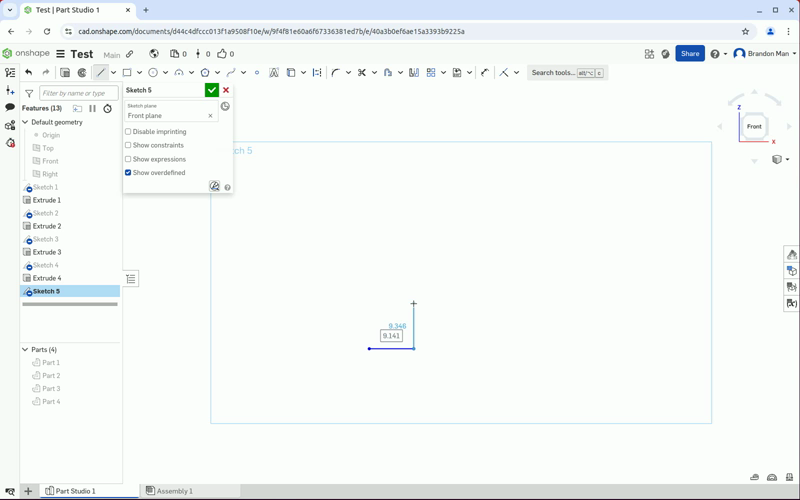
key_up(shift)
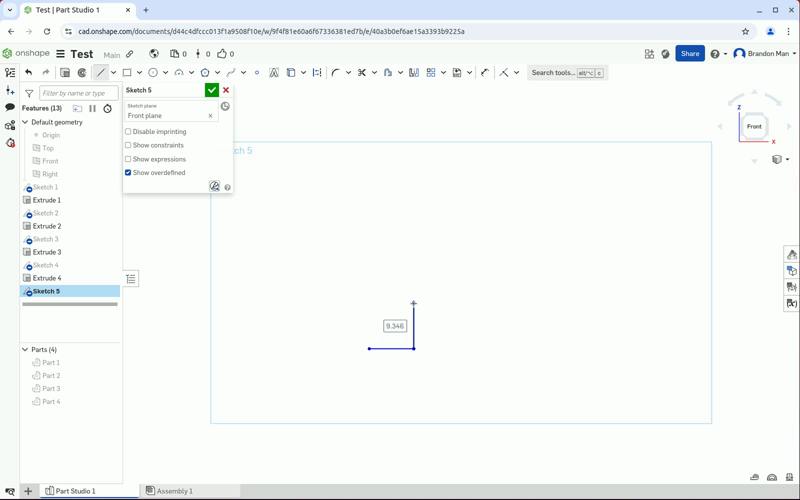
key_down(shift)
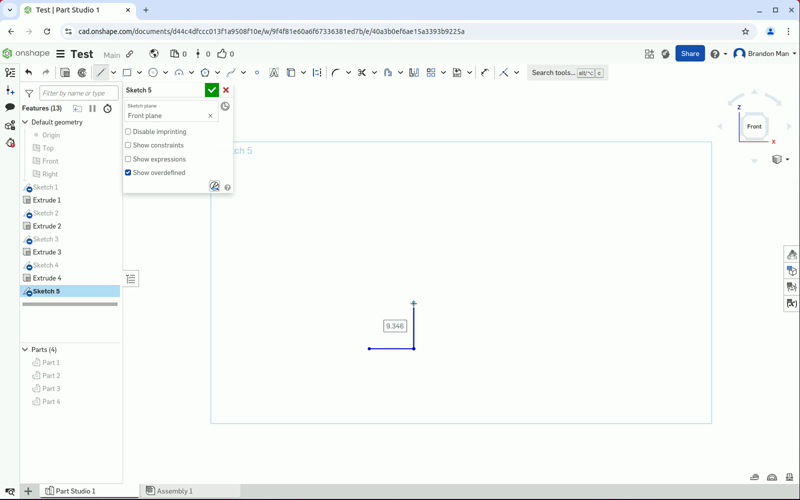
mouse_move(443, 303)
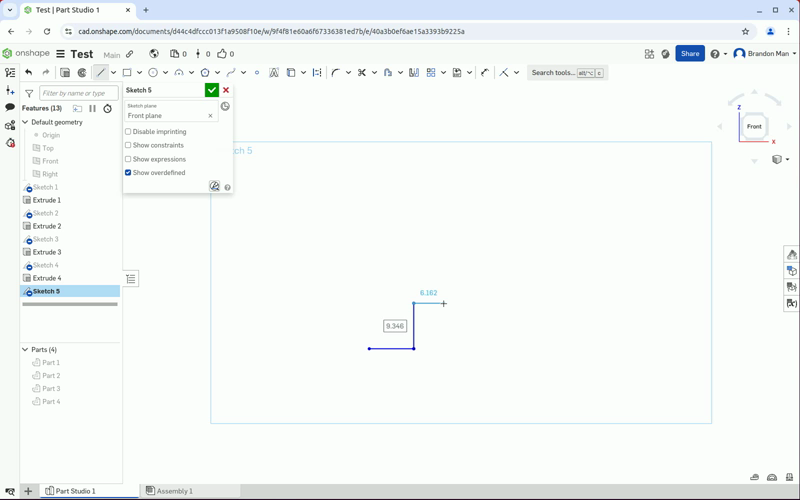
mouse_move(369, 303)
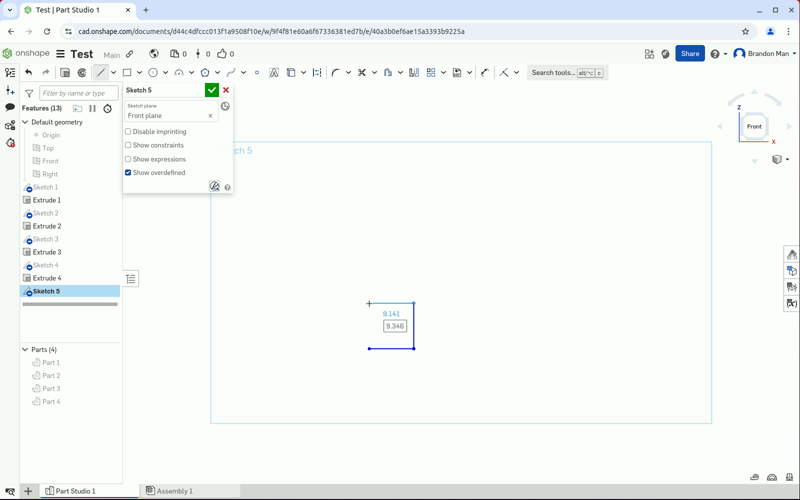
click(369, 303)
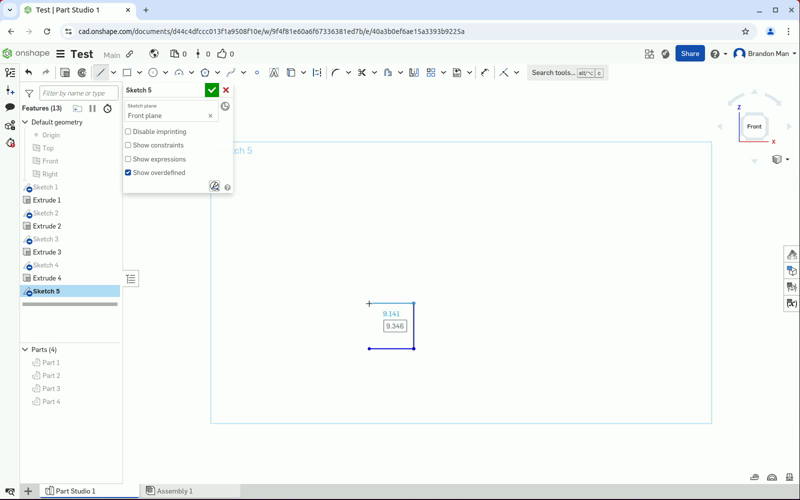
key_up(shift)
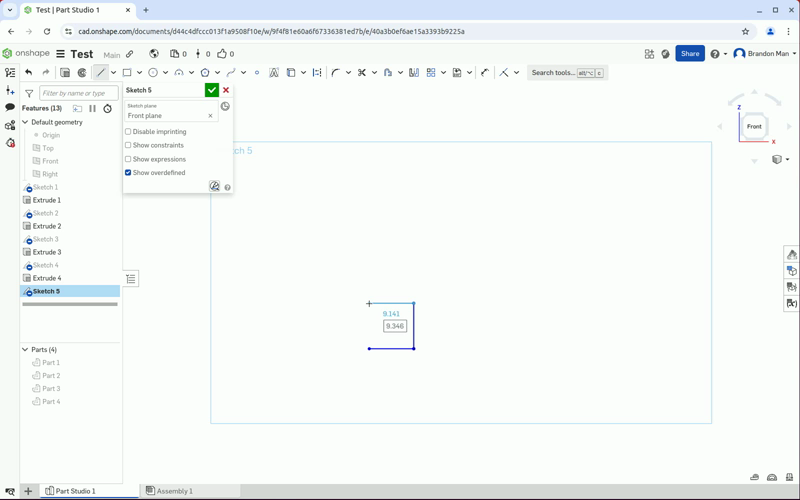
mouse_move(399, 303)
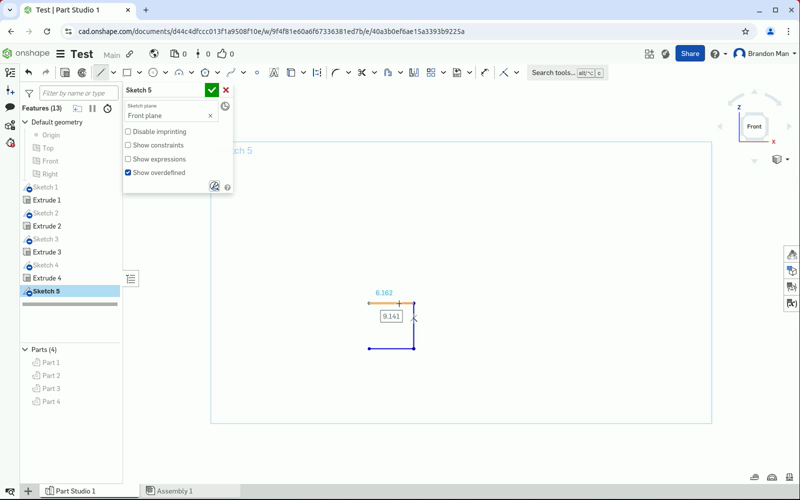
key_down(shift)
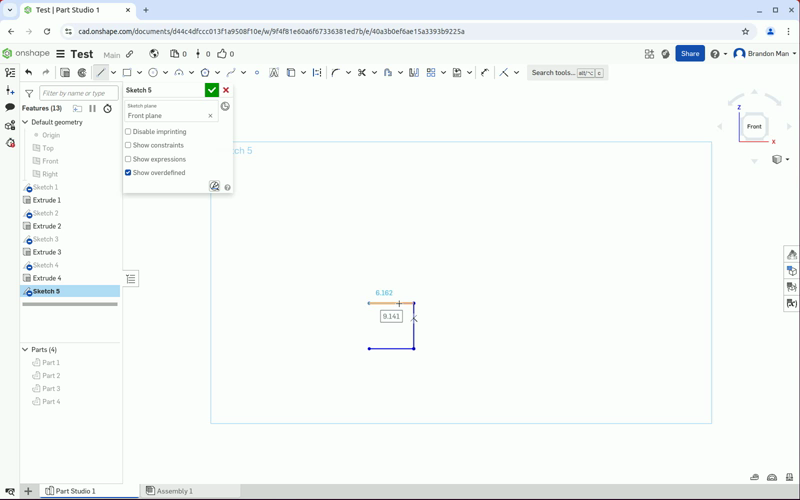
mouse_move(369, 348)
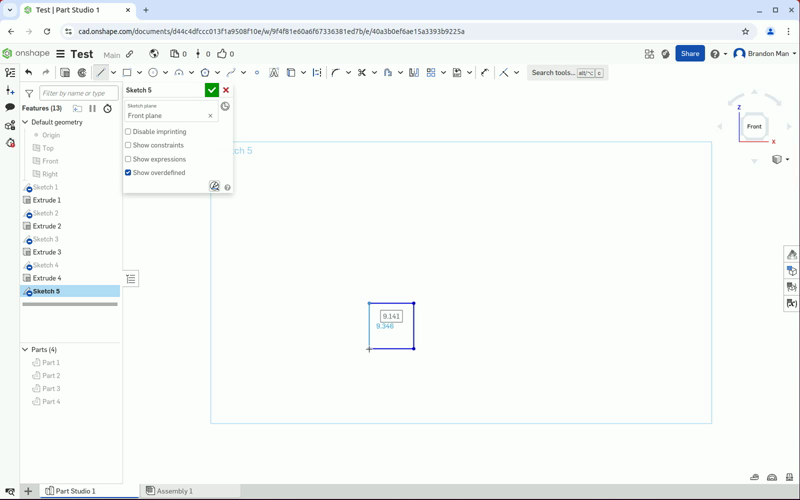
key_up(shift)
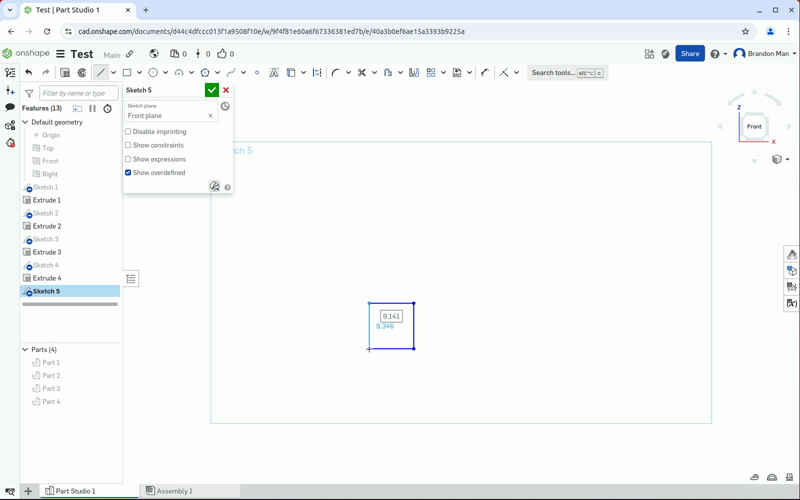
click(369, 348)
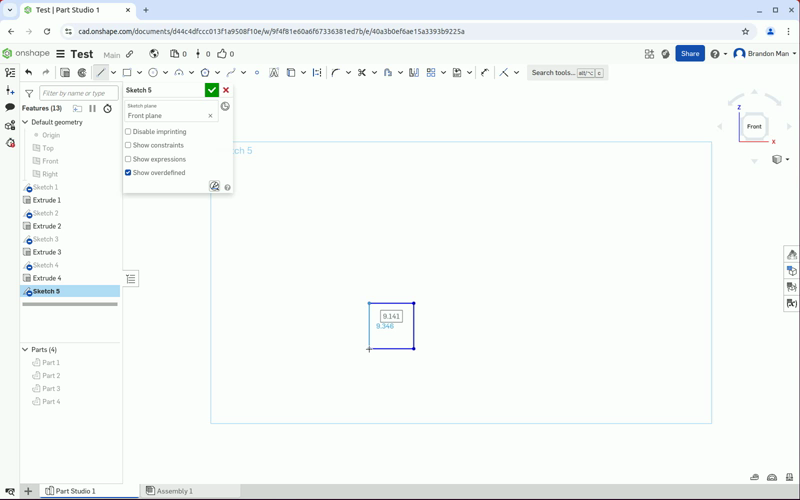
key(esc)
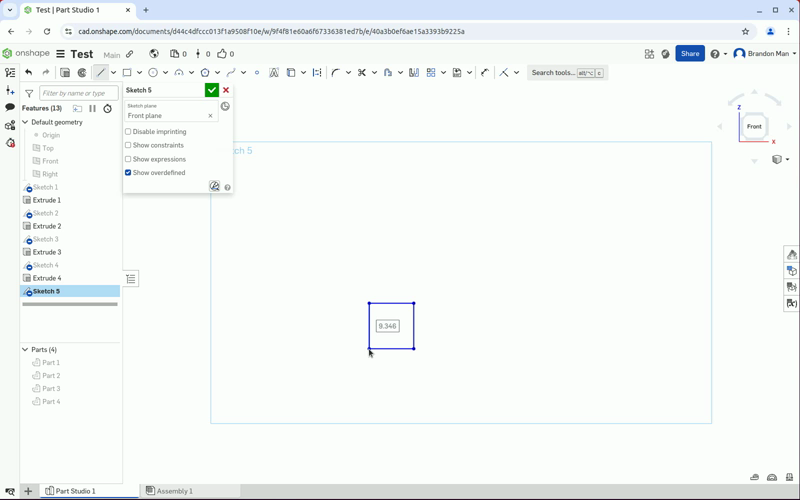
mouse_move(398, 332)
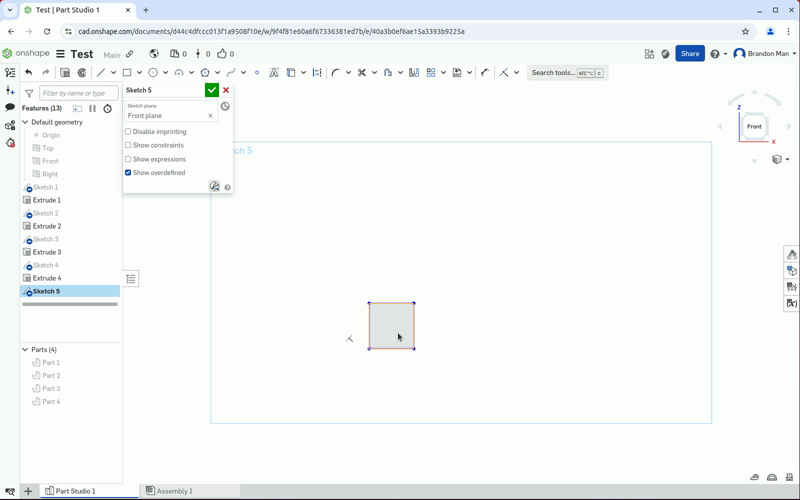
click(398, 332)
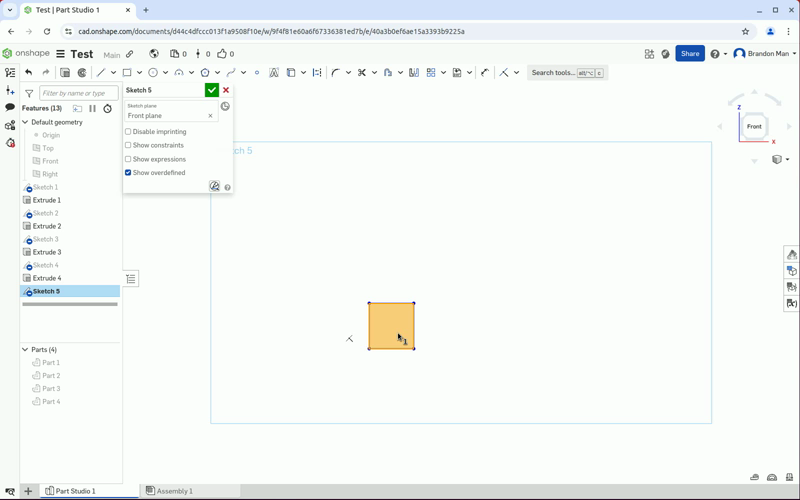
mouse_move(73, 352)
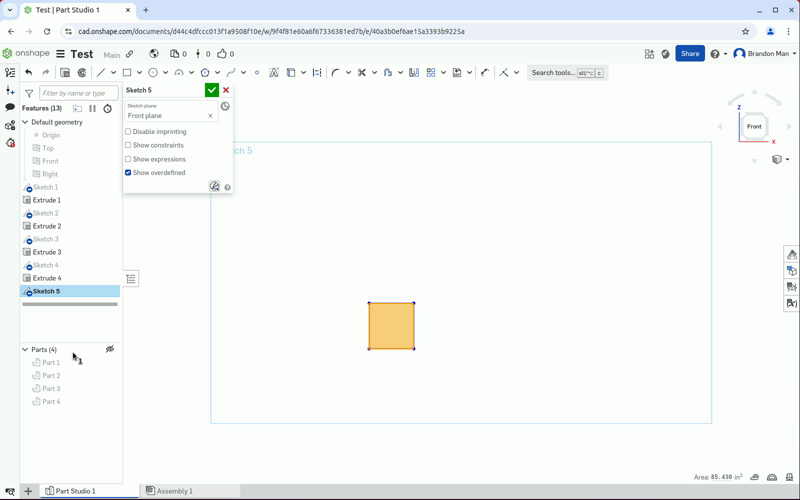
key(shift+y)
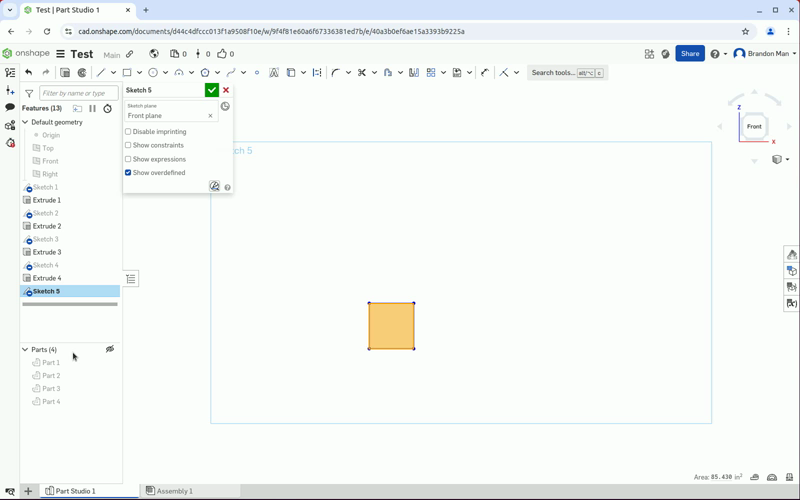
key(shift+e)
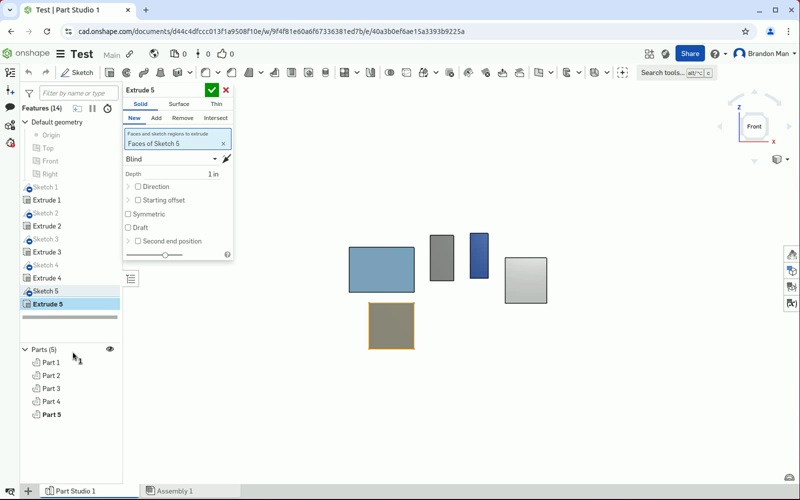
mouse_move(143, 106)
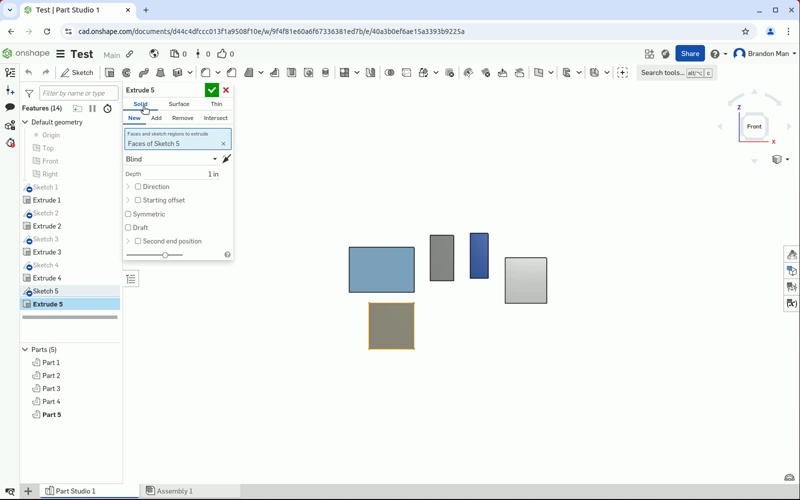
click(143, 106)
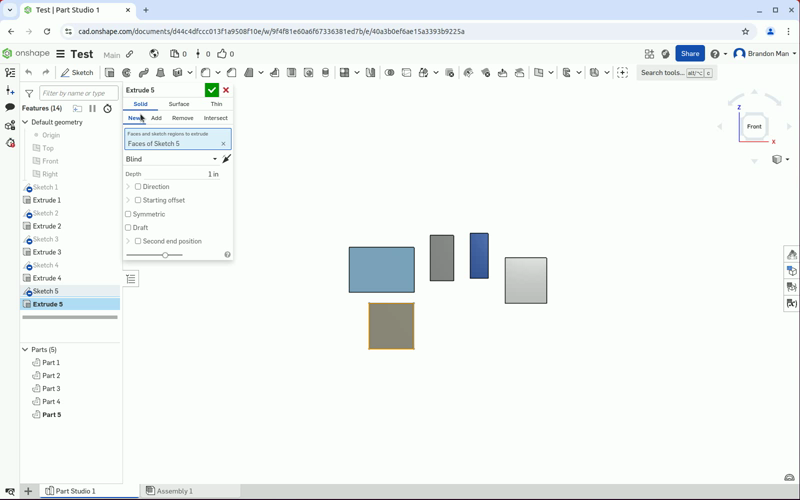
mouse_move(137, 120)
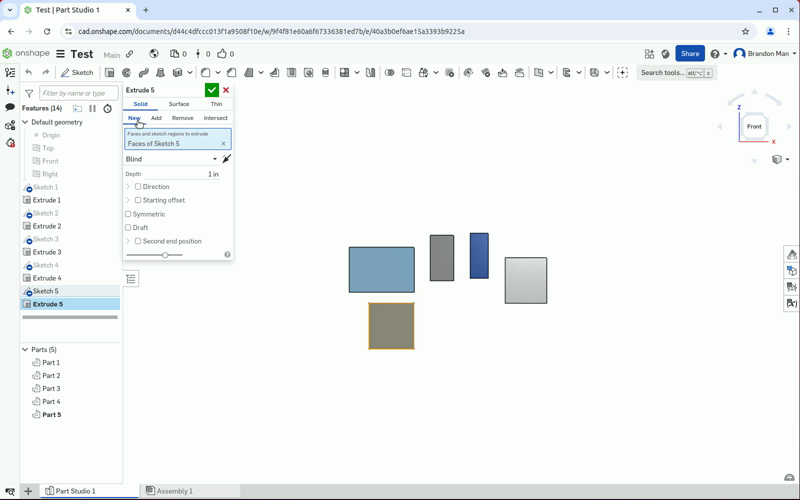
click(137, 120)
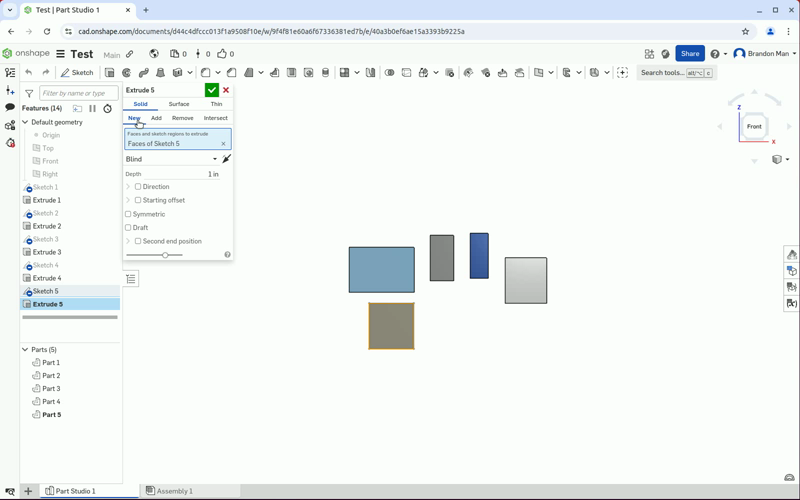
key(tab, 4)
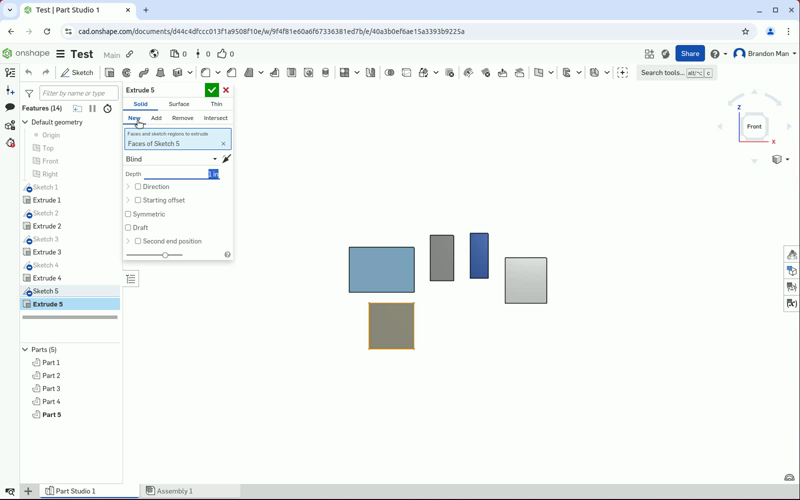
text(0.481)
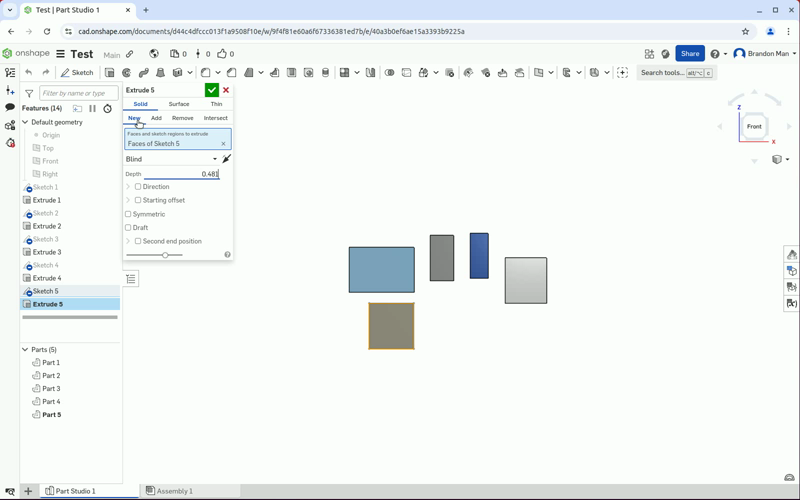
key(enter)
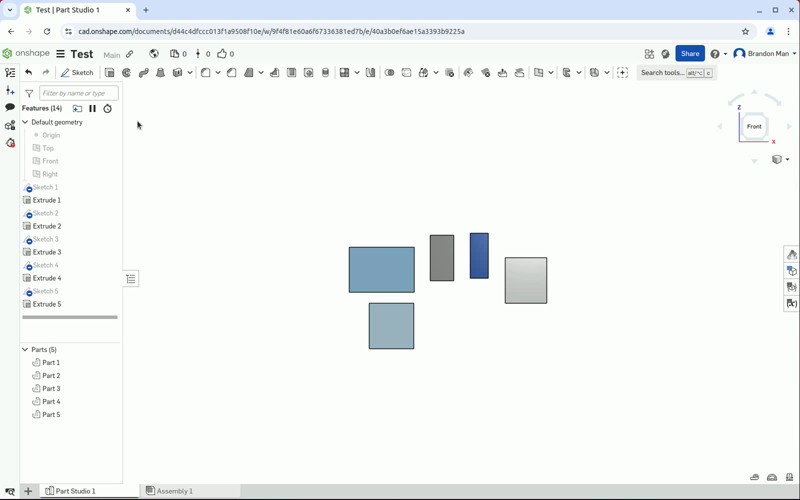
key(shift+h)
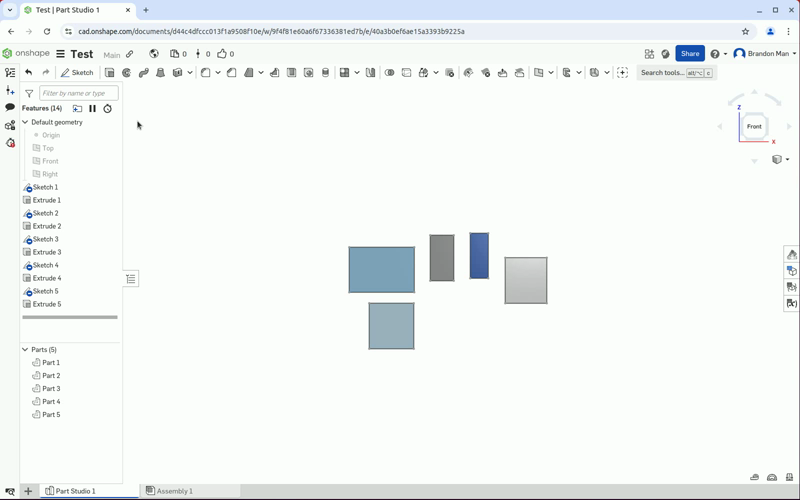
key(shift+h)
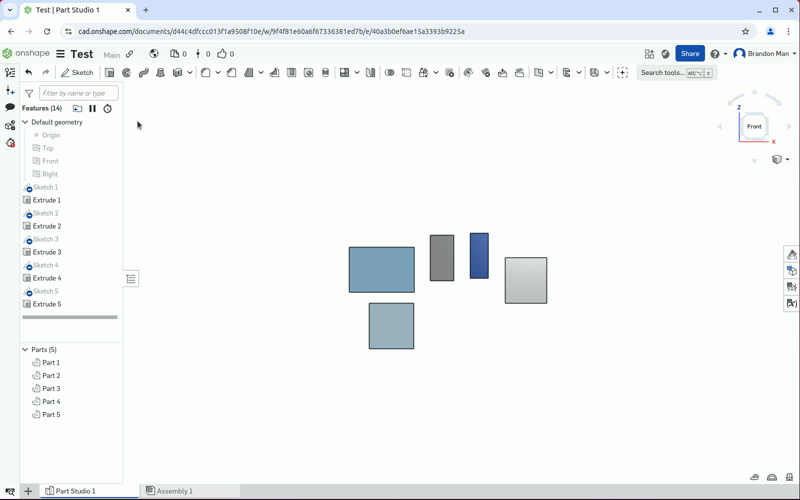
mouse_move(73, 189)
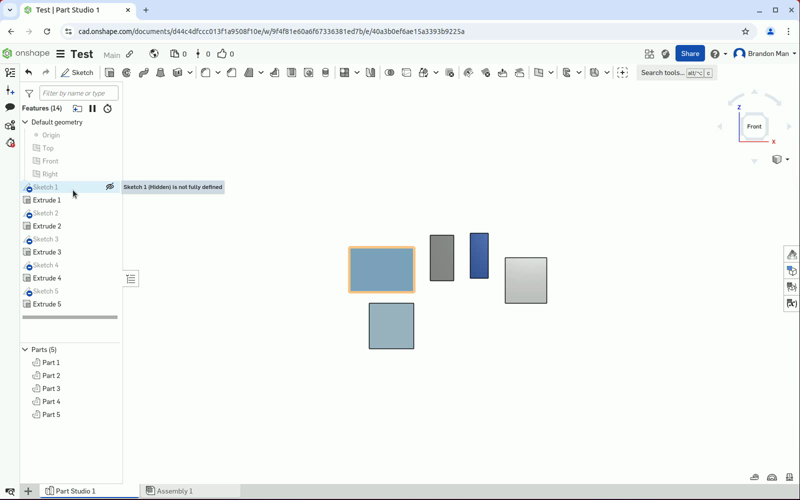
click(73, 189)
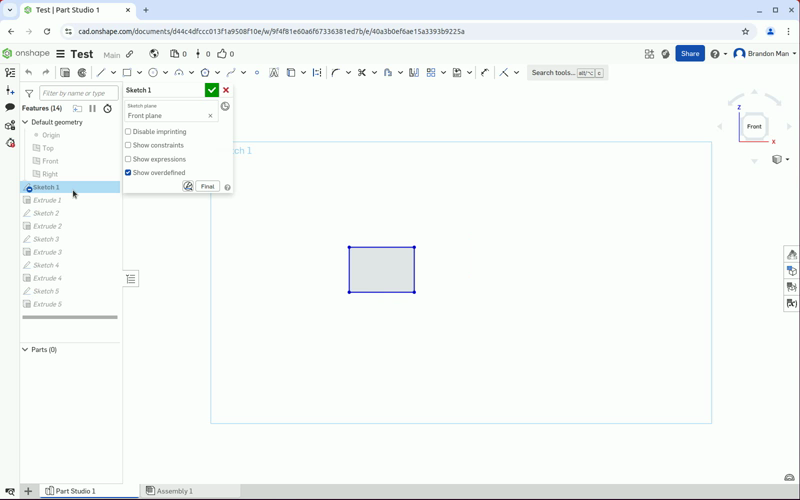
mouse_move(229, 92)
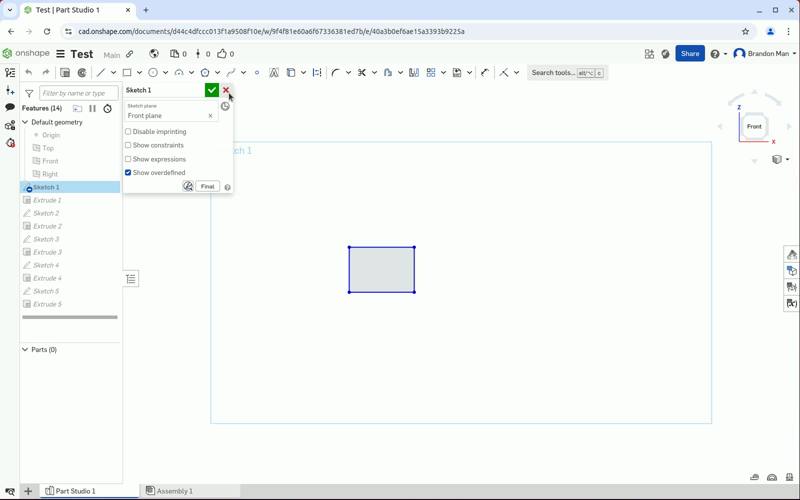
click(229, 92)
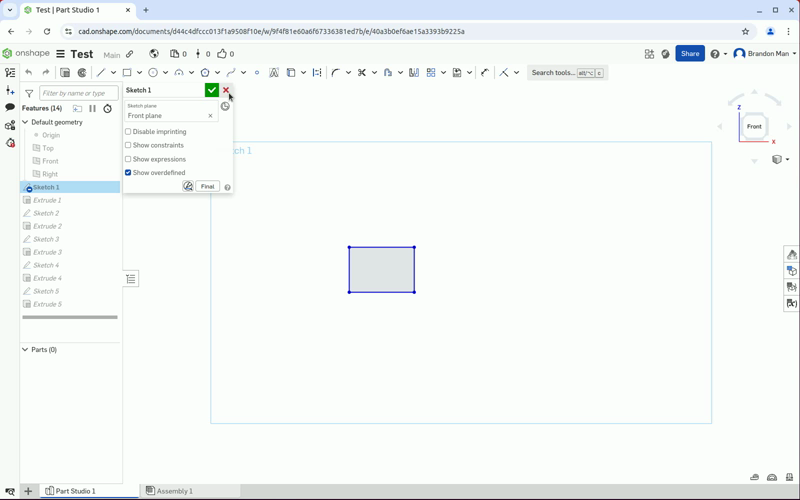
key(shift+s)
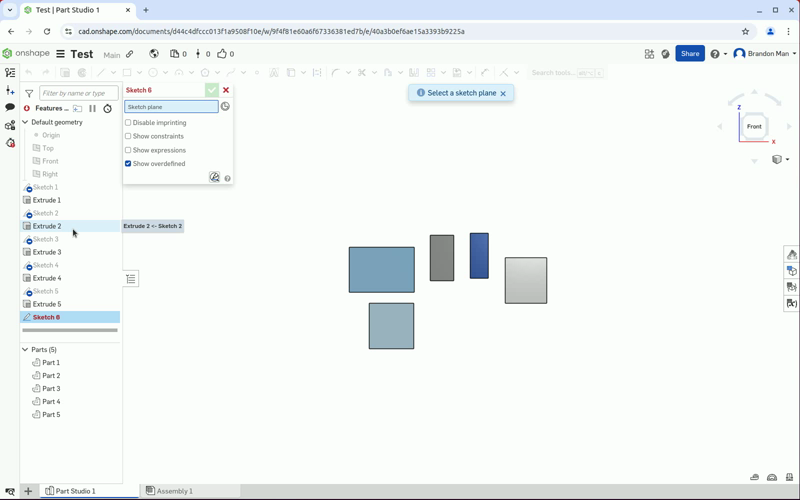
scroll(3)
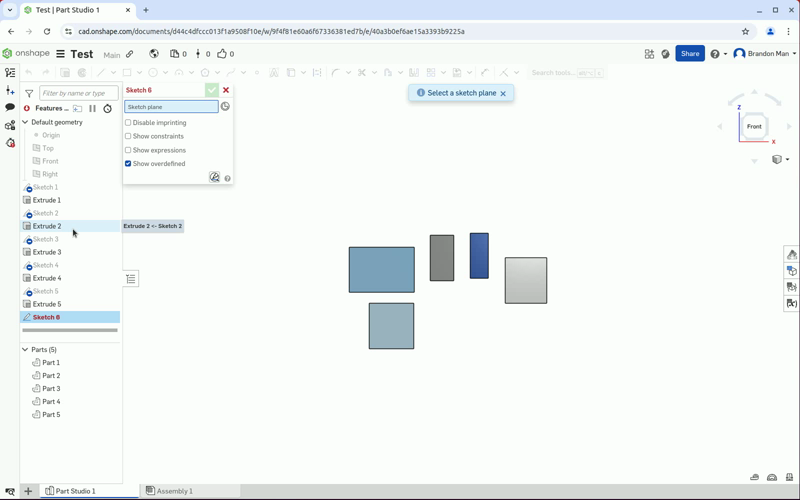
mouse_move(73, 163)
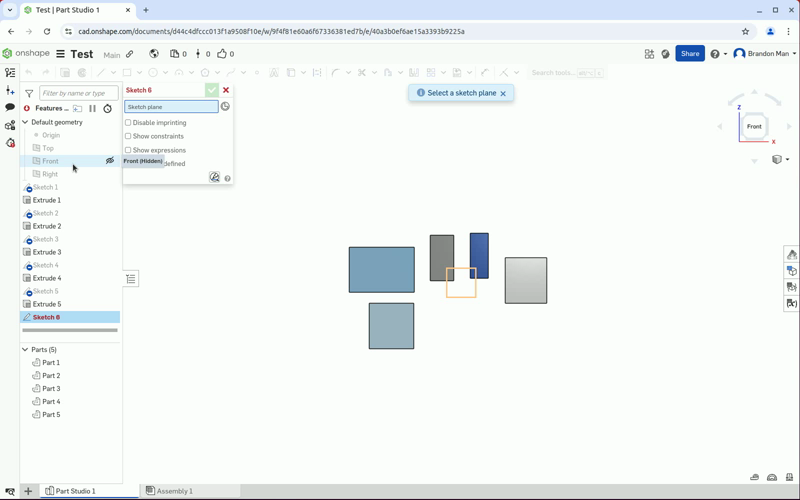
click(73, 163)
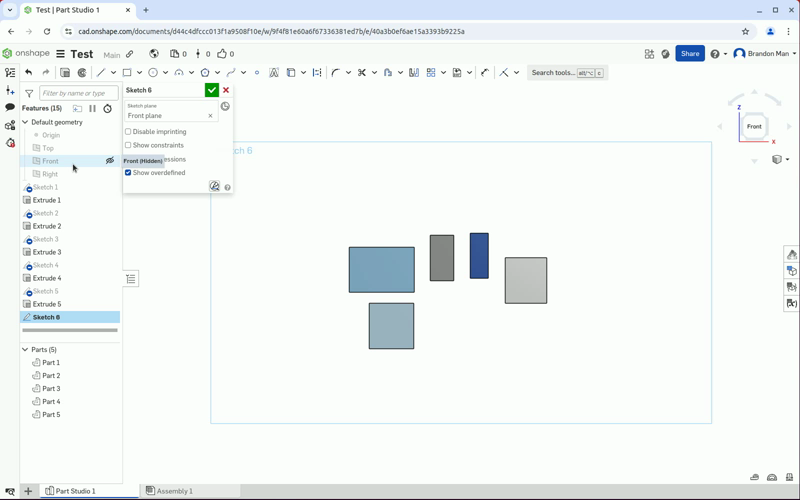
mouse_move(73, 352)
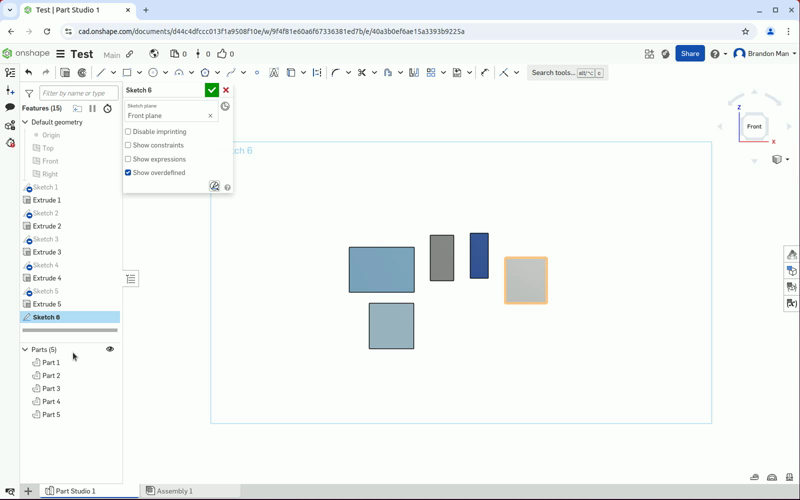
key(y)
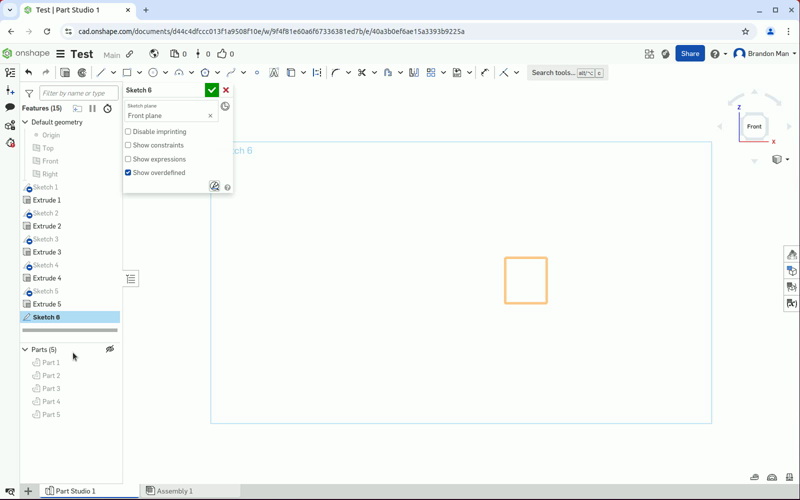
key(l)
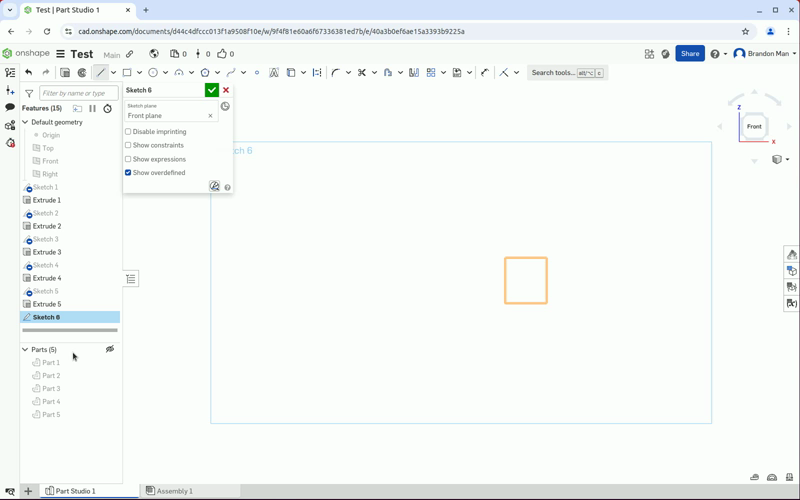
key_down(shift)
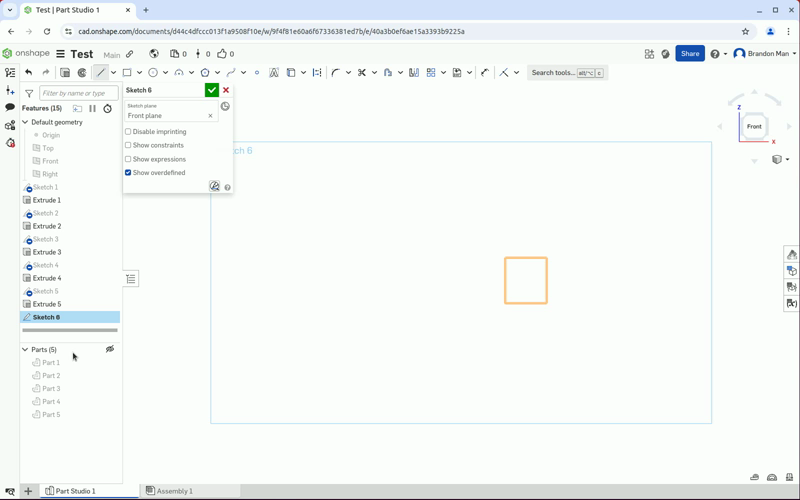
mouse_move(423, 354)
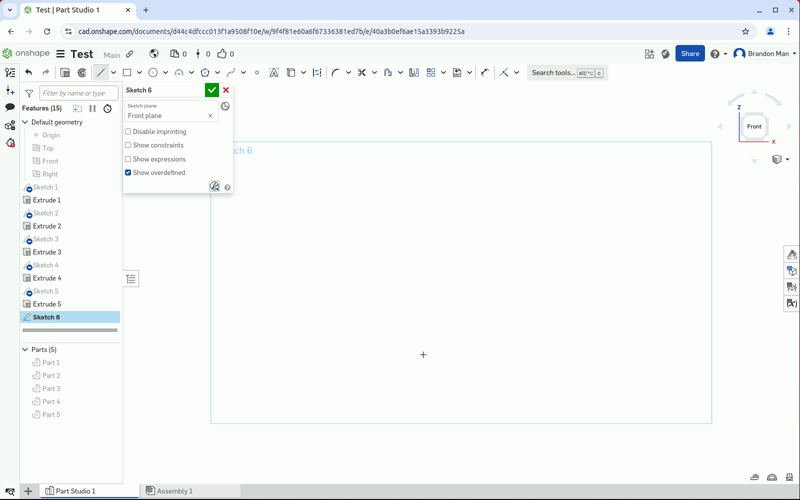
click(423, 354)
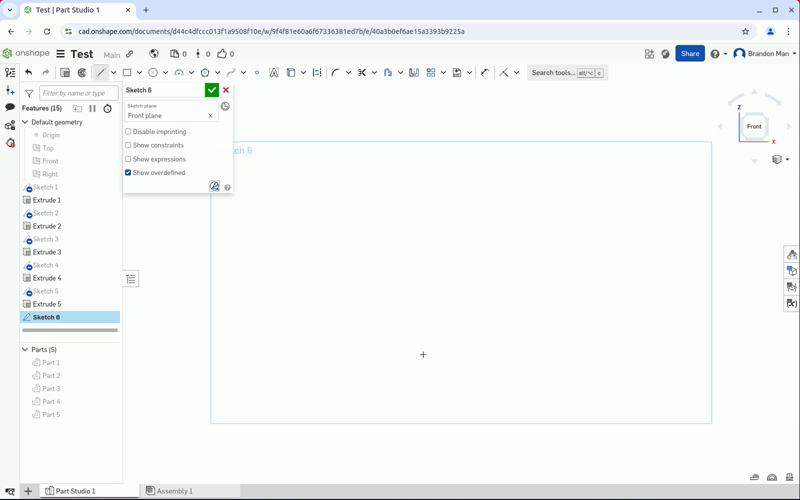
key_up(shift)
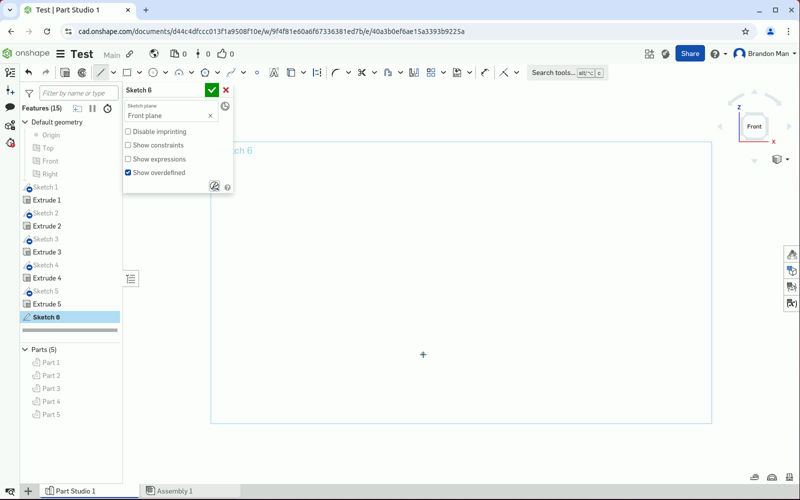
key_down(shift)
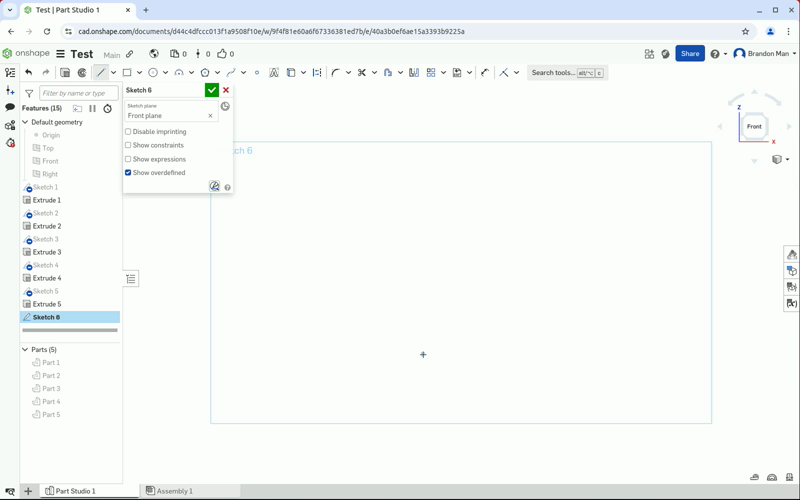
mouse_move(453, 354)
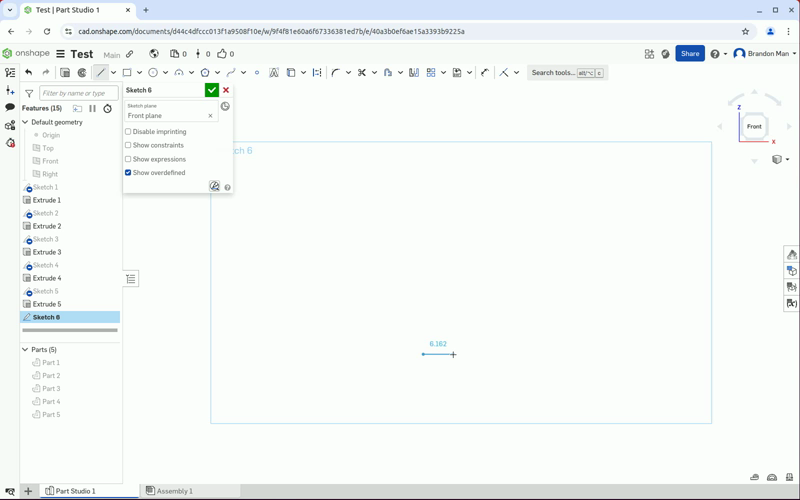
mouse_move(470, 354)
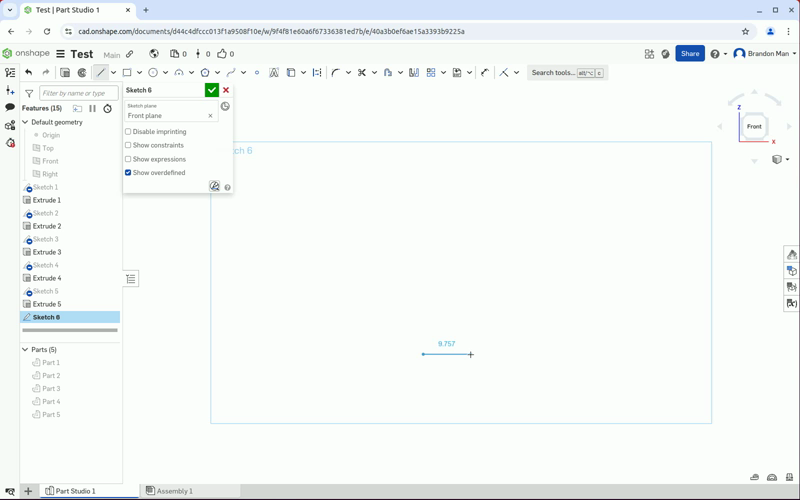
click(470, 354)
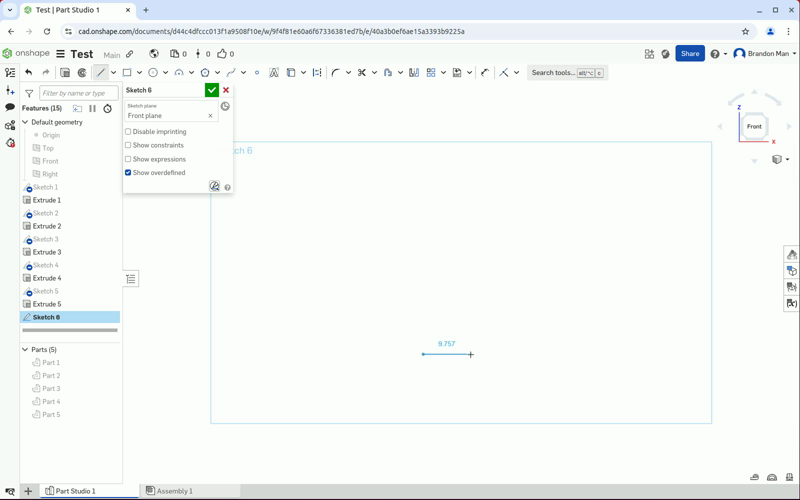
key_up(shift)
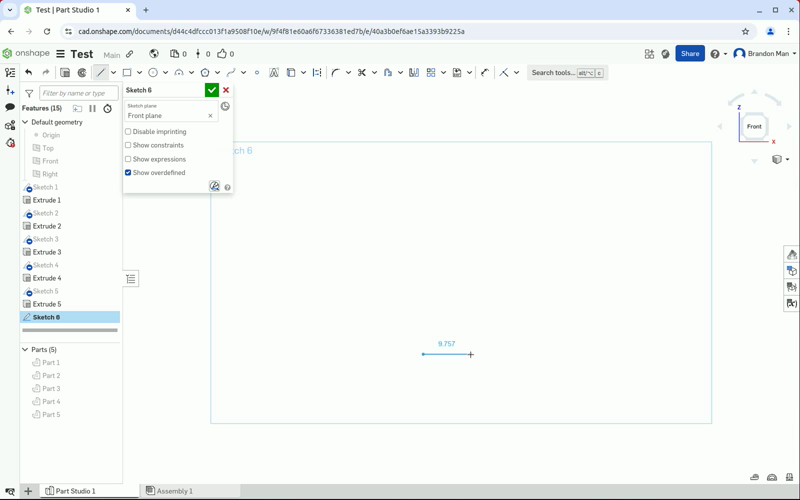
key_down(shift)
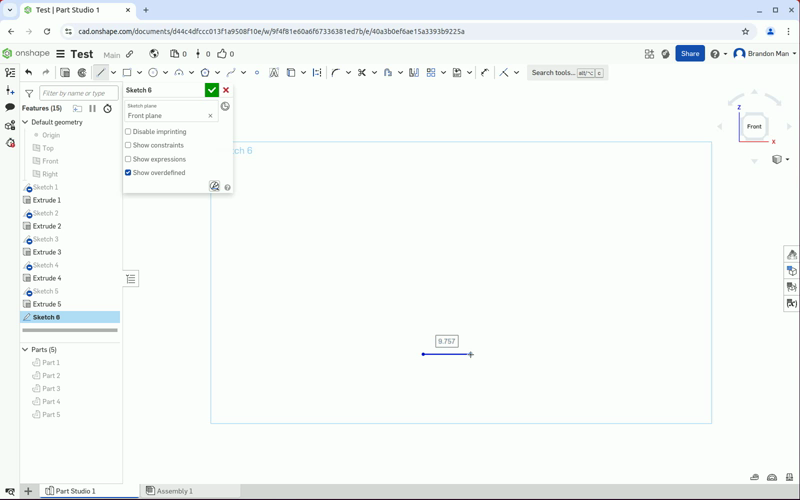
mouse_move(500, 354)
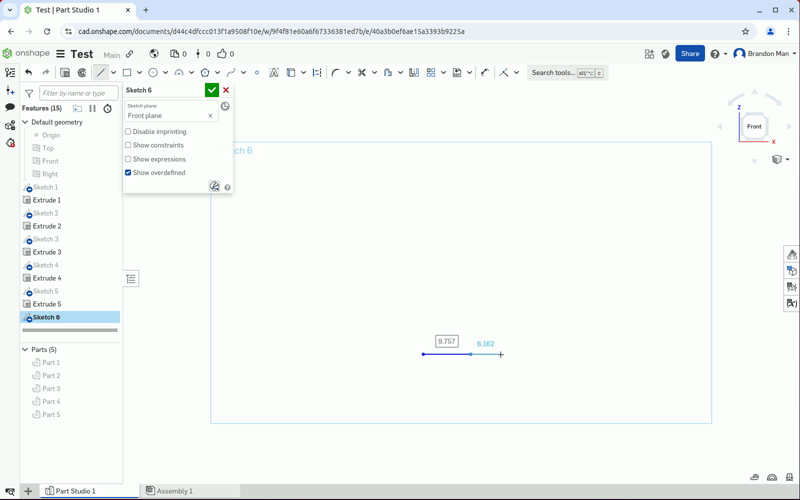
mouse_move(470, 309)
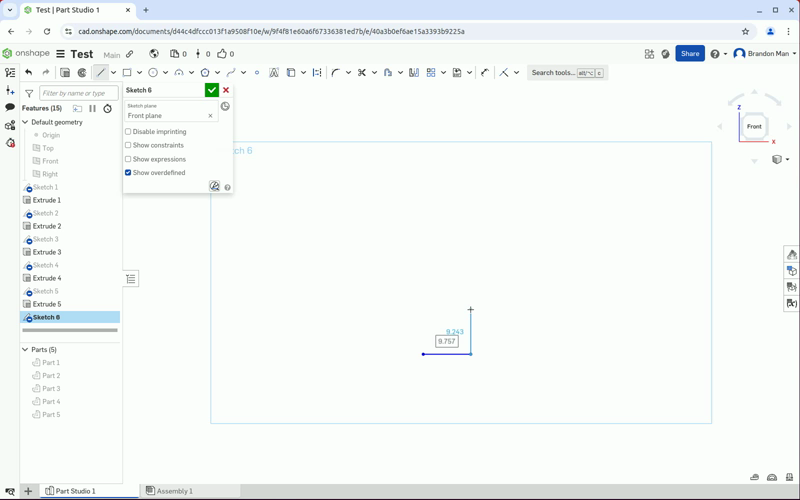
click(470, 309)
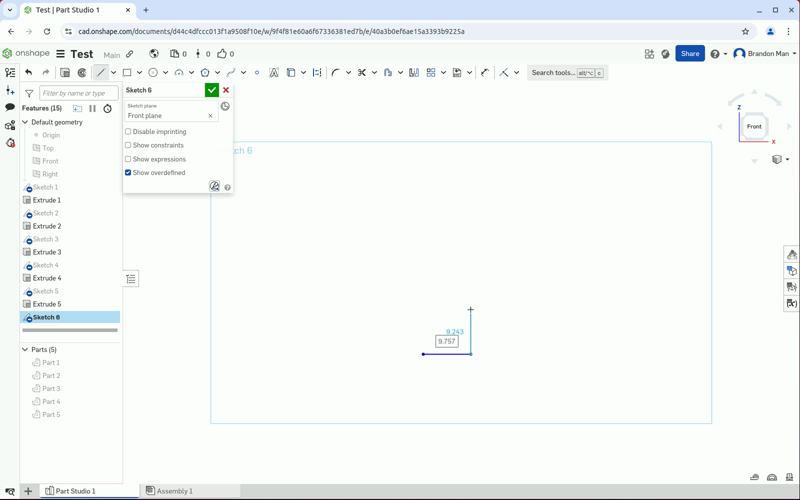
key_up(shift)
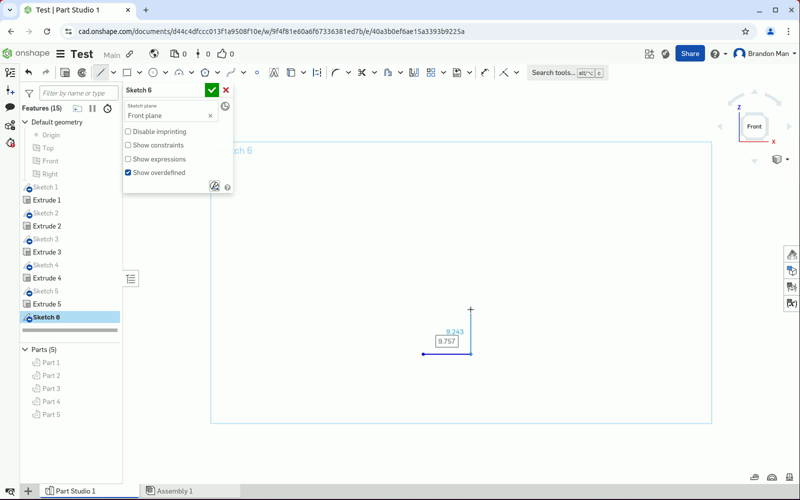
key_down(shift)
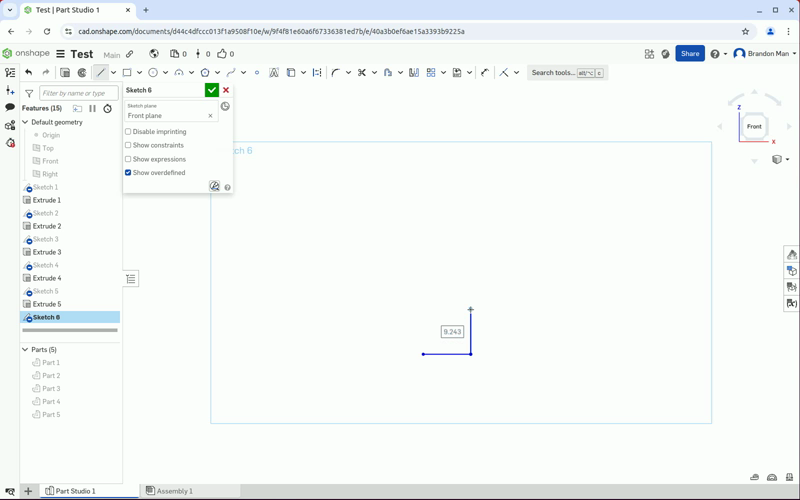
mouse_move(500, 309)
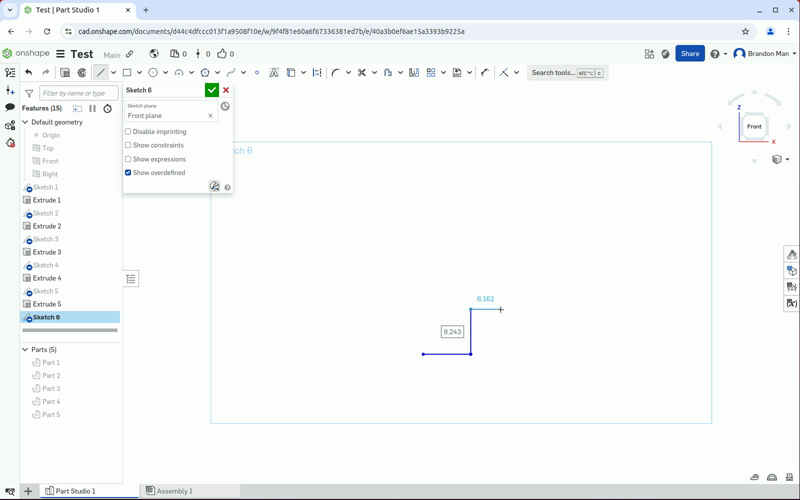
mouse_move(423, 309)
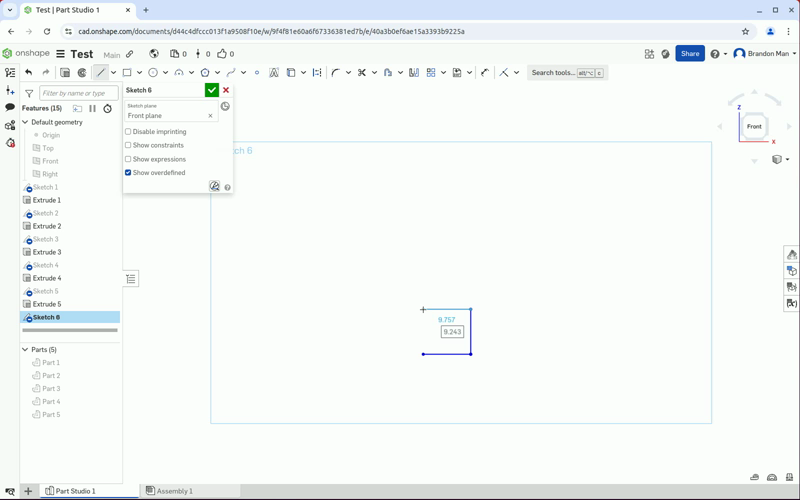
click(423, 309)
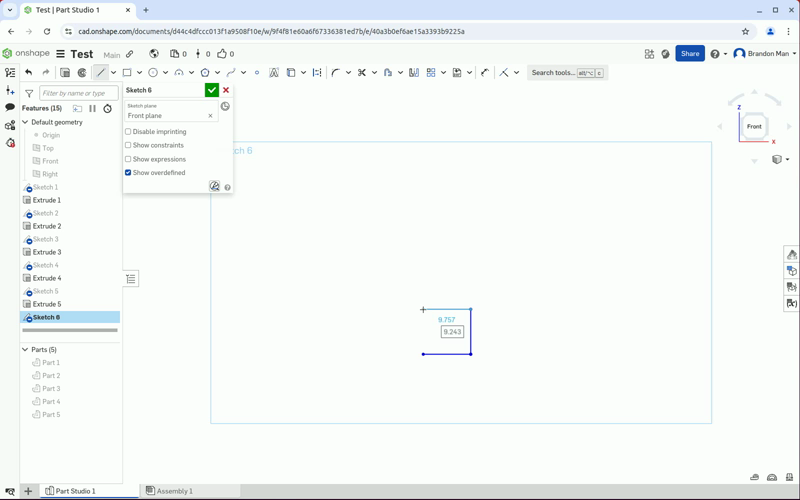
key_up(shift)
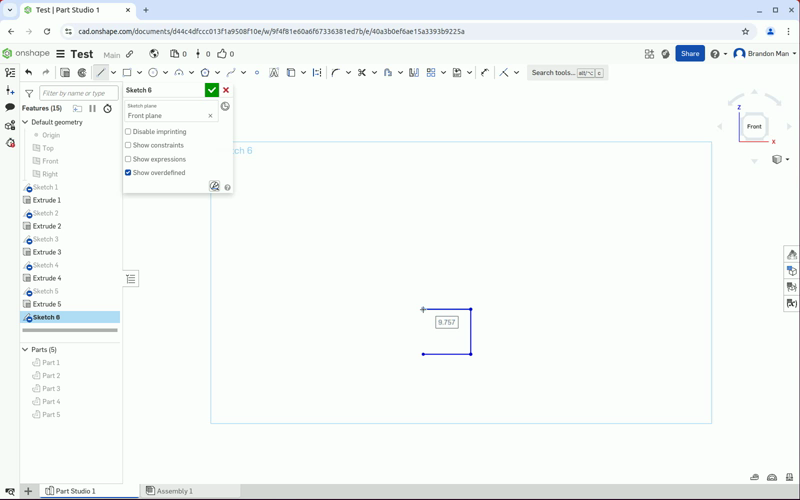
mouse_move(453, 309)
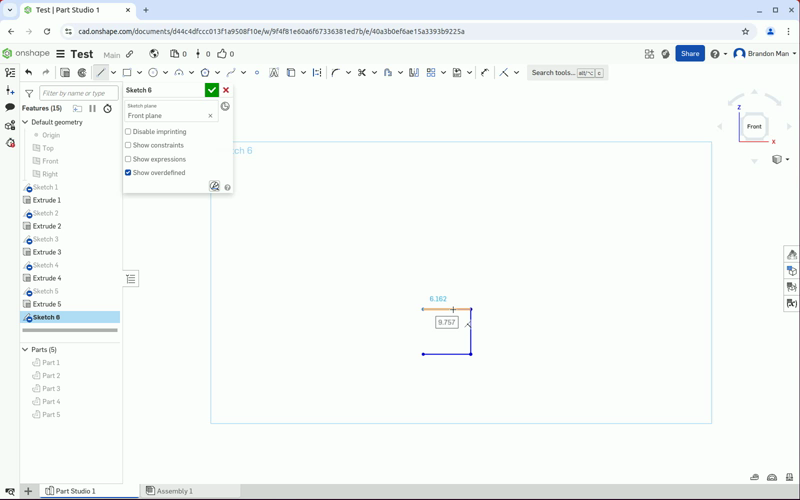
key_down(shift)
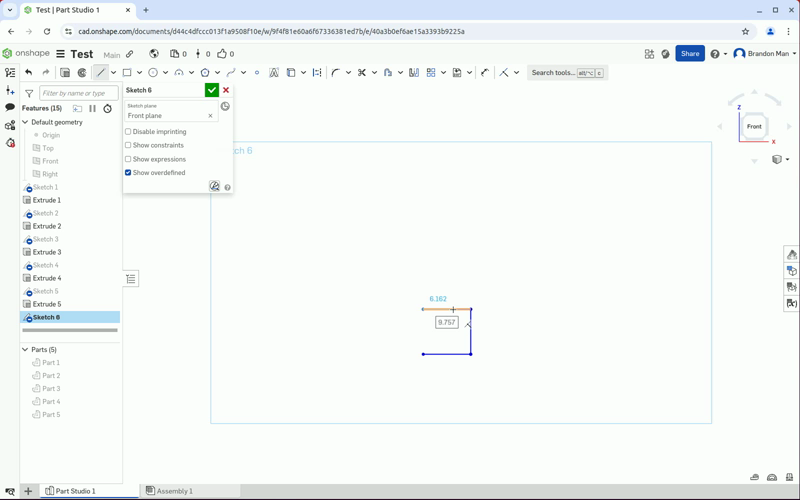
mouse_move(423, 354)
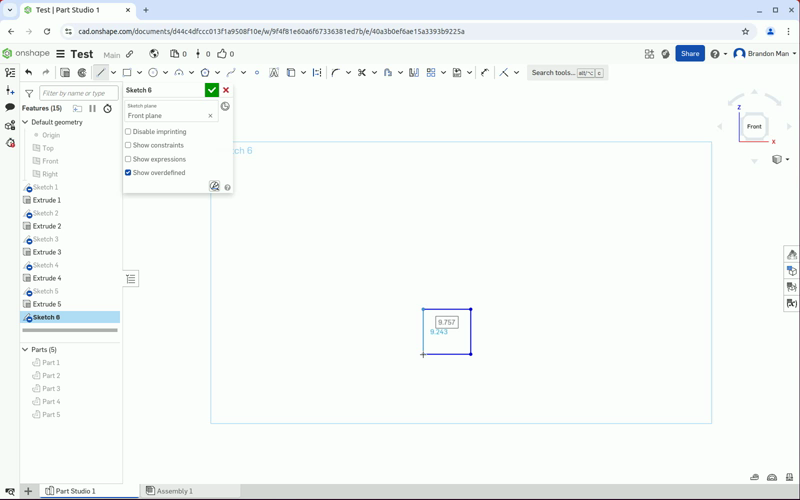
key_up(shift)
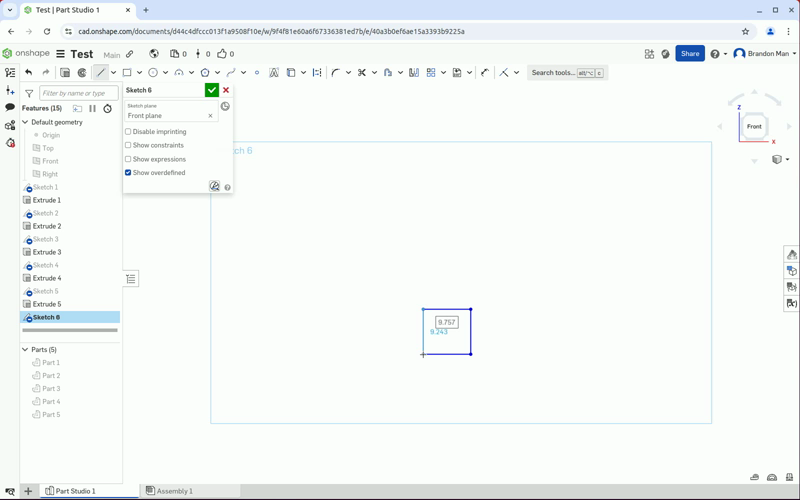
click(423, 354)
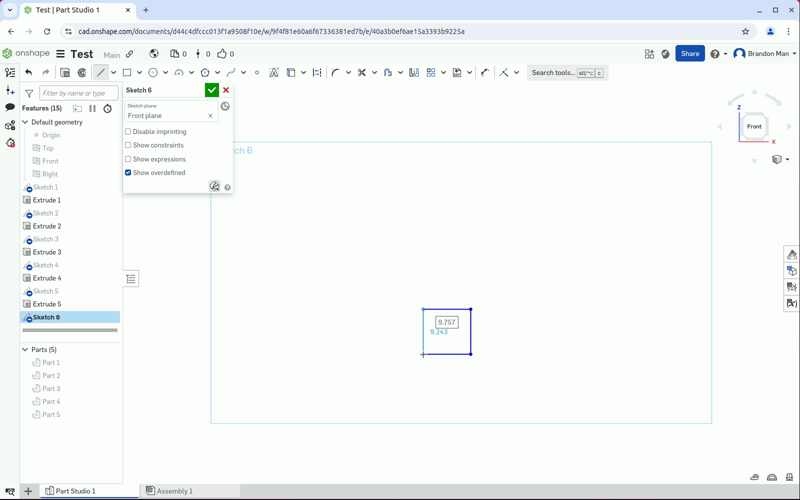
key(esc)
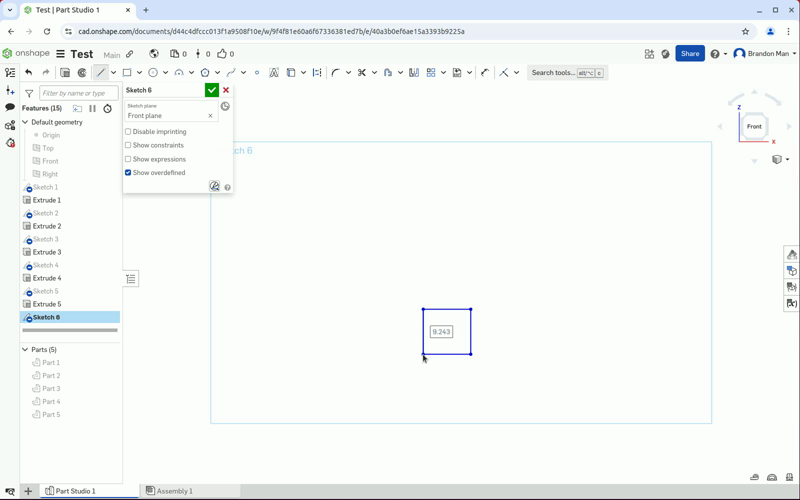
mouse_move(445, 324)
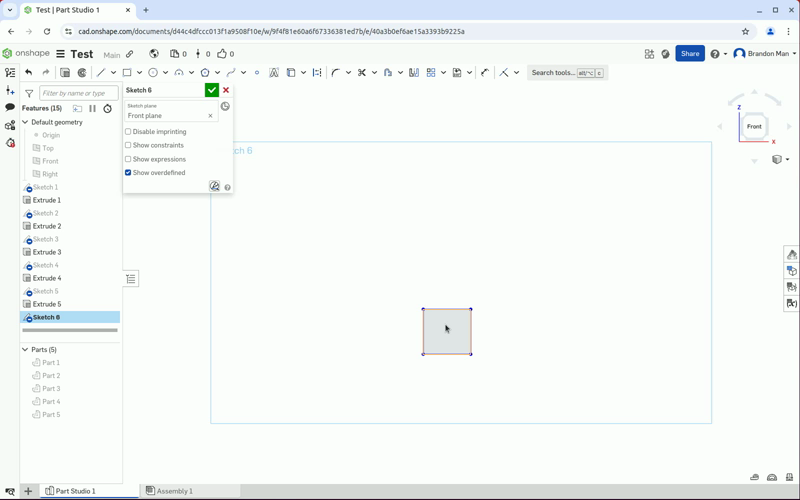
click(445, 324)
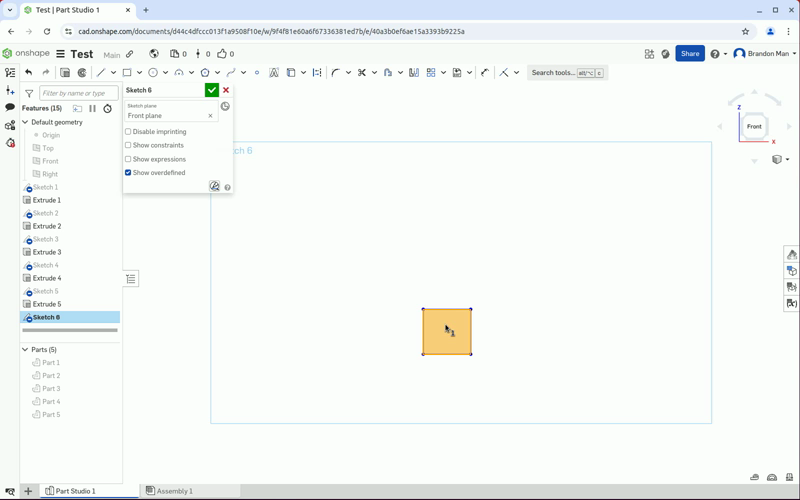
mouse_move(73, 352)
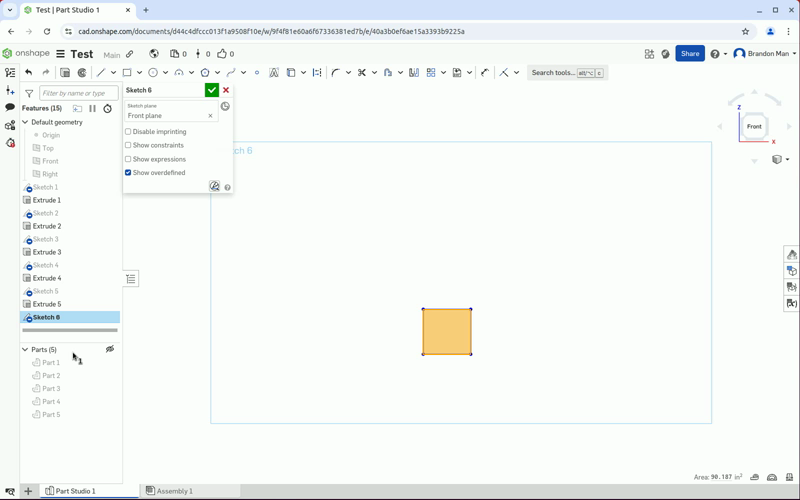
key(shift+y)
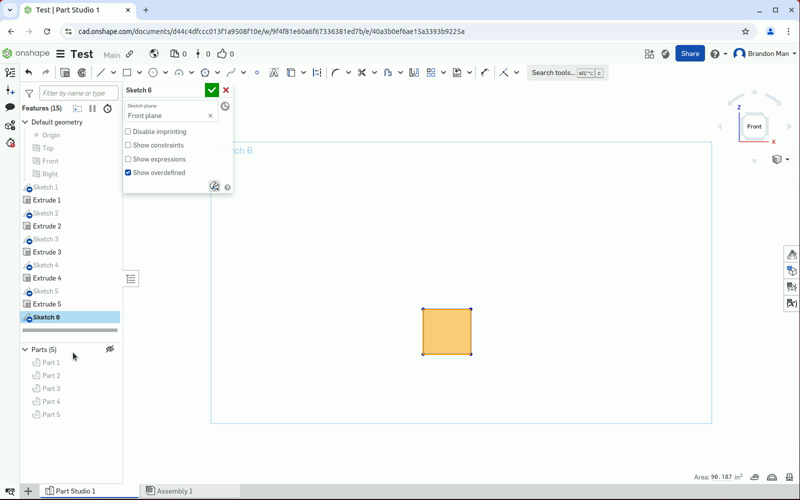
key(shift+e)
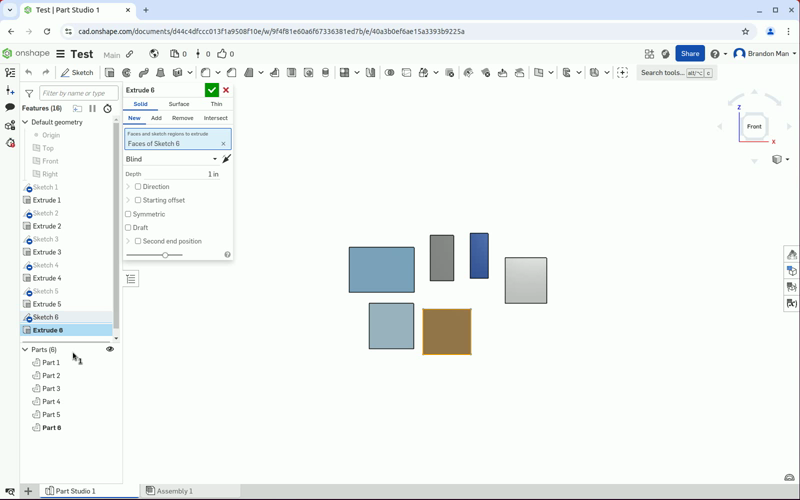
mouse_move(143, 106)
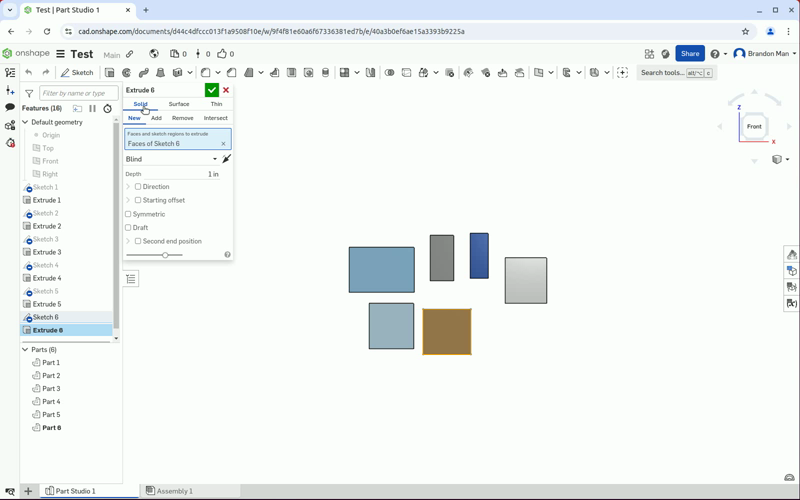
click(143, 106)
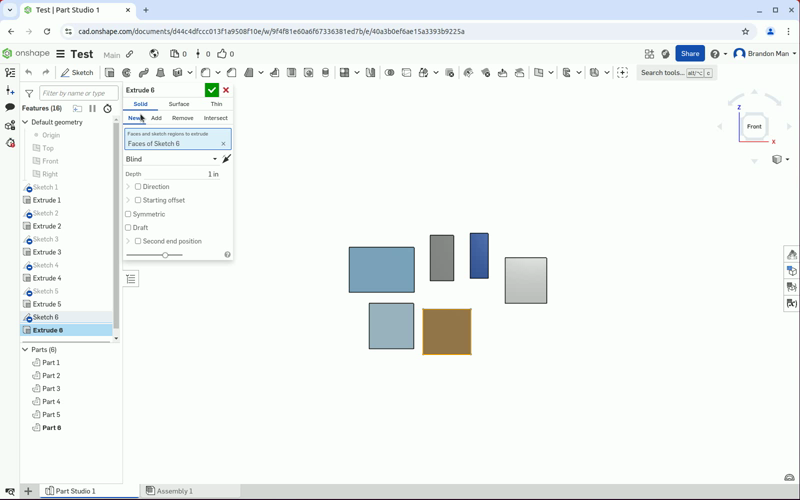
mouse_move(137, 120)
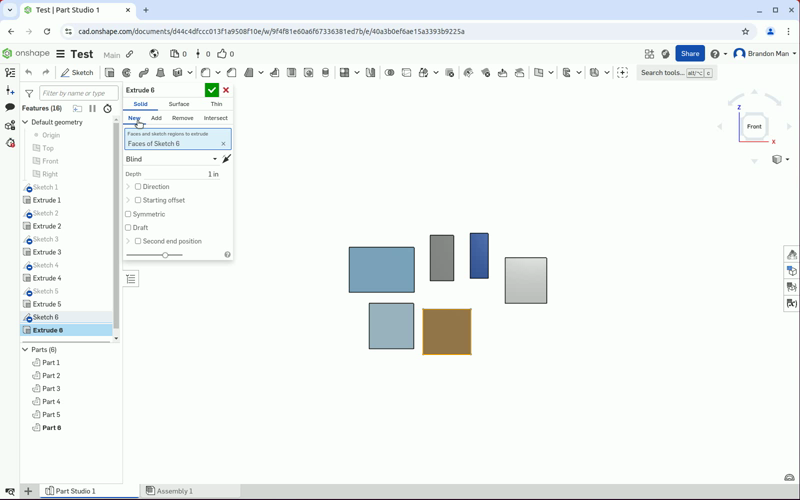
click(137, 120)
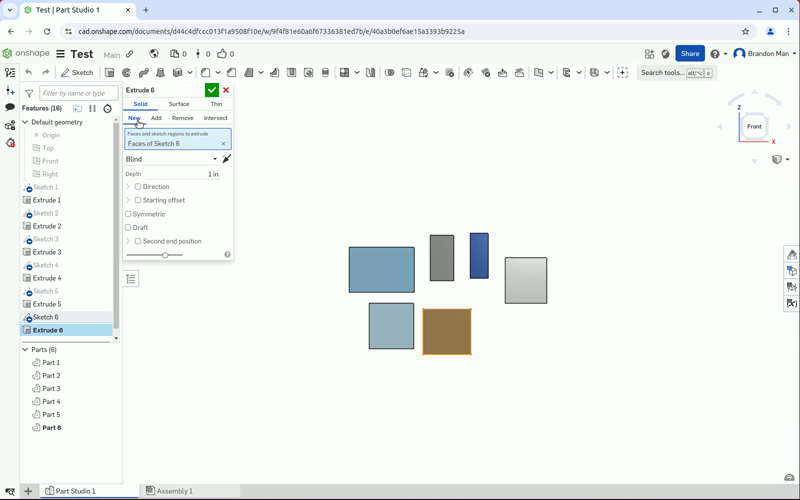
key(tab, 4)
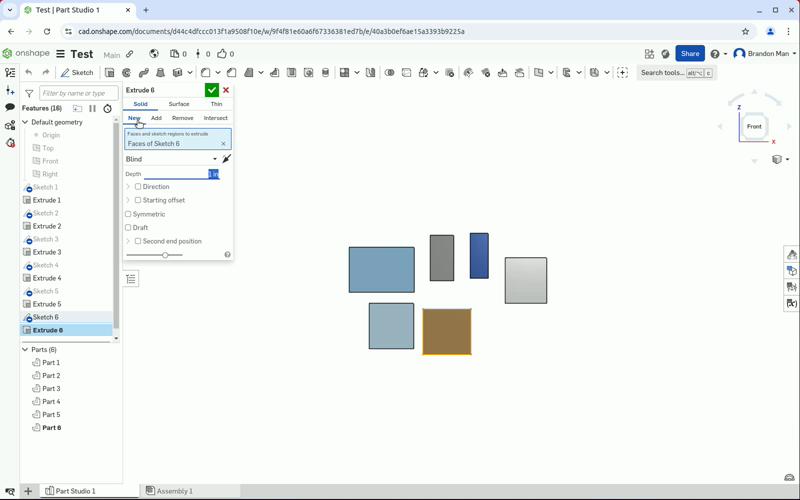
text(0.481)
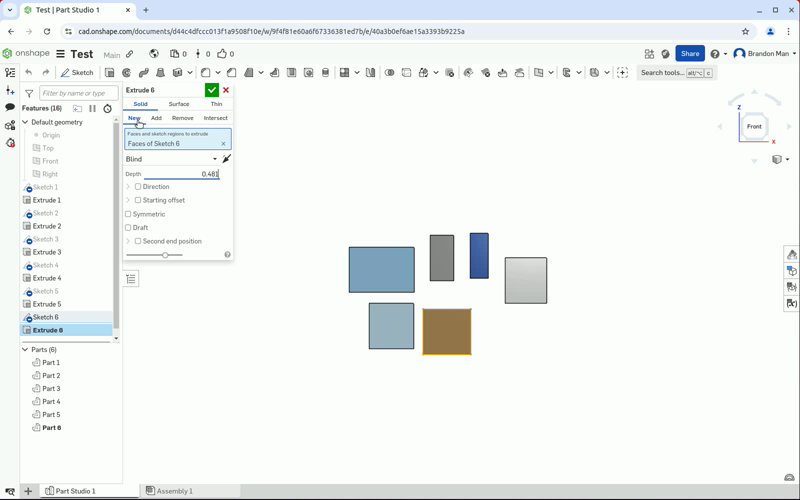
key(enter)
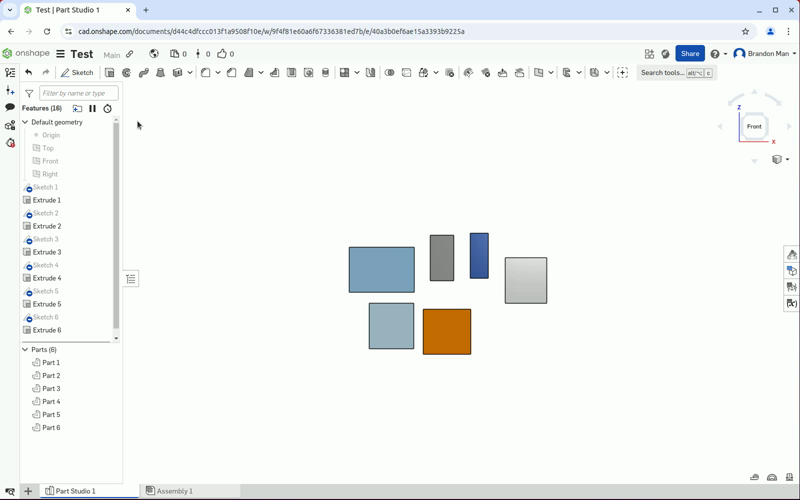
key(shift+h)
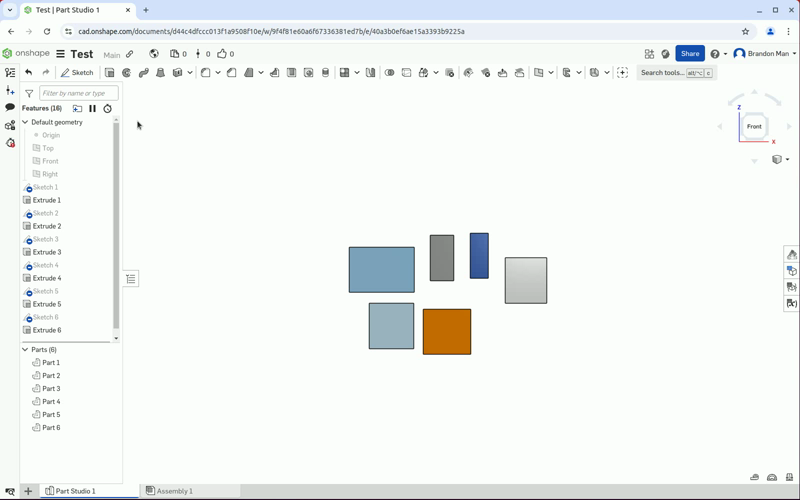
key(shift+h)
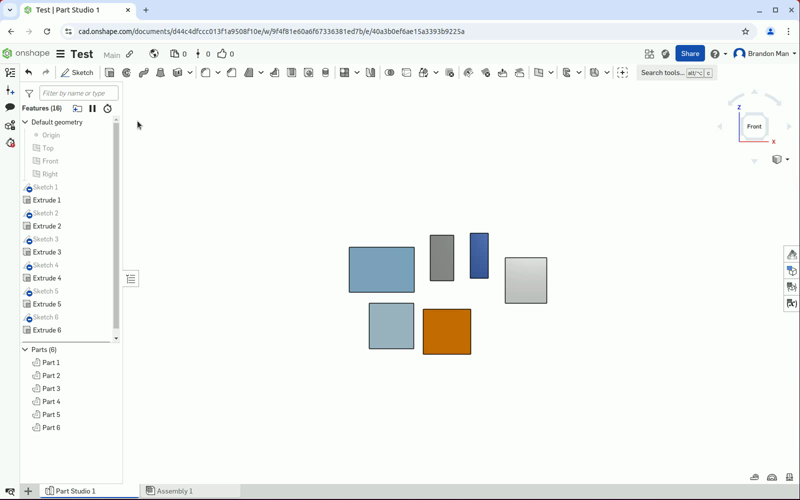
mouse_move(69, 189)
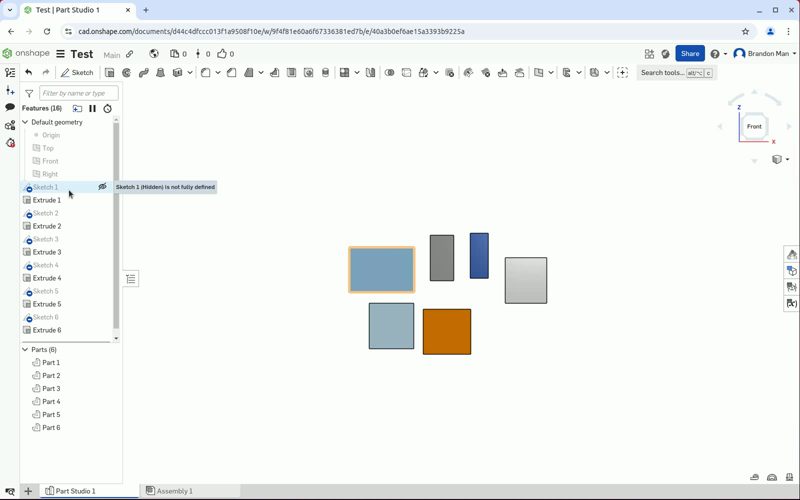
click(69, 189)
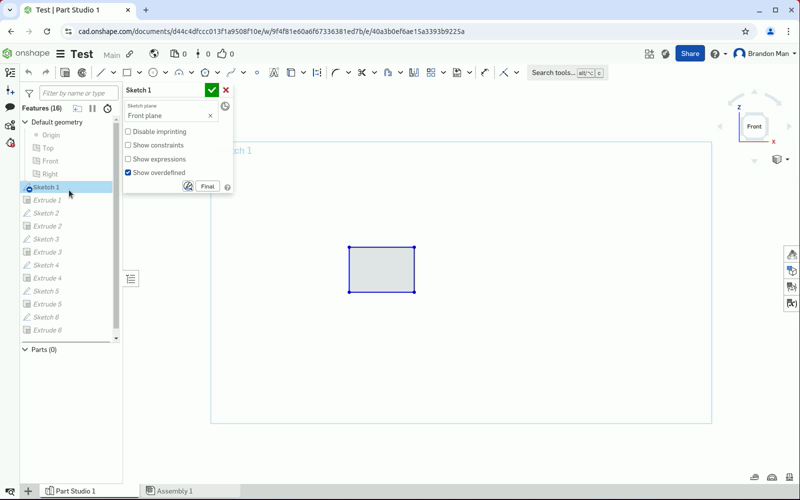
mouse_move(229, 92)
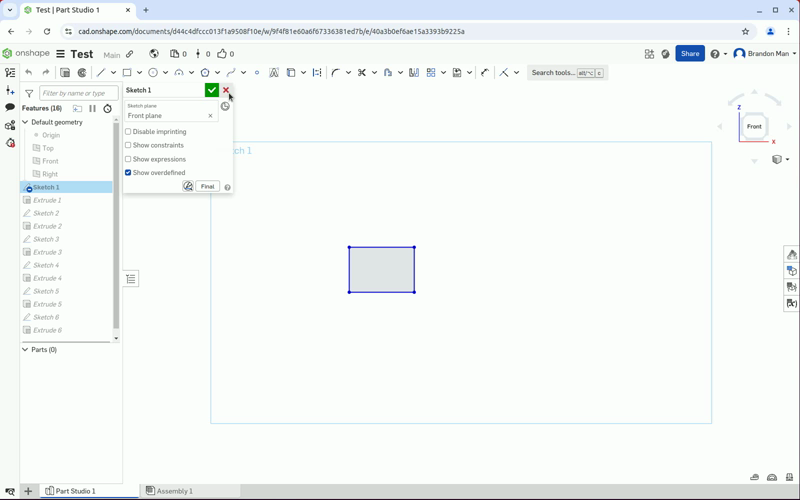
click(229, 92)
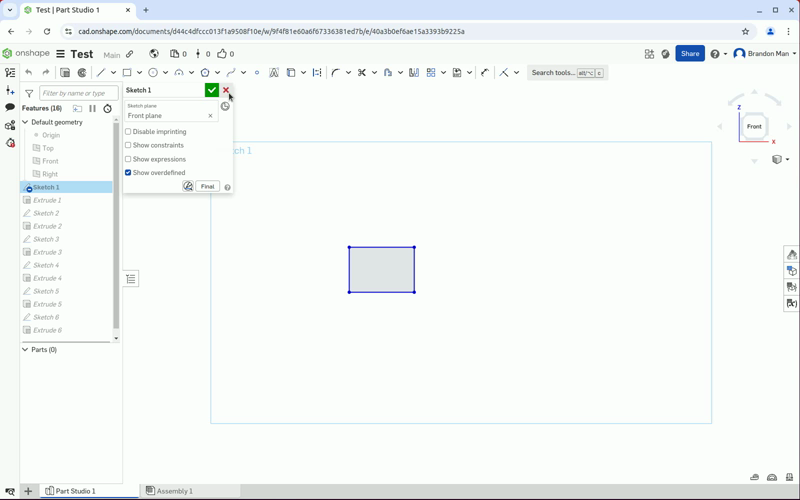
key(shift+s)
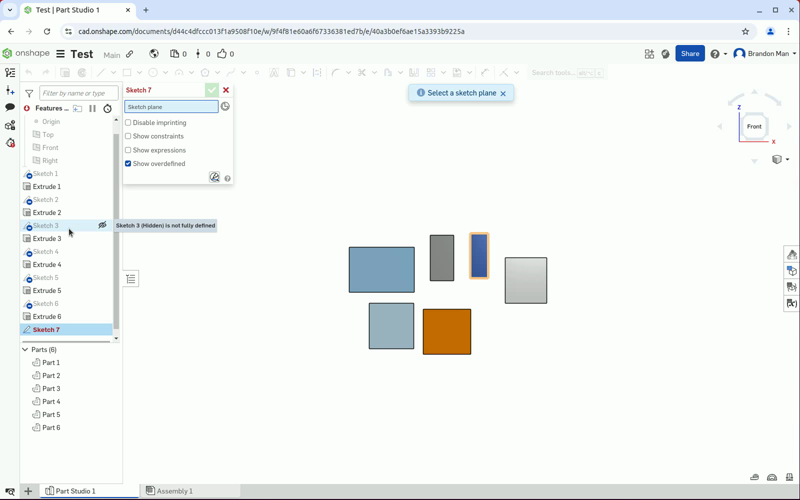
scroll(3)
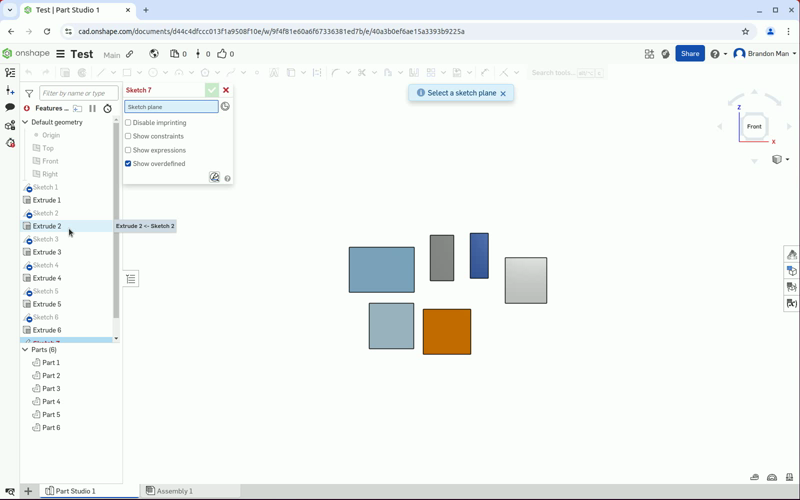
mouse_move(69, 163)
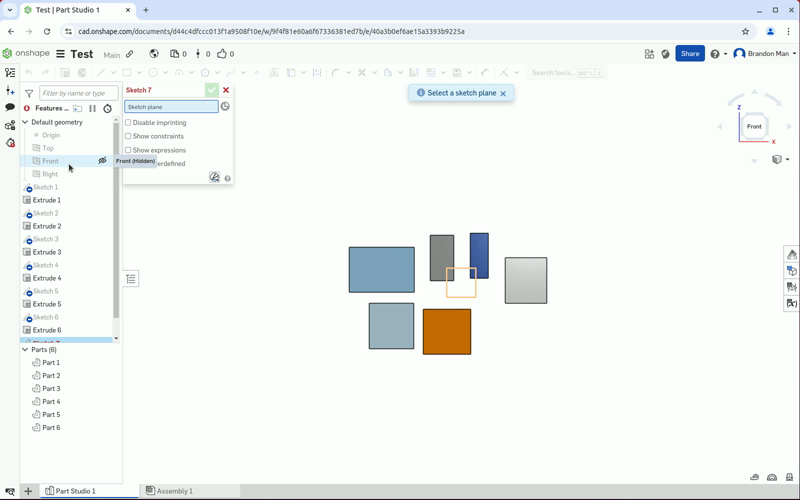
click(69, 163)
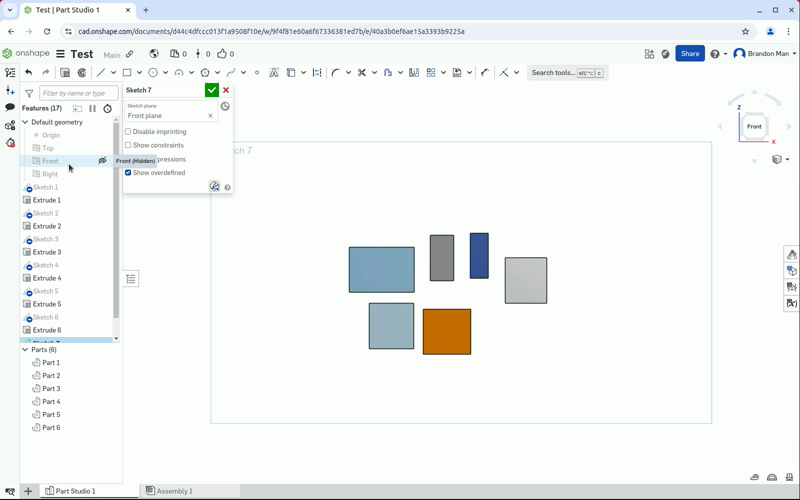
mouse_move(73, 352)
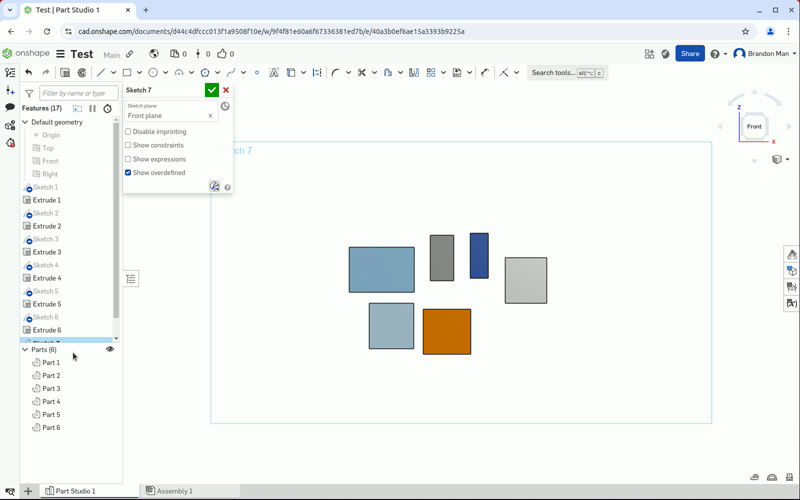
key(y)
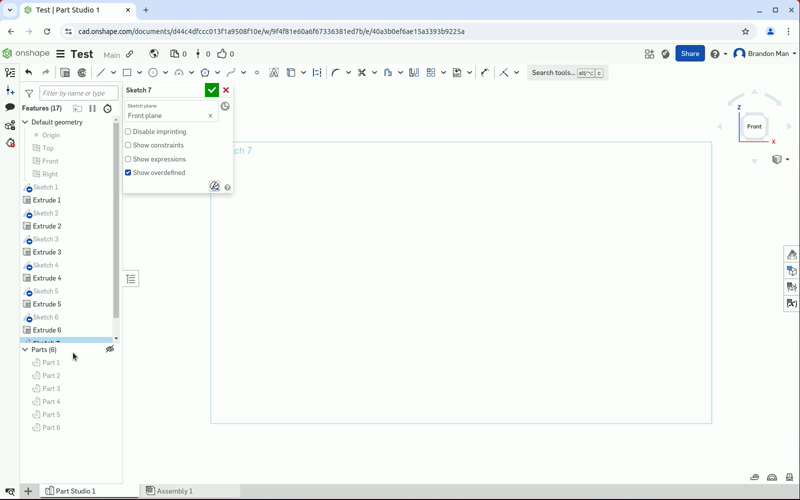
key(l)
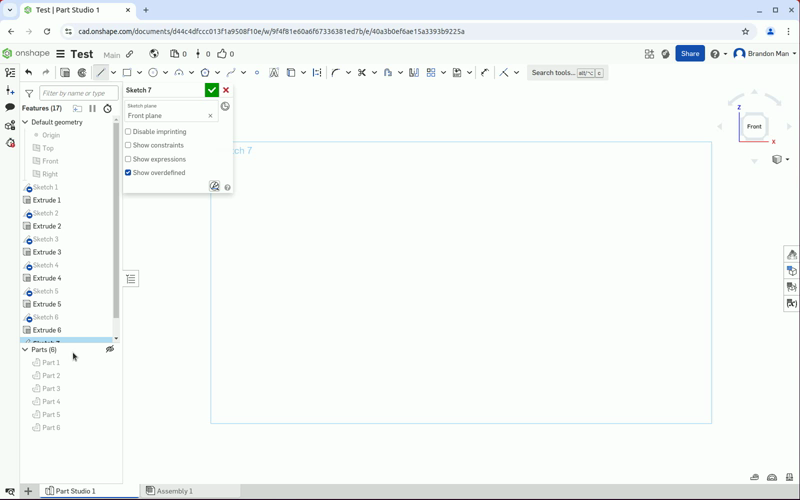
key_down(shift)
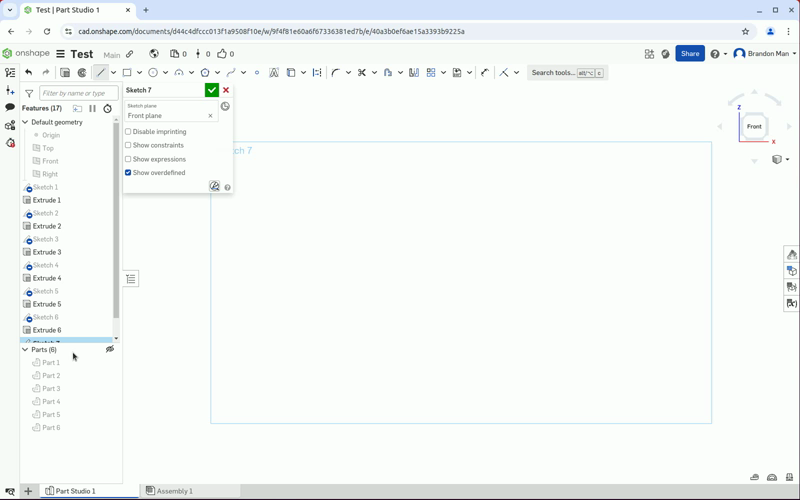
mouse_move(485, 354)
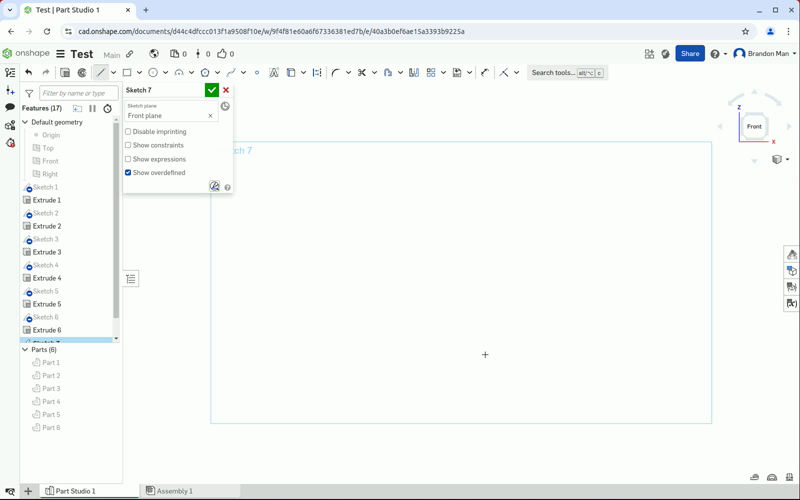
click(485, 354)
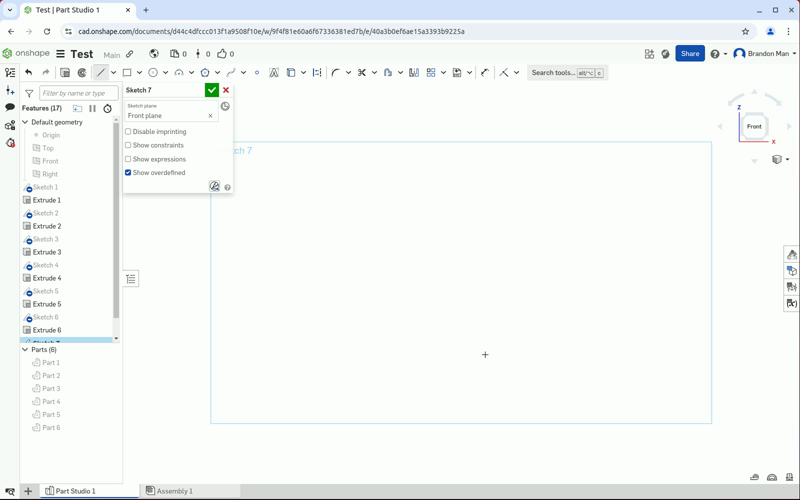
key_up(shift)
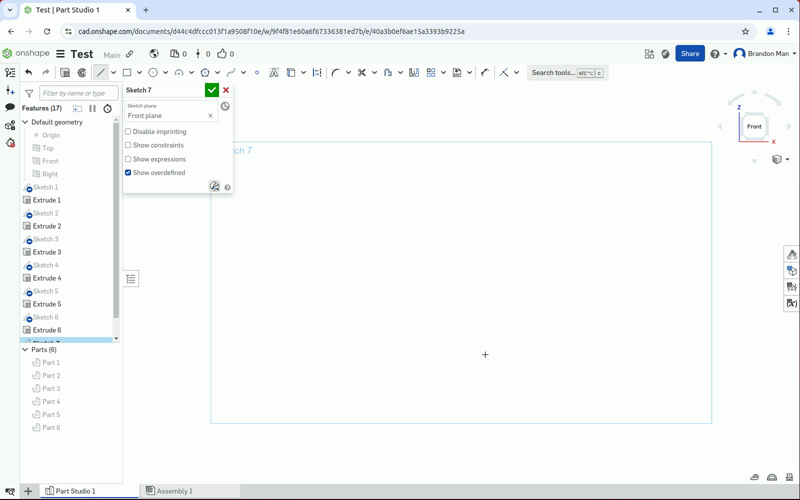
key_down(shift)
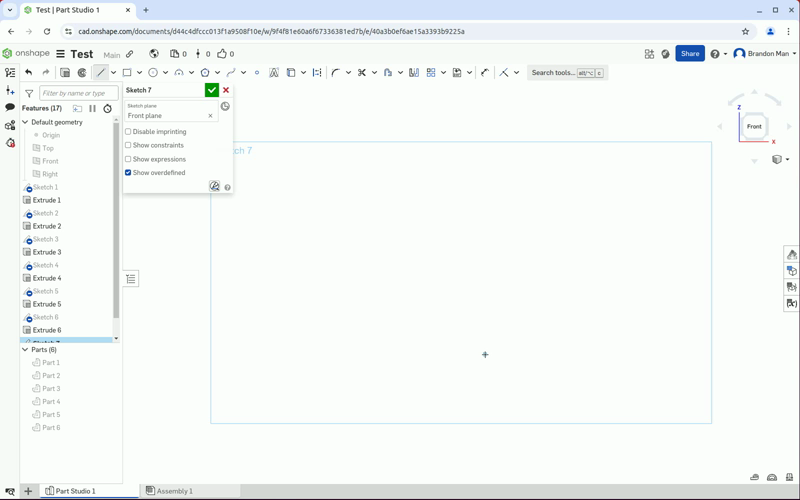
mouse_move(573, 354)
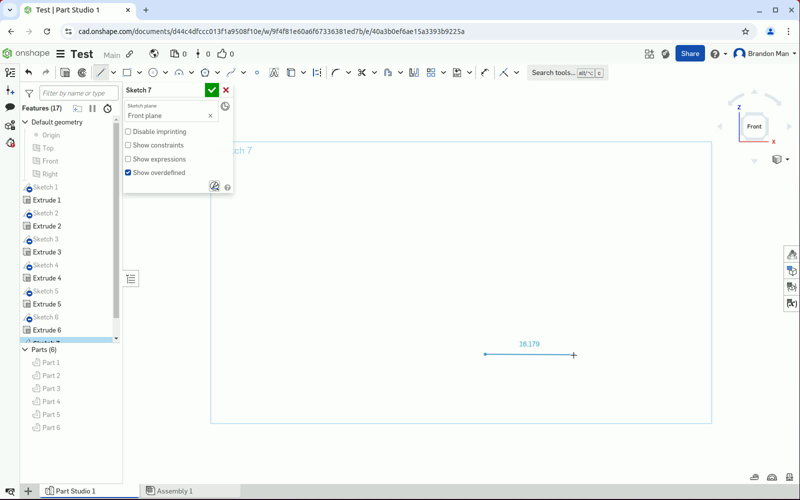
click(573, 354)
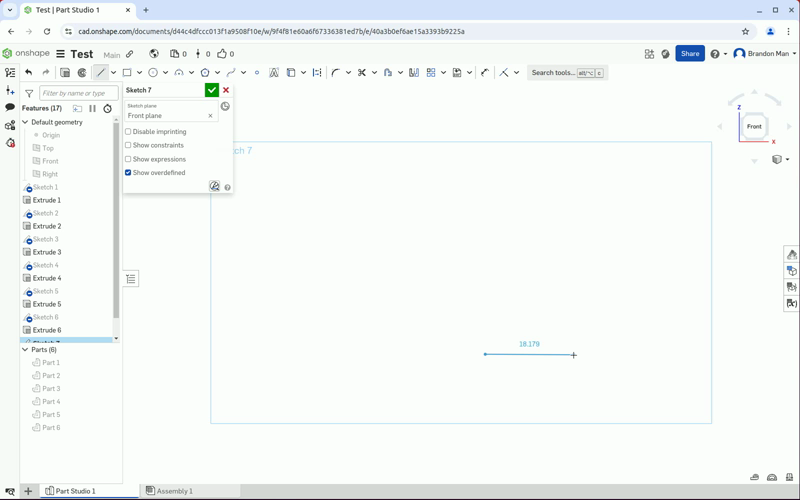
key_up(shift)
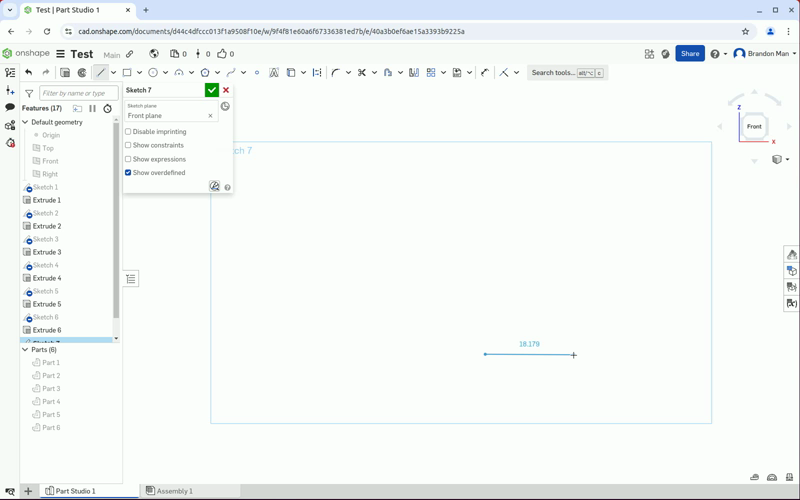
key_down(shift)
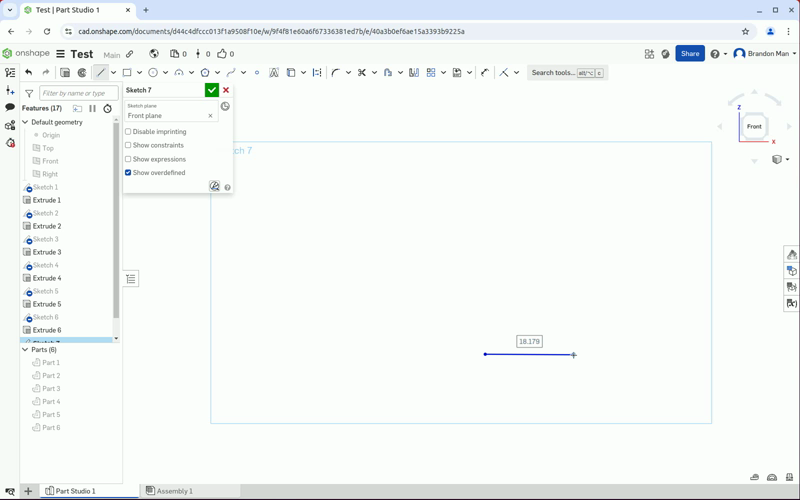
mouse_move(589, 354)
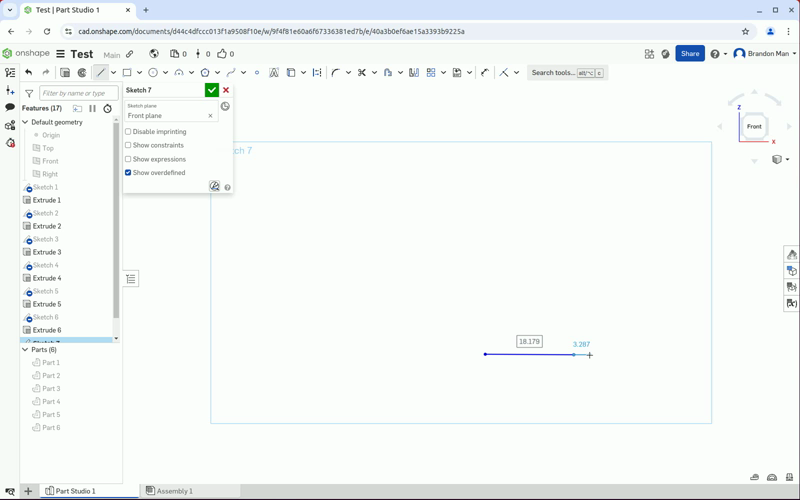
mouse_move(573, 309)
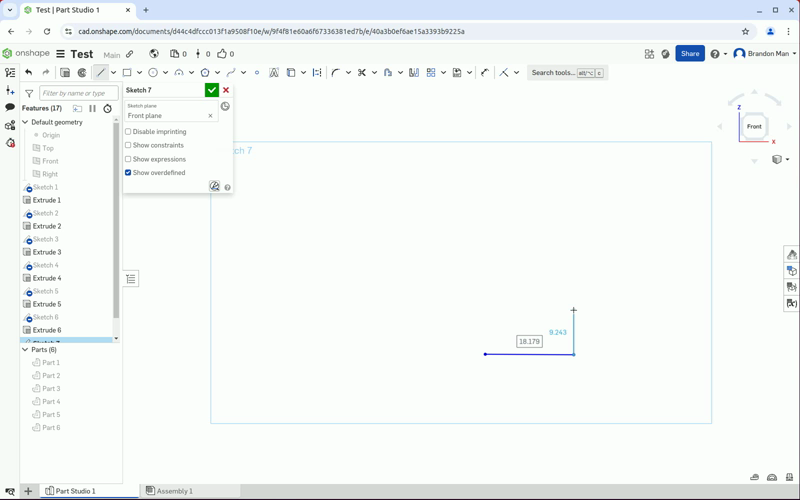
click(573, 309)
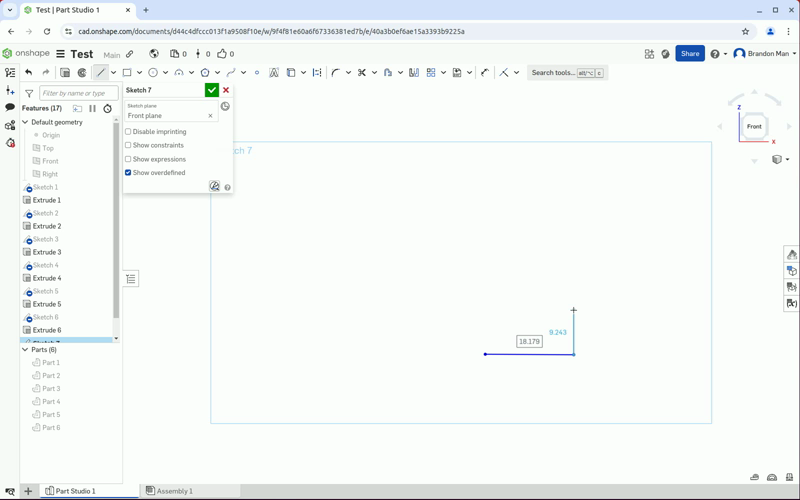
key_up(shift)
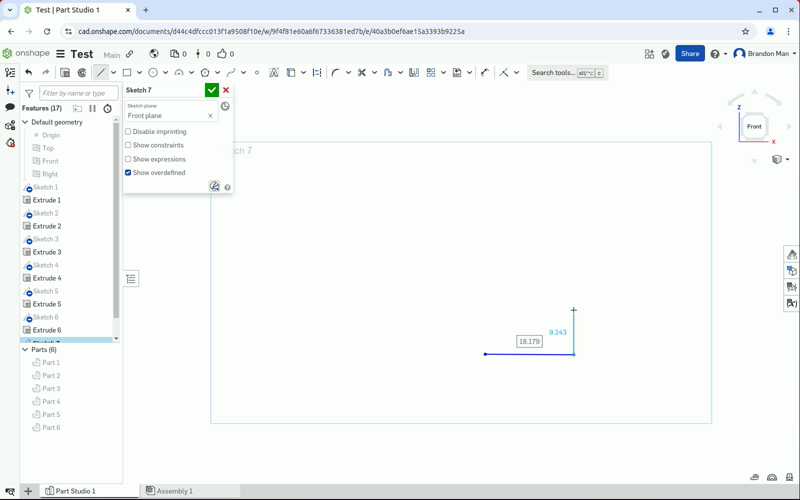
key_down(shift)
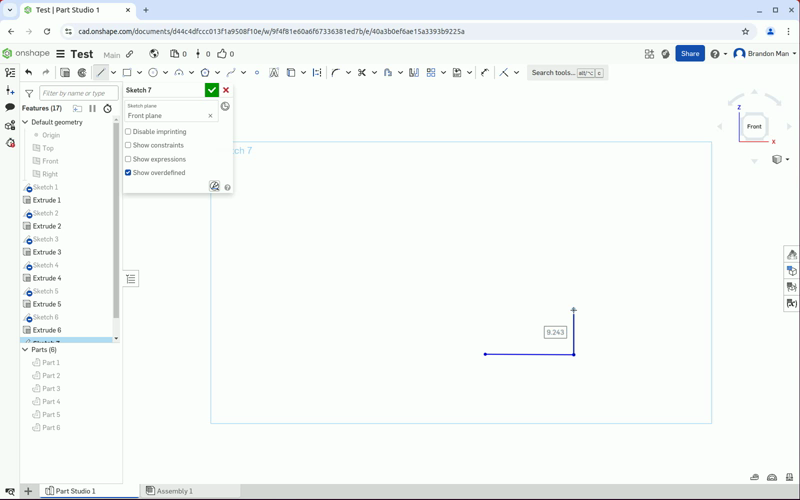
mouse_move(485, 309)
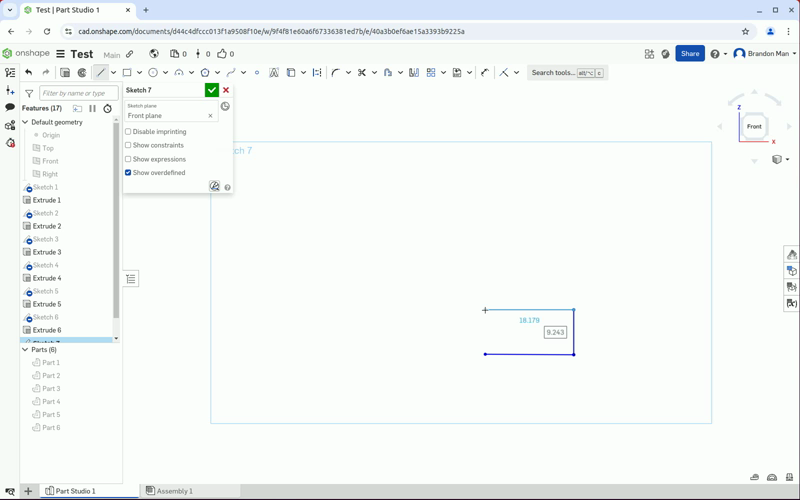
click(485, 309)
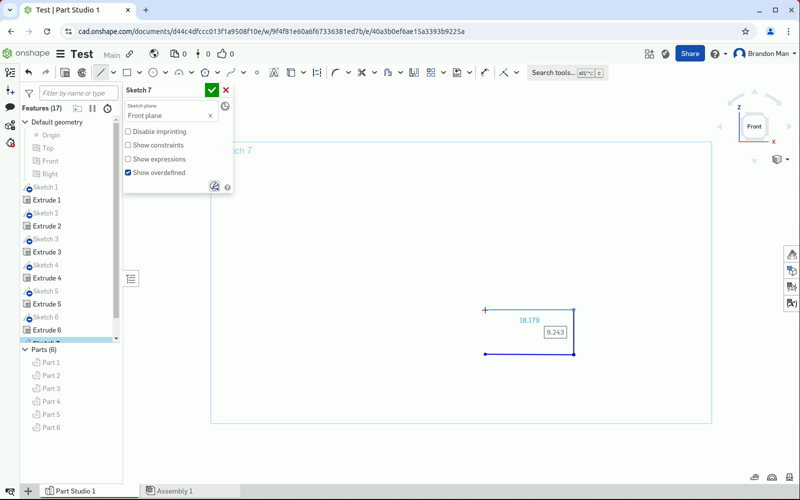
key_up(shift)
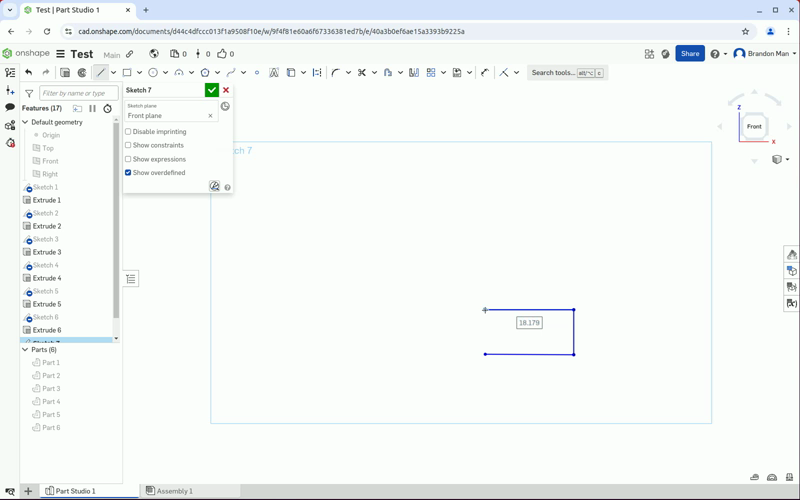
mouse_move(515, 309)
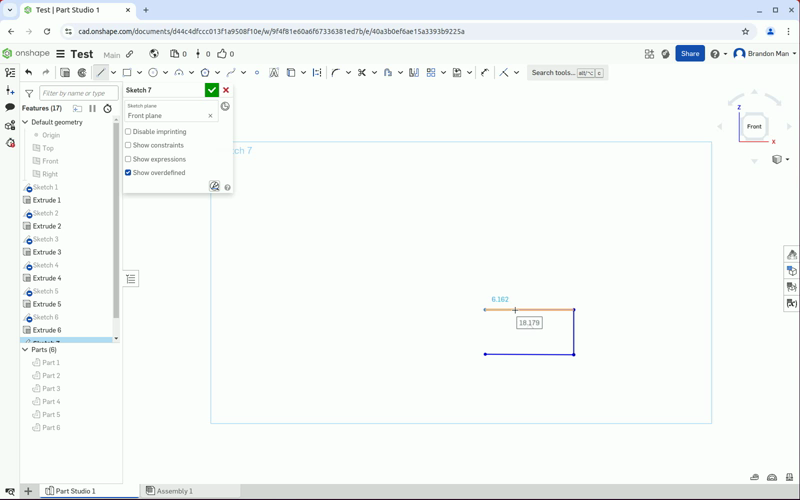
key_down(shift)
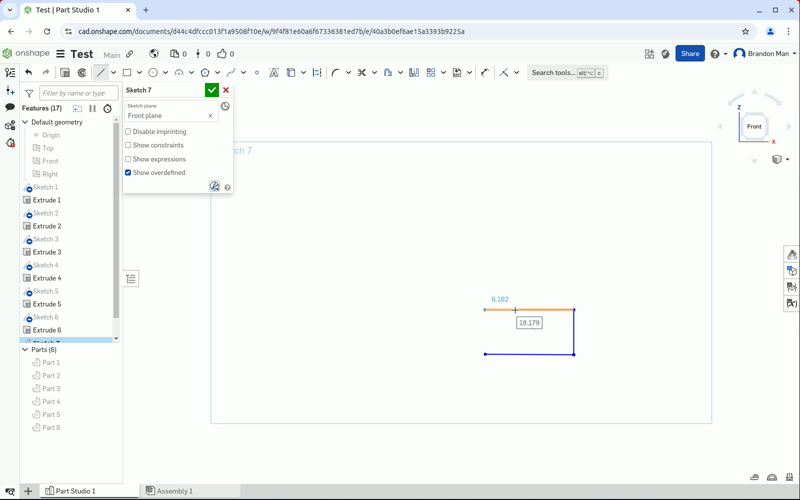
mouse_move(485, 354)
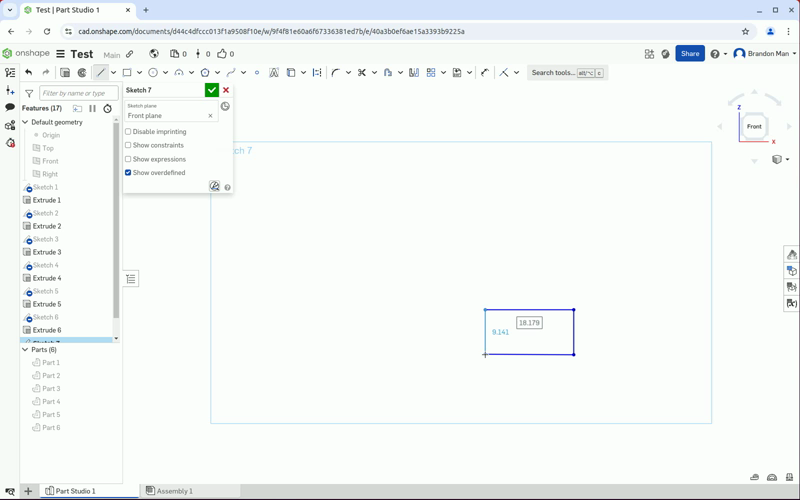
key_up(shift)
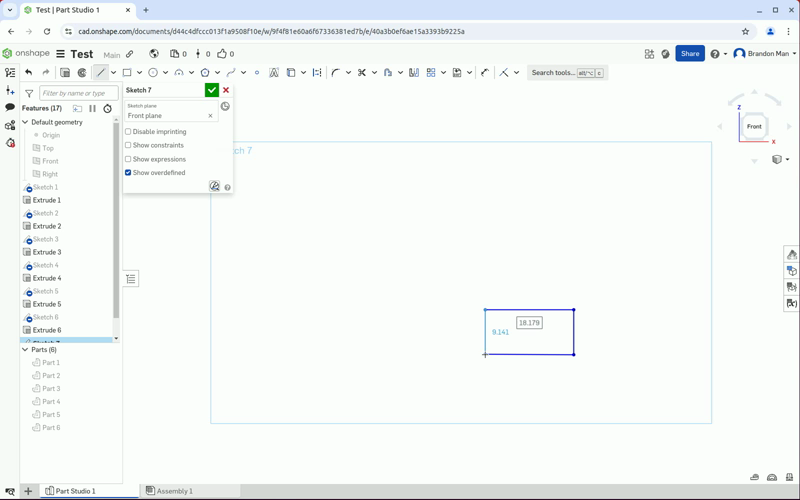
click(485, 354)
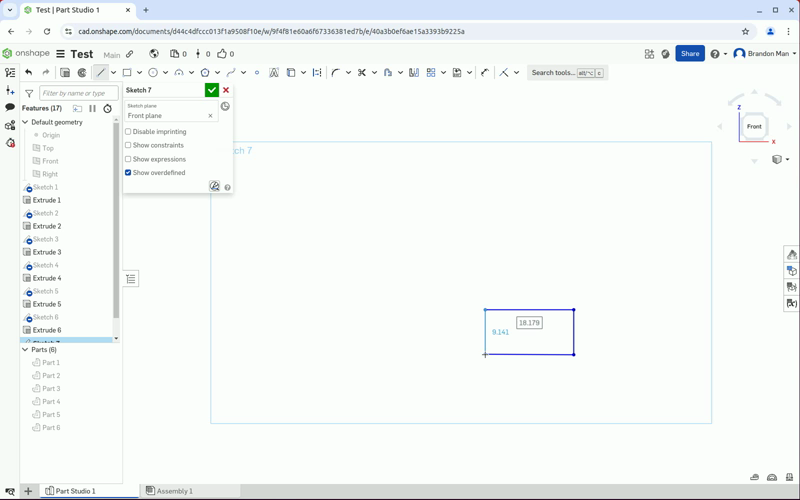
key(esc)
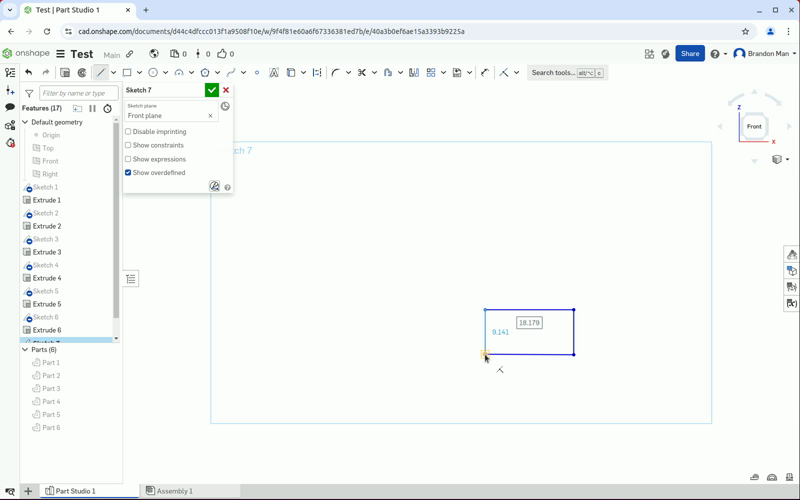
mouse_move(526, 317)
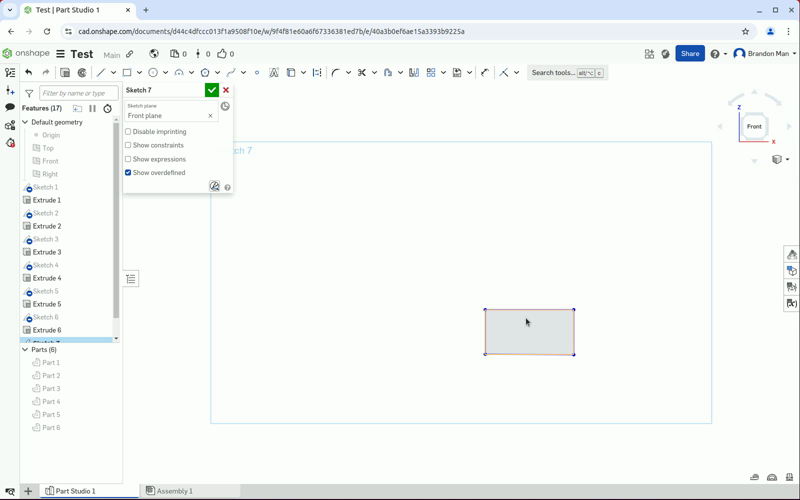
click(526, 317)
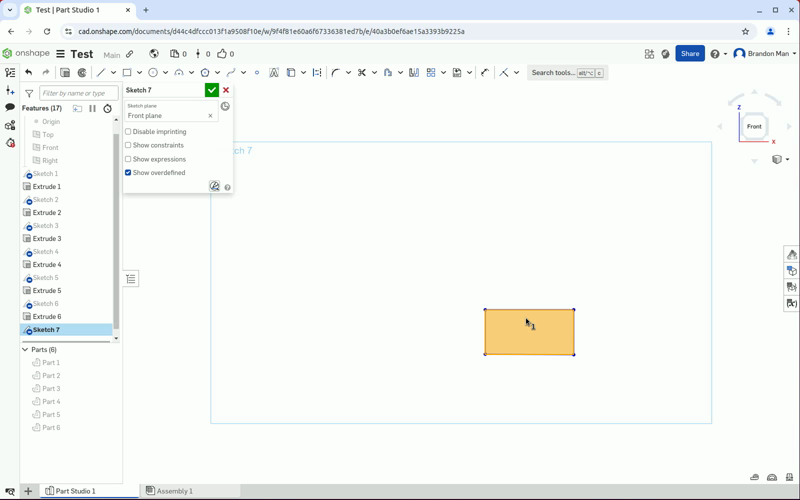
mouse_move(73, 352)
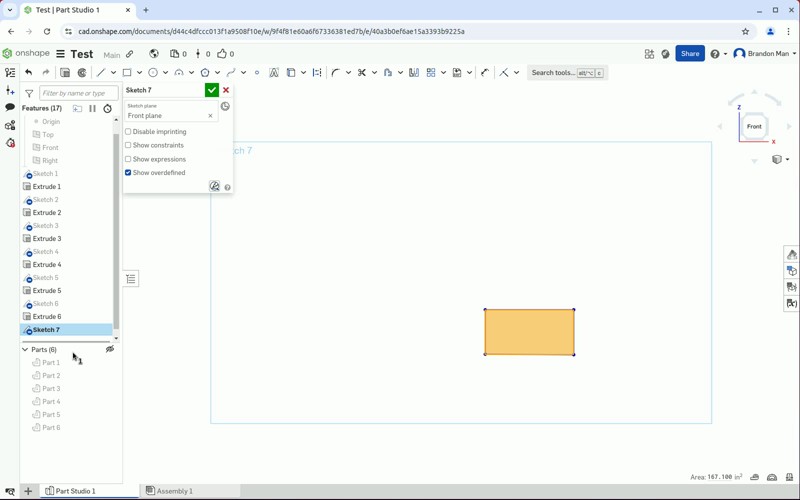
key(shift+y)
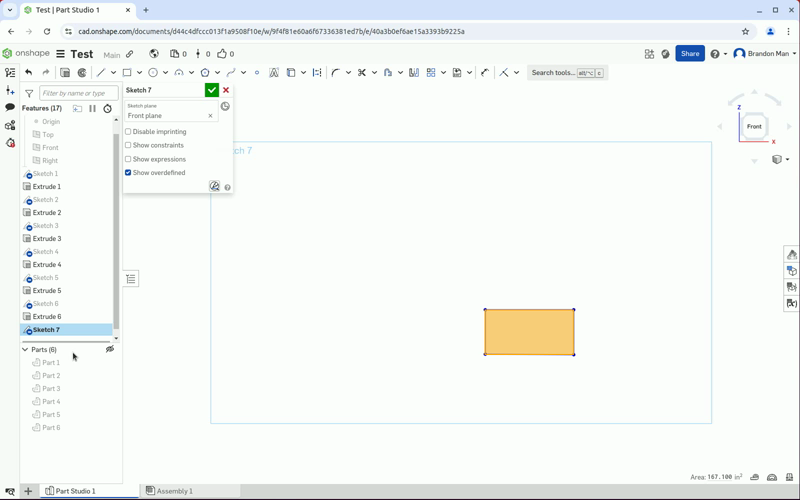
key(shift+e)
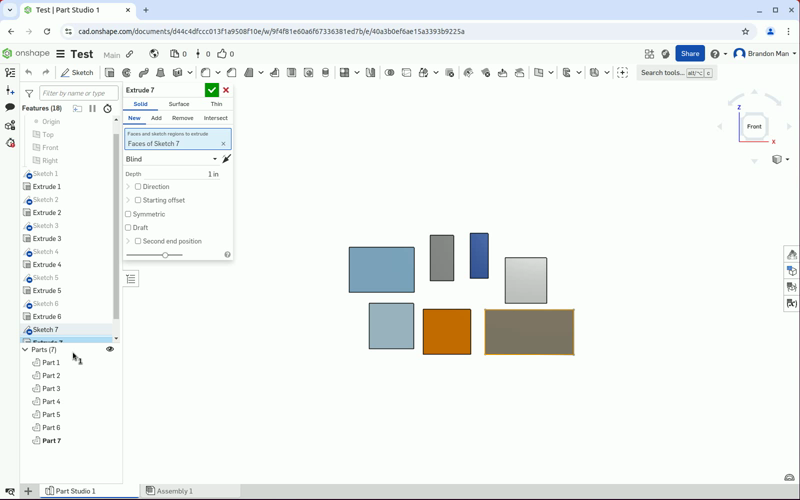
mouse_move(143, 106)
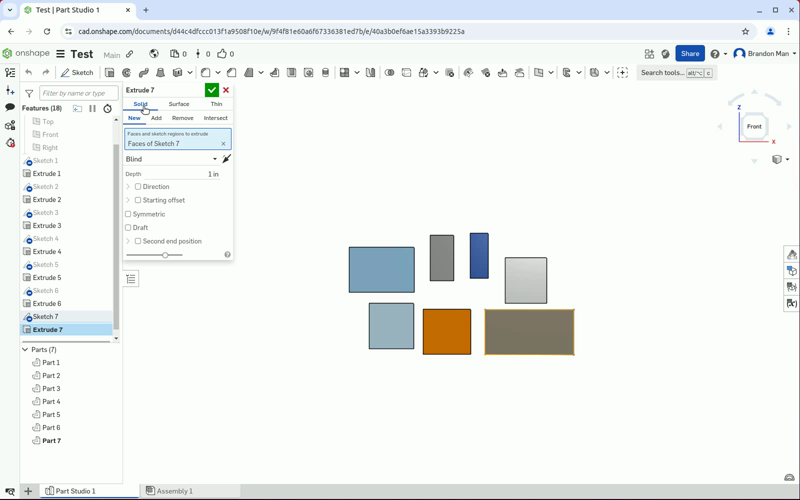
click(143, 106)
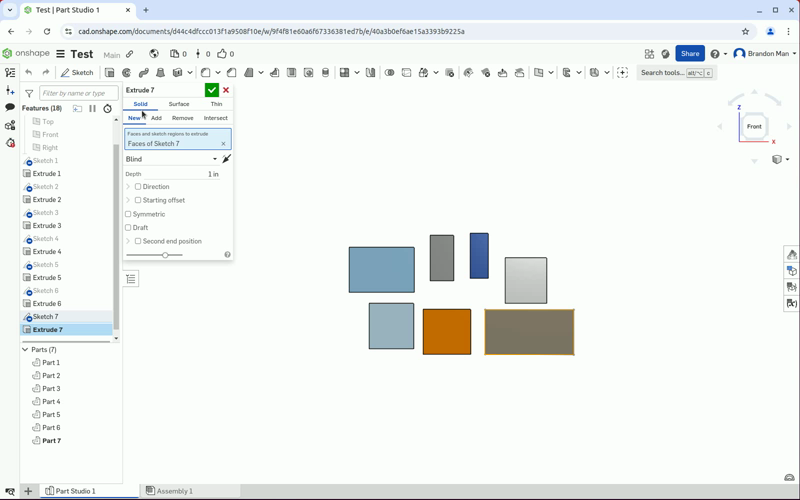
mouse_move(137, 120)
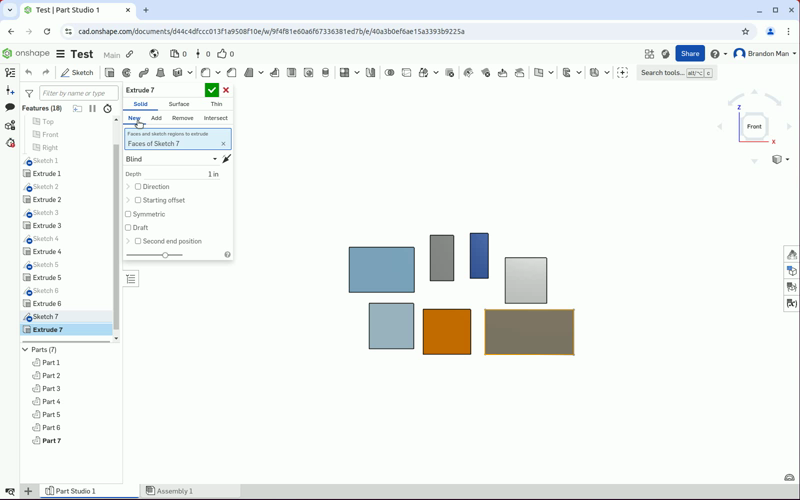
click(137, 120)
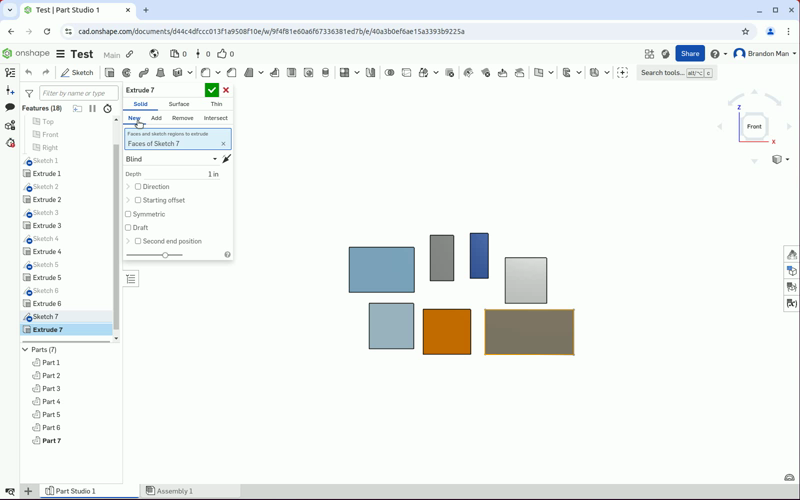
key(tab, 4)
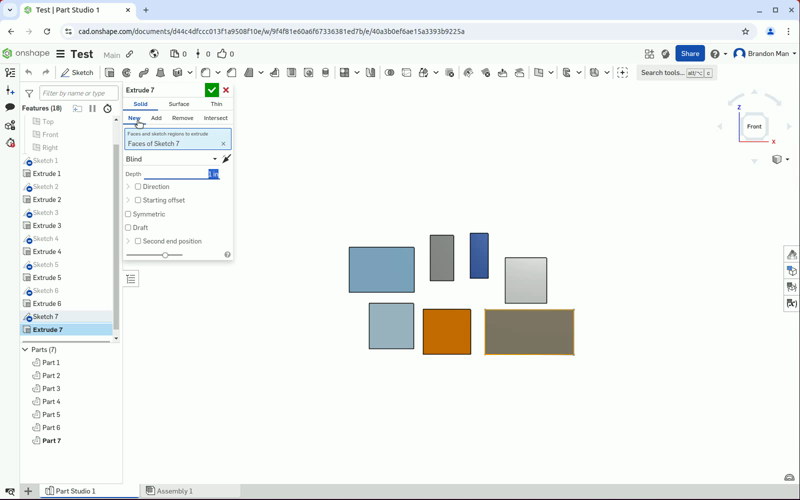
text(0.481)
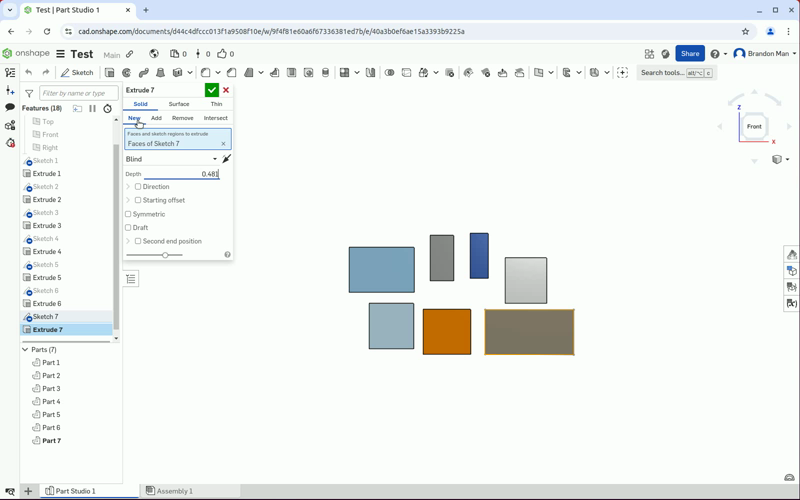
key(enter)
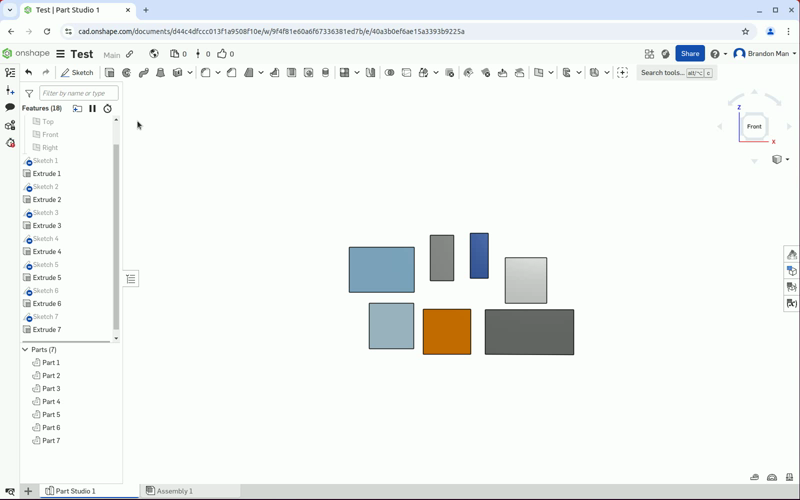
key(shift+h)
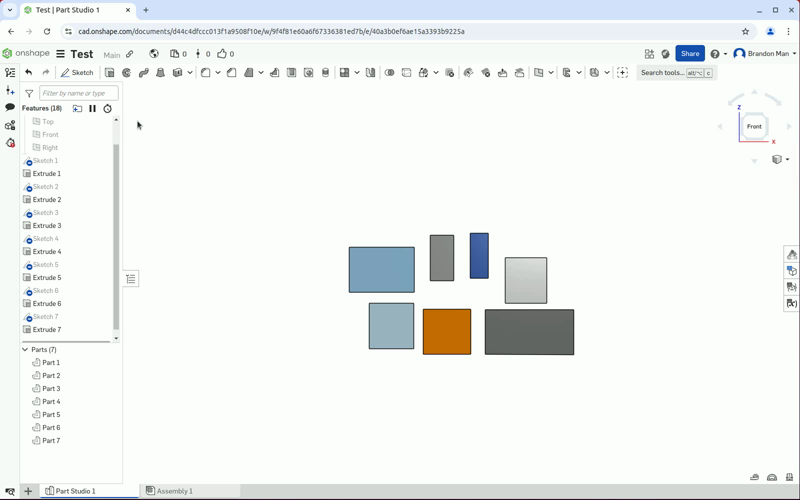
key(shift+h)
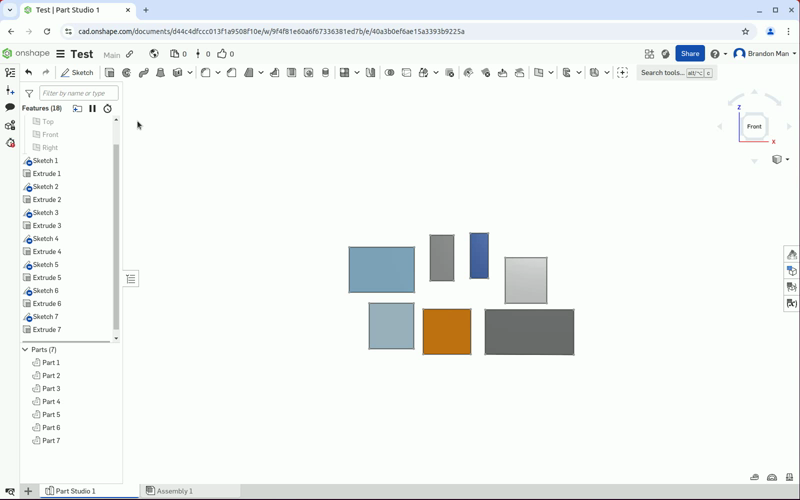
key(shift+7)
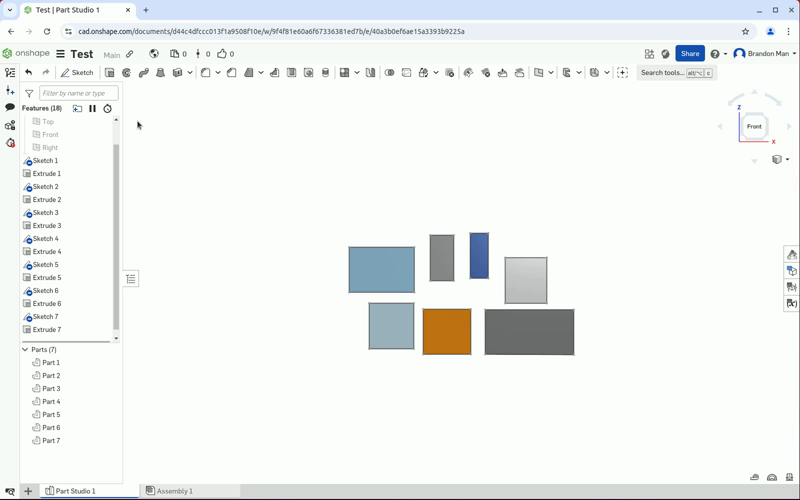
key(left, 2)
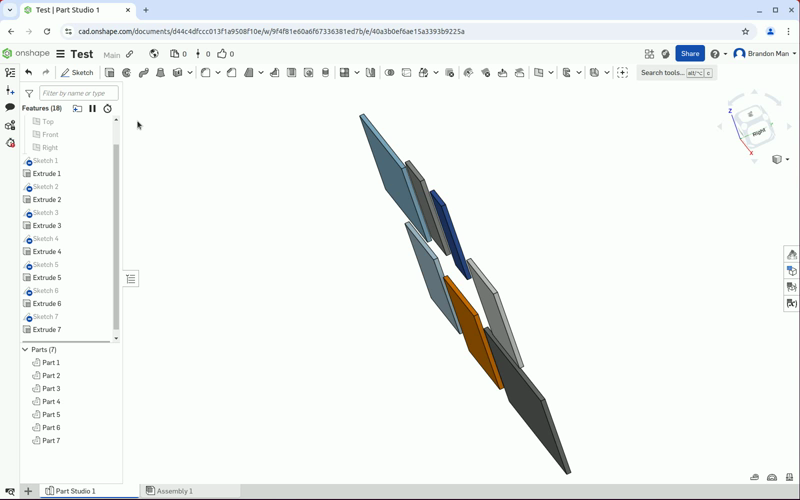
key(down, 2)
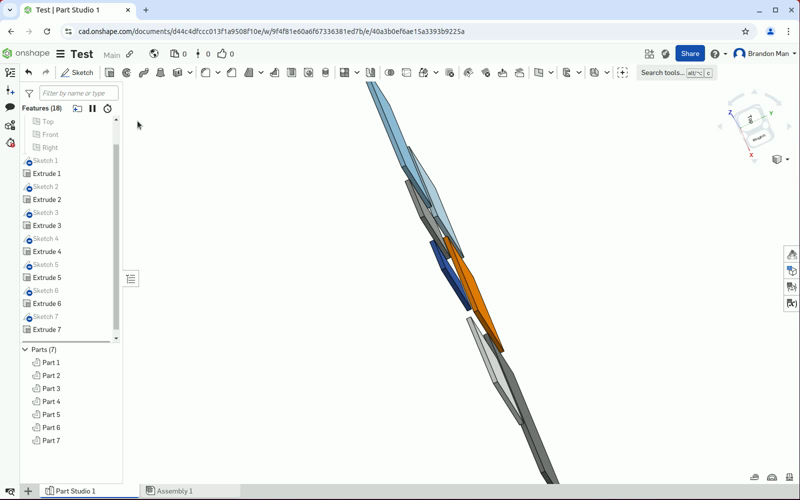
key(up, 2)
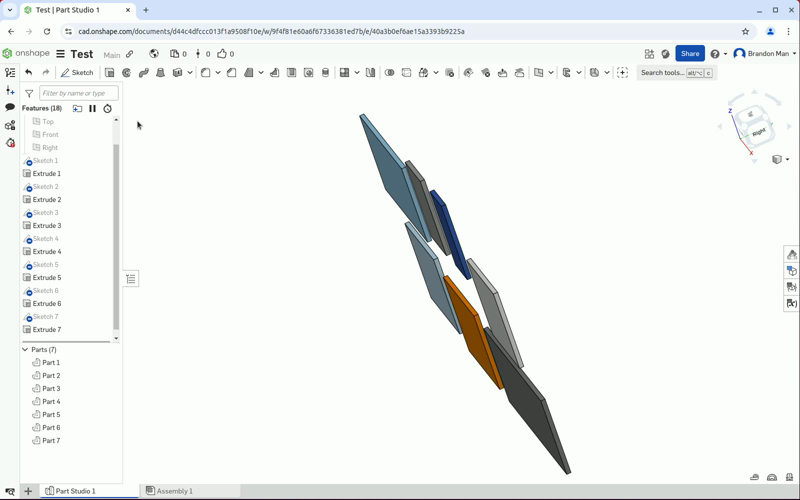
key(right, 2)
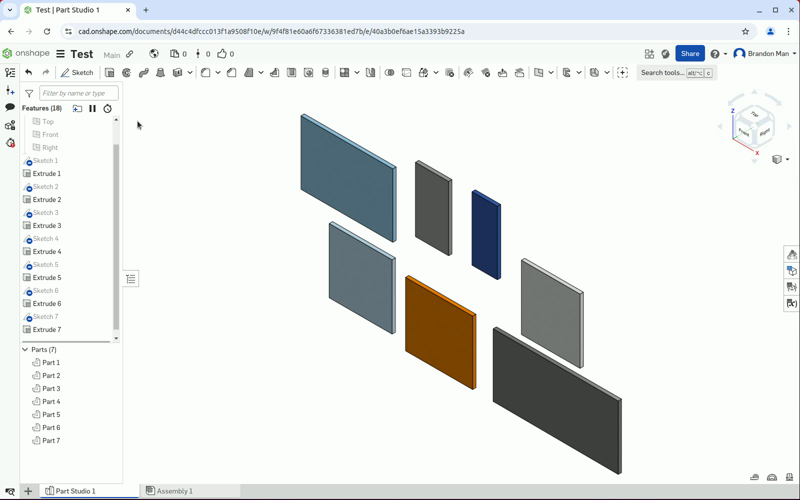
mouse_move(69, 163)
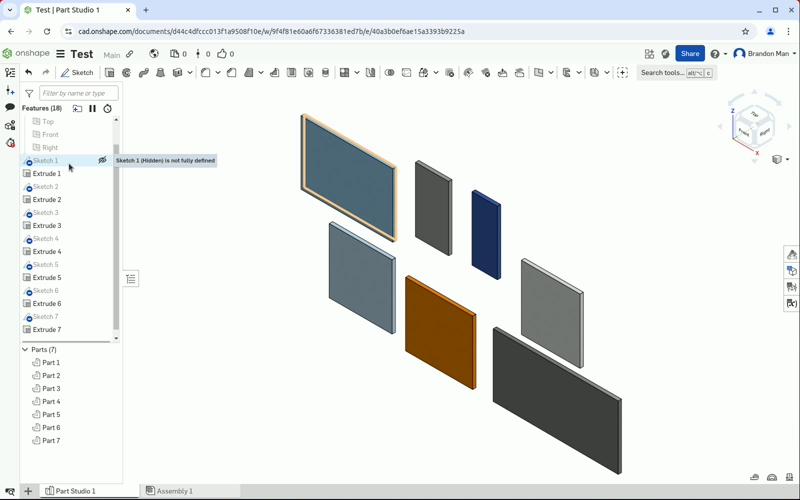
click(69, 163)